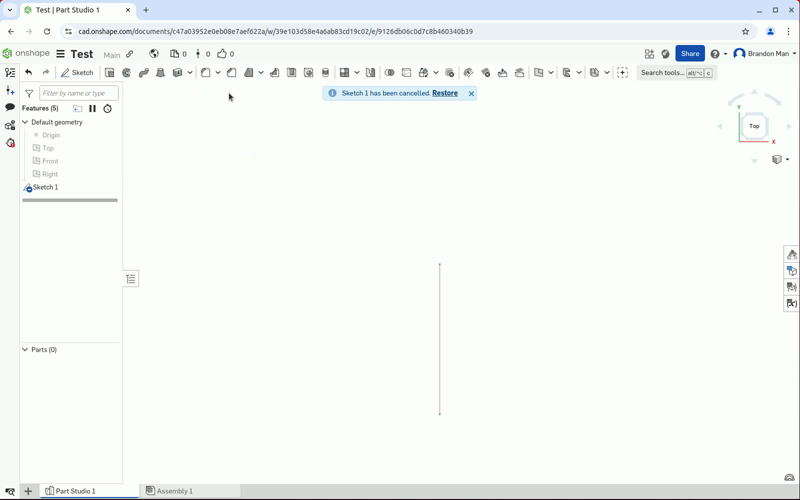
key(shift+h)
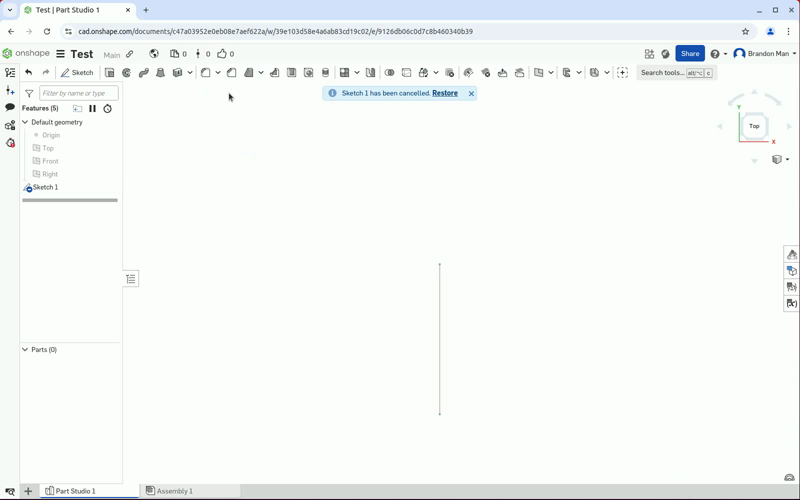
key(shift+s)
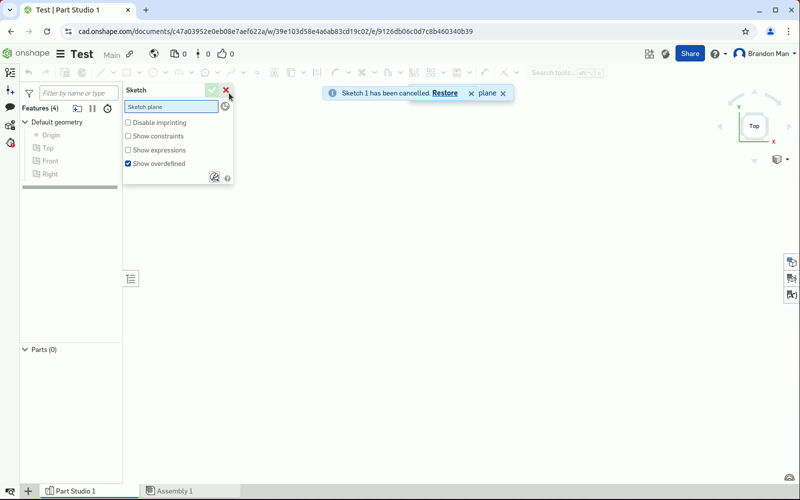
mouse_move(73, 150)
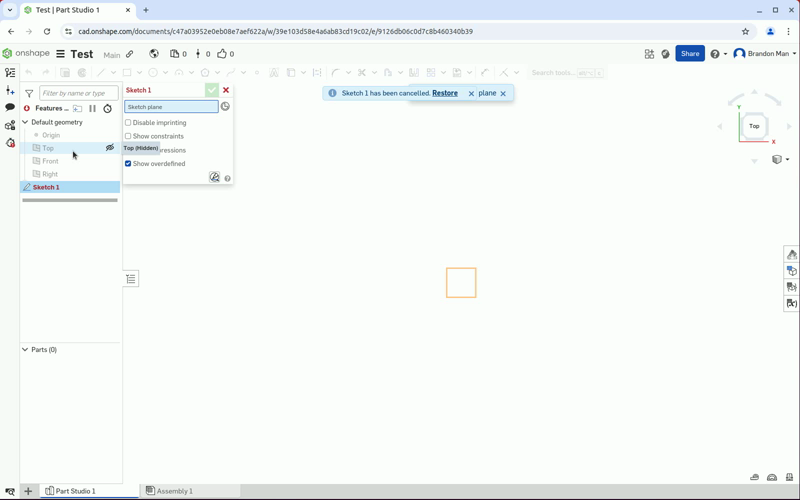
click(73, 150)
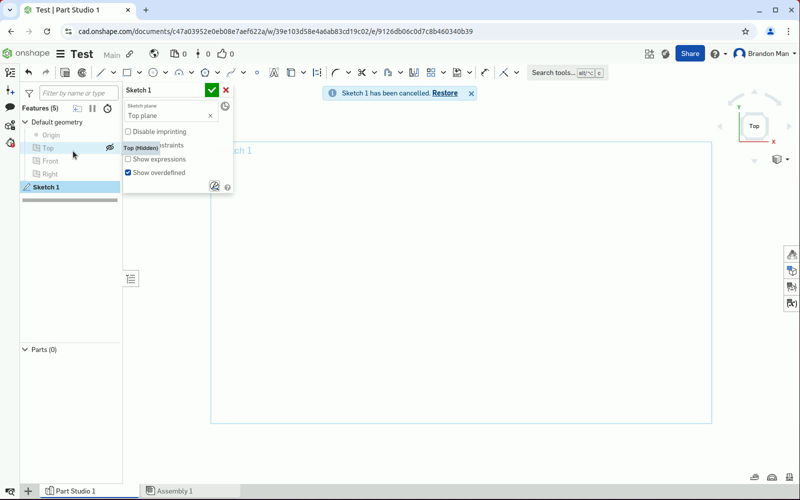
mouse_move(73, 352)
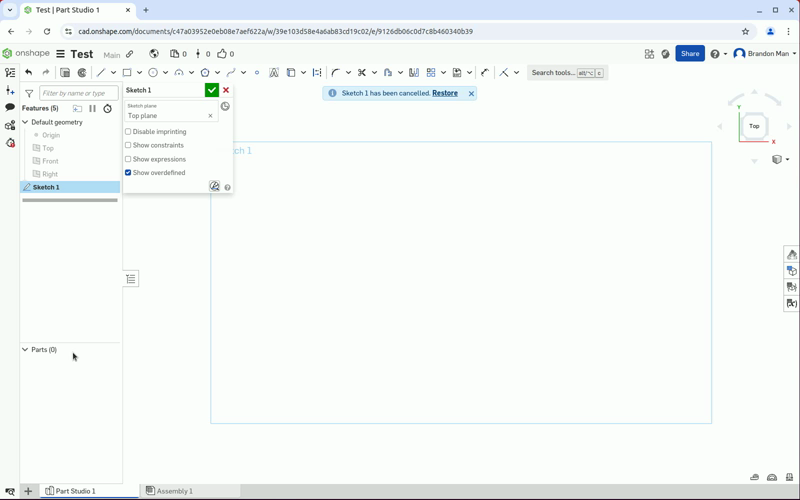
key(y)
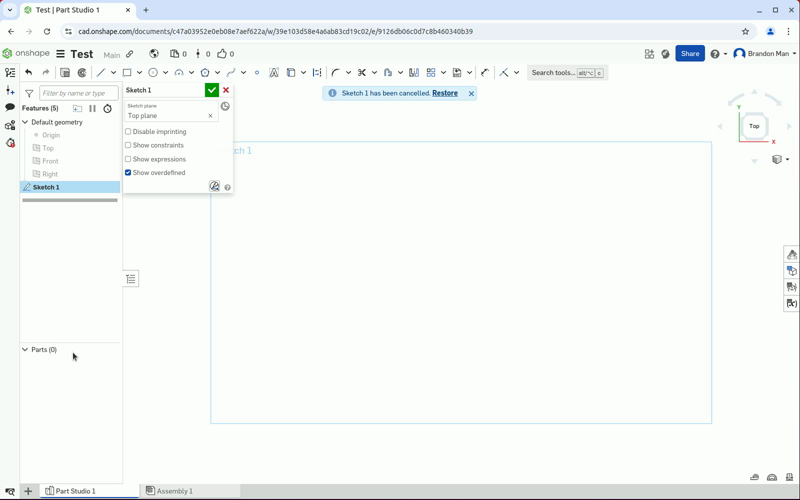
key(l)
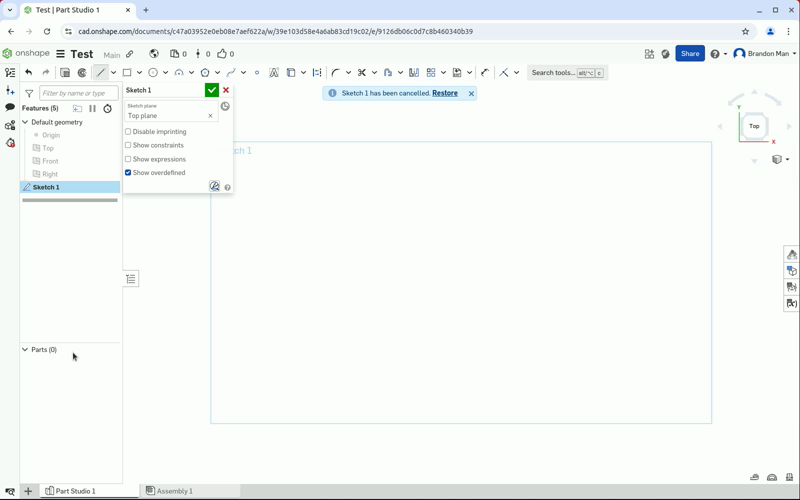
key_down(shift)
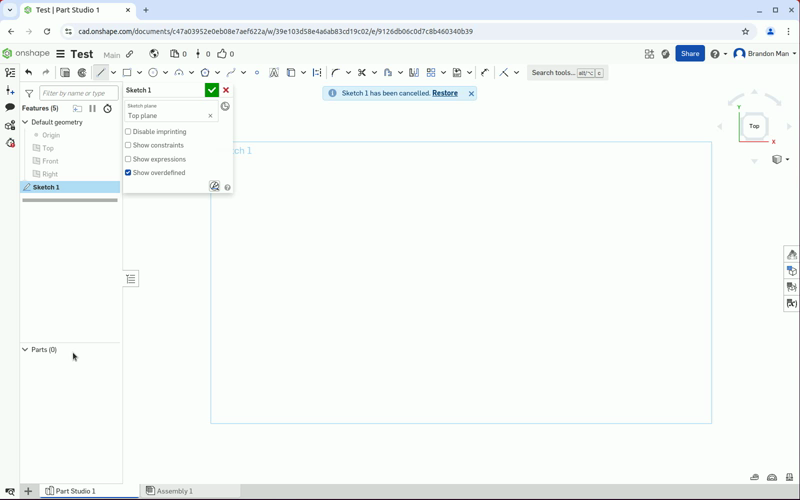
mouse_move(427, 207)
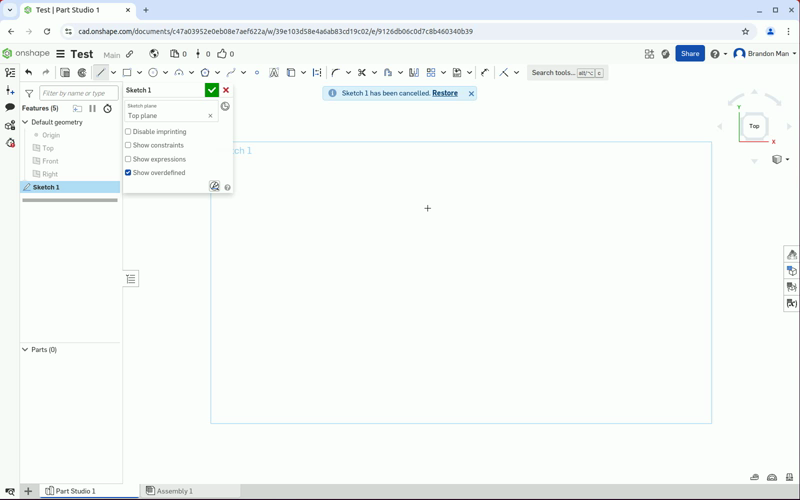
click(427, 207)
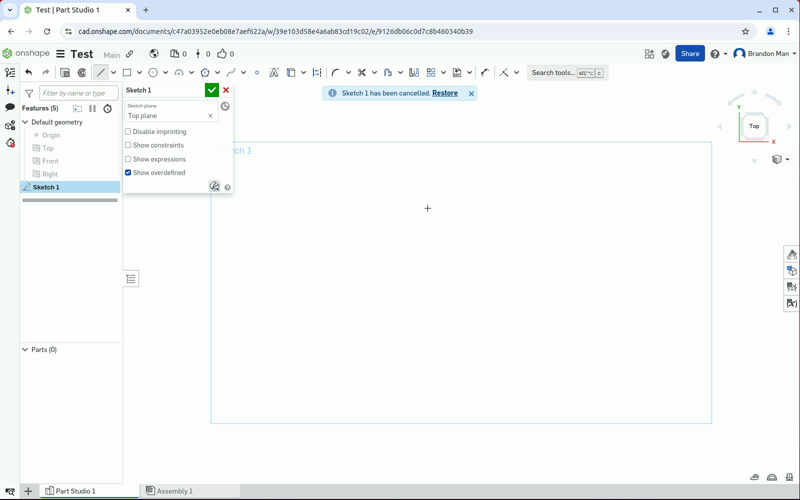
key_up(shift)
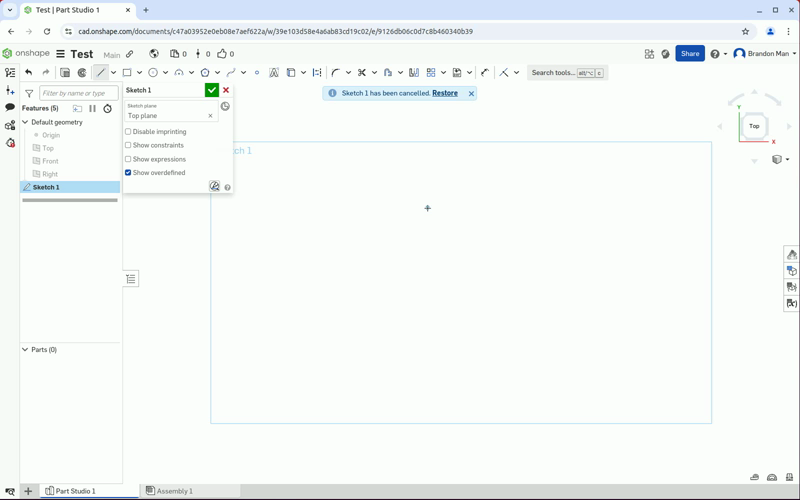
key_down(shift)
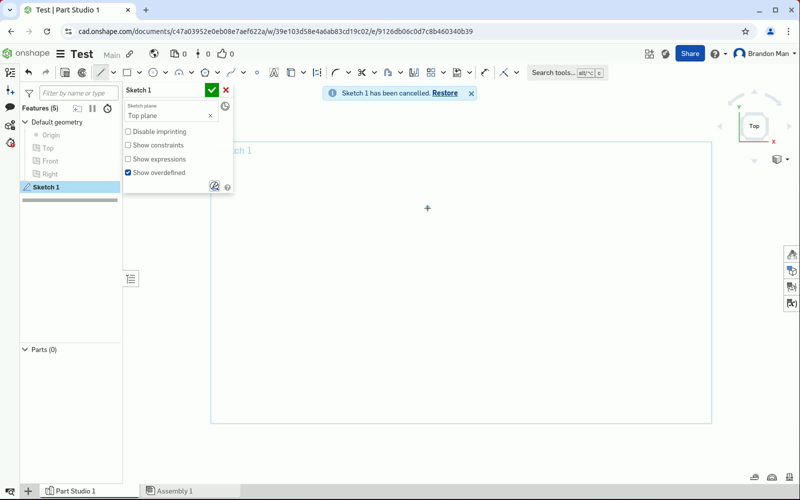
mouse_move(495, 207)
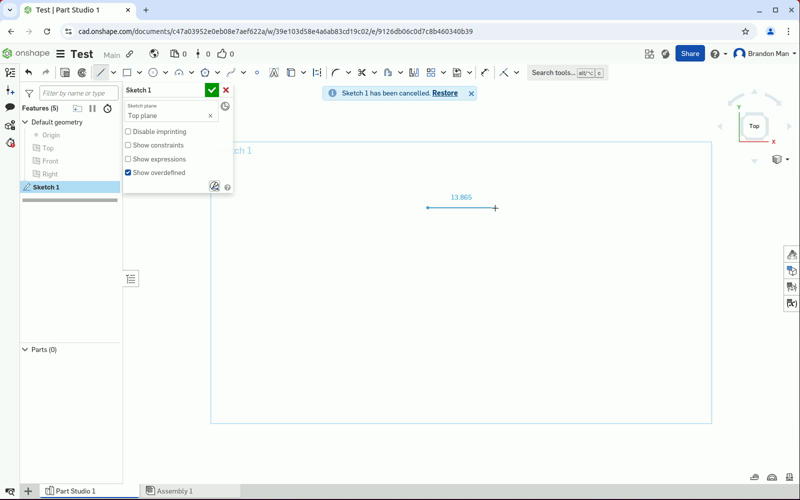
click(495, 207)
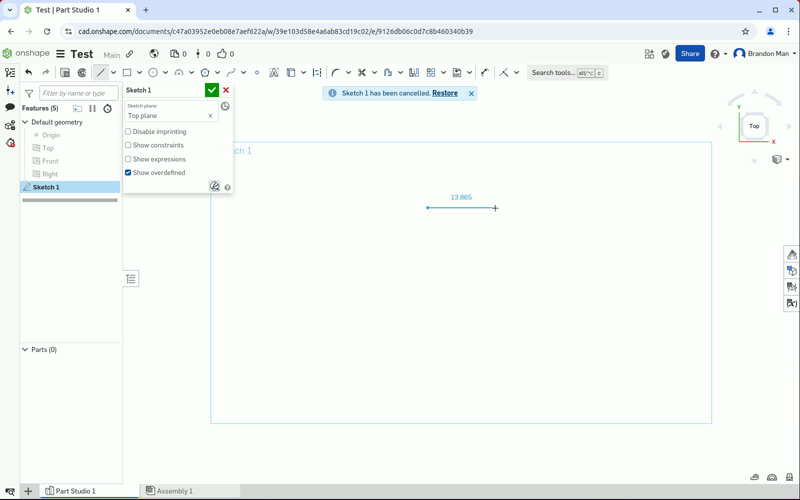
key_up(shift)
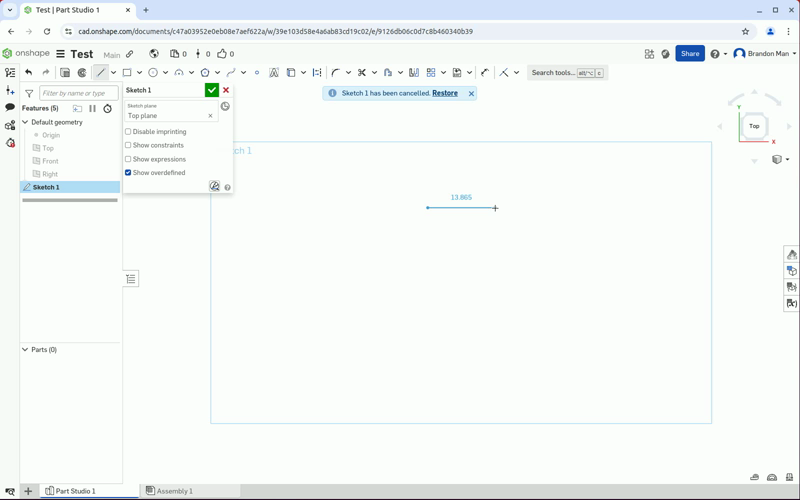
key_down(shift)
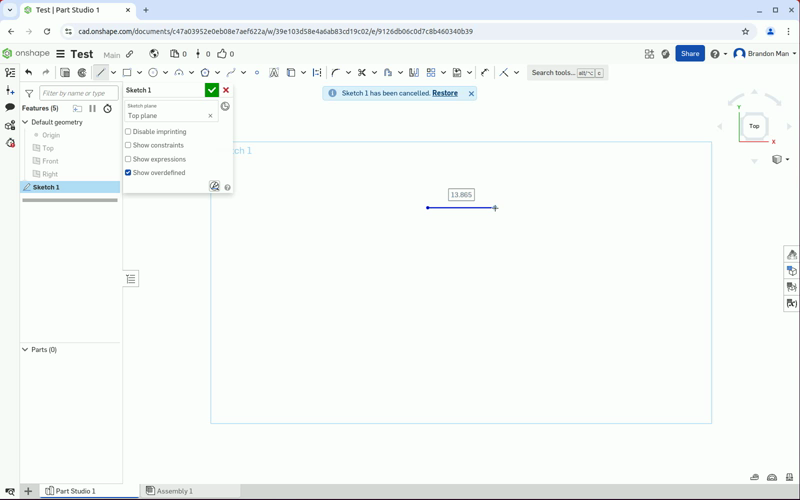
mouse_move(525, 207)
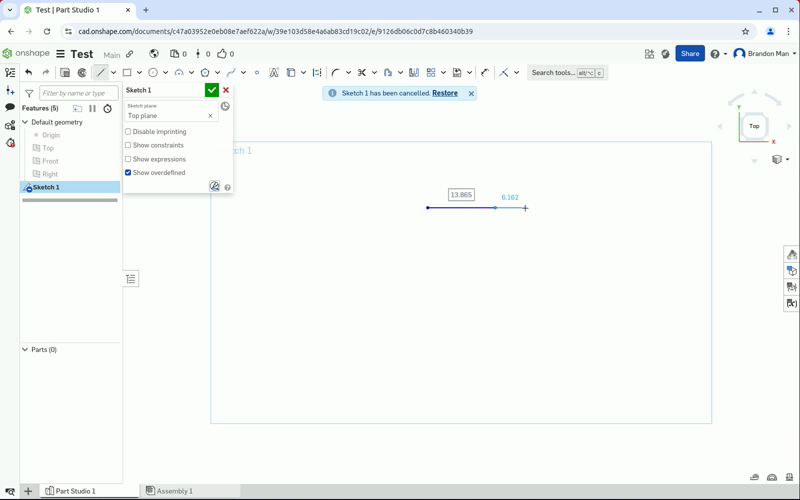
mouse_move(495, 170)
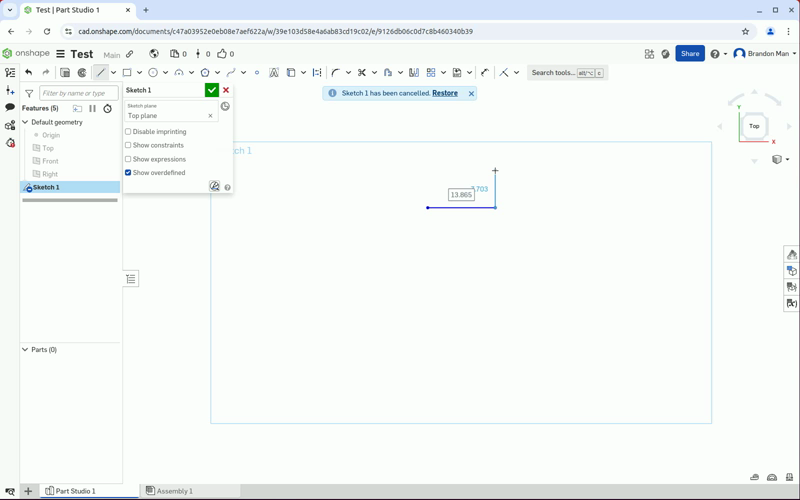
click(495, 170)
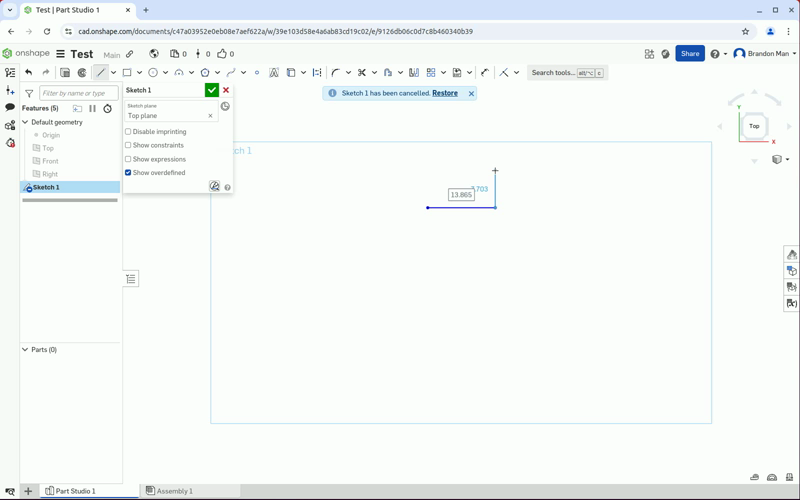
key_up(shift)
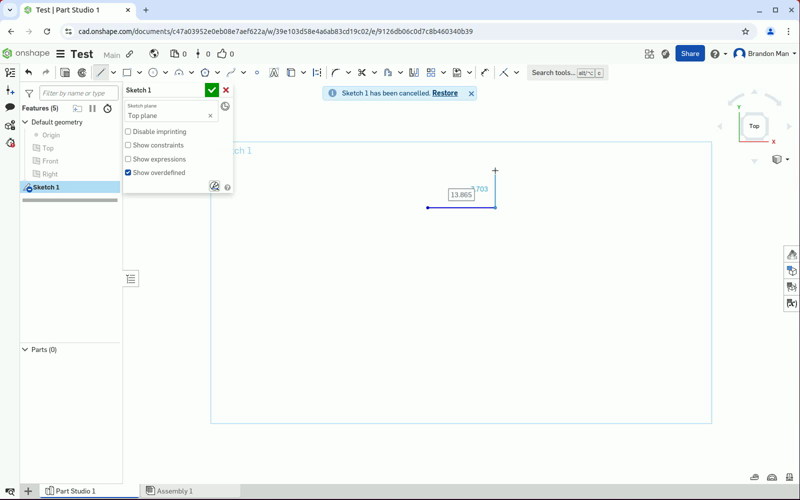
key_down(shift)
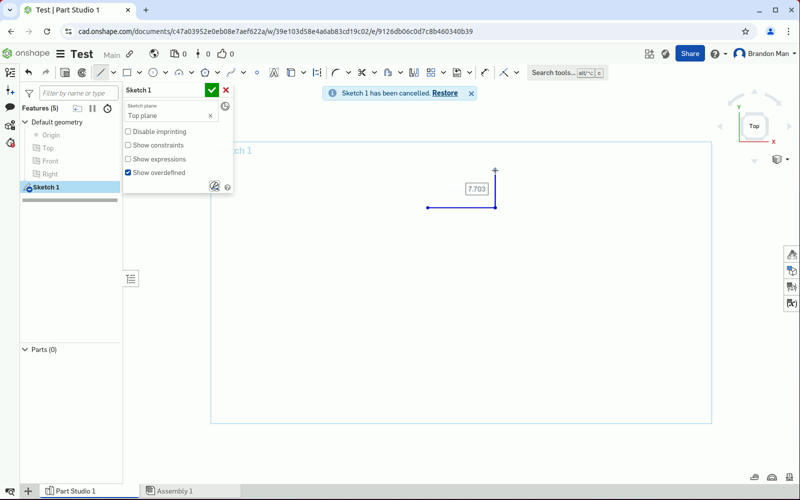
mouse_move(427, 170)
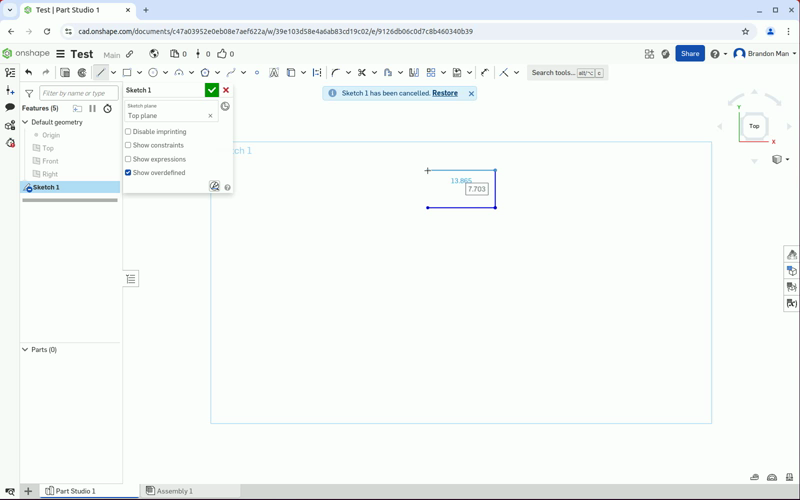
click(427, 170)
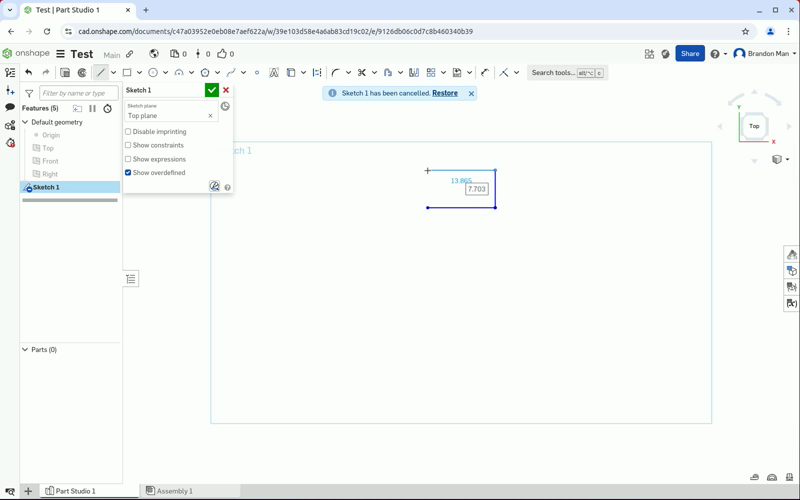
key_up(shift)
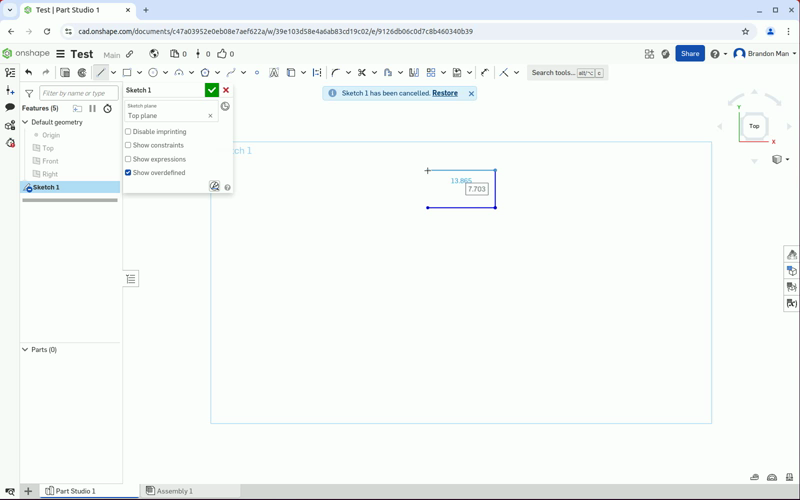
mouse_move(457, 170)
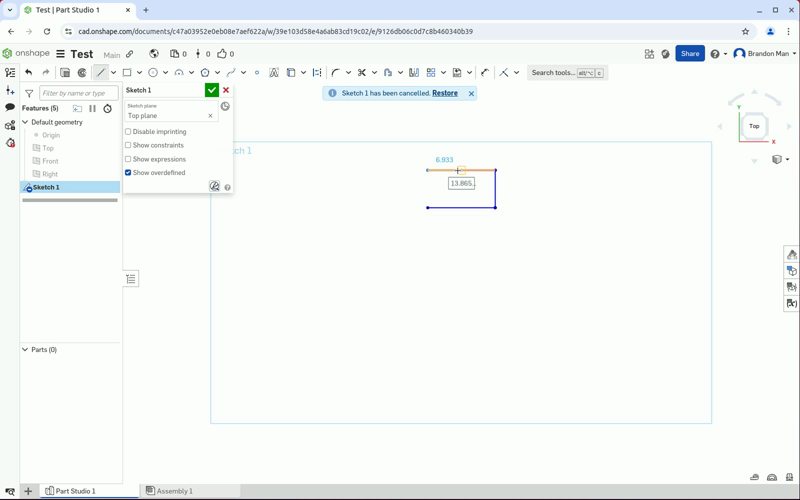
key_down(shift)
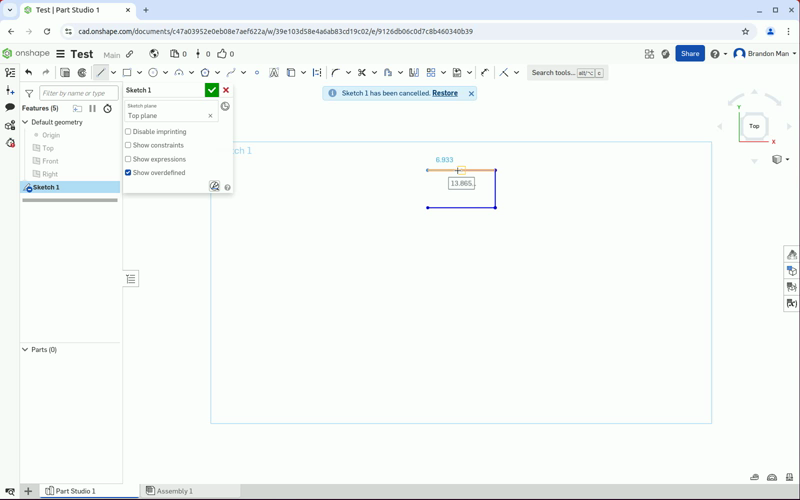
mouse_move(427, 207)
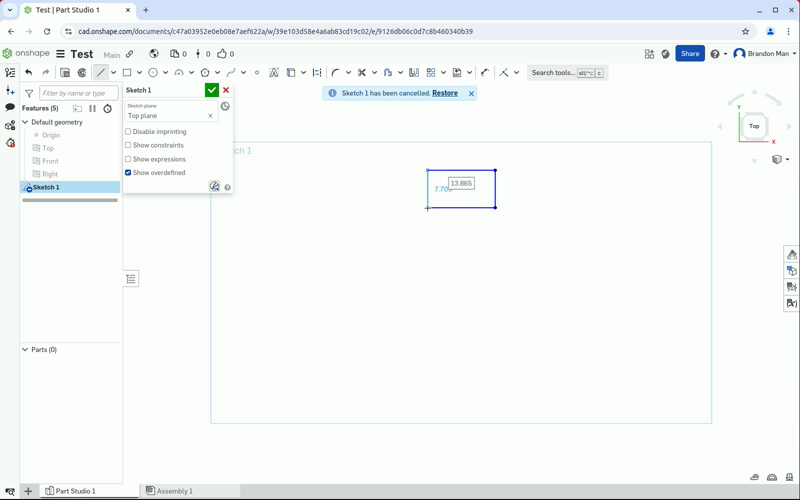
key_up(shift)
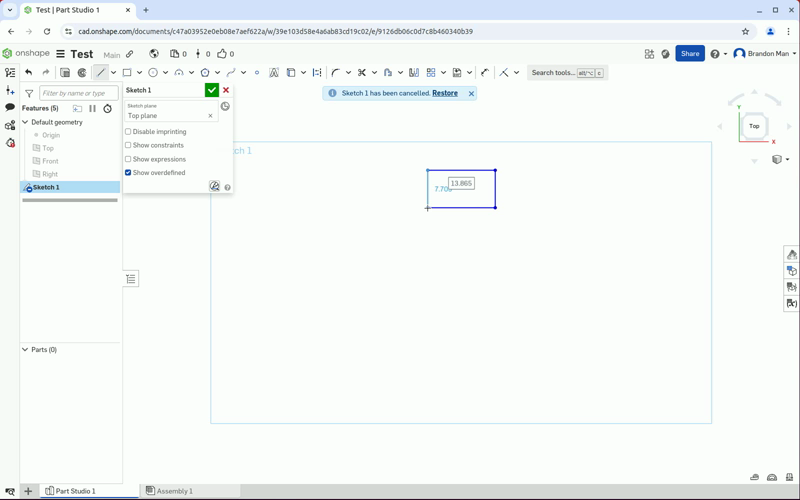
click(427, 207)
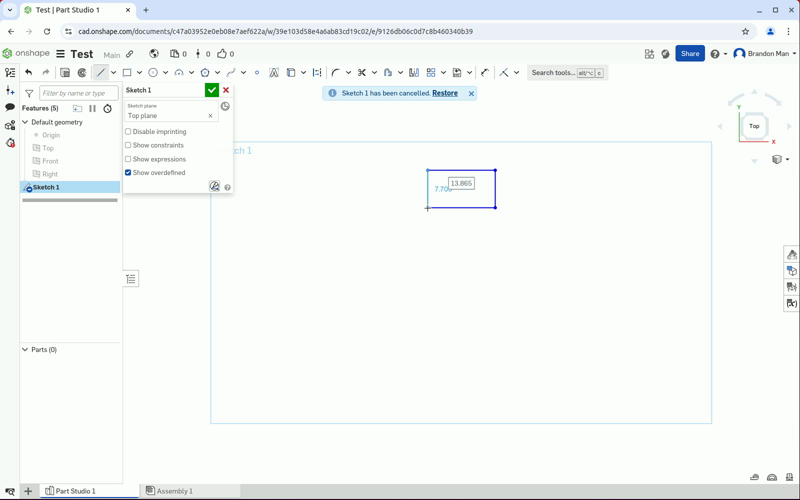
key(esc)
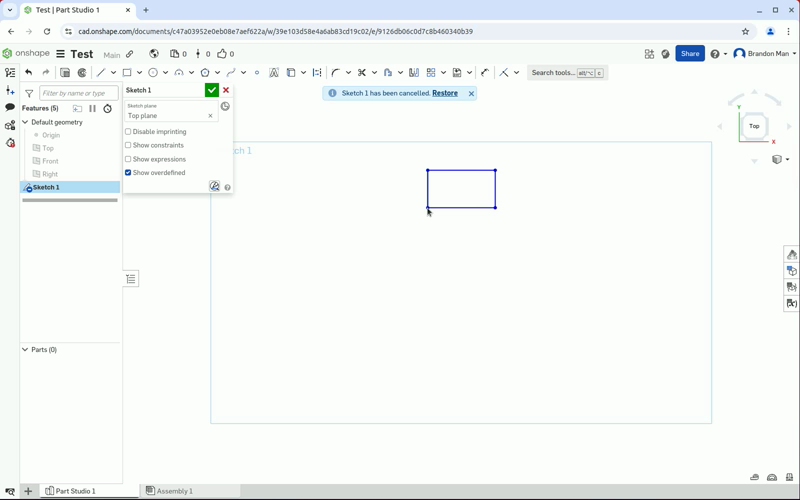
mouse_move(457, 204)
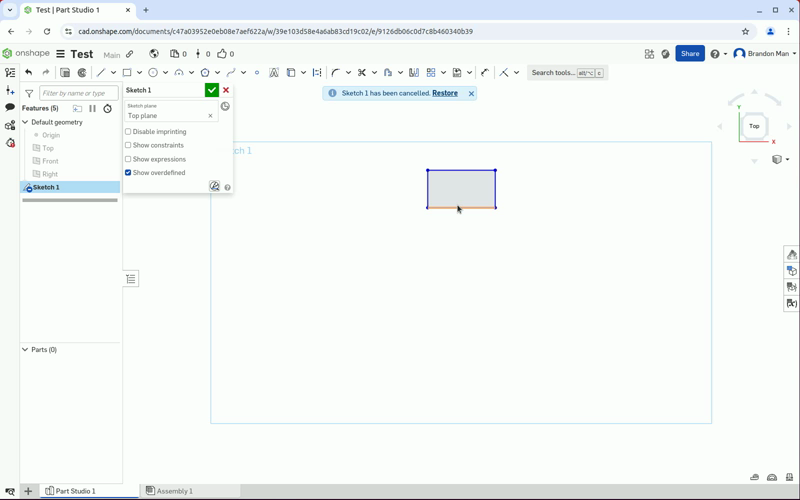
click(457, 204)
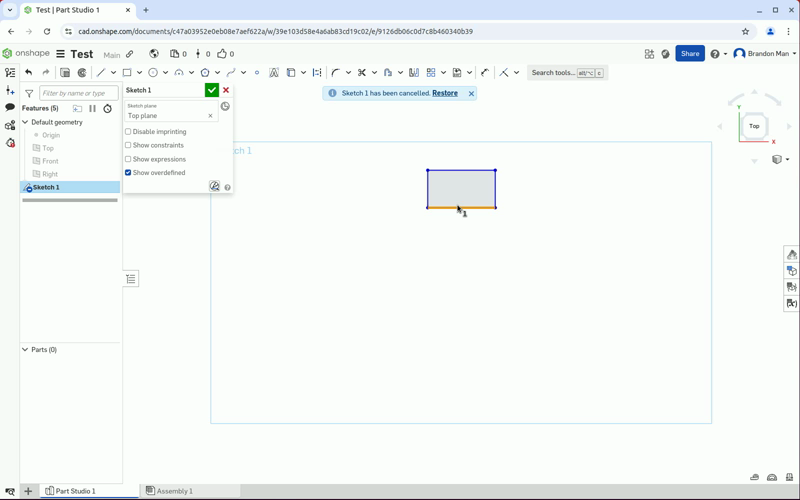
mouse_move(73, 352)
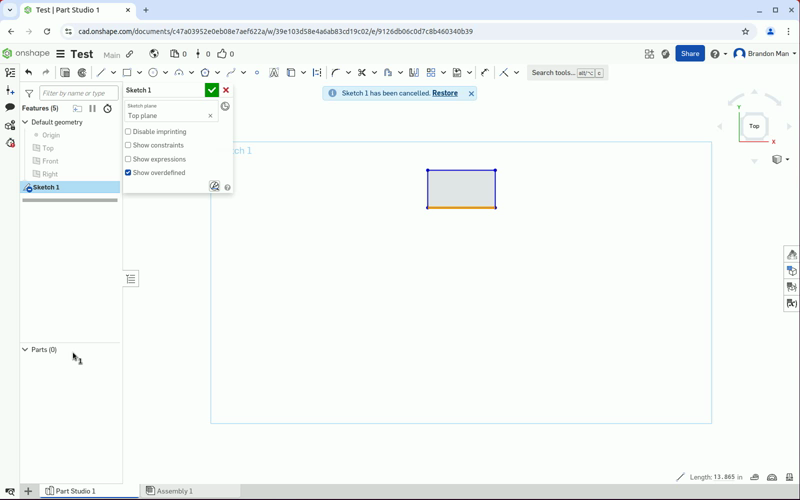
key(shift+y)
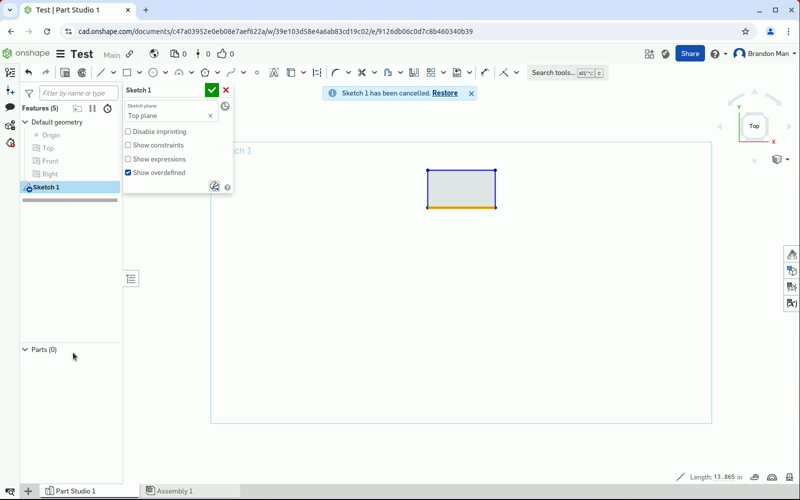
key(shift+e)
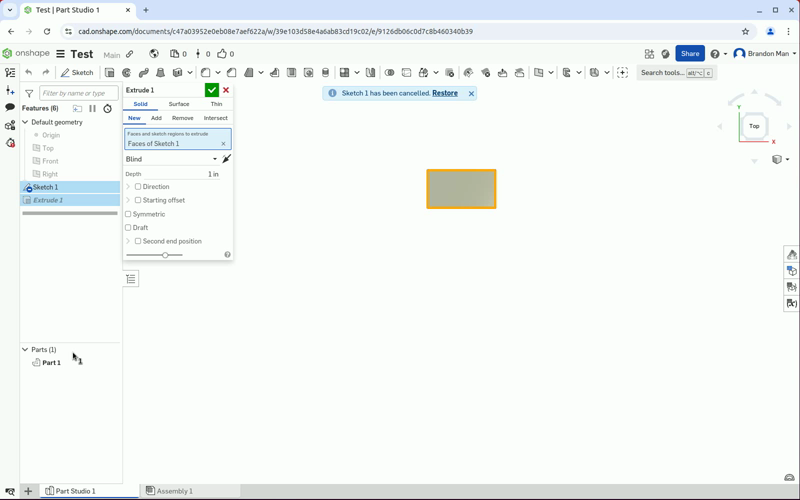
mouse_move(143, 106)
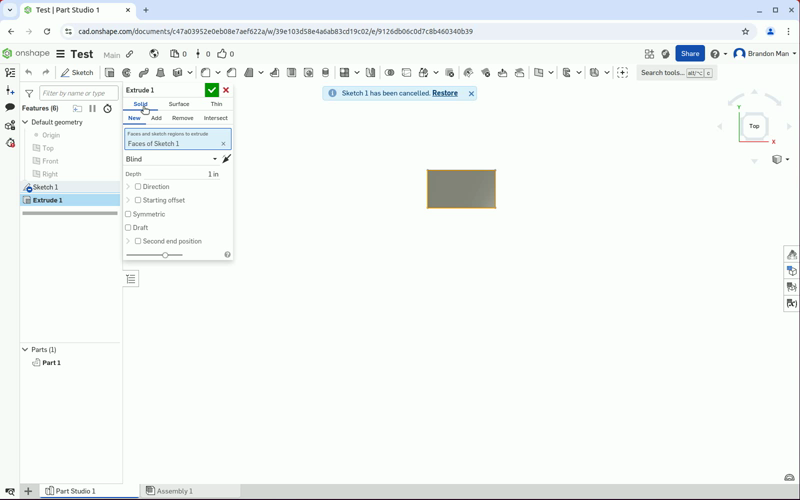
click(143, 106)
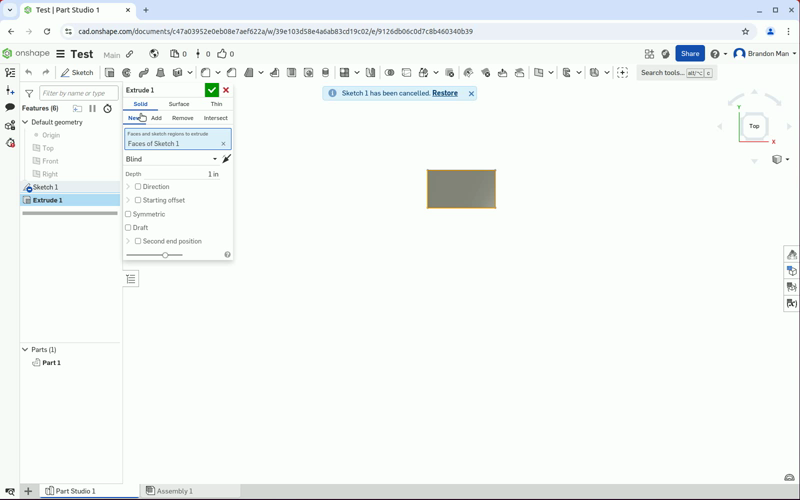
mouse_move(137, 120)
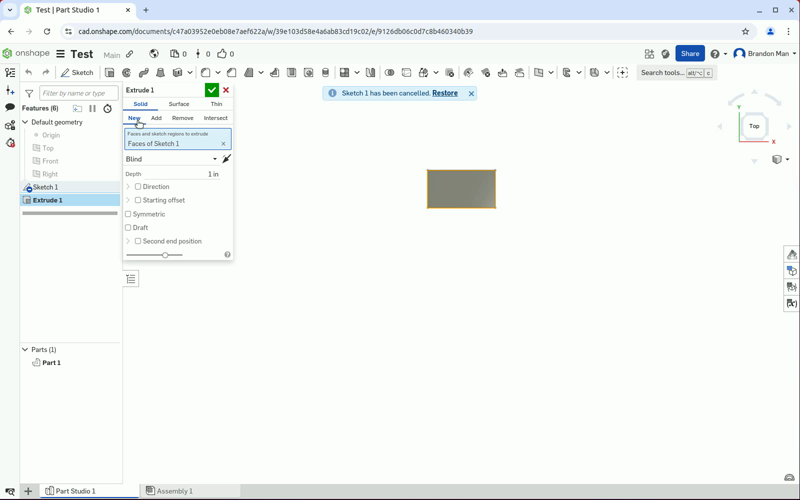
click(137, 120)
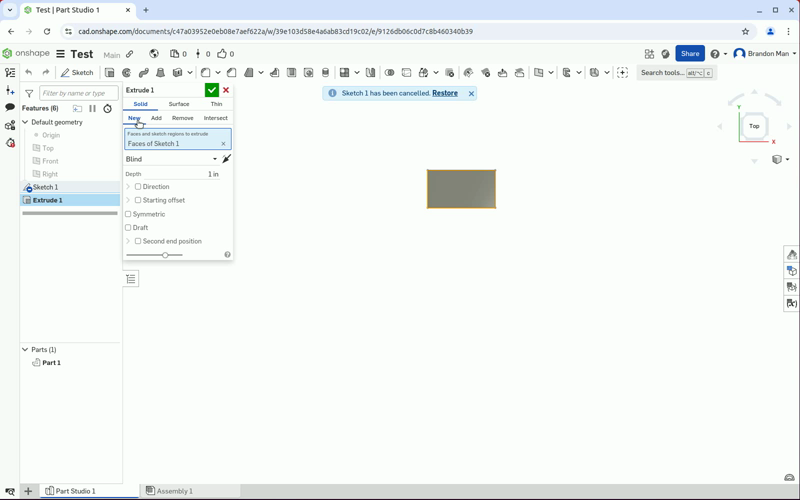
key(tab, 4)
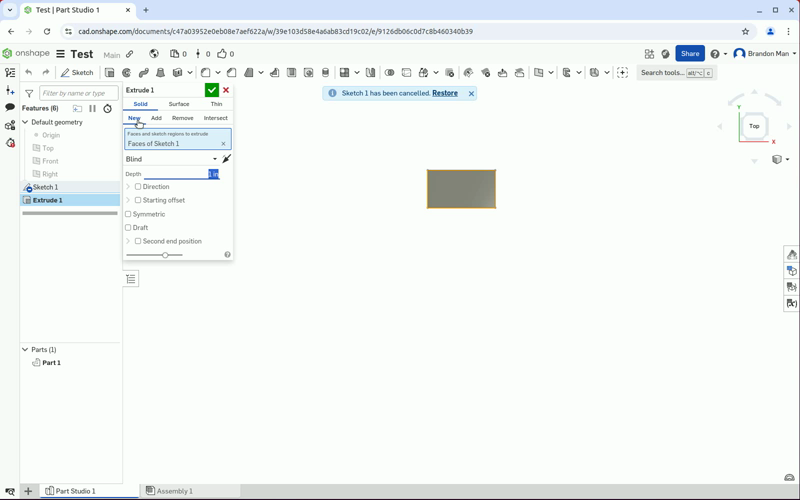
text(4.574)
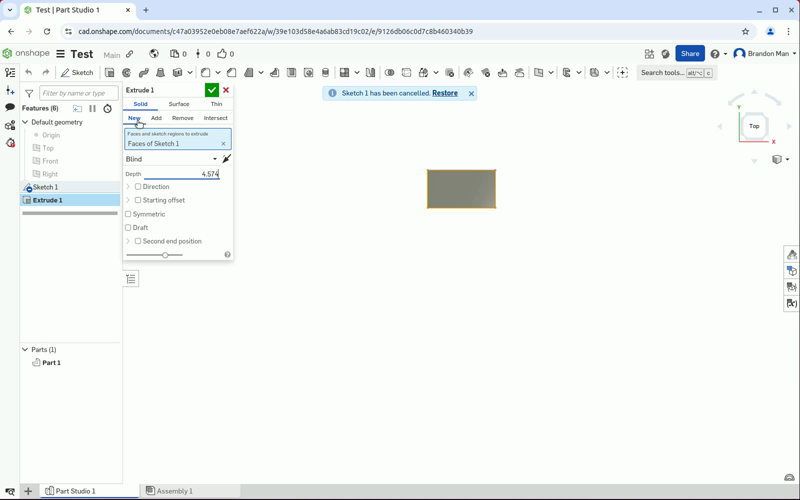
key(enter)
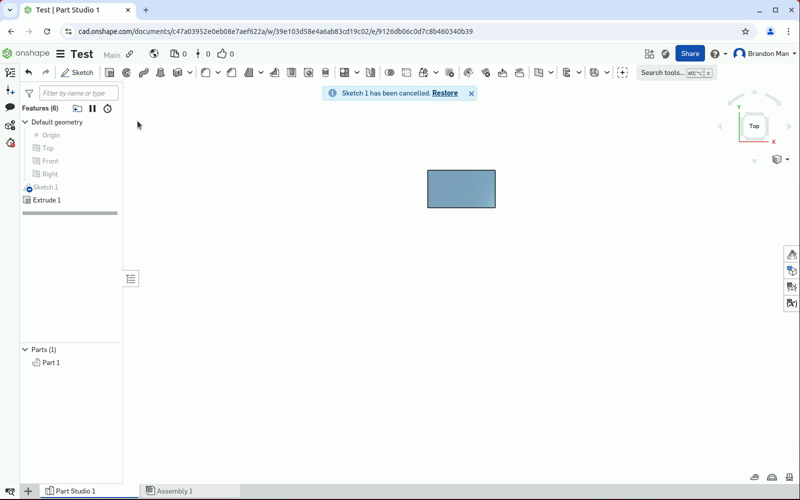
key(shift+h)
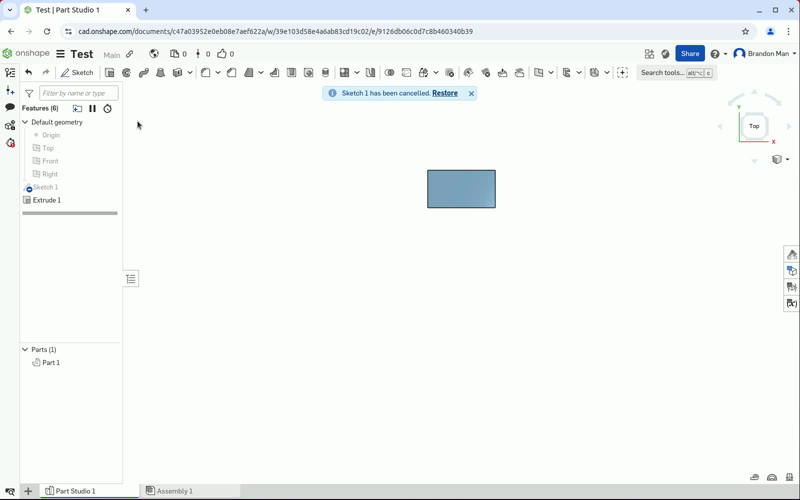
key(shift+h)
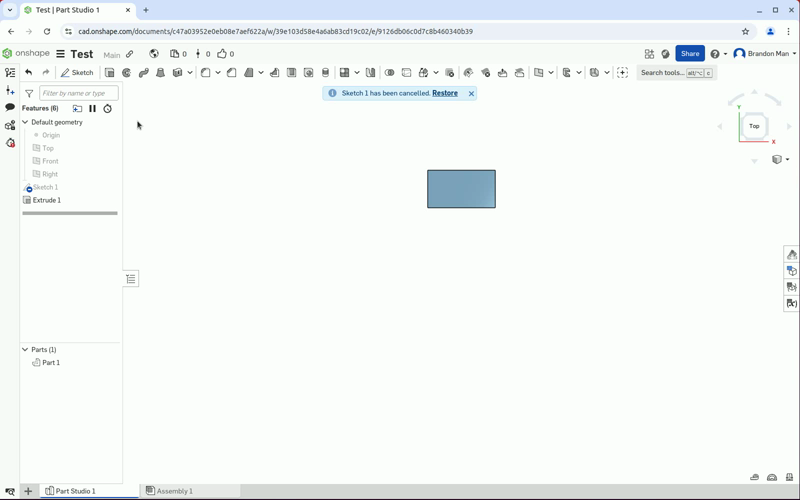
mouse_move(73, 189)
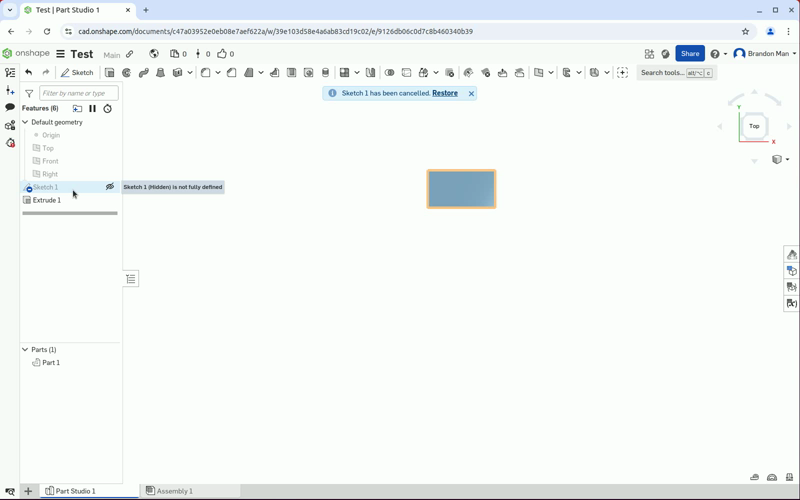
click(73, 189)
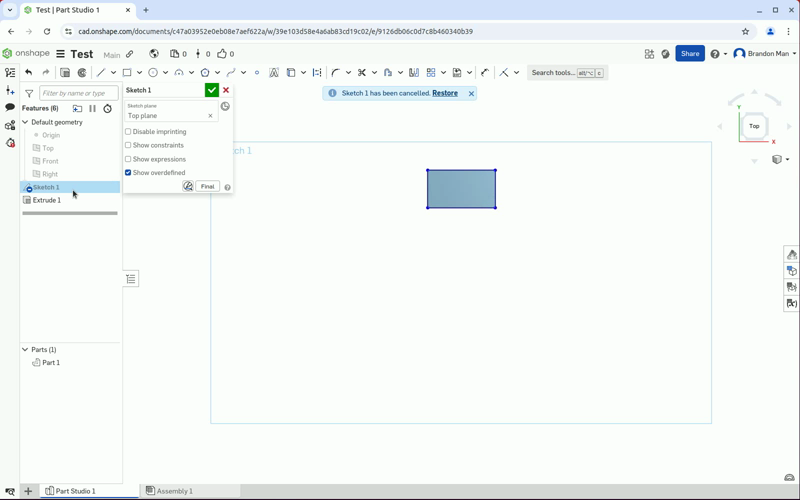
mouse_move(229, 92)
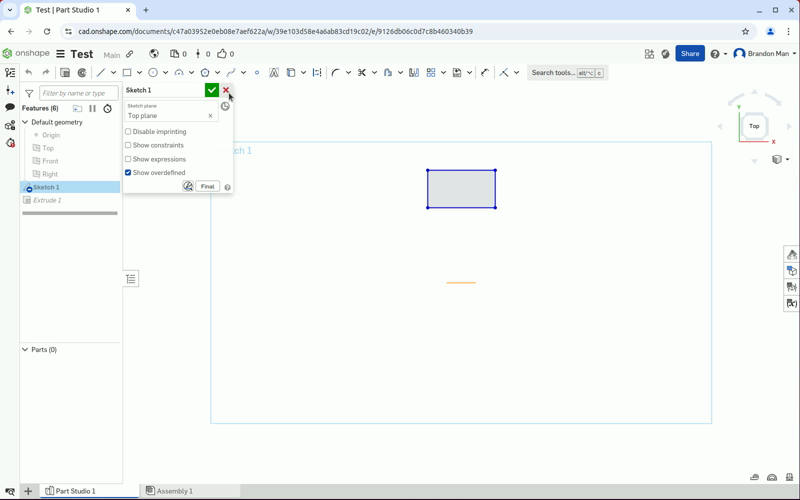
click(229, 92)
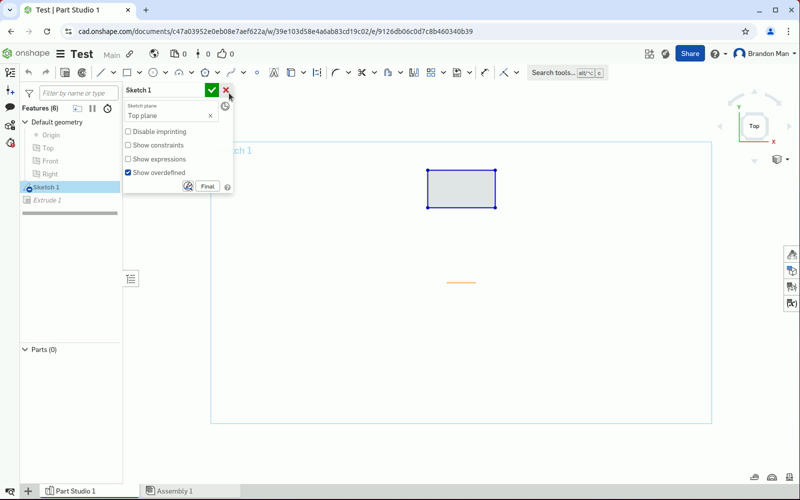
key(shift+s)
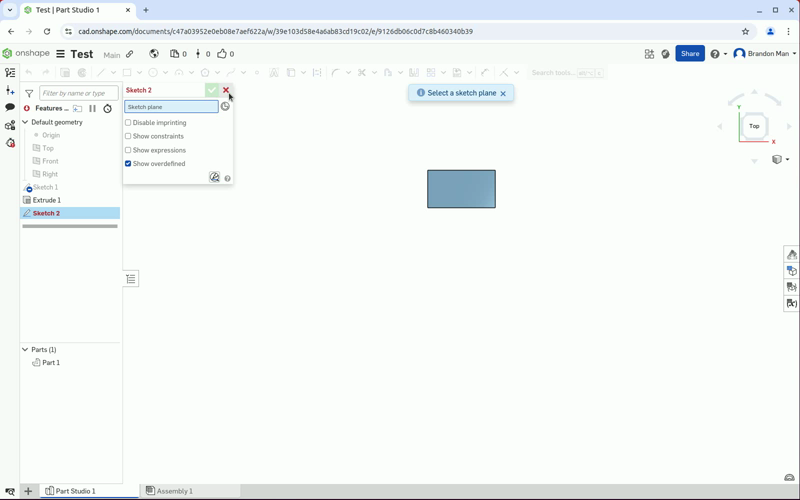
mouse_move(73, 150)
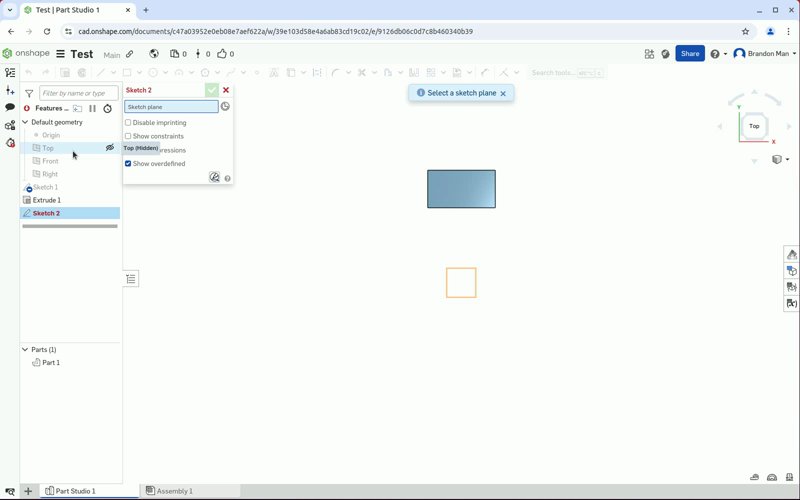
click(73, 150)
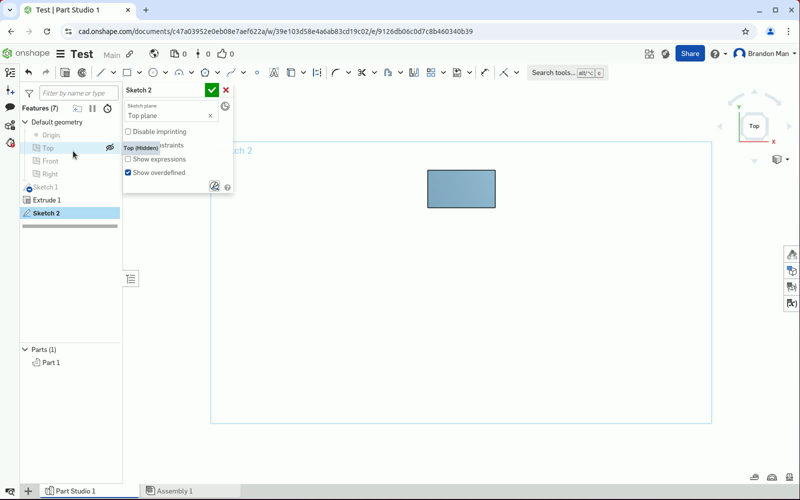
mouse_move(73, 352)
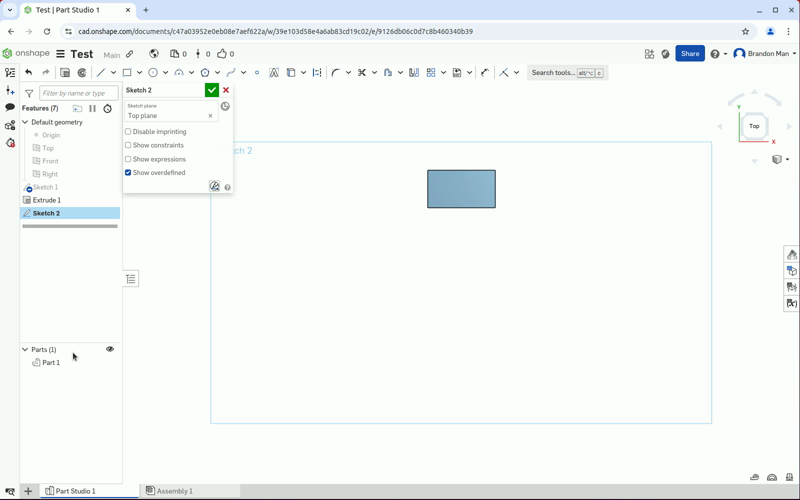
key(y)
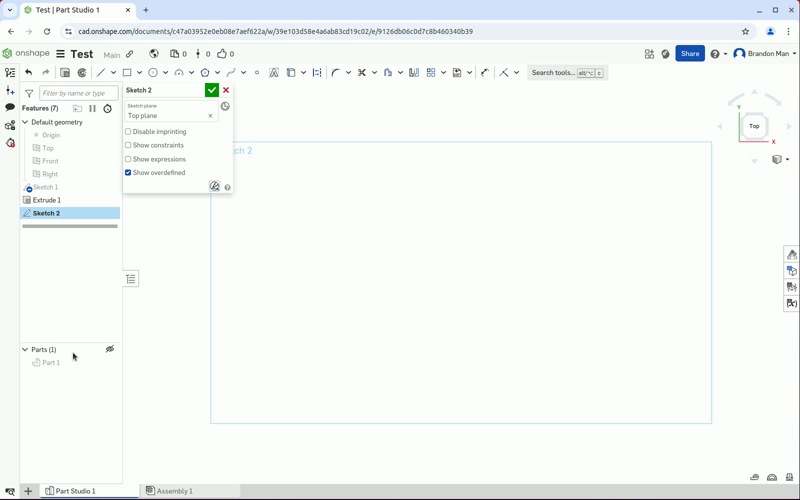
key(l)
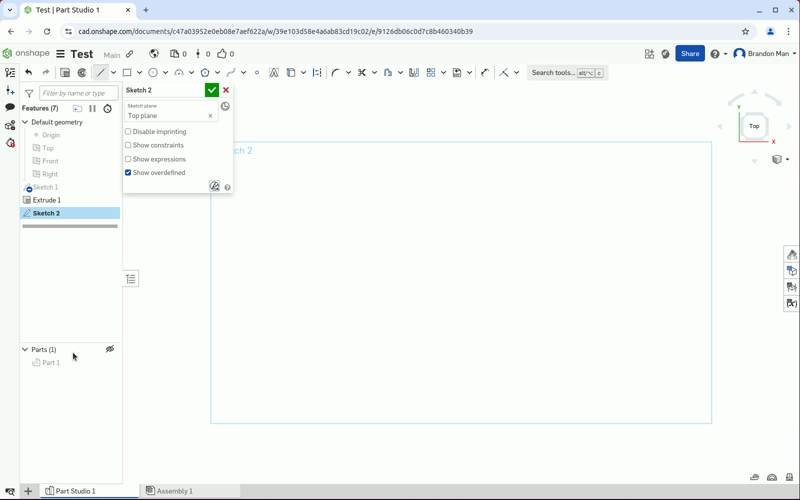
key_down(shift)
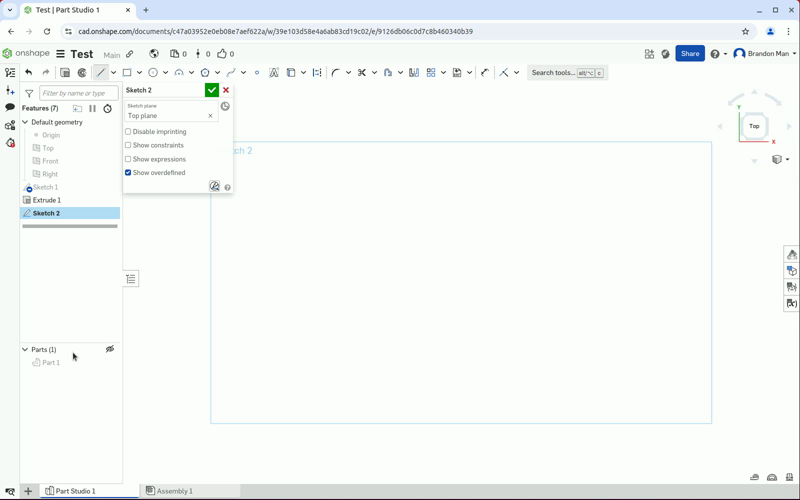
mouse_move(385, 357)
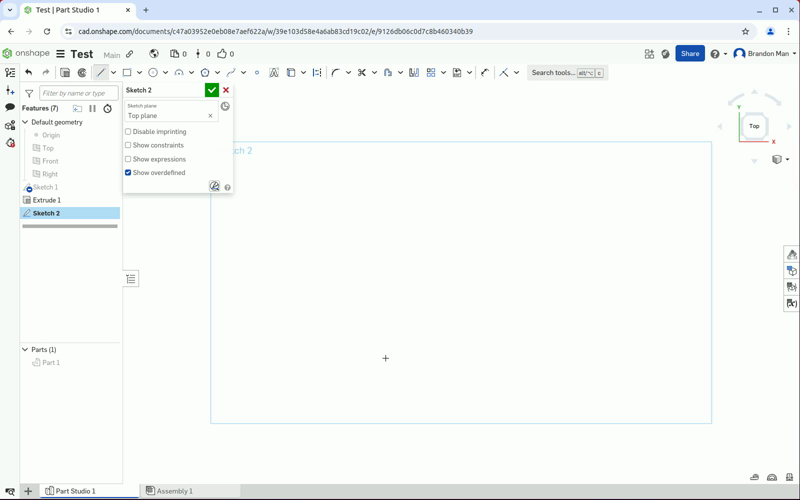
click(385, 357)
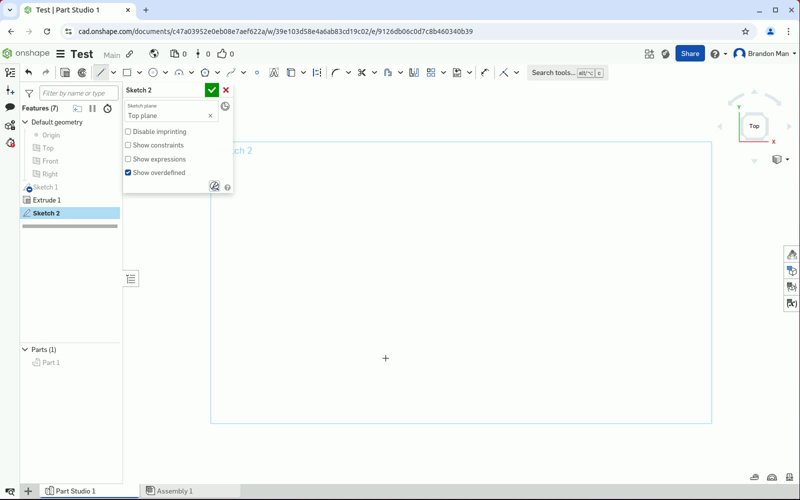
key_up(shift)
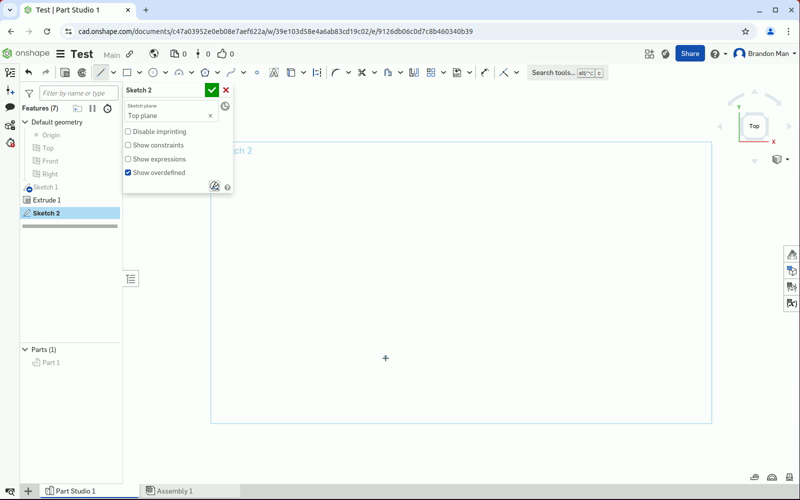
key_down(shift)
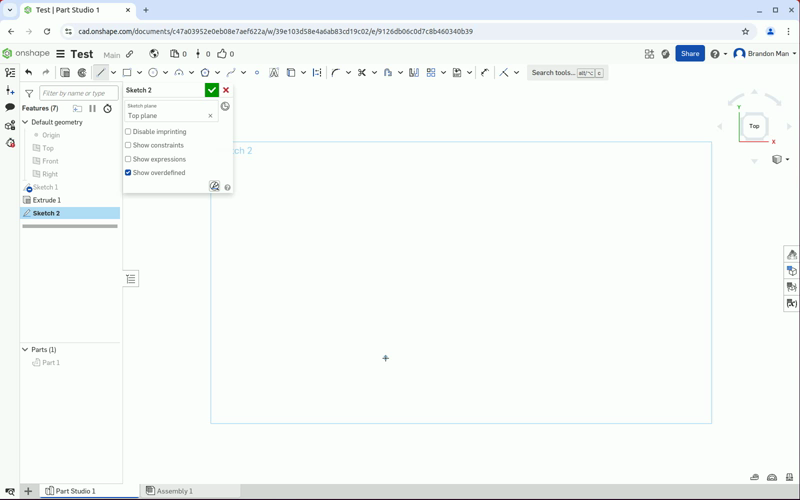
mouse_move(415, 357)
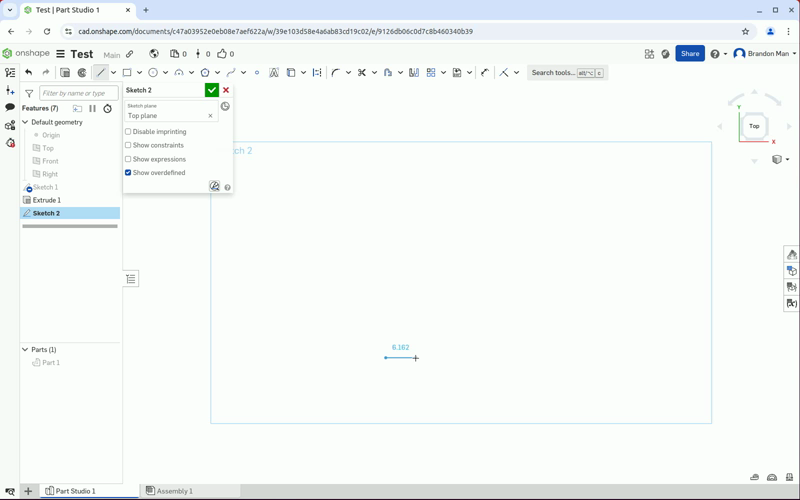
mouse_move(427, 357)
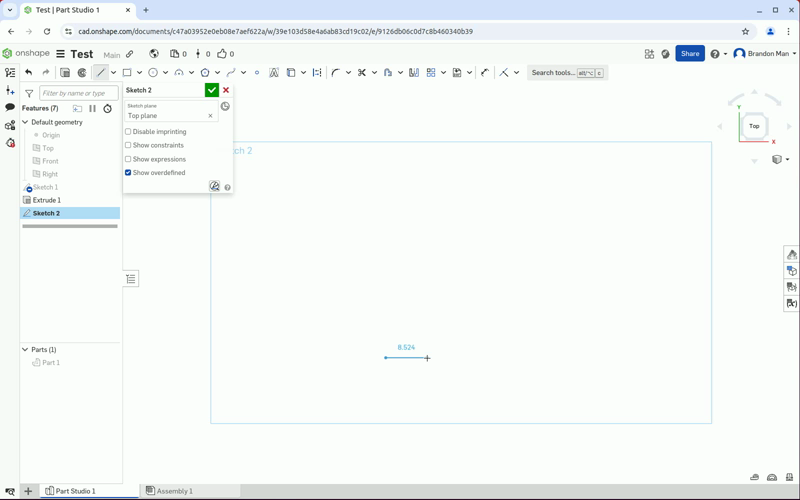
click(427, 357)
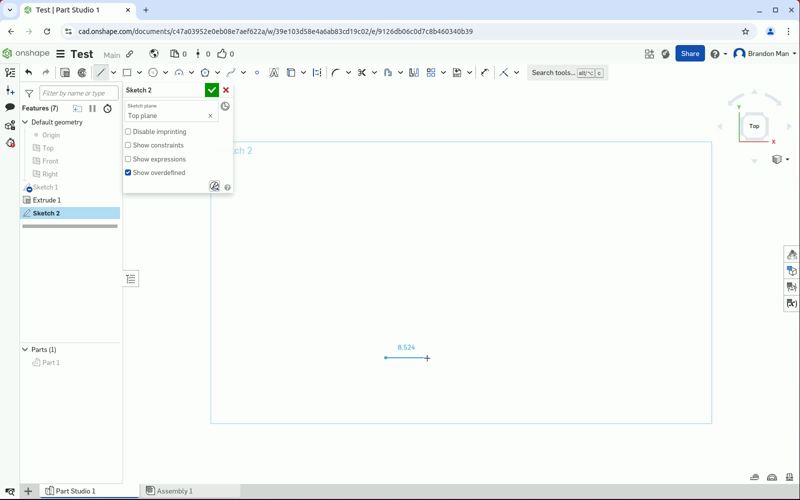
key_up(shift)
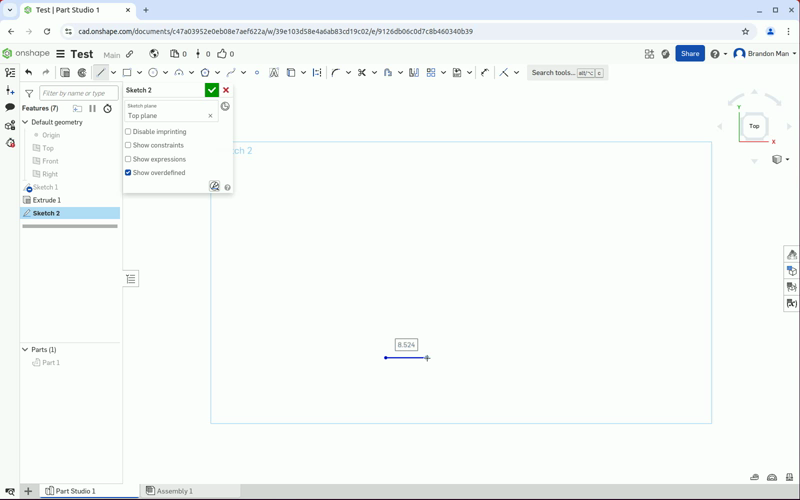
key_down(shift)
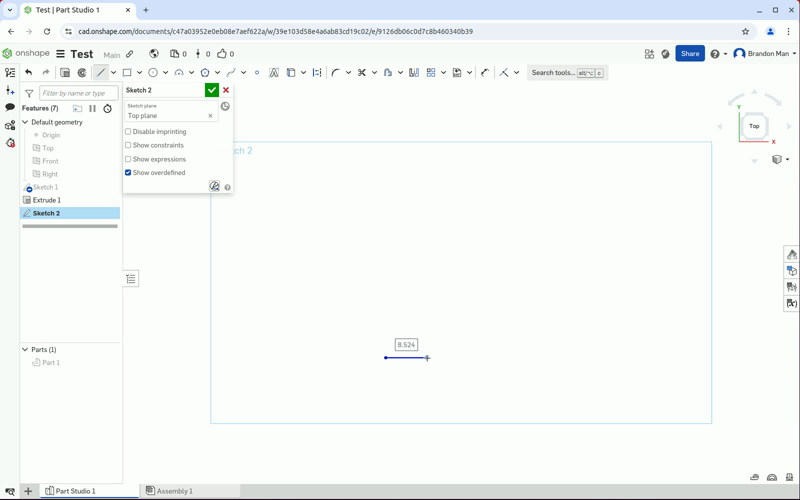
mouse_move(427, 207)
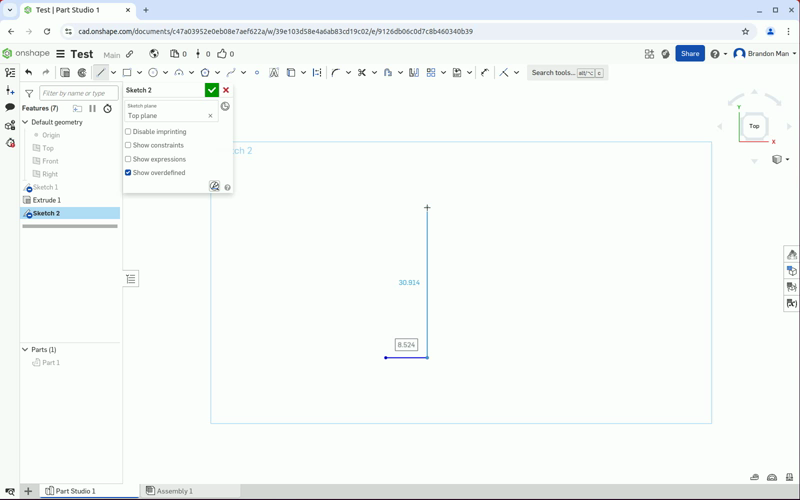
click(427, 207)
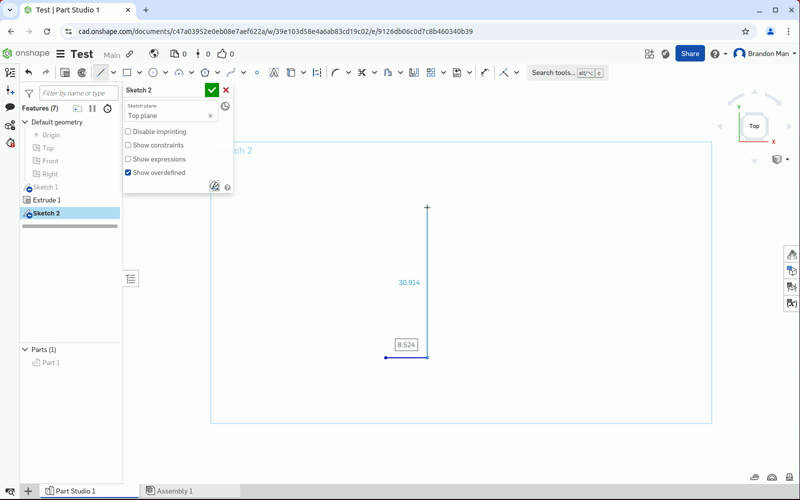
key_up(shift)
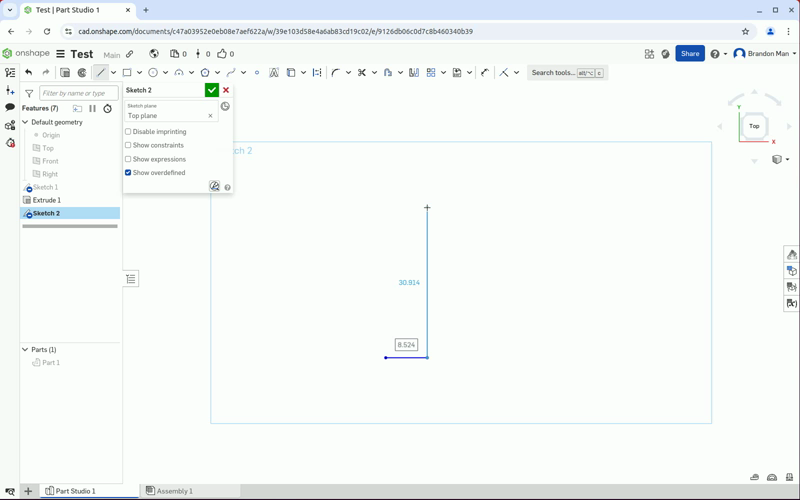
key_down(shift)
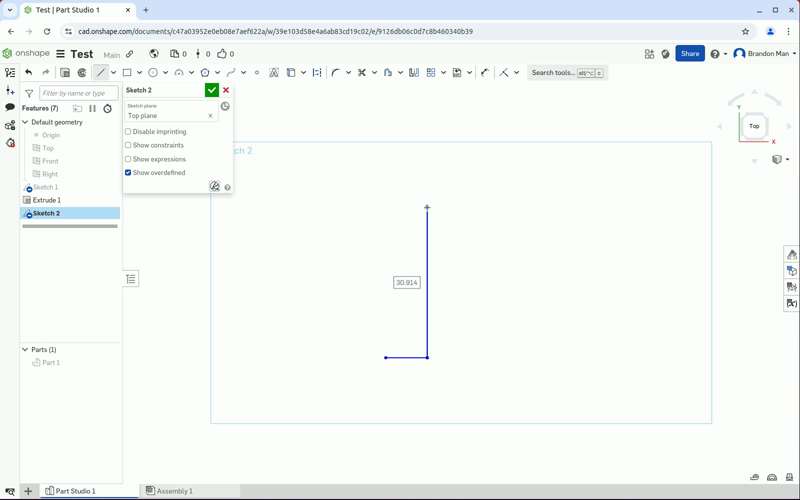
mouse_move(457, 207)
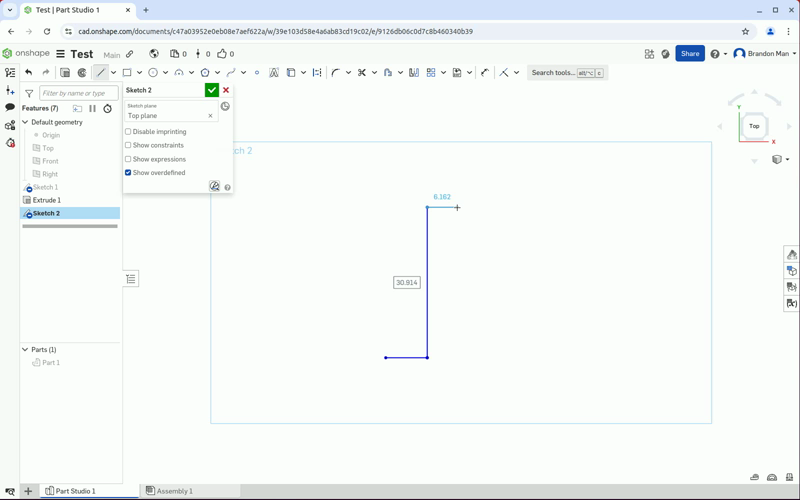
mouse_move(385, 207)
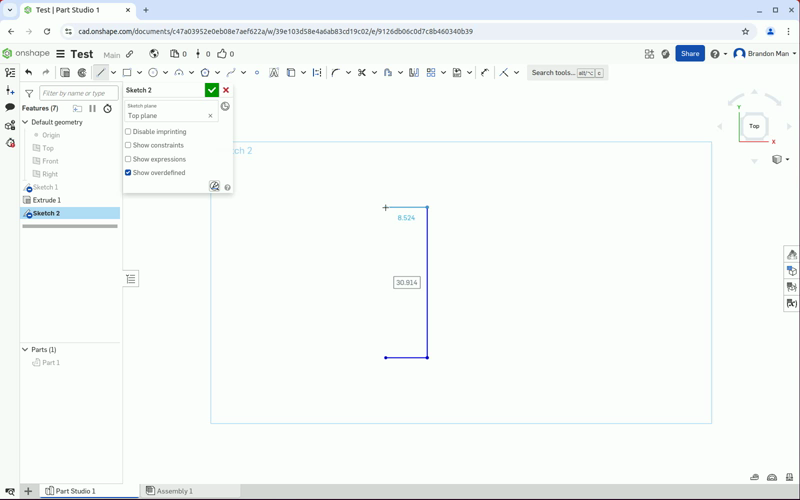
click(385, 207)
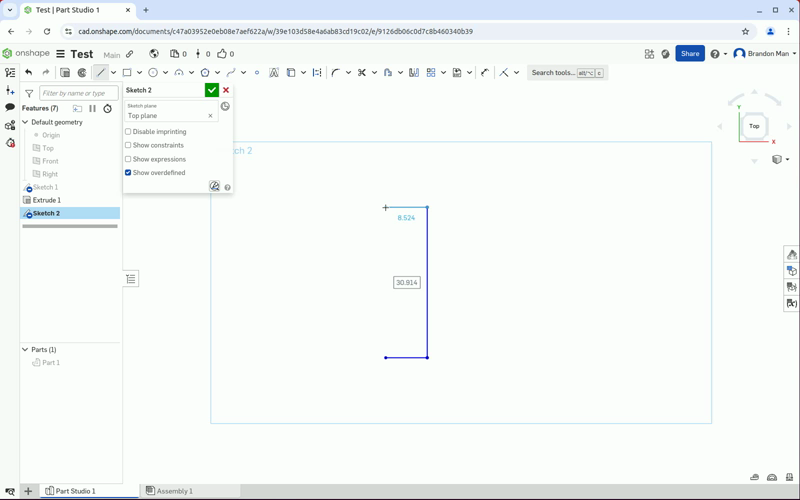
key_up(shift)
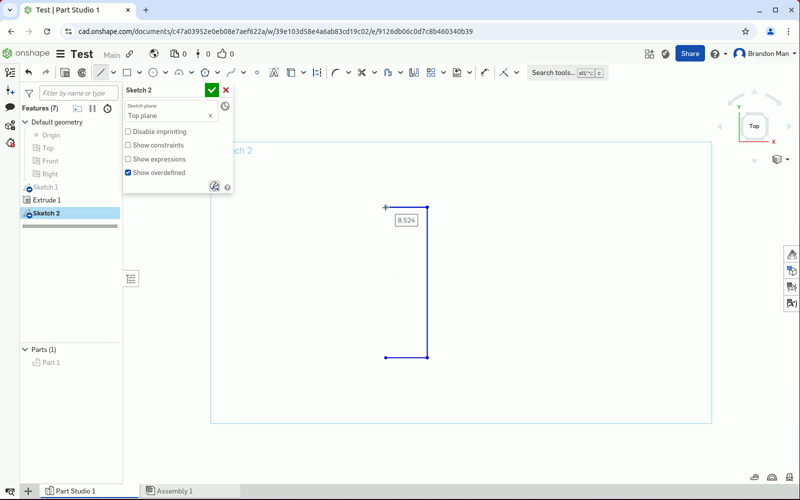
key_down(shift)
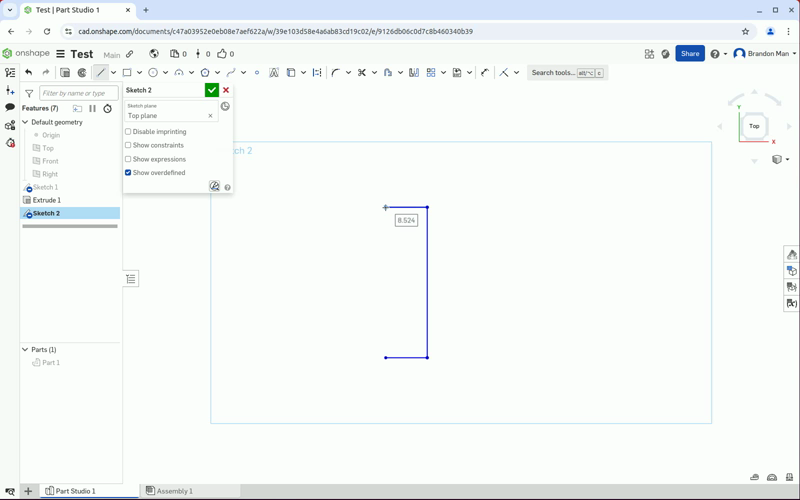
mouse_move(385, 357)
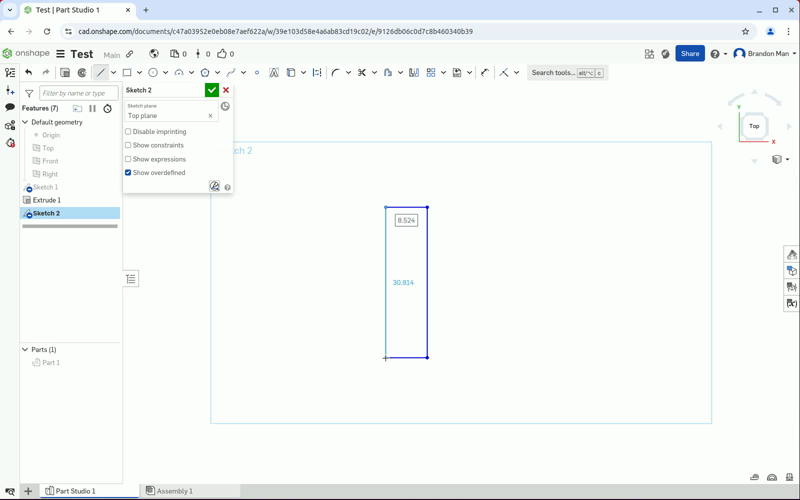
key_up(shift)
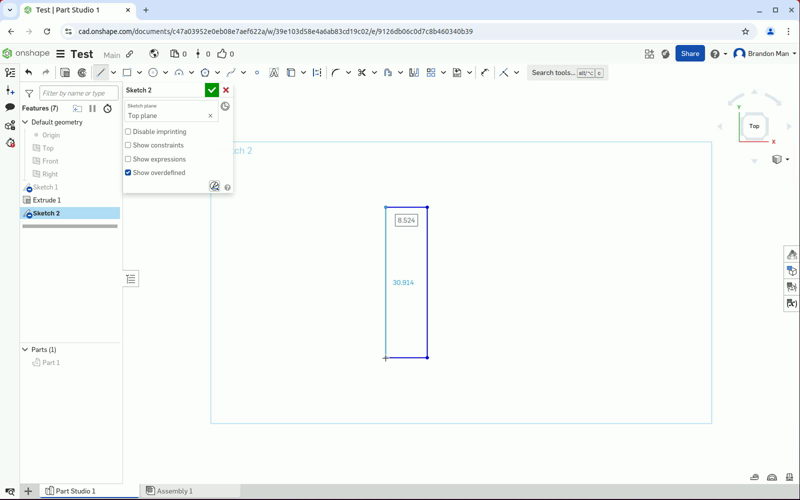
click(385, 357)
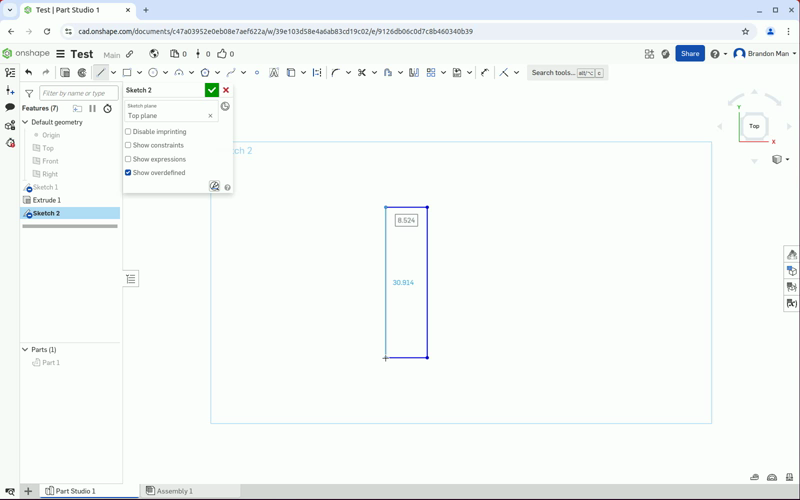
key(esc)
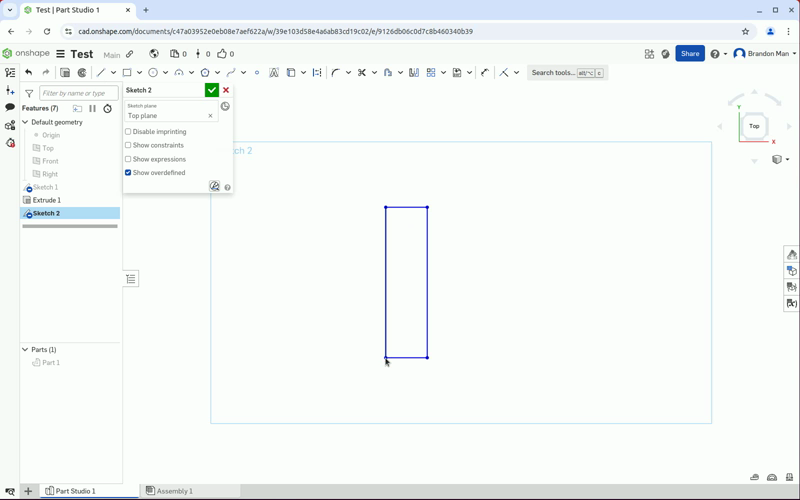
mouse_move(422, 284)
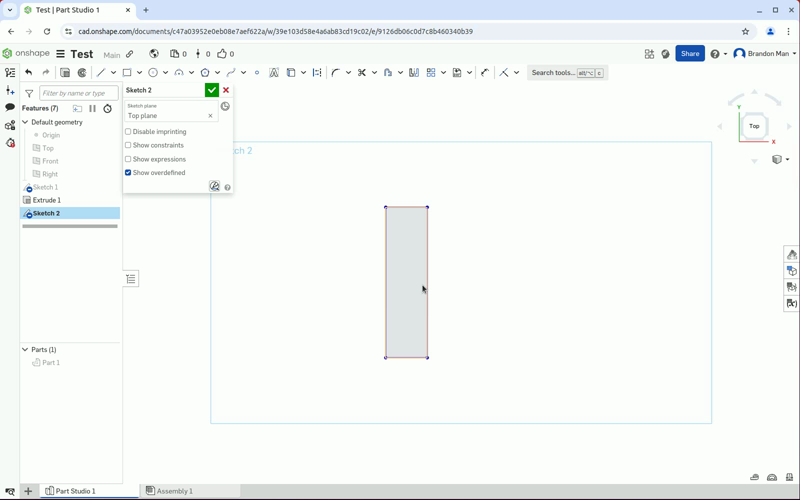
click(422, 284)
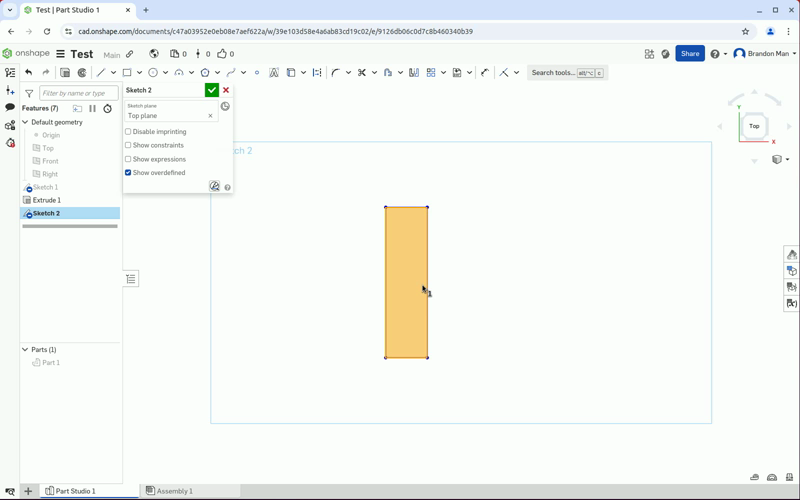
mouse_move(73, 352)
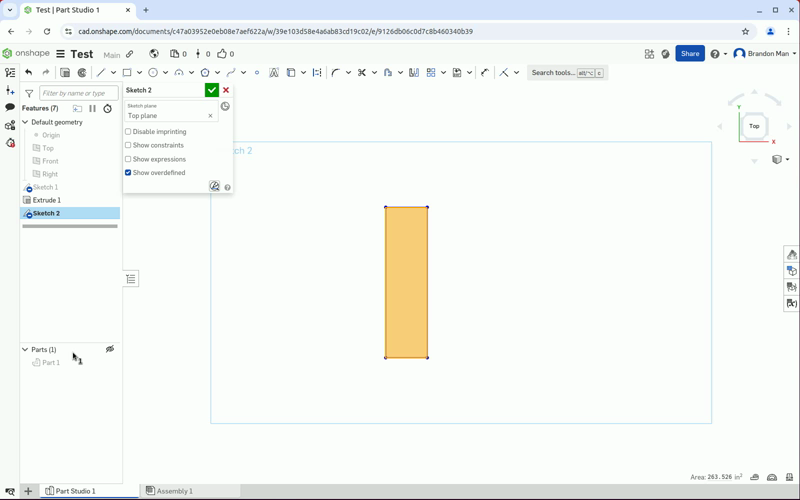
key(shift+y)
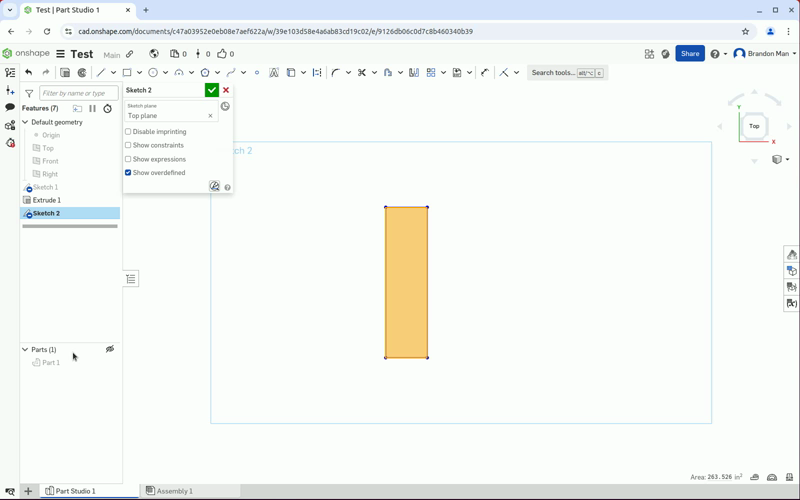
key(shift+e)
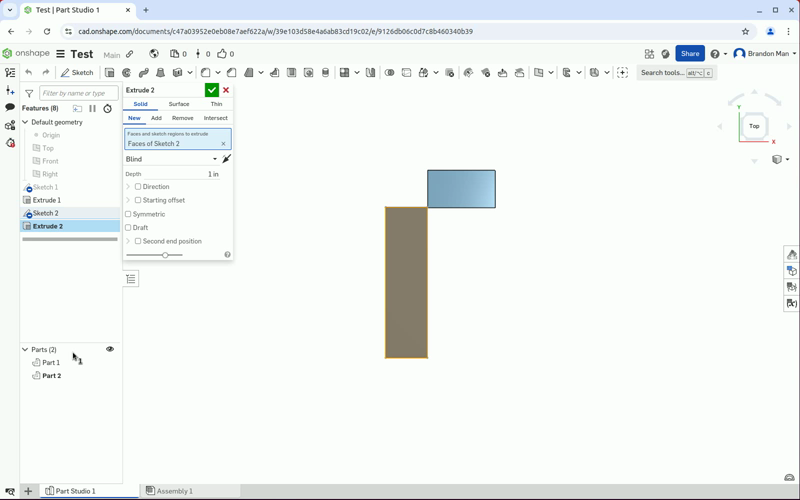
mouse_move(143, 106)
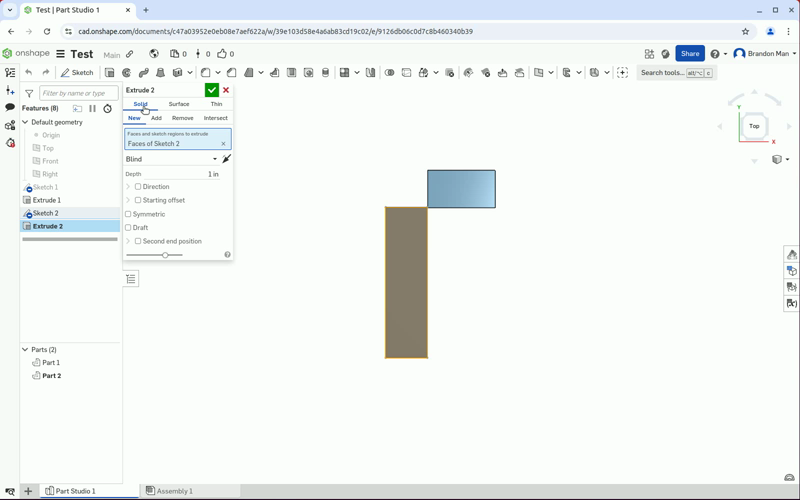
click(143, 106)
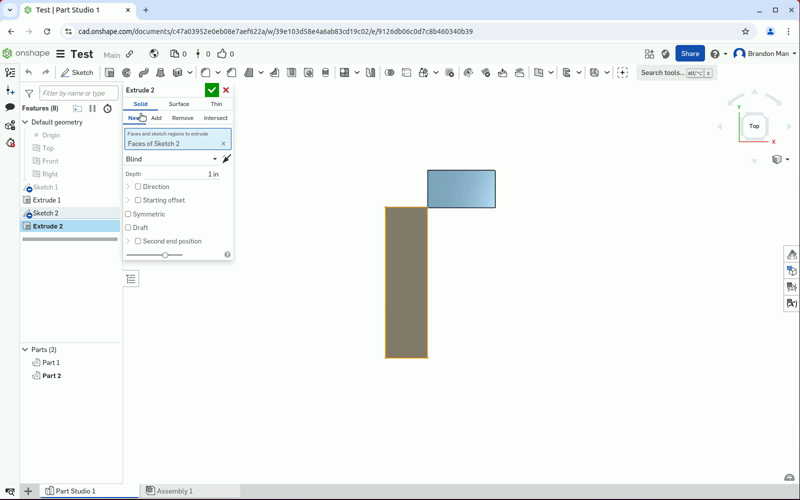
mouse_move(137, 120)
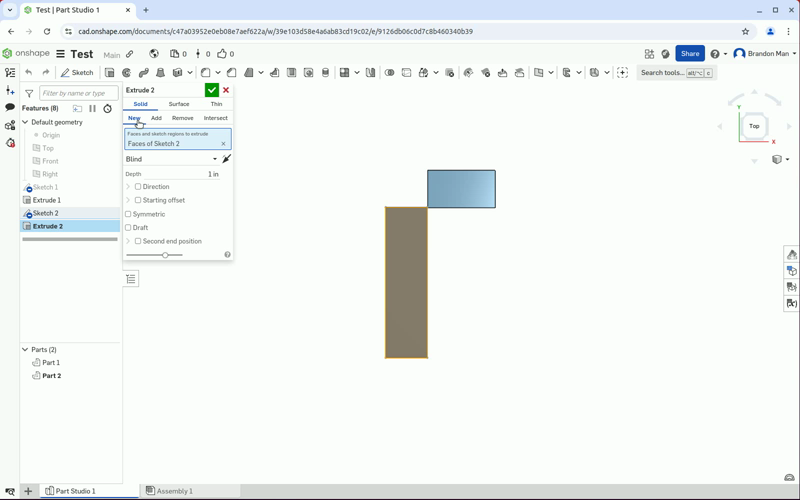
click(137, 120)
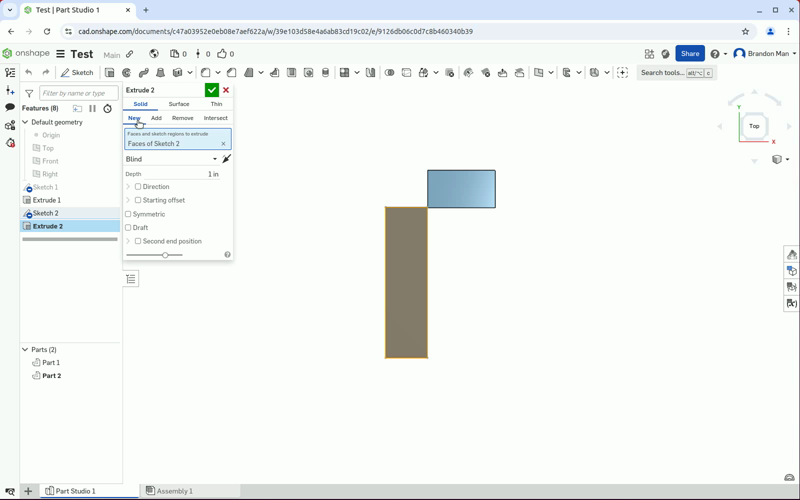
key(tab, 4)
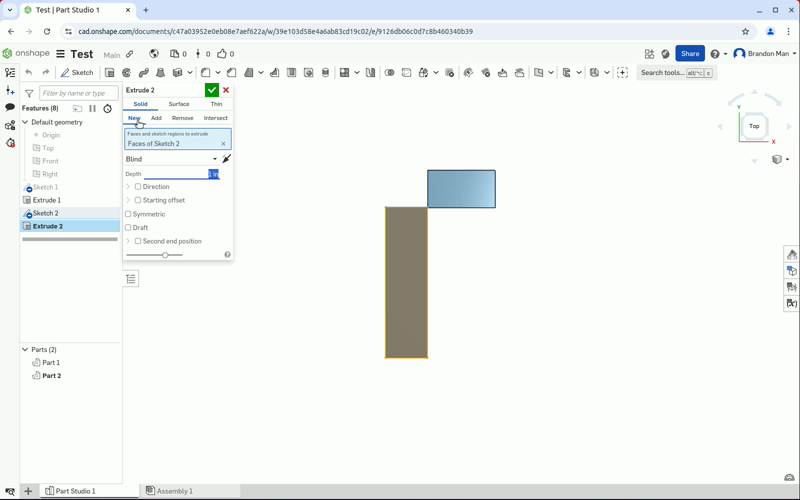
text(4.574)
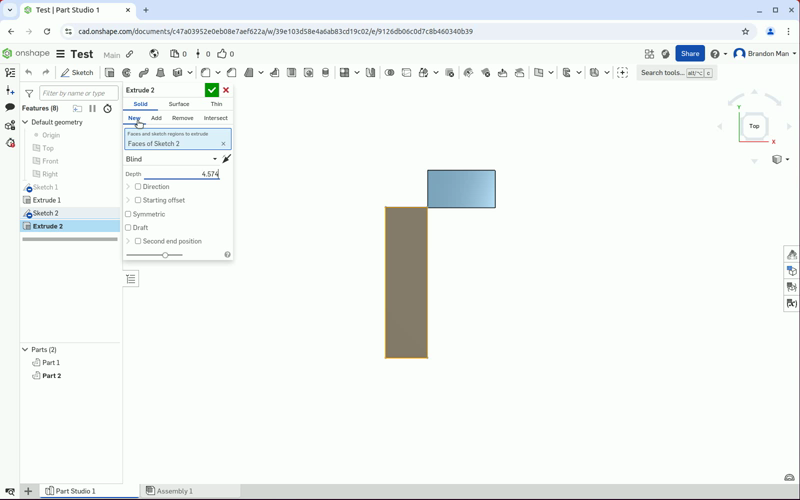
key(enter)
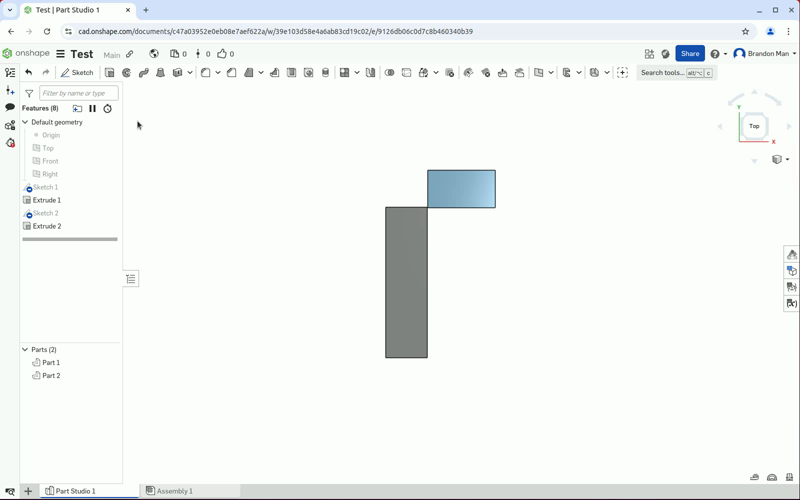
key(shift+h)
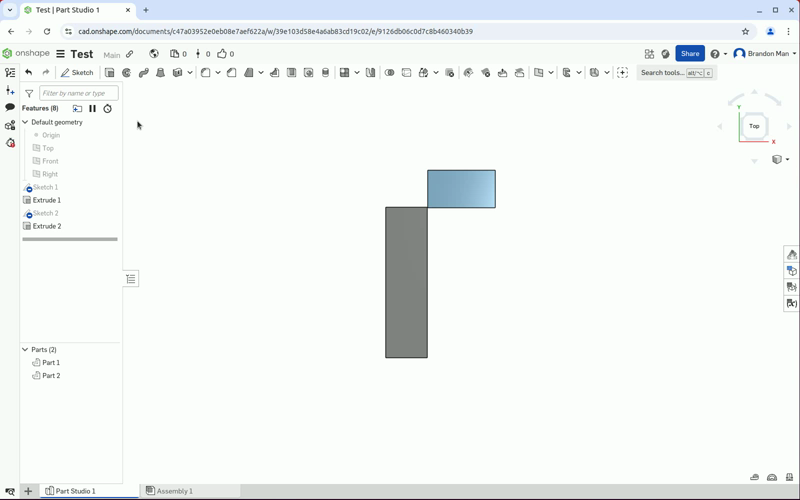
key(shift+h)
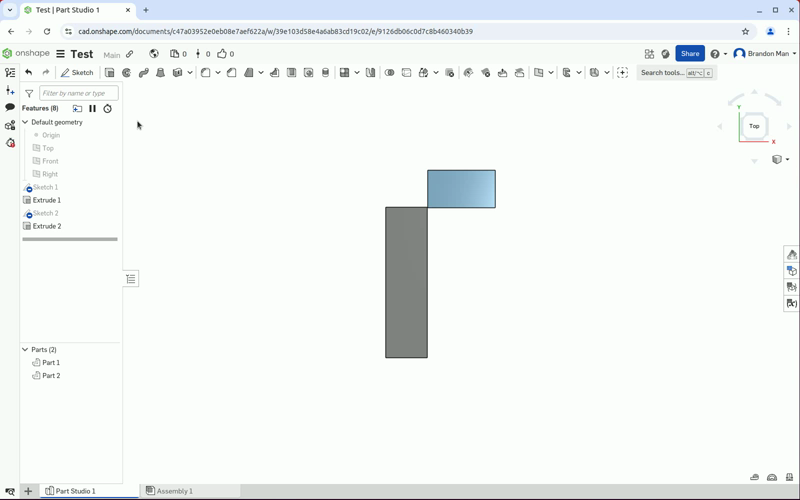
mouse_move(73, 189)
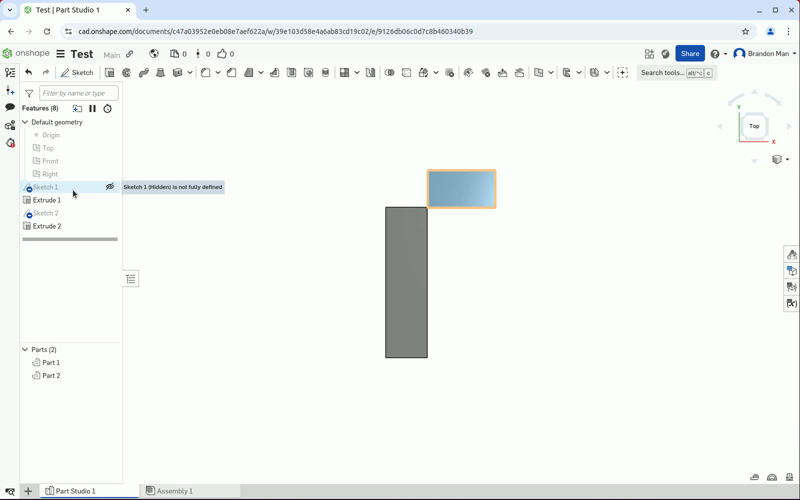
click(73, 189)
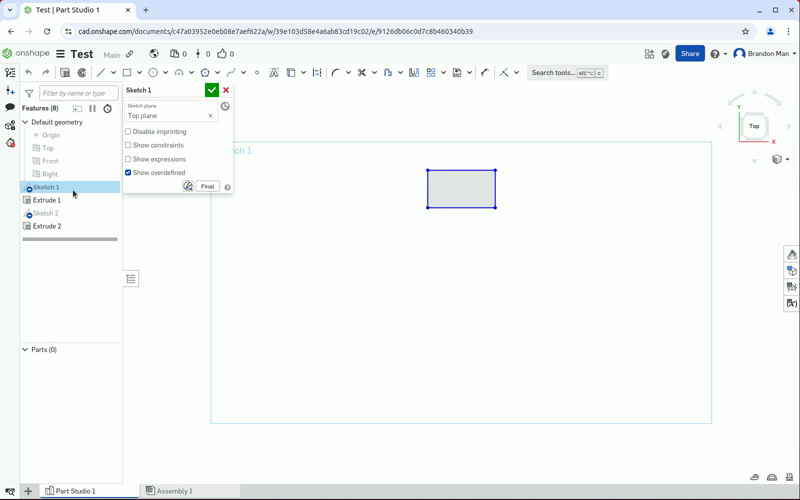
mouse_move(229, 92)
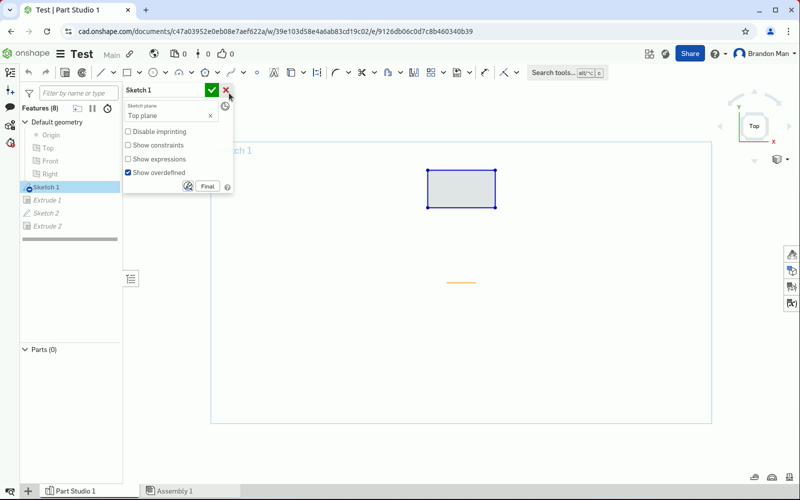
click(229, 92)
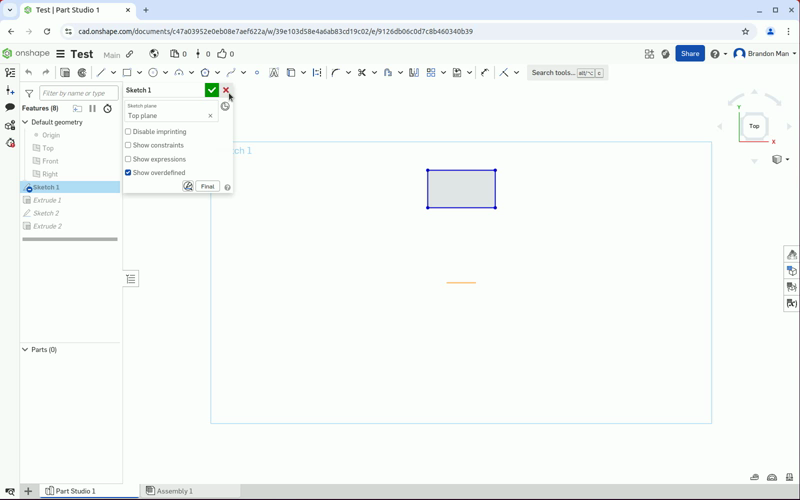
key(shift+s)
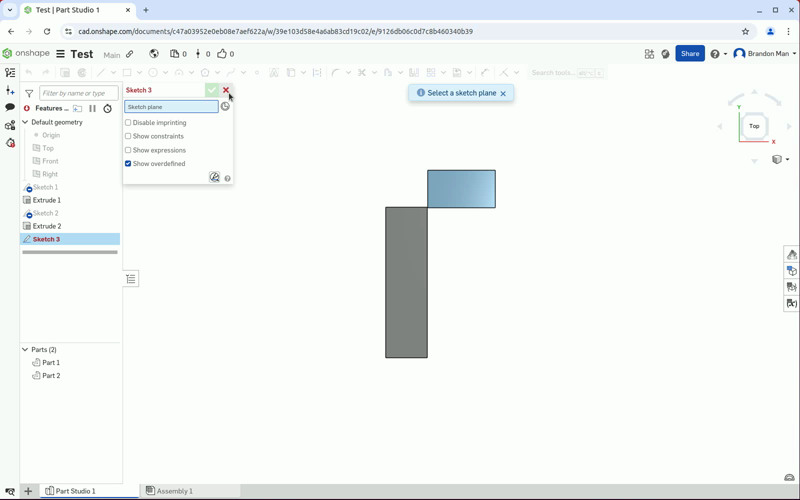
mouse_move(73, 150)
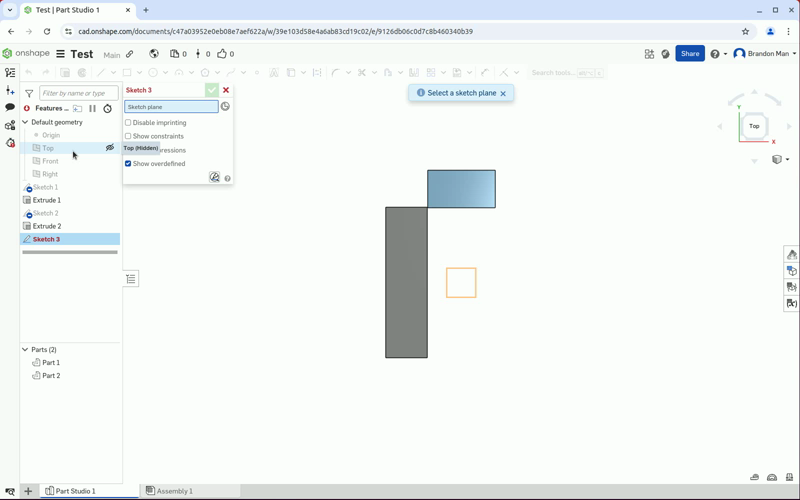
click(73, 150)
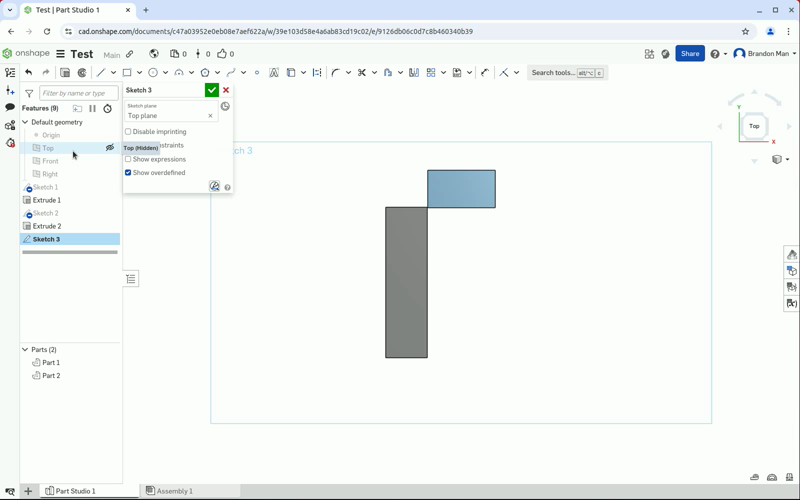
mouse_move(73, 352)
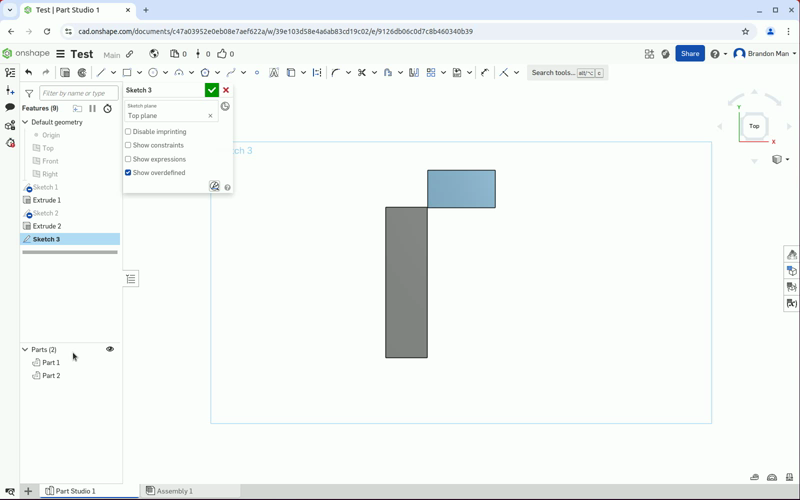
key(y)
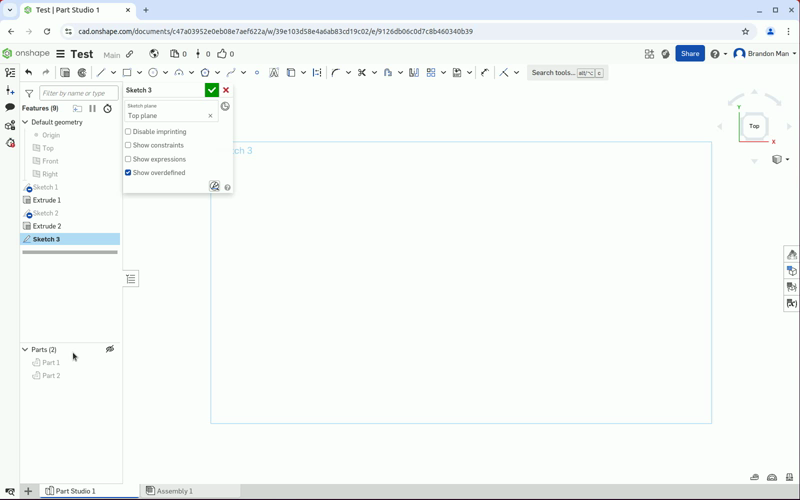
key(l)
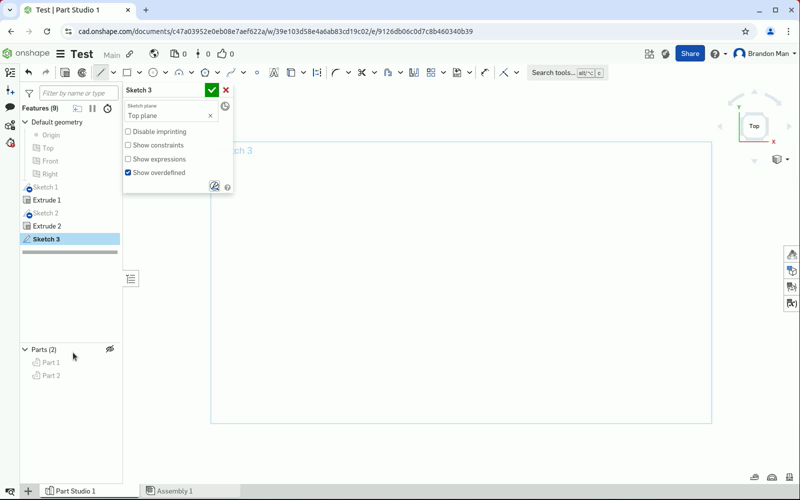
key_down(shift)
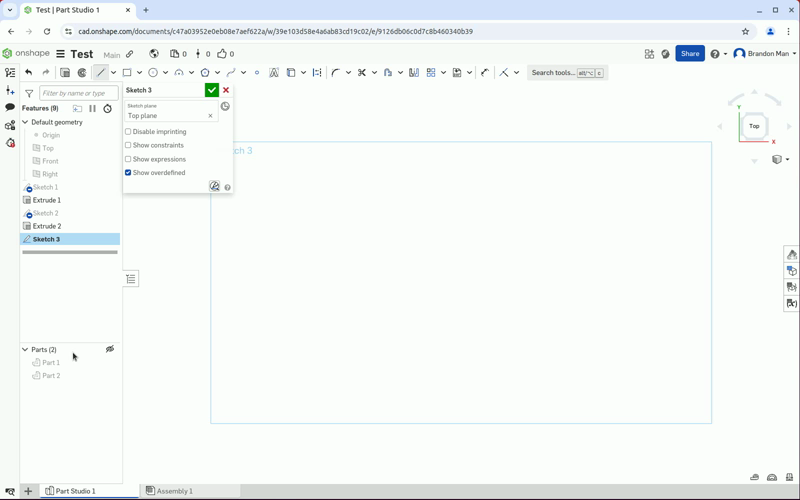
mouse_move(385, 207)
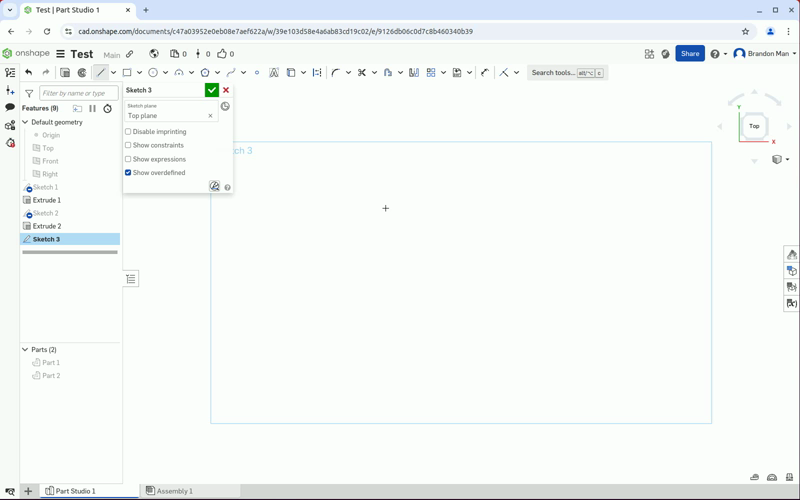
click(385, 207)
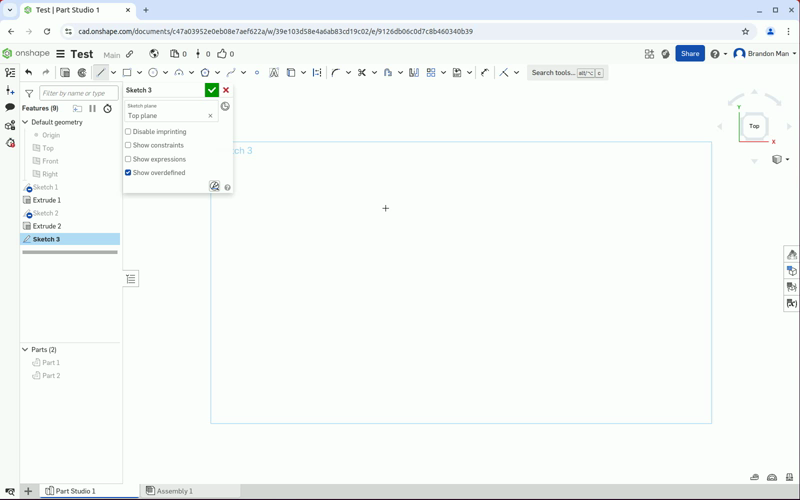
key_up(shift)
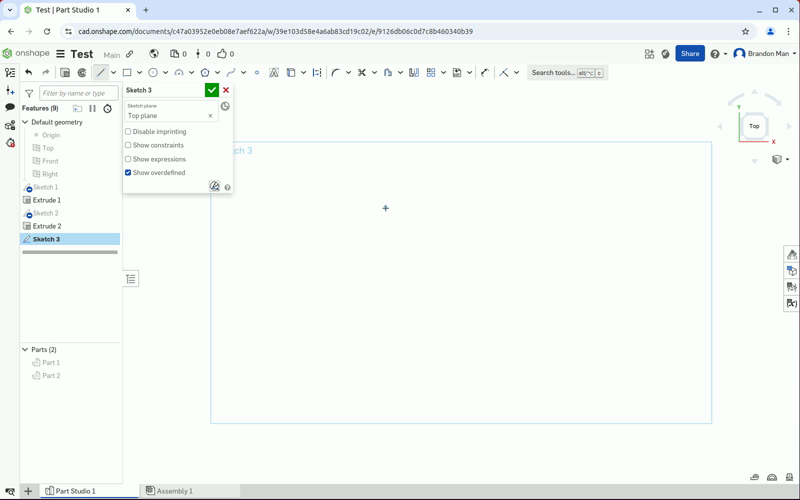
key_down(shift)
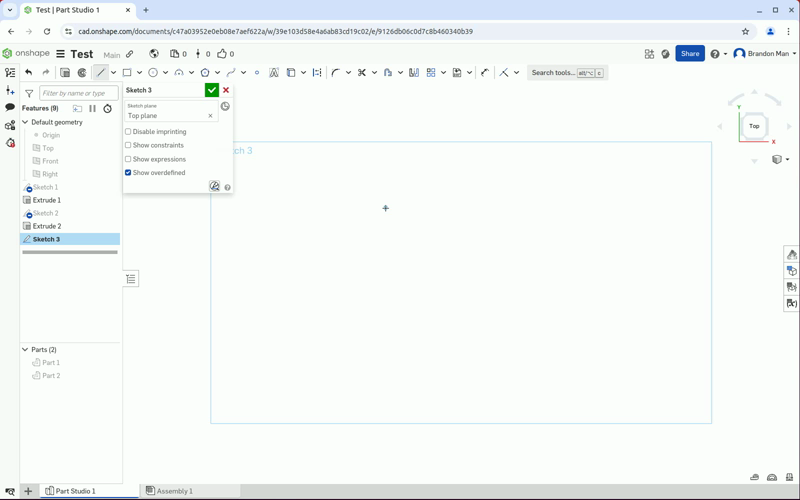
mouse_move(415, 207)
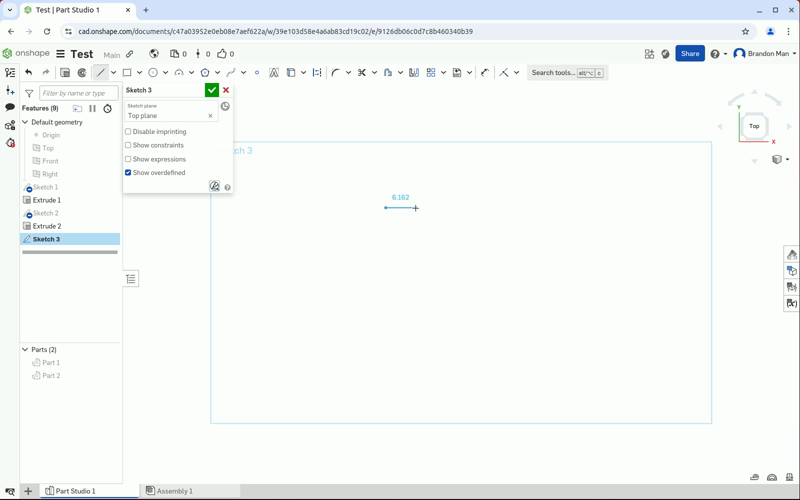
mouse_move(428, 207)
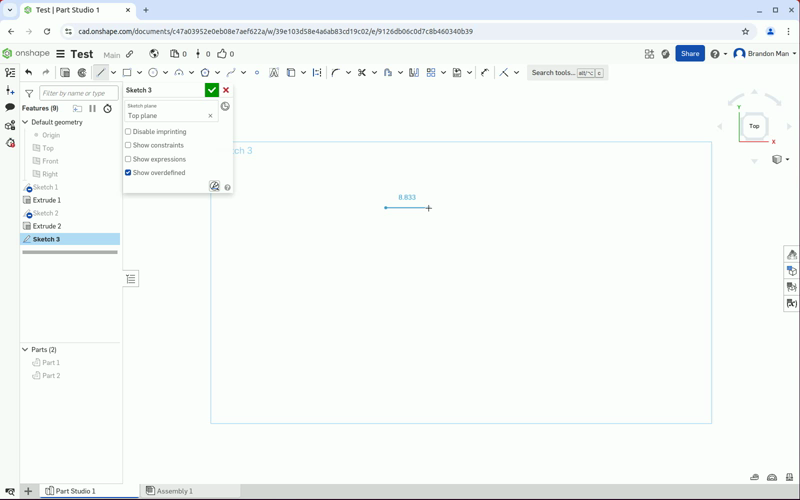
click(428, 207)
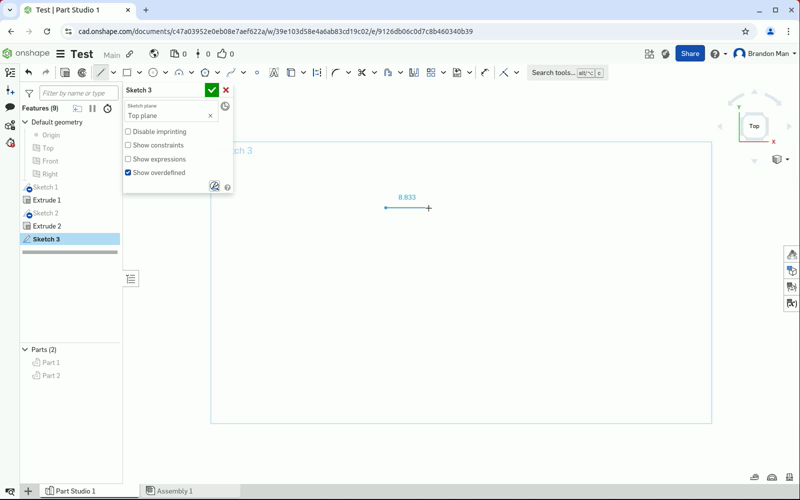
key_up(shift)
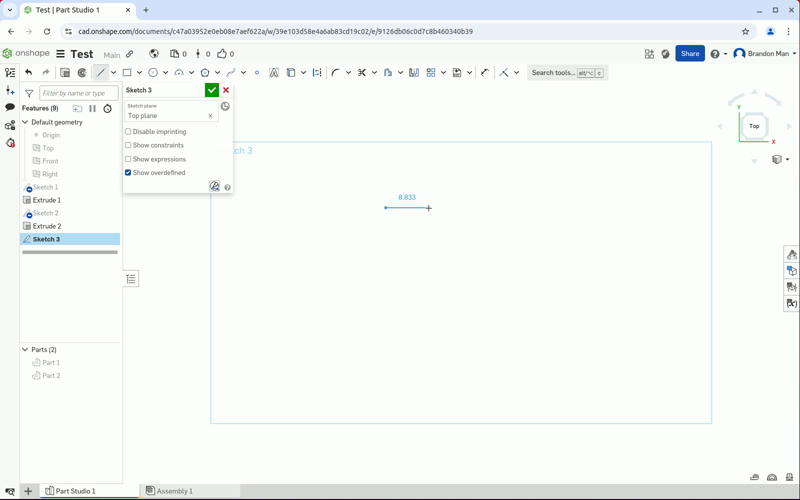
key_down(shift)
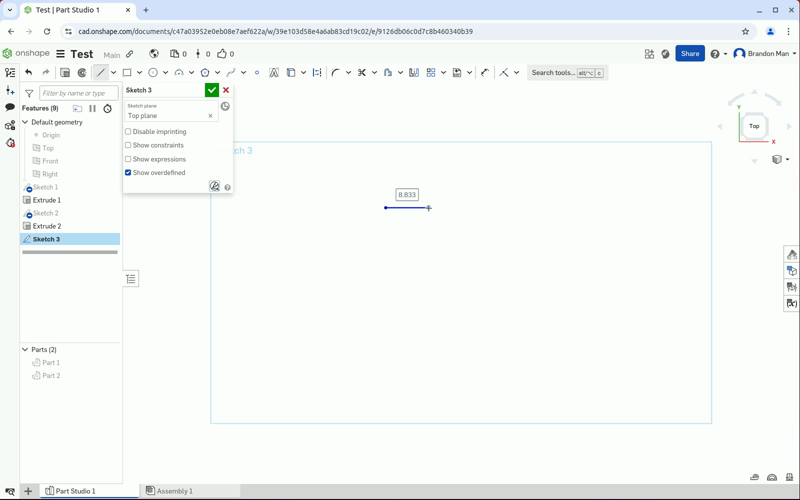
mouse_move(458, 207)
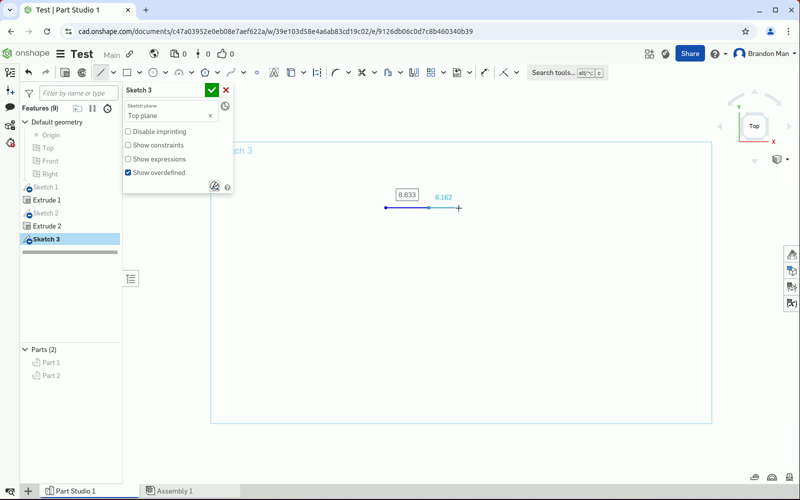
mouse_move(428, 169)
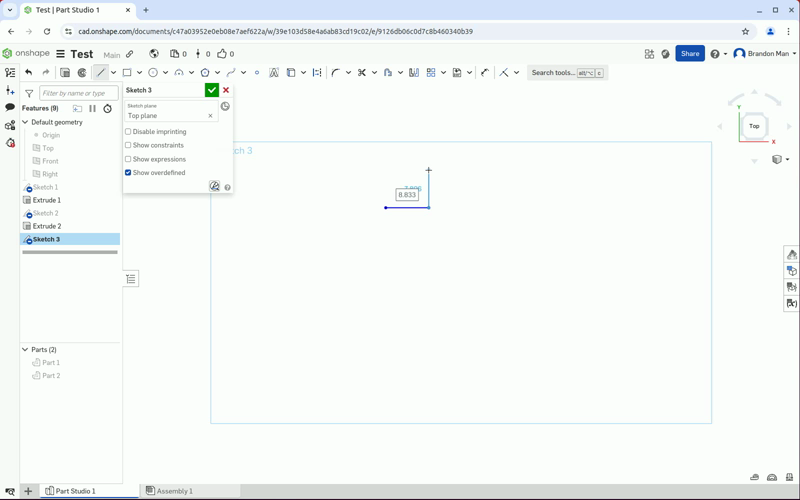
click(428, 169)
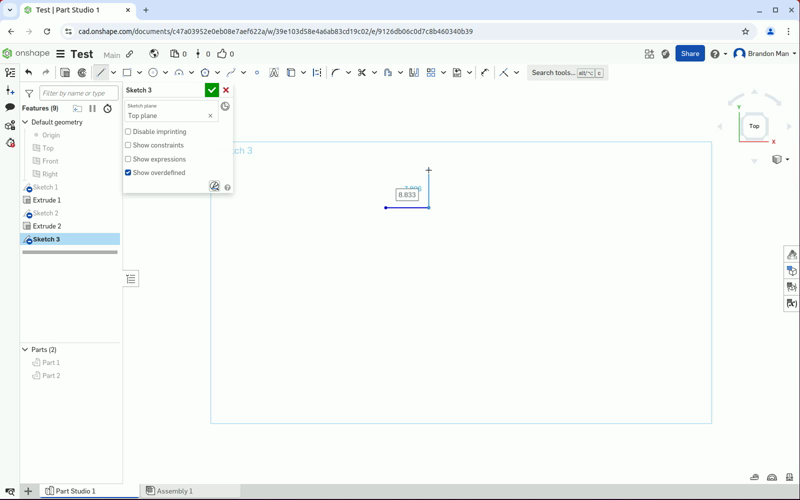
key_up(shift)
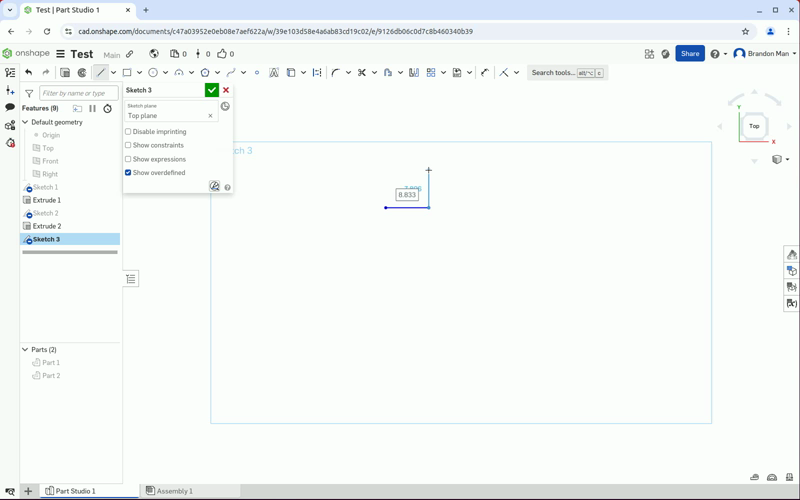
mouse_move(458, 169)
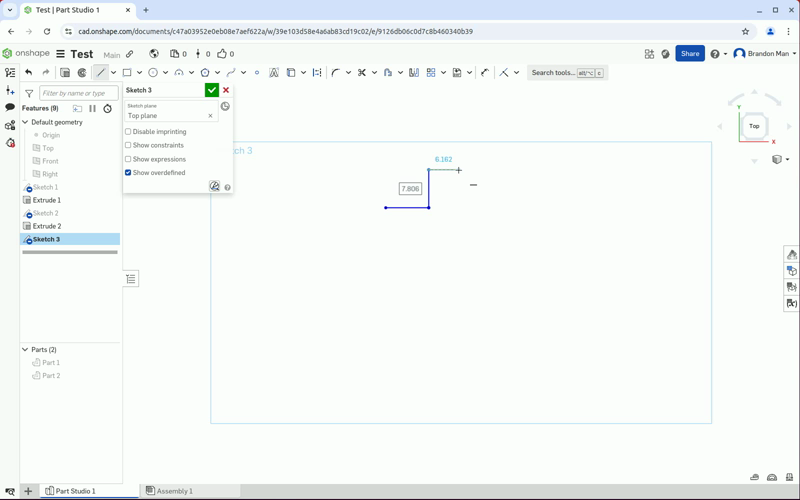
key_down(shift)
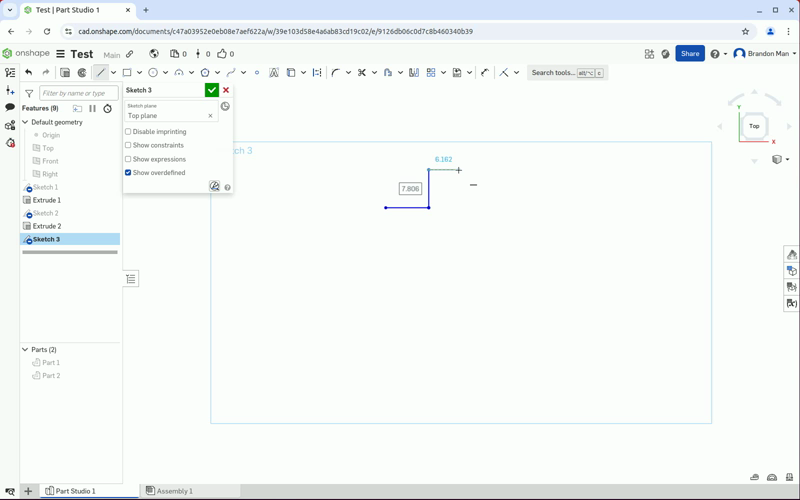
mouse_move(385, 207)
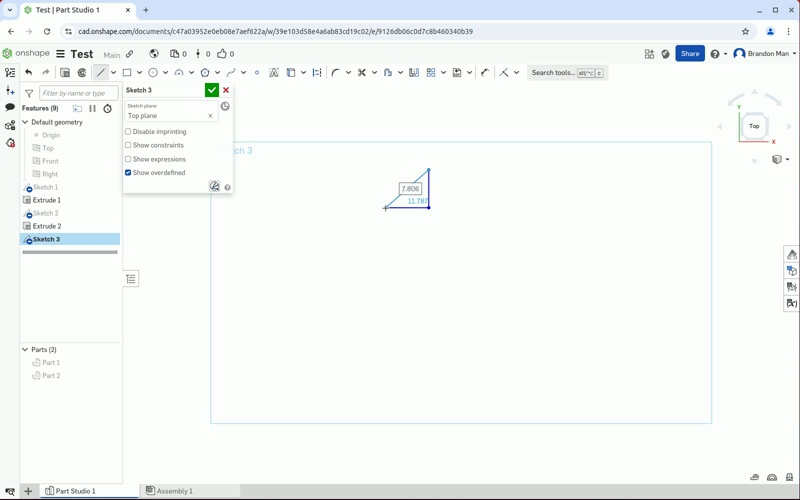
key_up(shift)
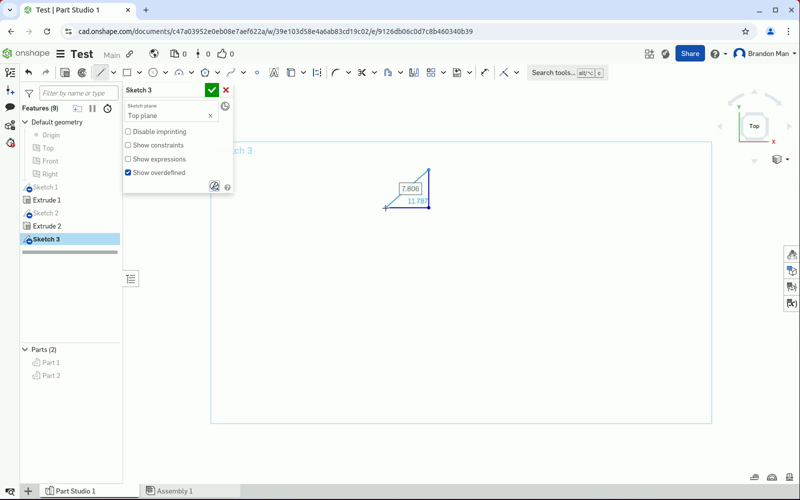
click(385, 207)
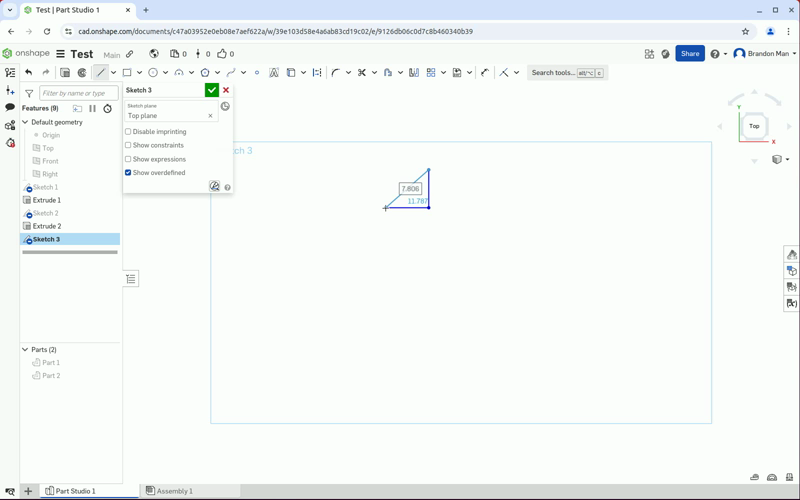
key(esc)
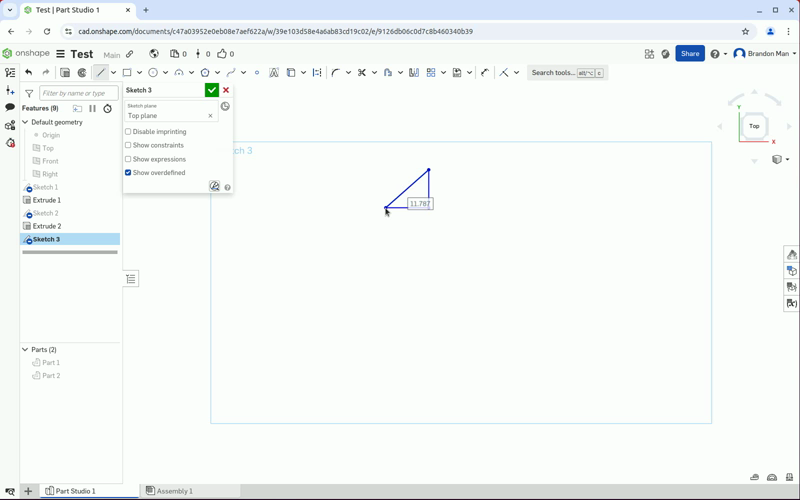
mouse_move(426, 182)
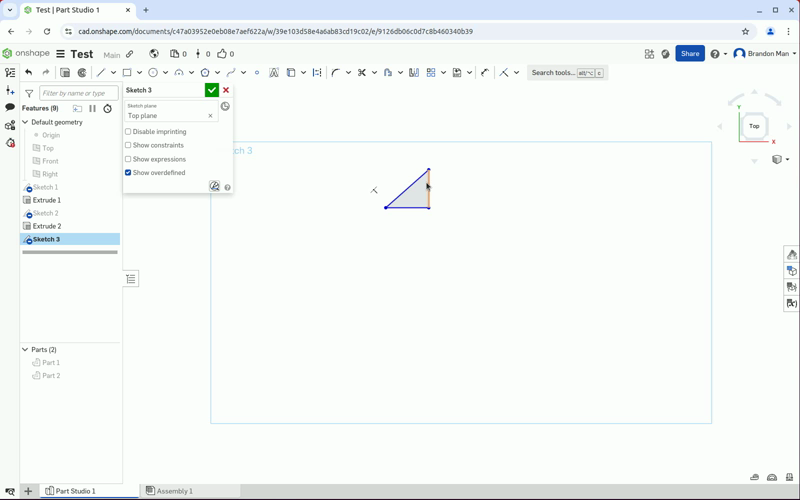
scroll(6)
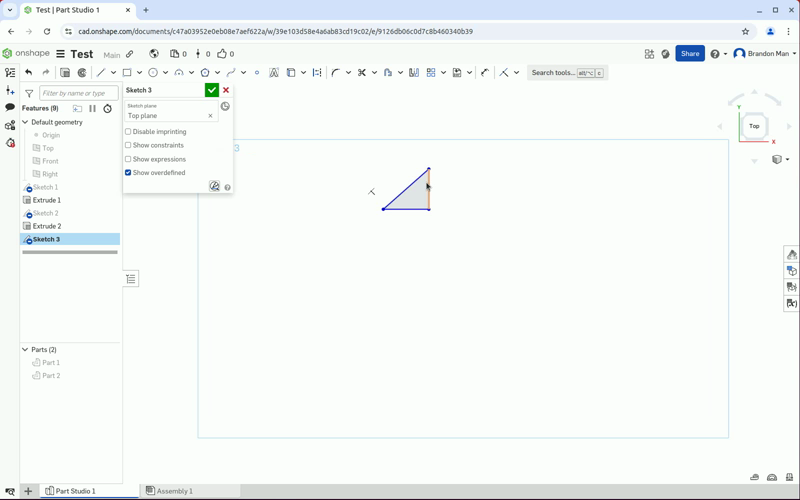
scroll(6)
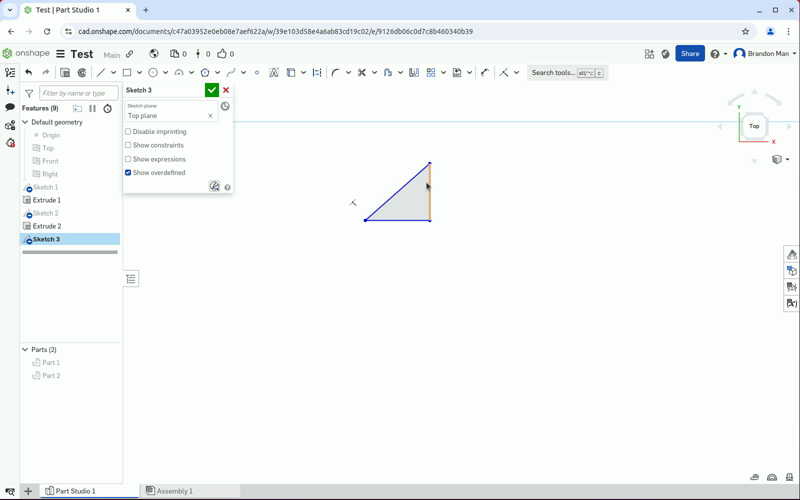
scroll(6)
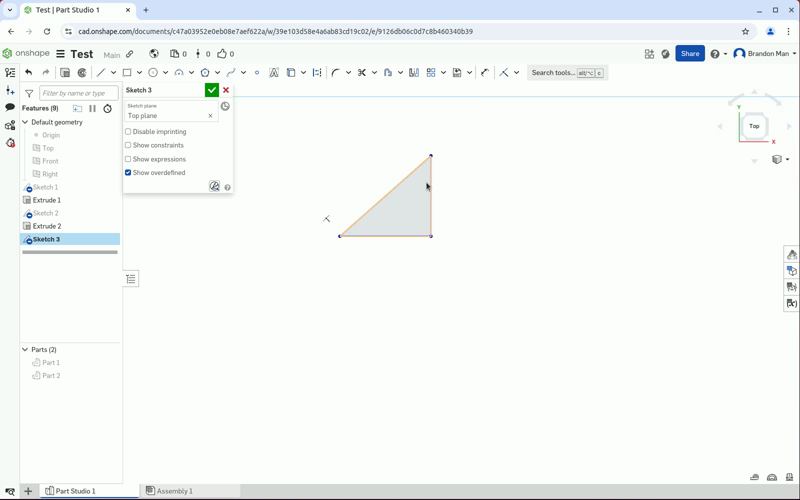
scroll(6)
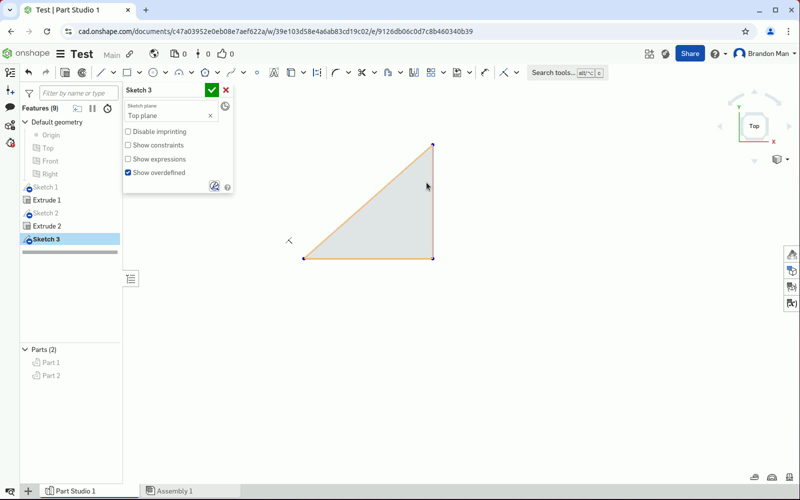
scroll(6)
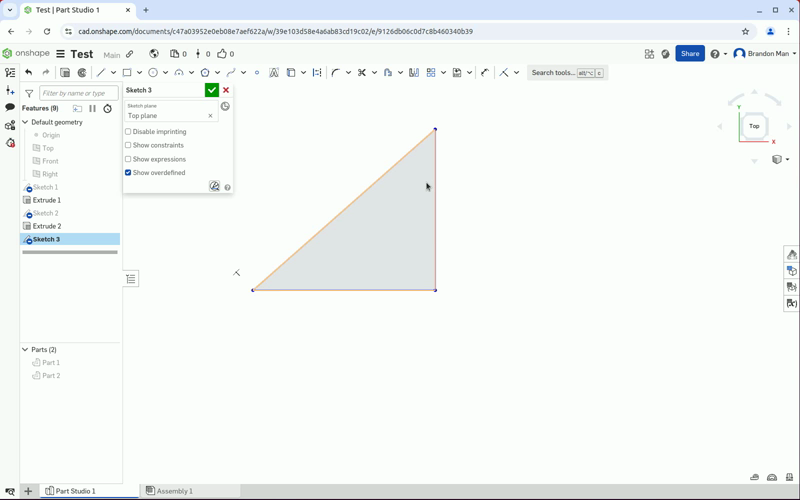
scroll(6)
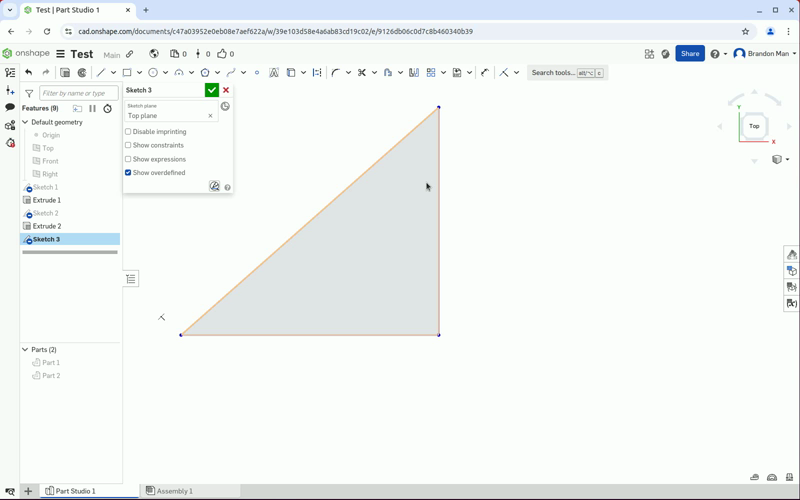
scroll(6)
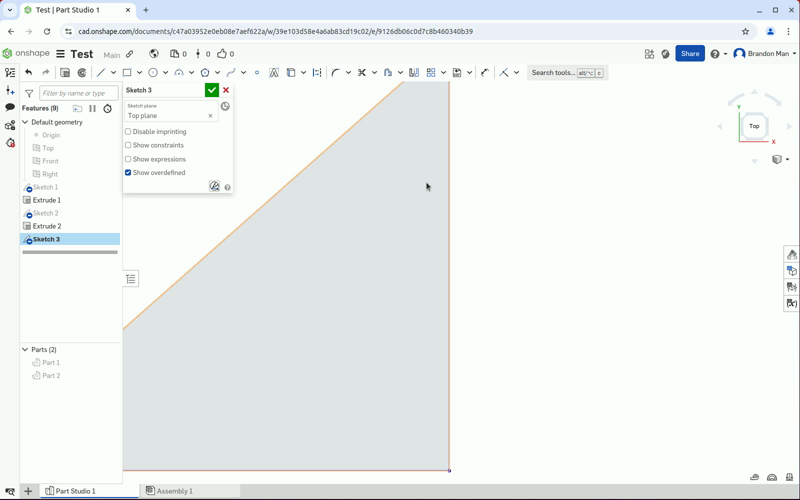
click(426, 182)
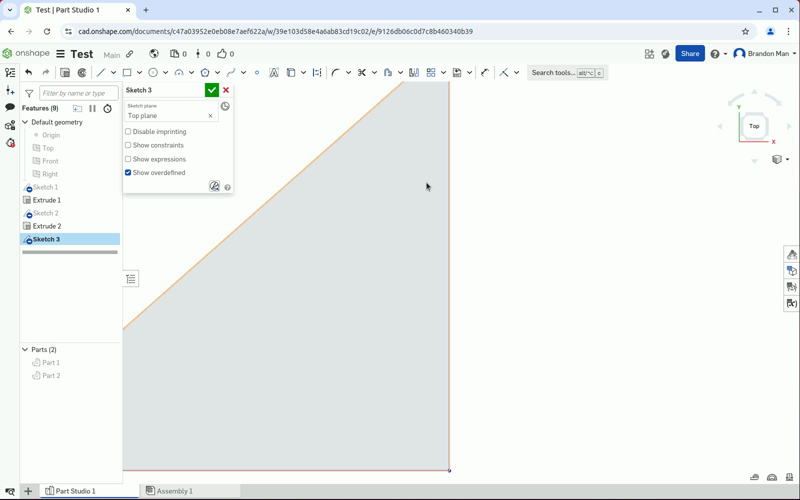
scroll(-6)
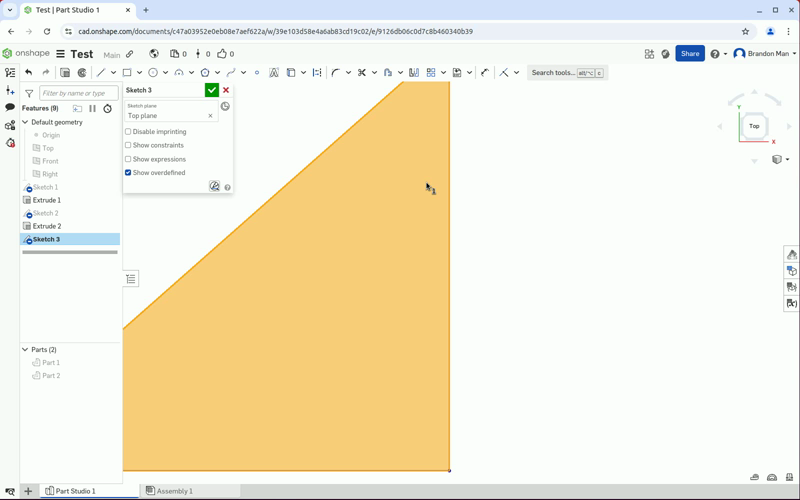
scroll(-6)
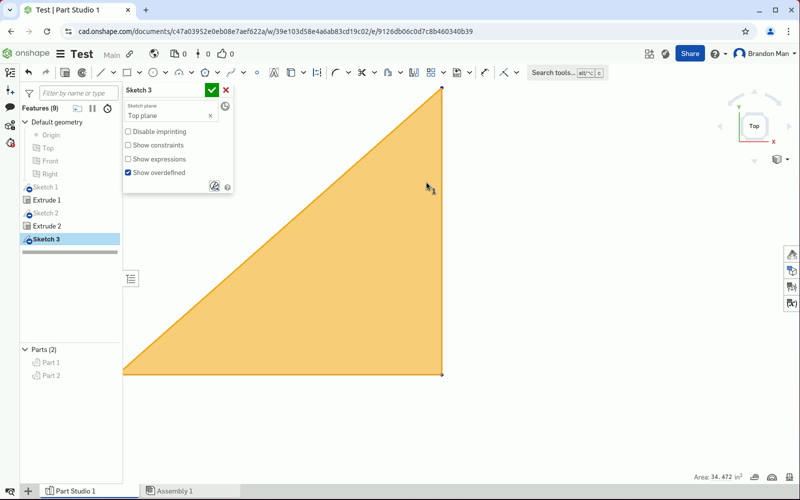
scroll(-6)
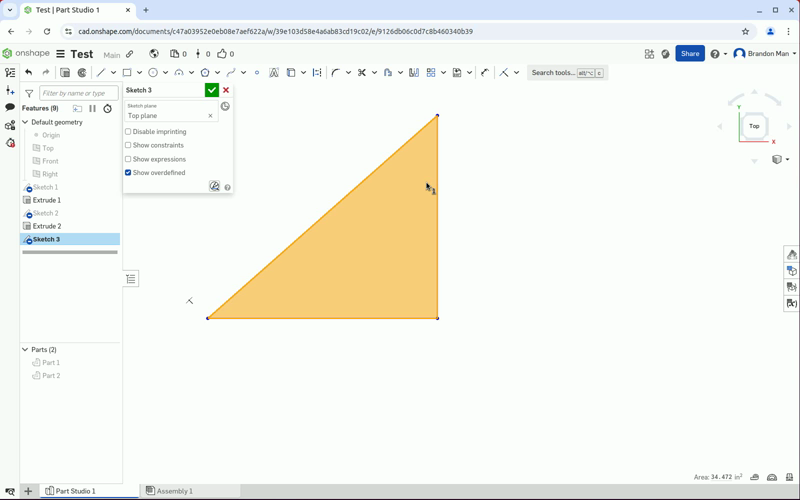
scroll(-6)
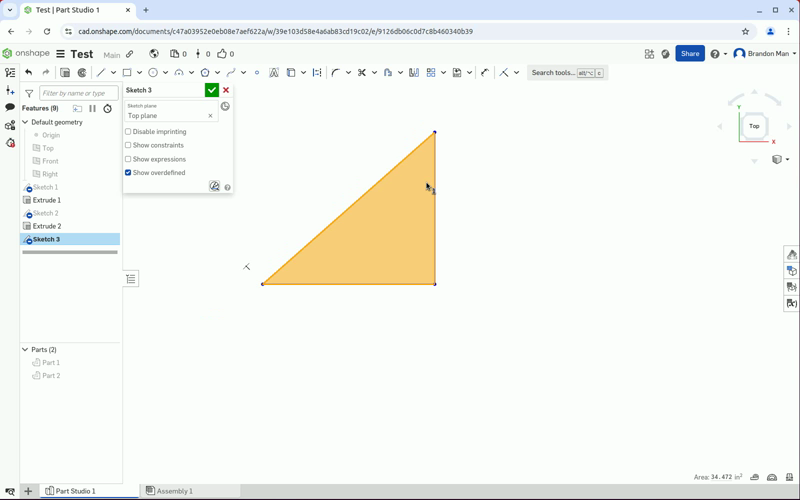
scroll(-6)
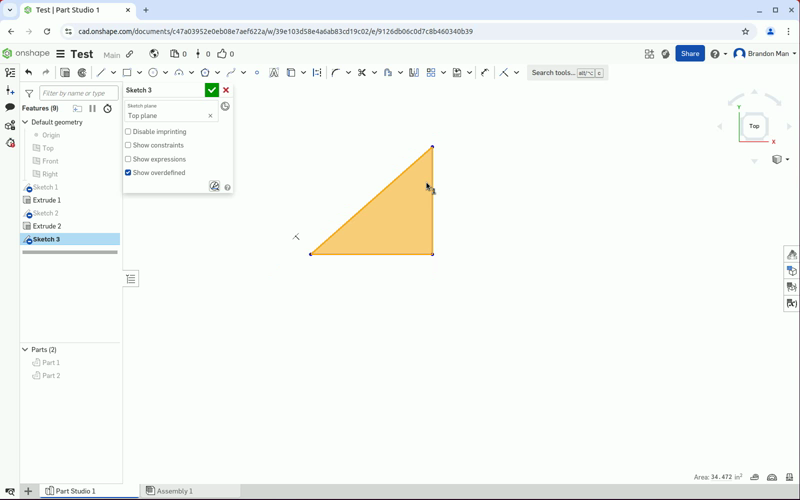
scroll(-6)
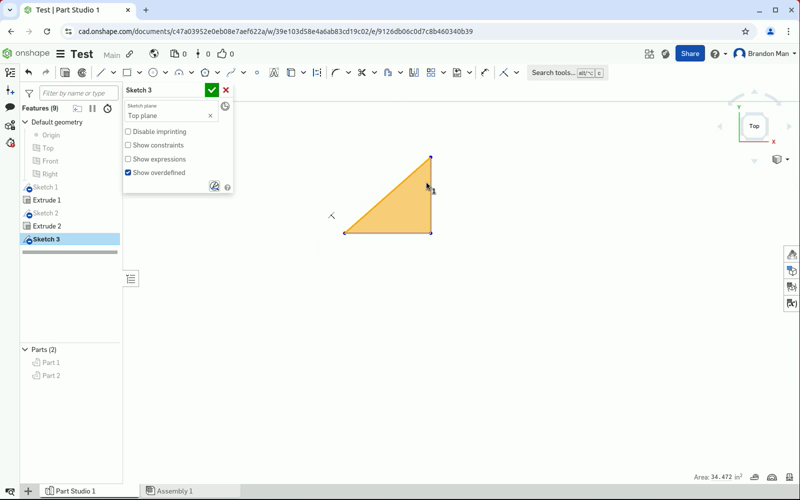
scroll(-6)
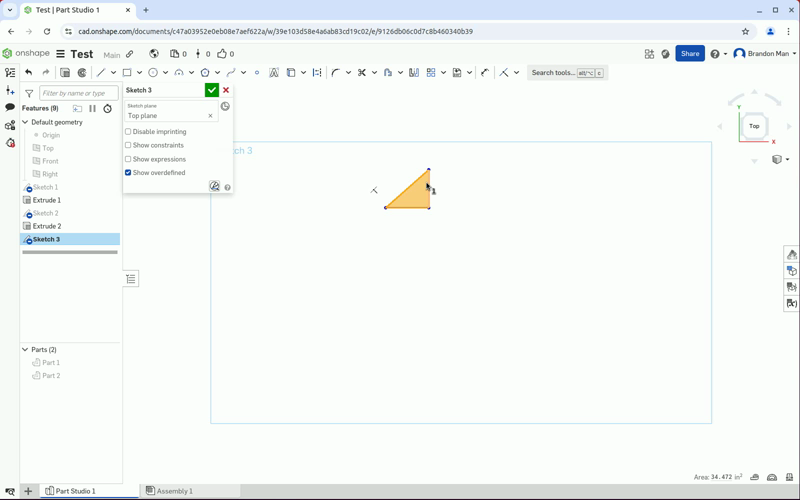
mouse_move(73, 352)
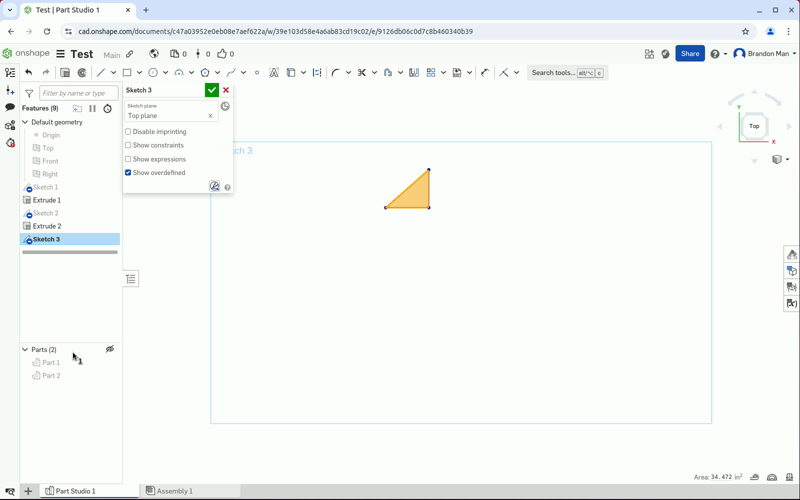
key(shift+y)
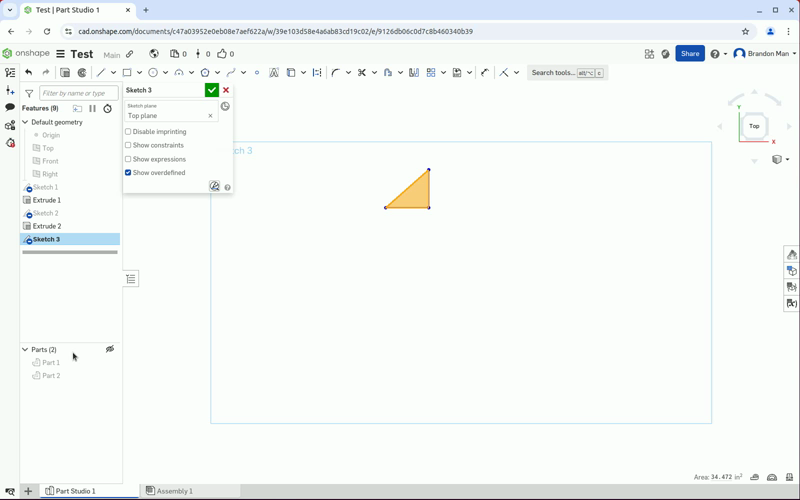
key(shift+e)
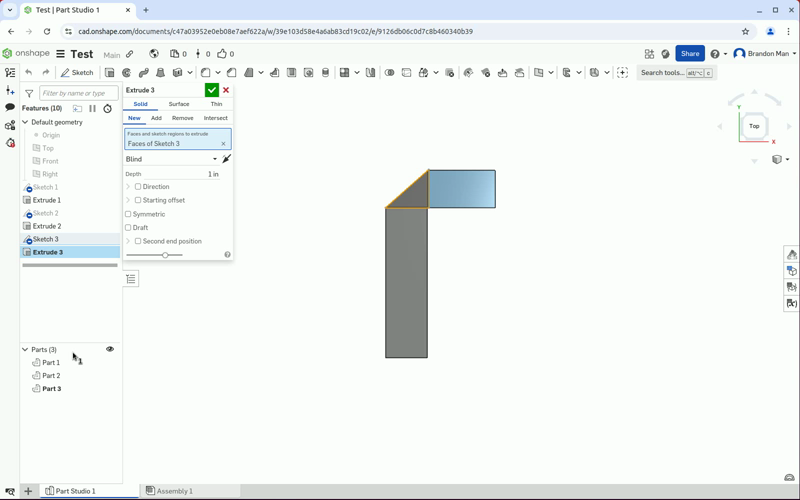
mouse_move(143, 106)
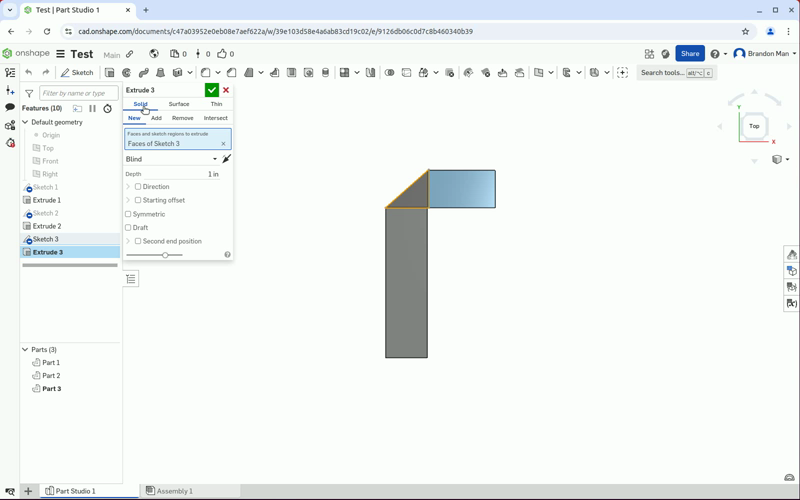
click(143, 106)
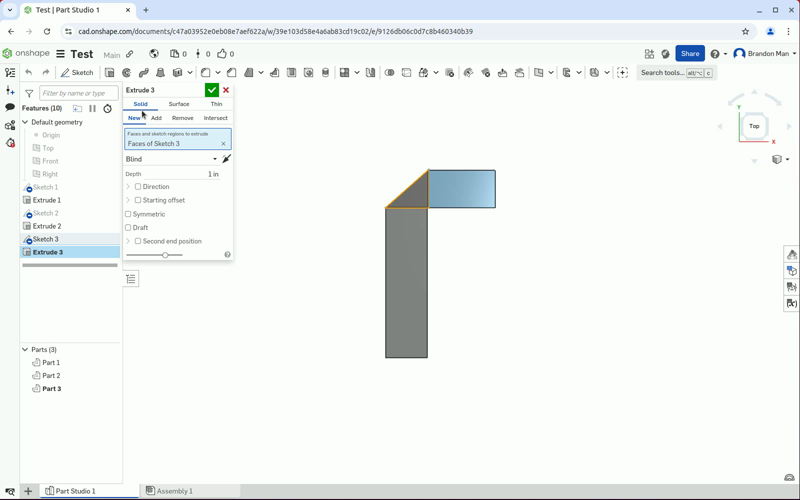
mouse_move(137, 120)
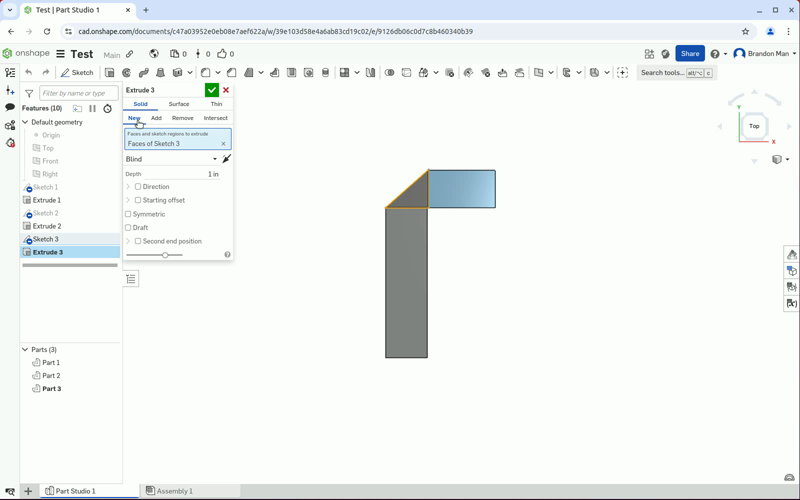
click(137, 120)
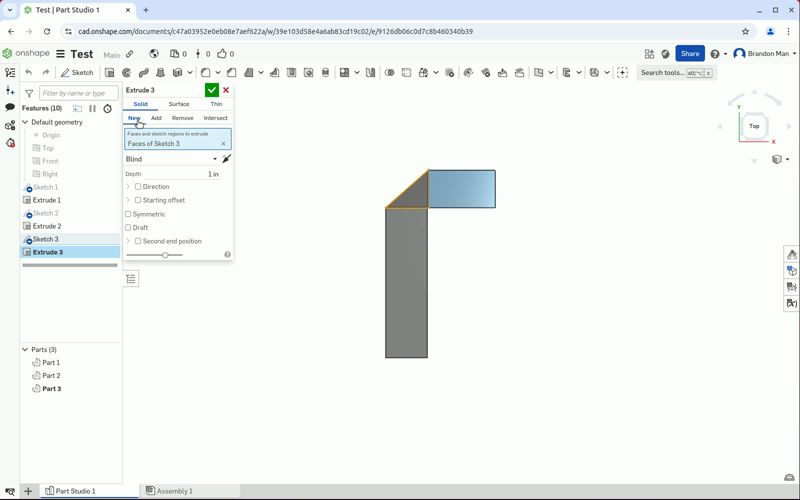
key(tab, 4)
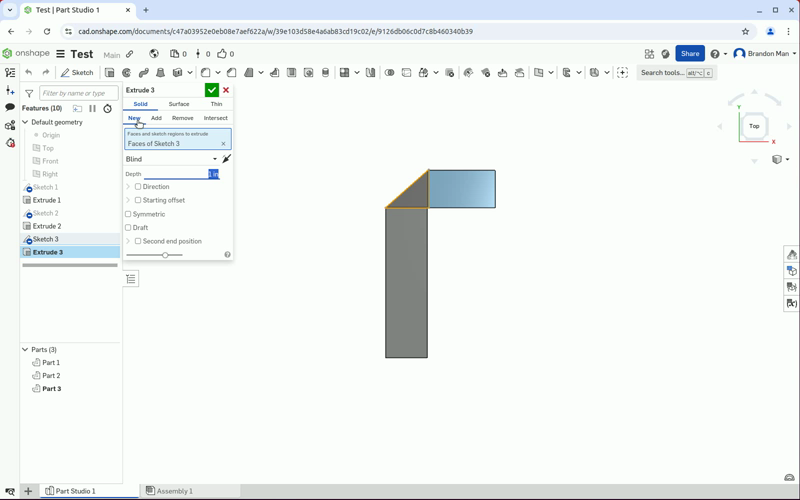
text(4.574)
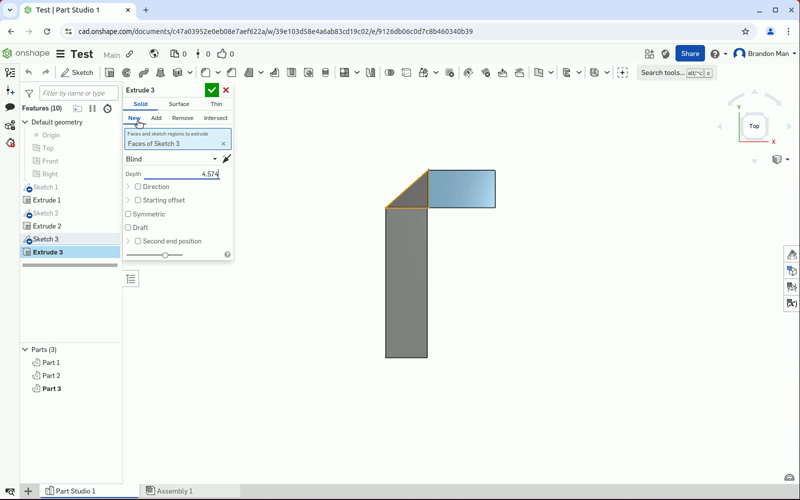
key(enter)
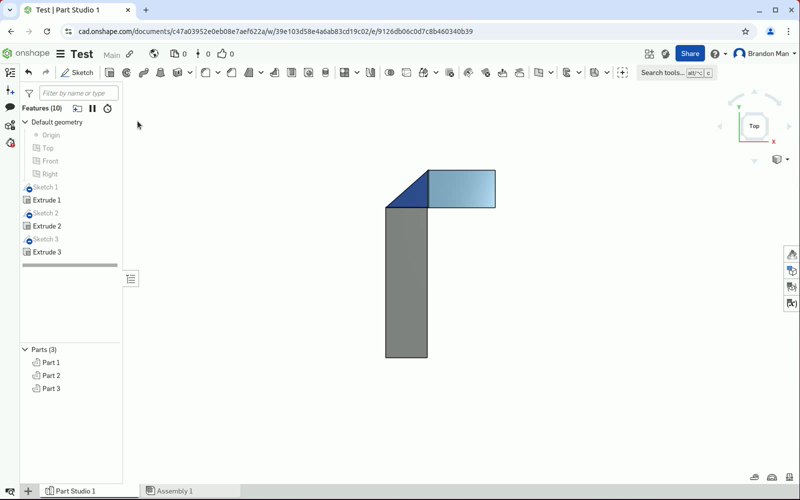
key(shift+h)
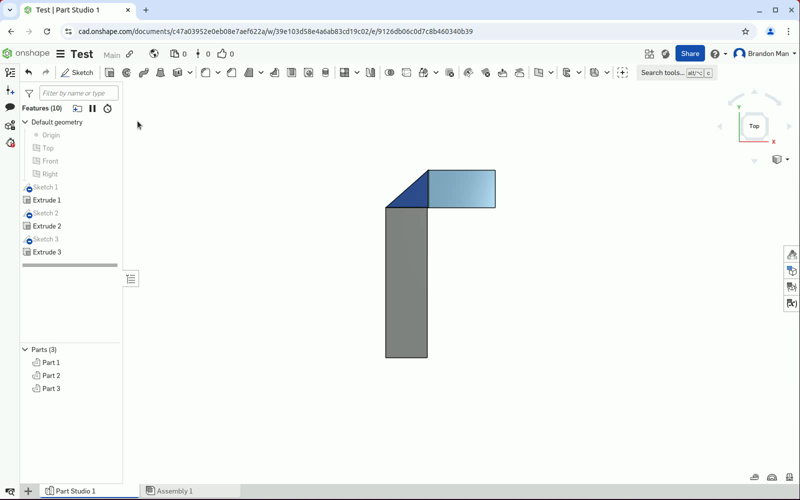
key(shift+h)
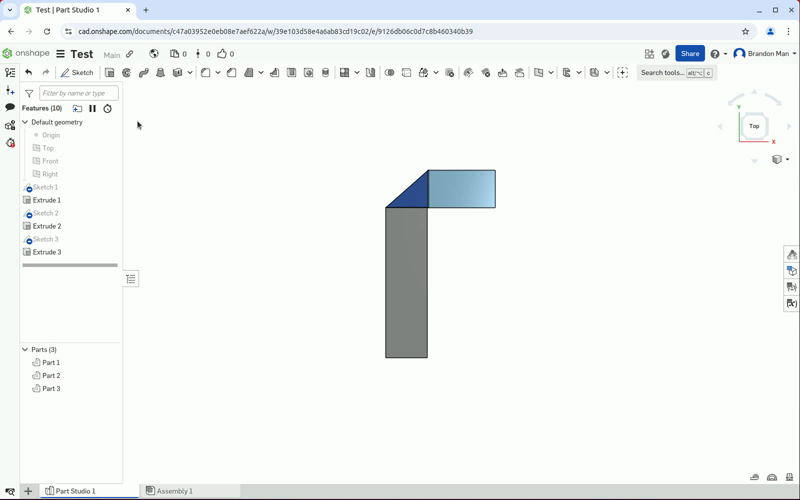
mouse_move(73, 189)
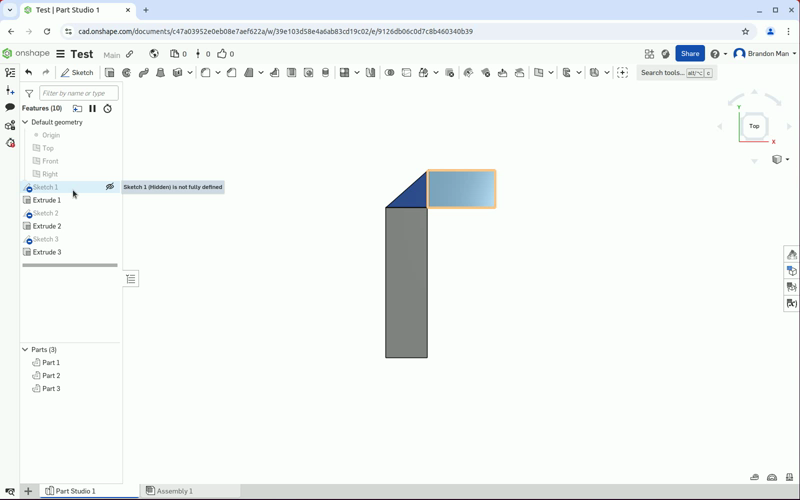
click(73, 189)
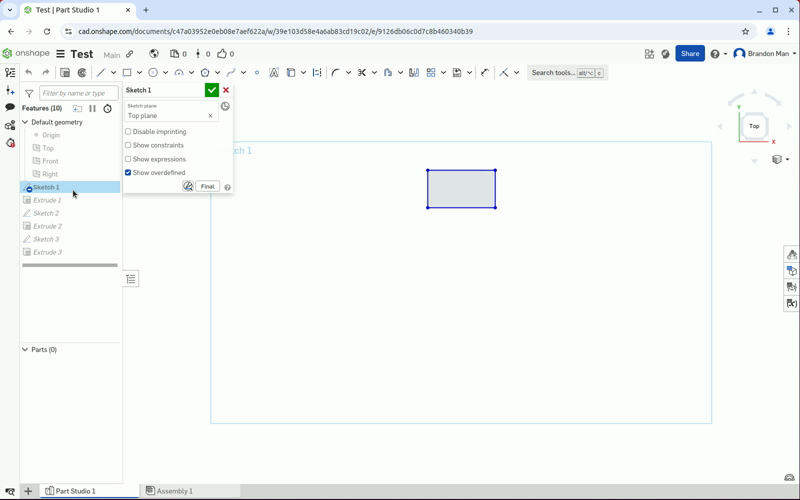
mouse_move(229, 92)
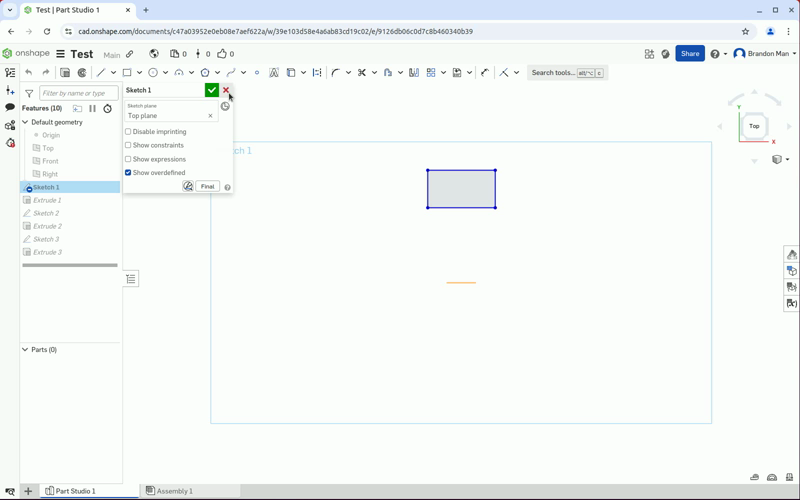
click(229, 92)
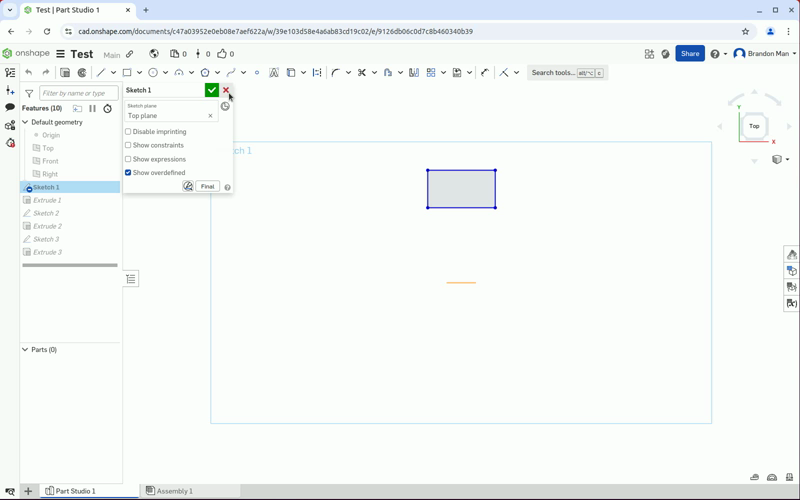
key(shift+s)
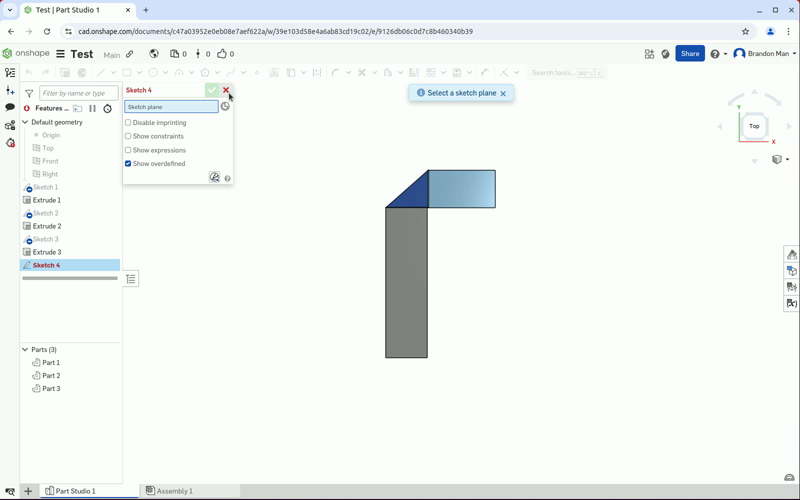
mouse_move(73, 150)
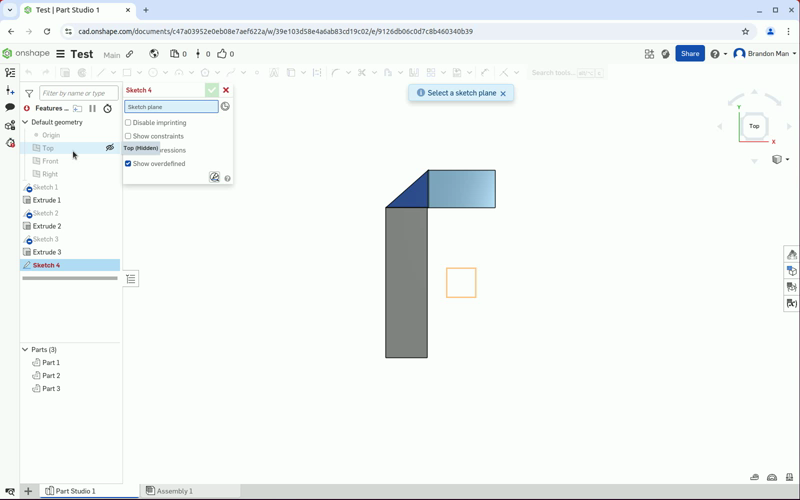
click(73, 150)
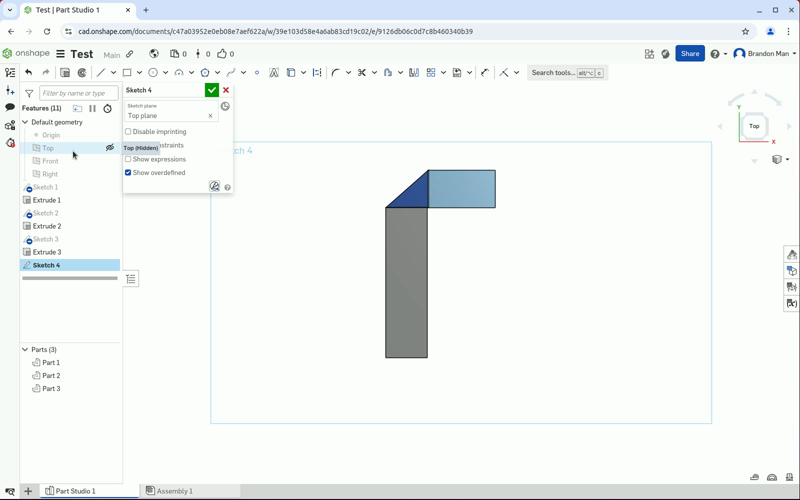
mouse_move(73, 352)
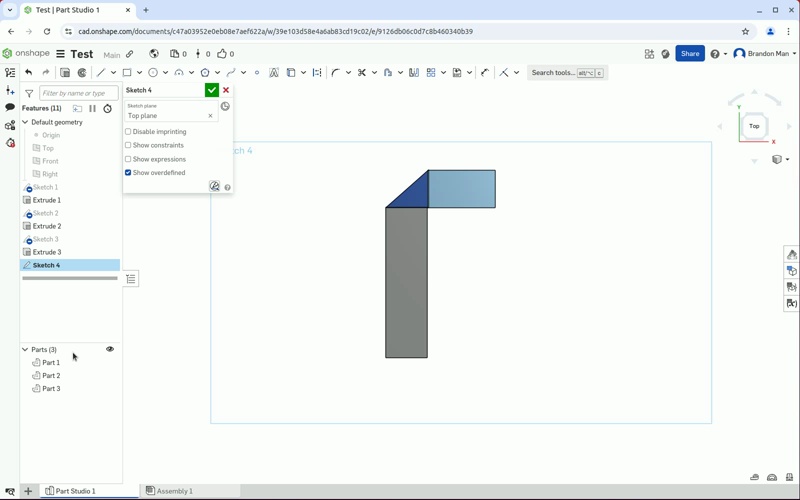
key(y)
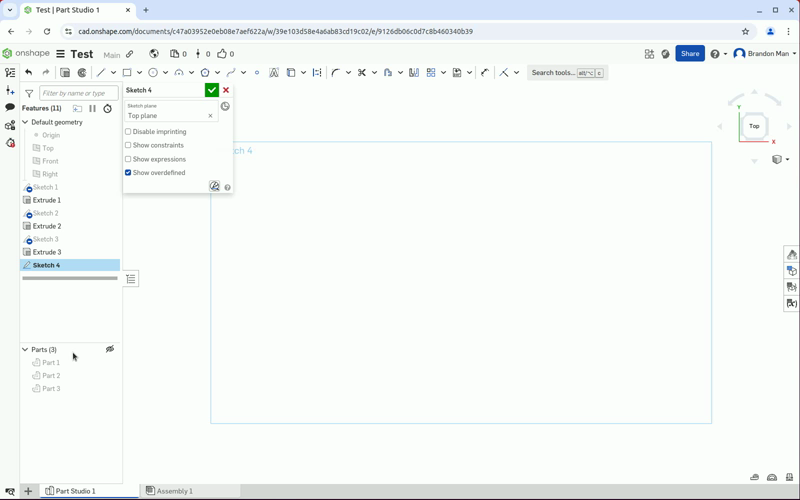
key(l)
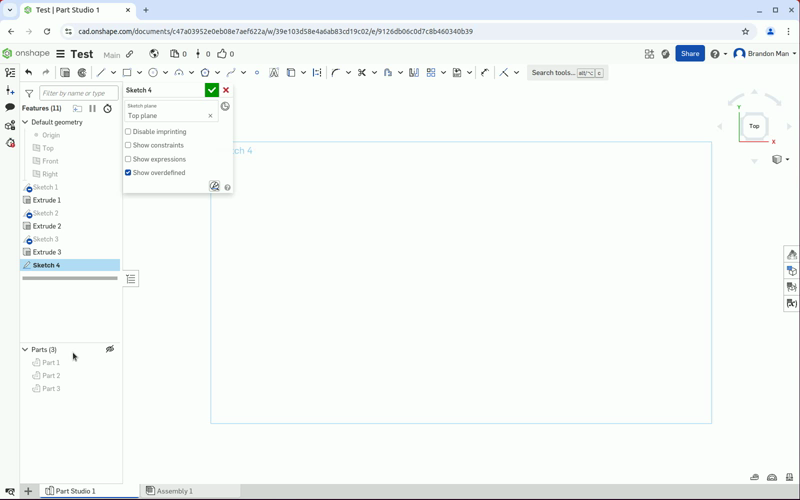
key_down(shift)
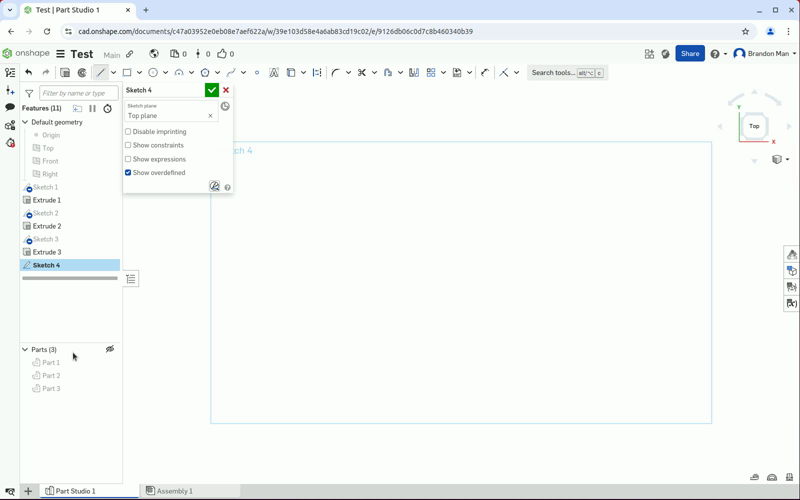
mouse_move(427, 357)
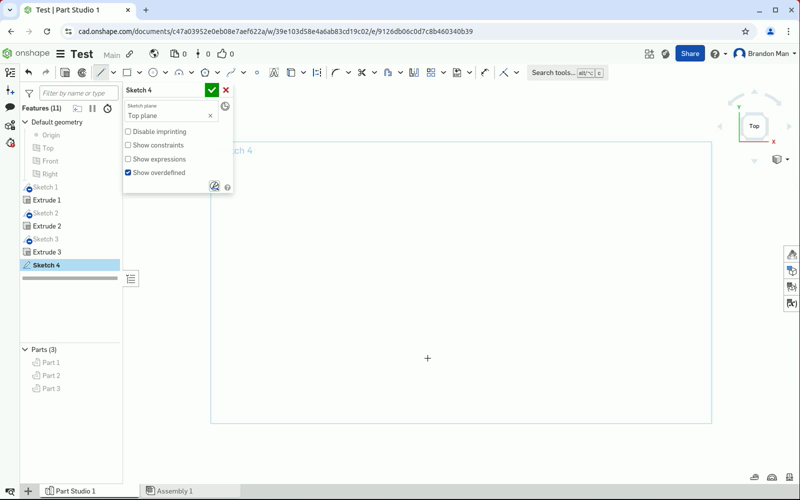
click(427, 357)
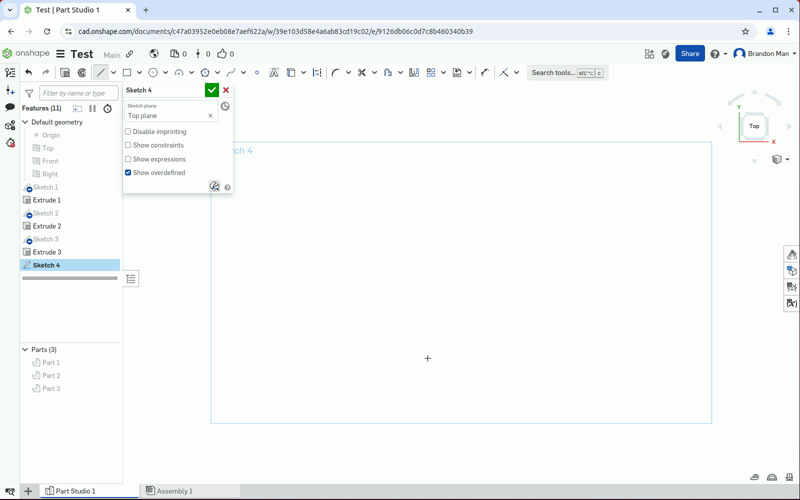
key_up(shift)
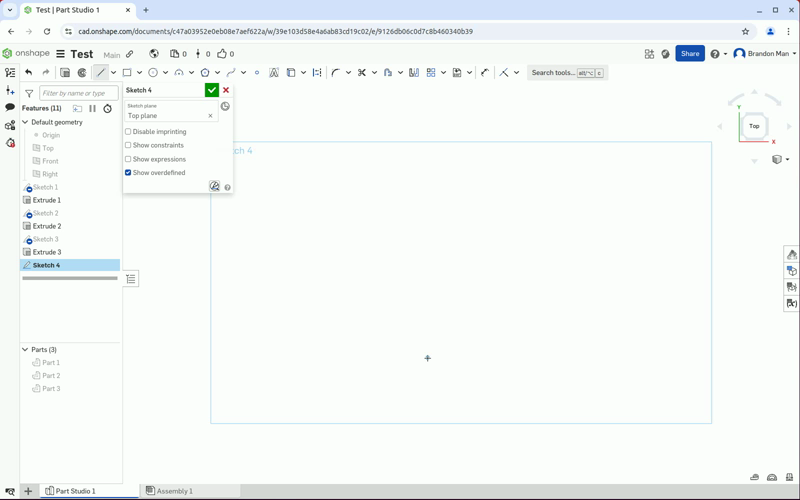
key_down(shift)
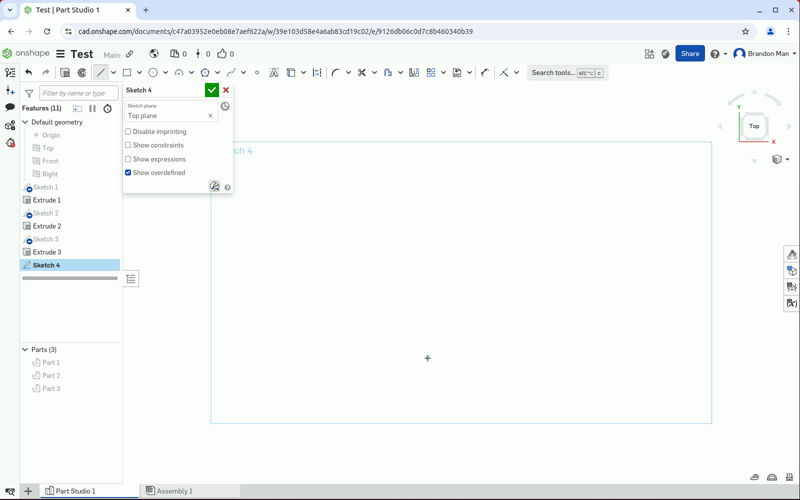
mouse_move(494, 357)
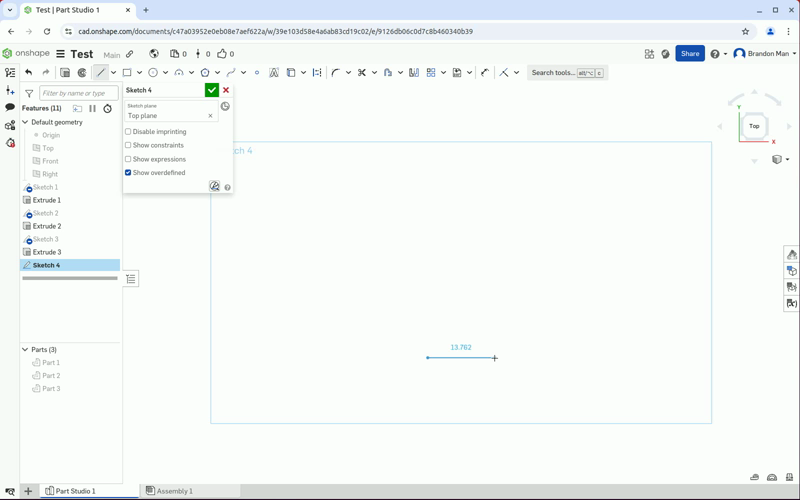
click(494, 357)
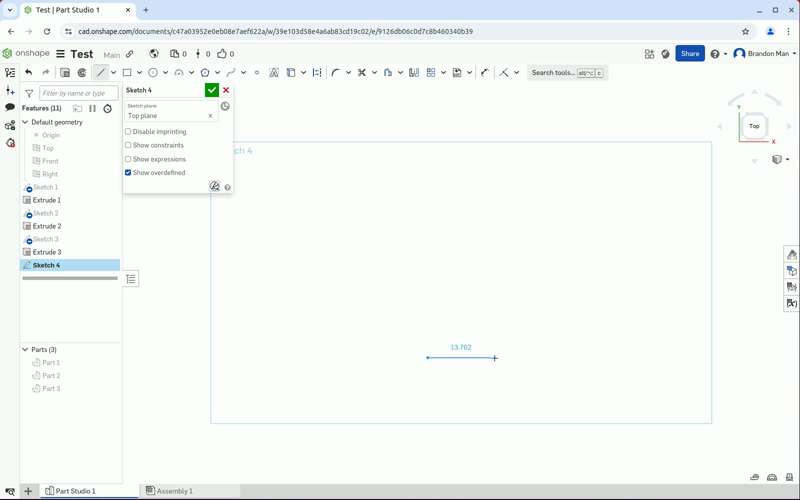
key_up(shift)
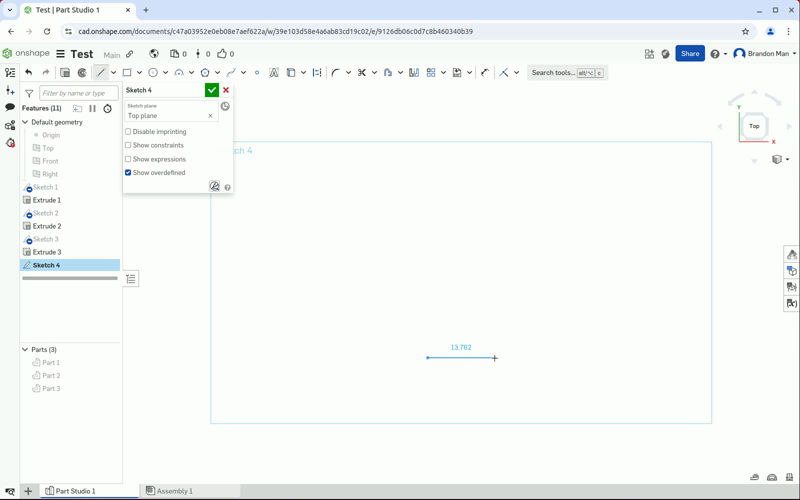
key_down(shift)
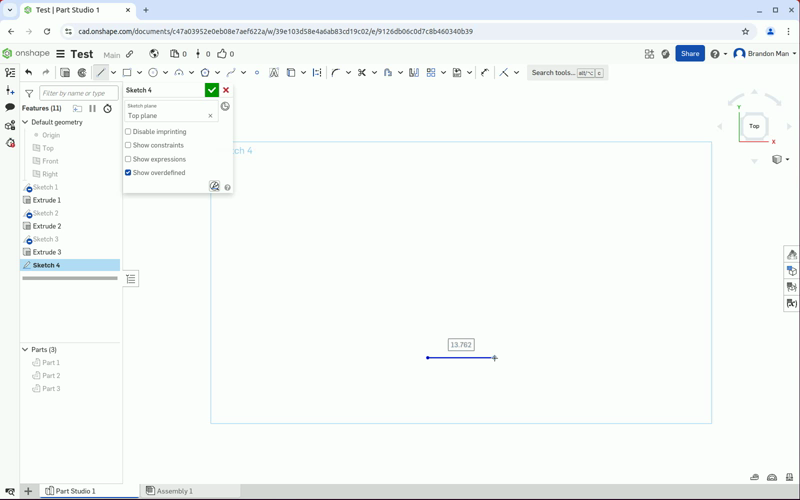
mouse_move(494, 207)
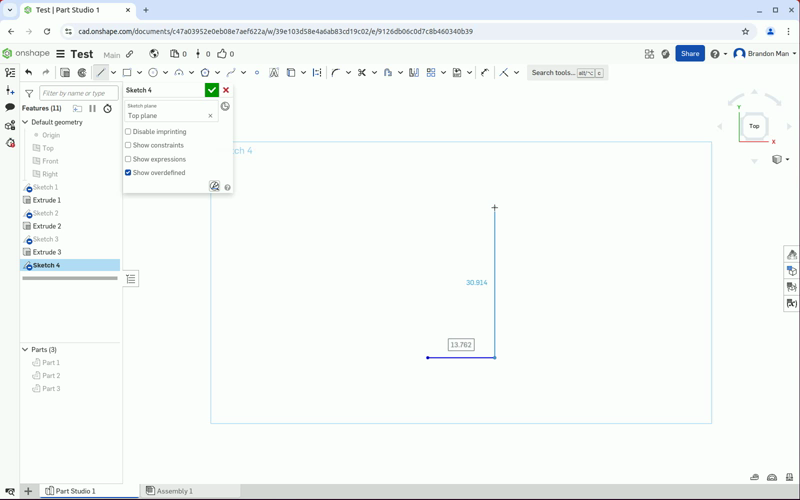
click(494, 207)
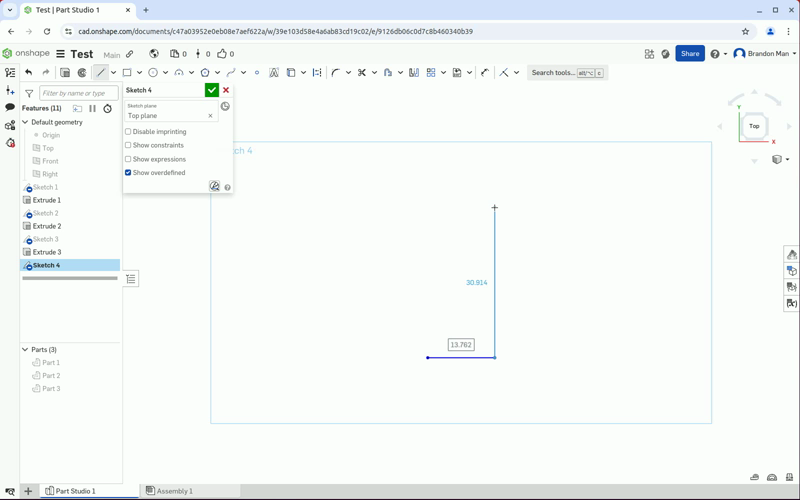
key_up(shift)
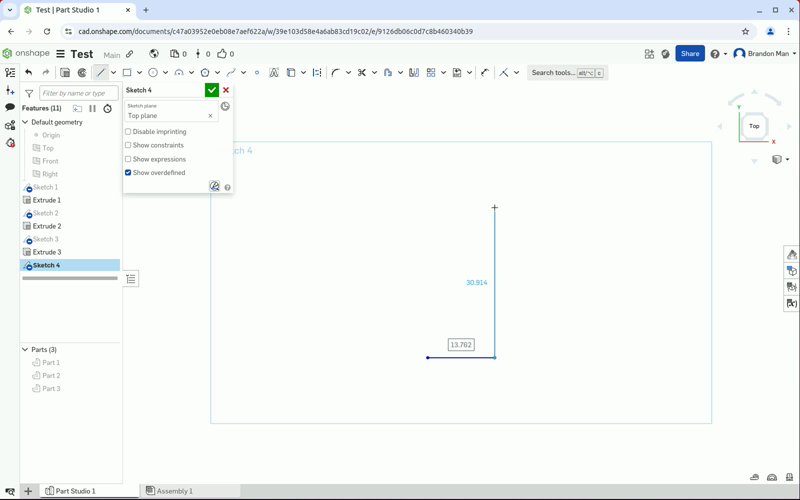
key_down(shift)
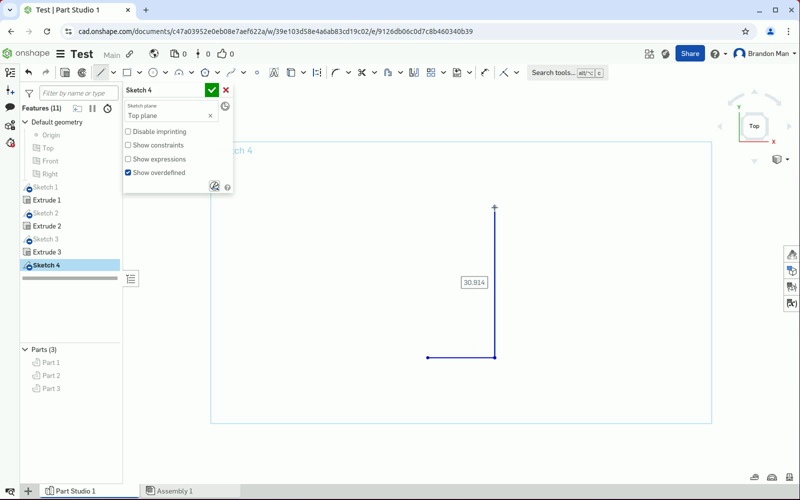
mouse_move(427, 207)
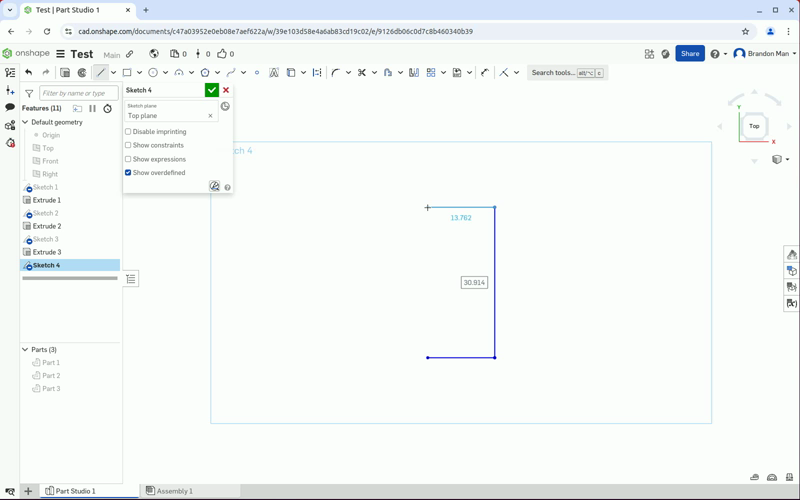
click(427, 207)
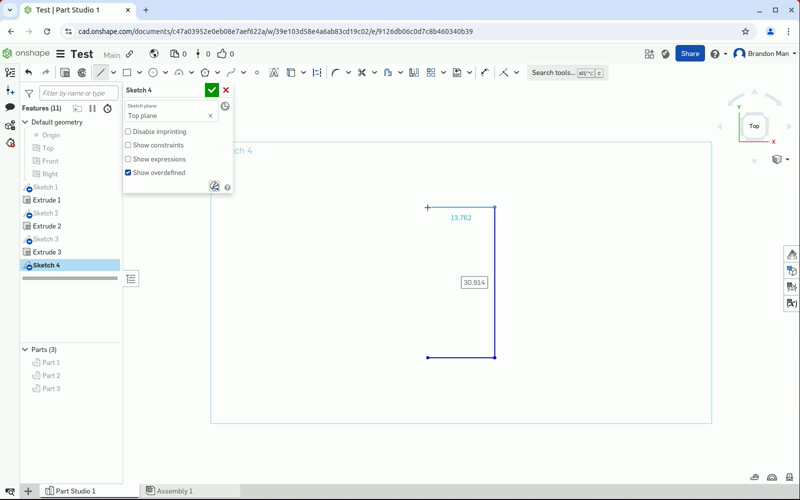
key_up(shift)
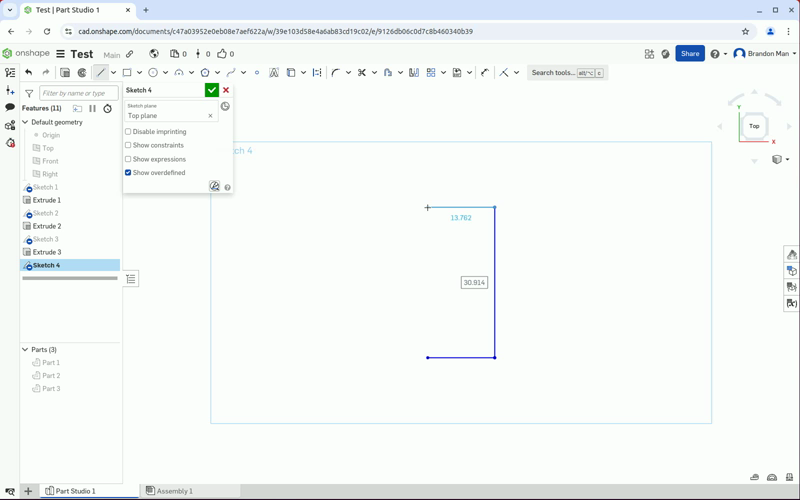
key_down(shift)
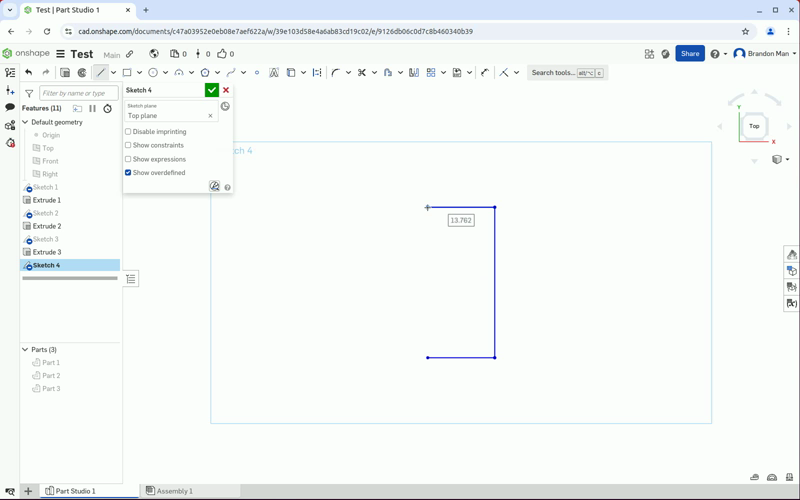
mouse_move(427, 357)
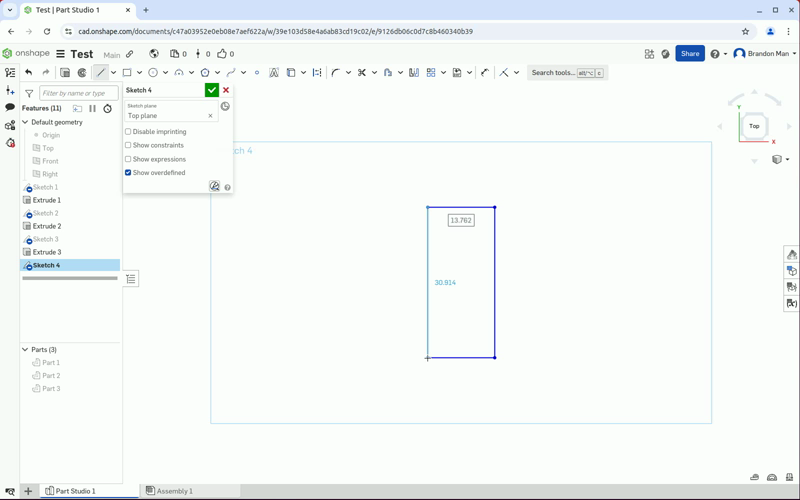
key_up(shift)
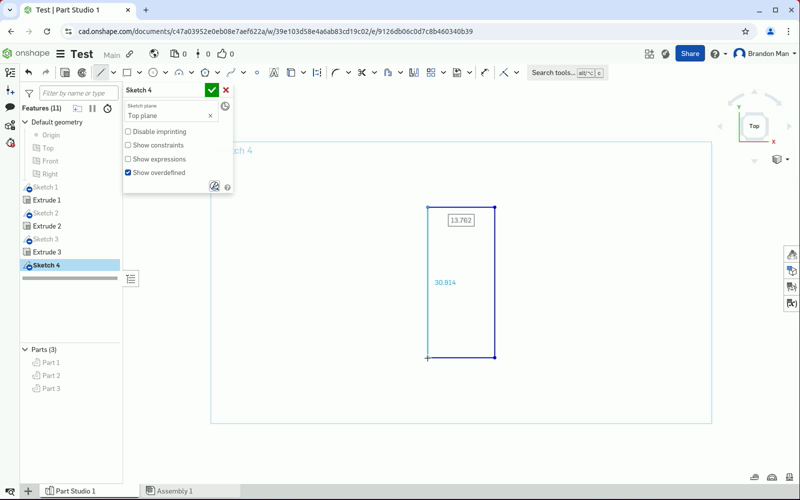
click(427, 357)
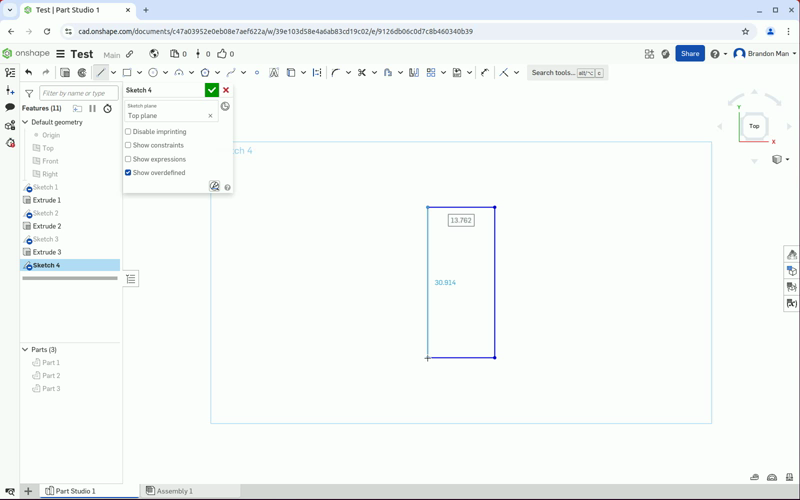
key(esc)
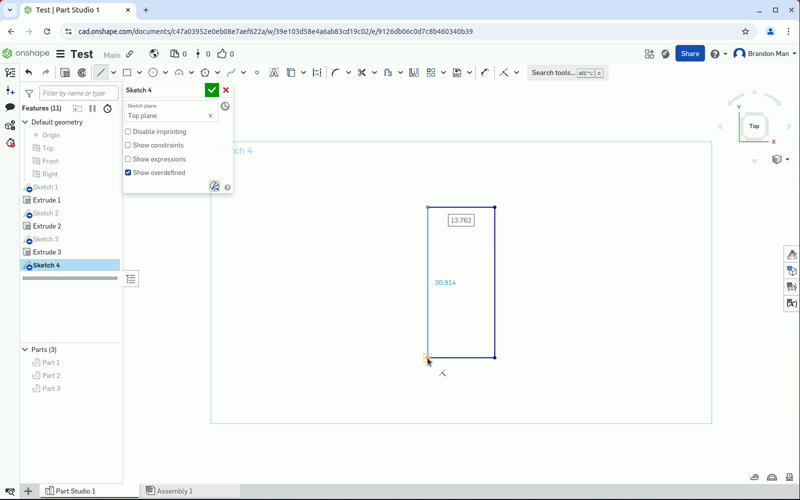
mouse_move(437, 250)
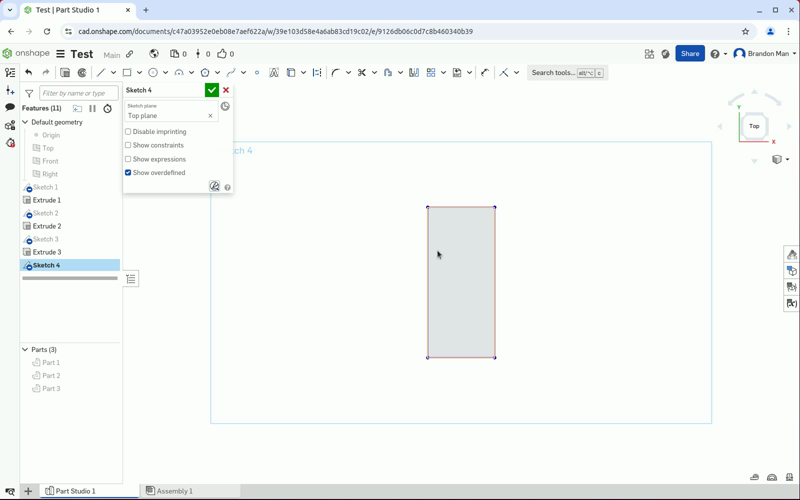
click(437, 250)
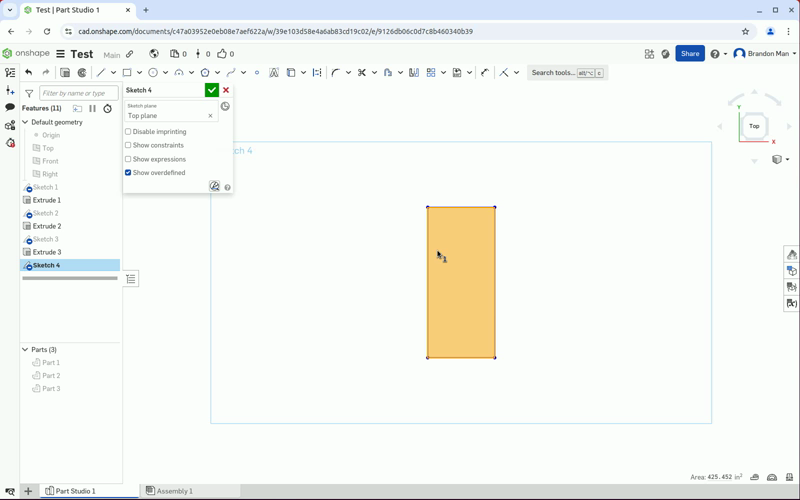
mouse_move(73, 352)
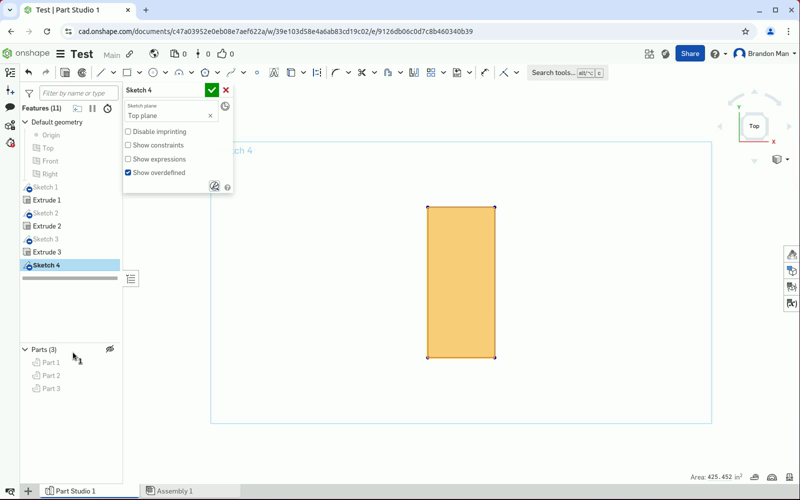
key(shift+y)
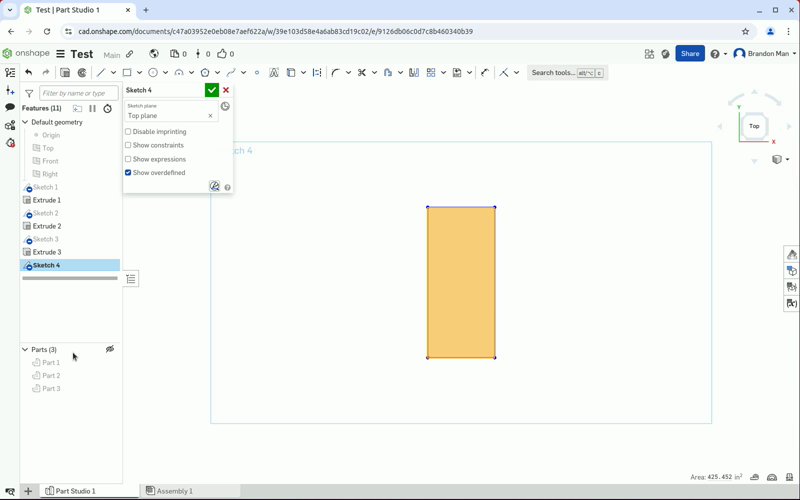
key(shift+e)
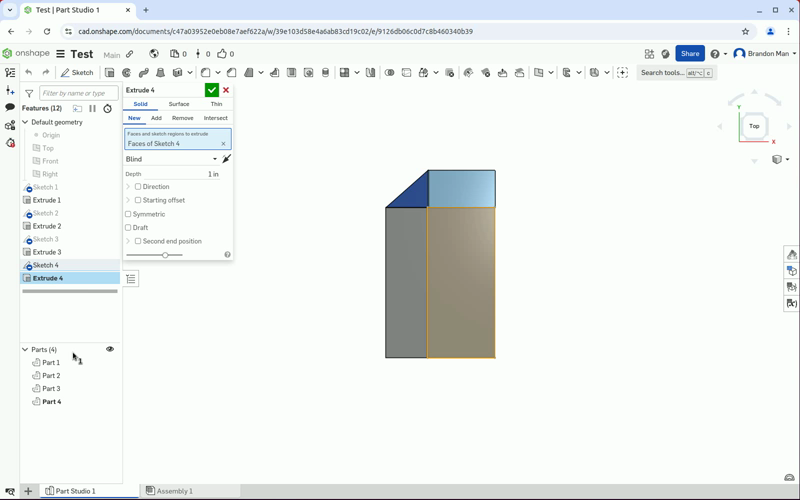
mouse_move(143, 106)
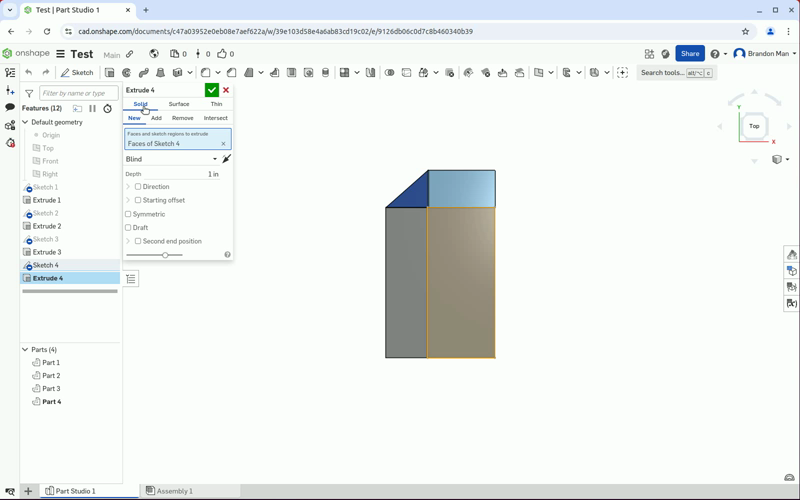
click(143, 106)
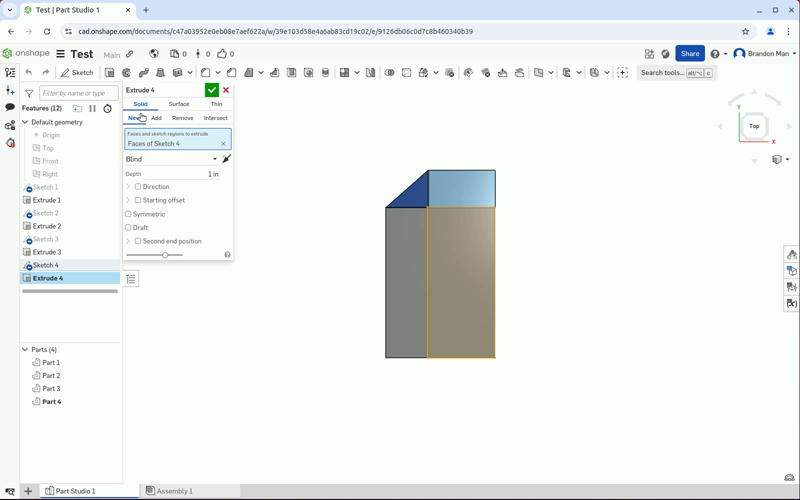
mouse_move(137, 120)
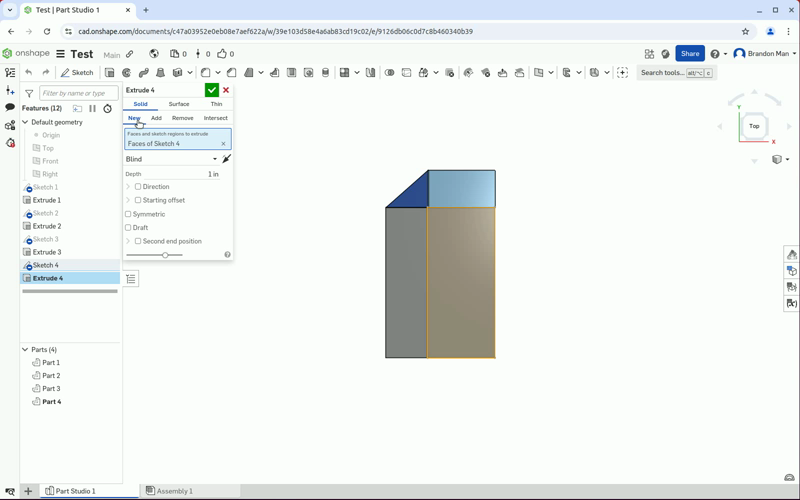
click(137, 120)
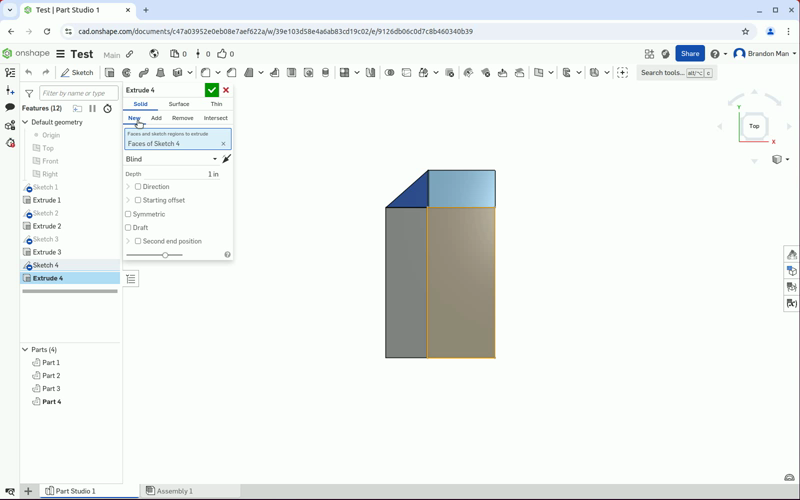
key(tab, 4)
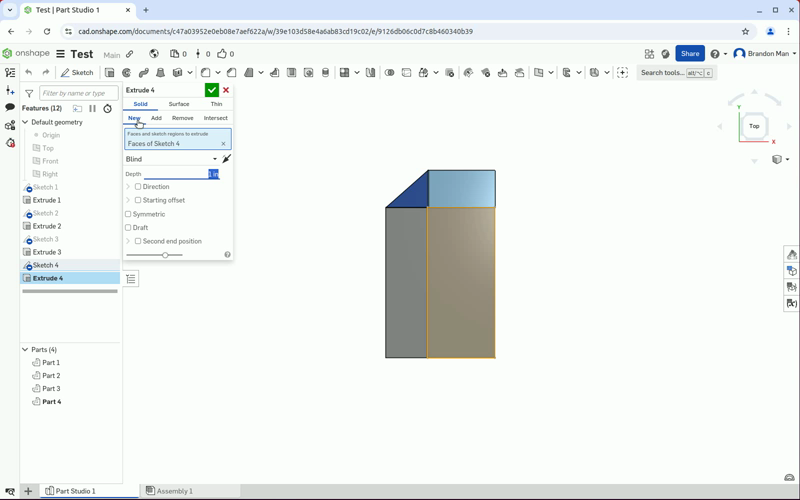
text(4.574)
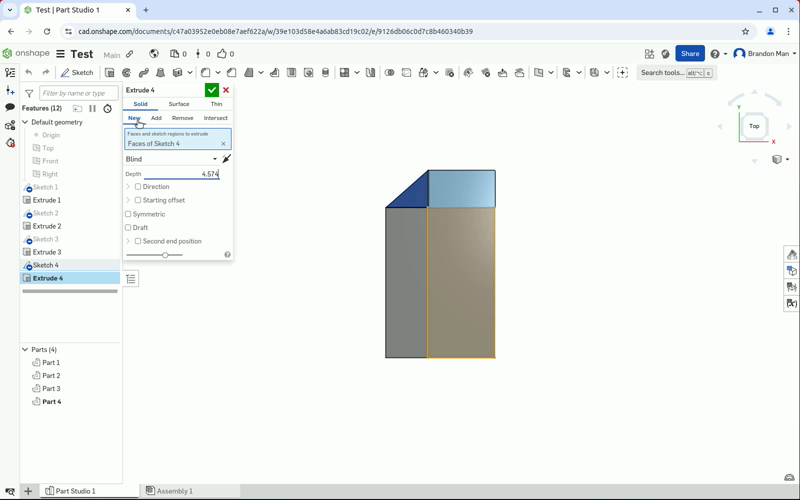
key(enter)
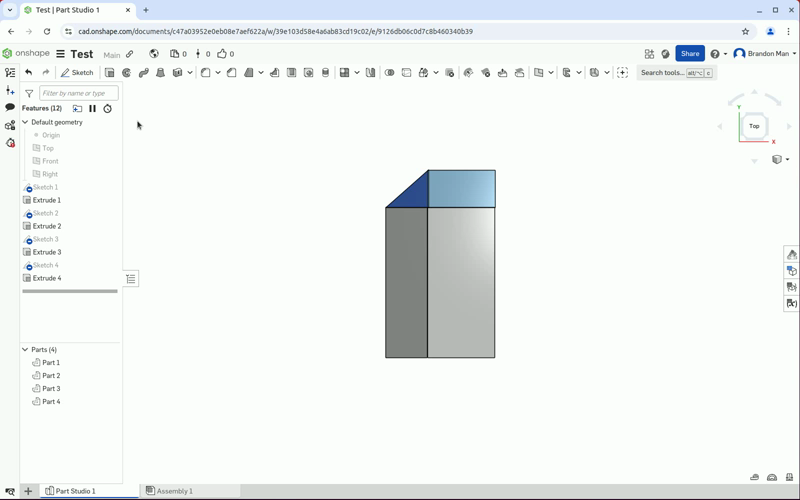
key(shift+h)
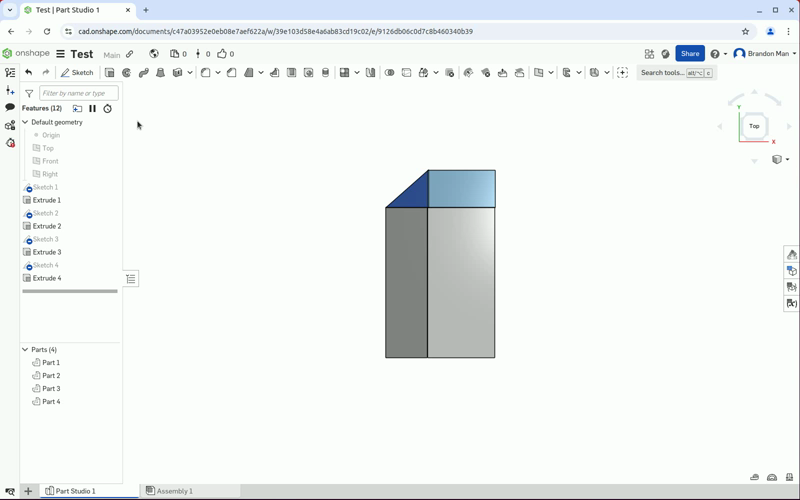
key(shift+h)
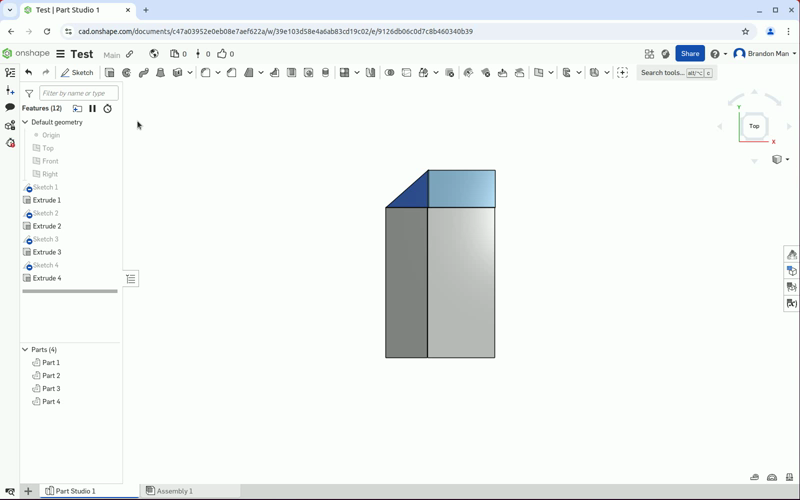
mouse_move(73, 189)
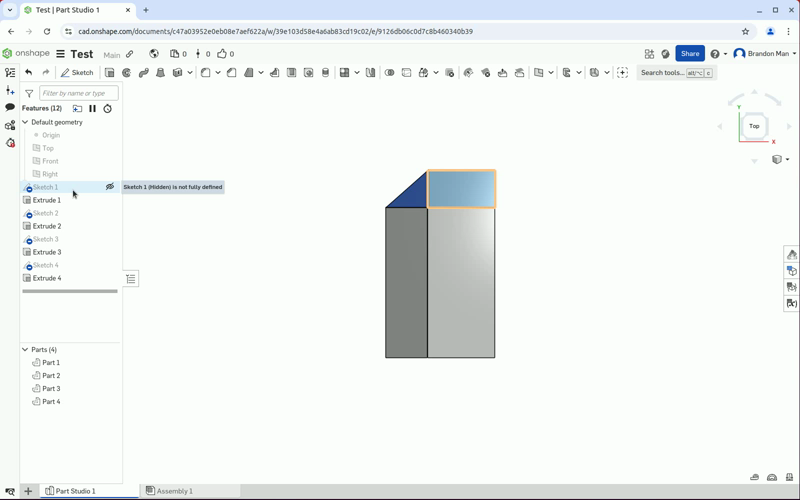
click(73, 189)
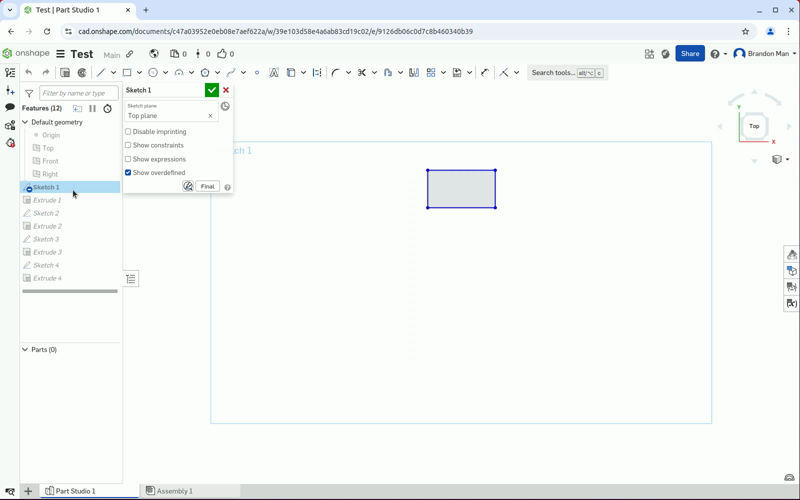
mouse_move(229, 92)
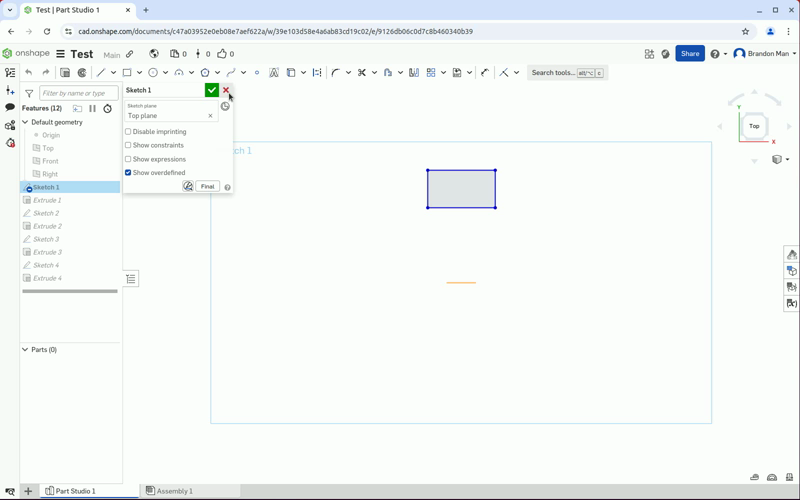
click(229, 92)
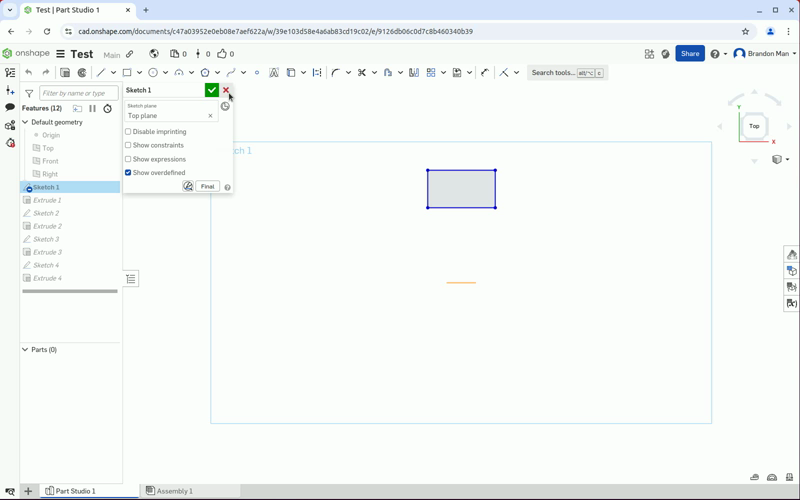
key(shift+s)
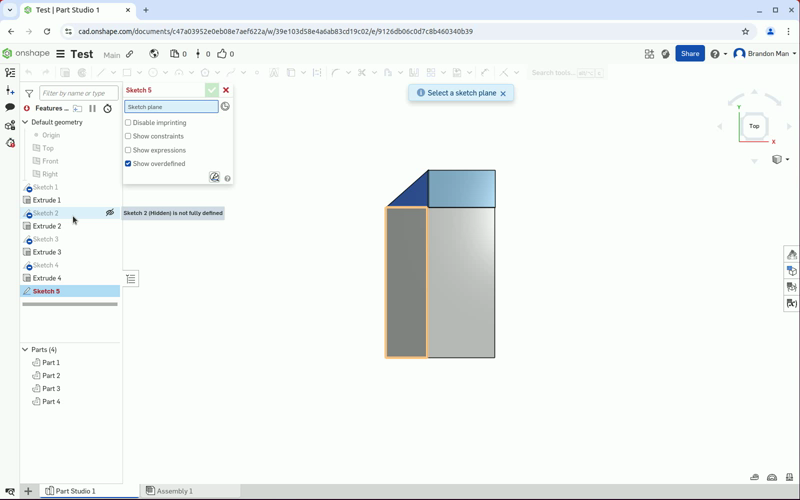
scroll(3)
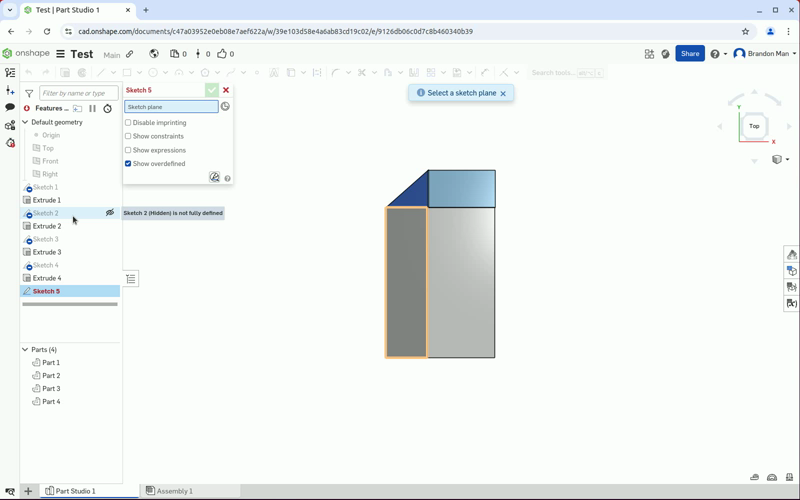
mouse_move(73, 150)
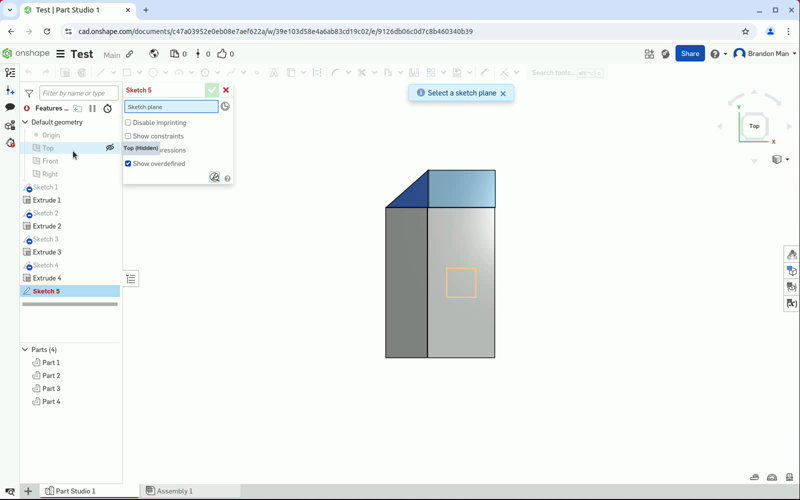
click(73, 150)
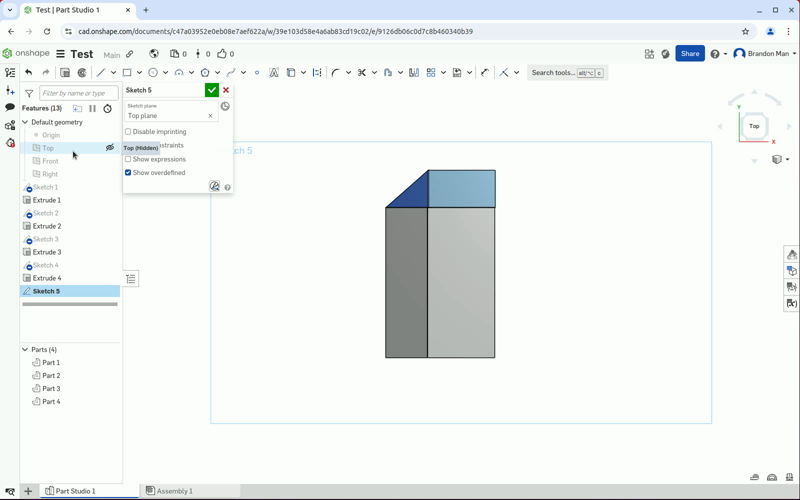
mouse_move(73, 352)
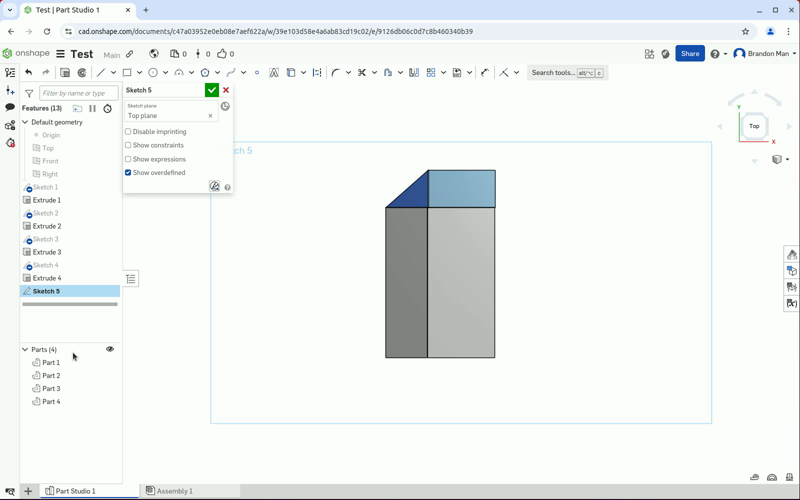
key(y)
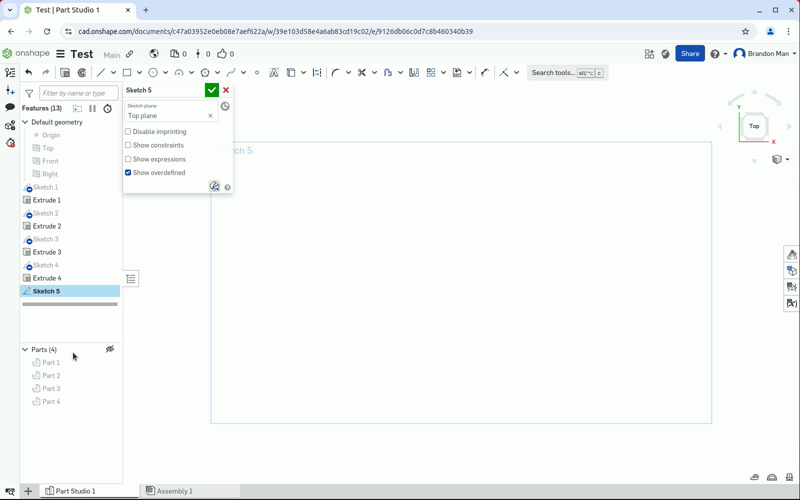
key(l)
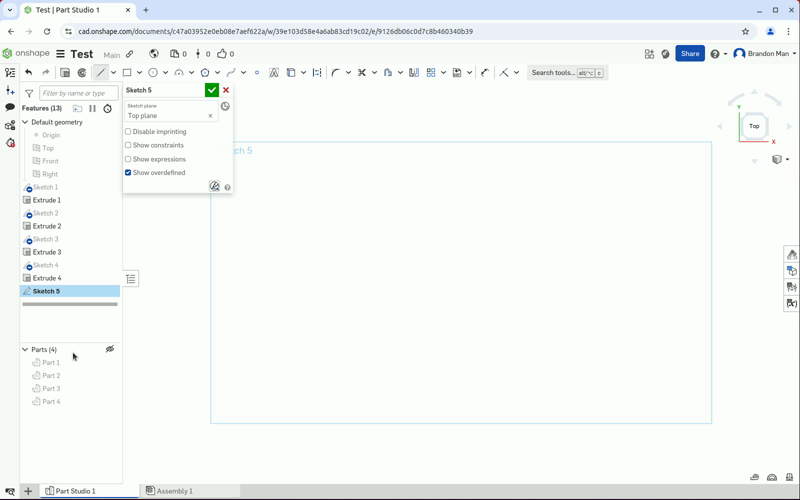
key_down(shift)
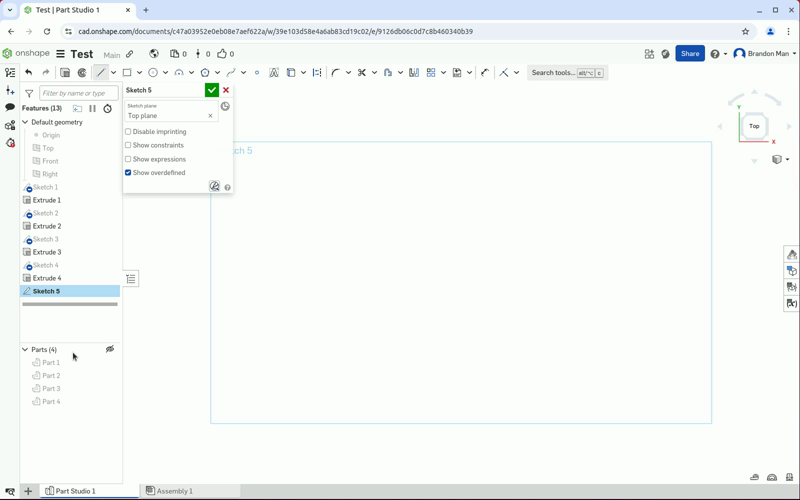
mouse_move(493, 357)
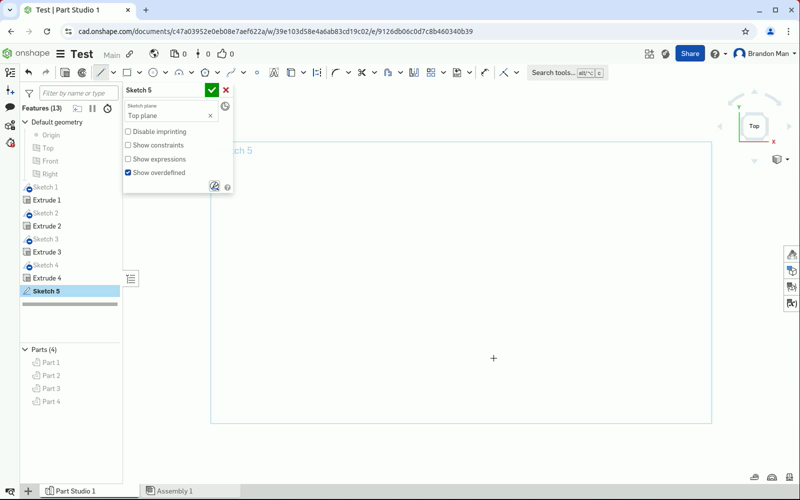
click(493, 357)
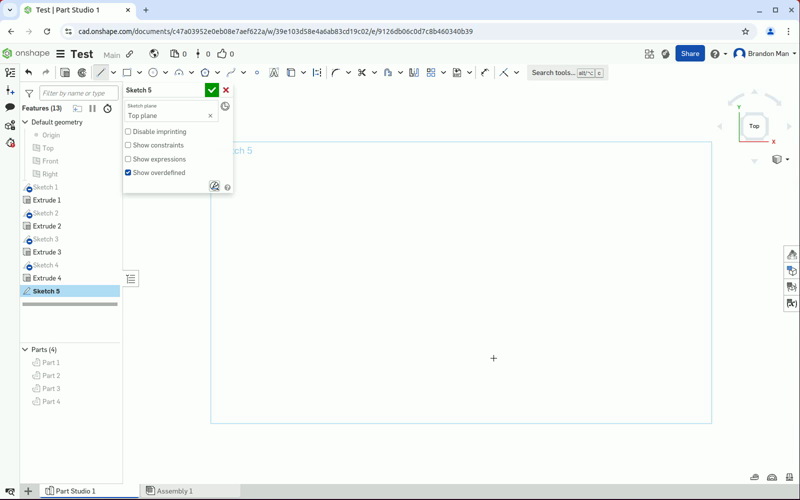
key_up(shift)
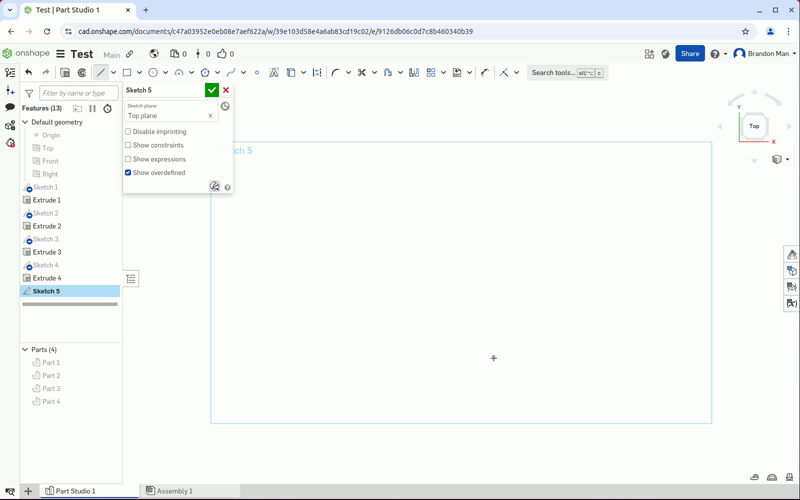
key_down(shift)
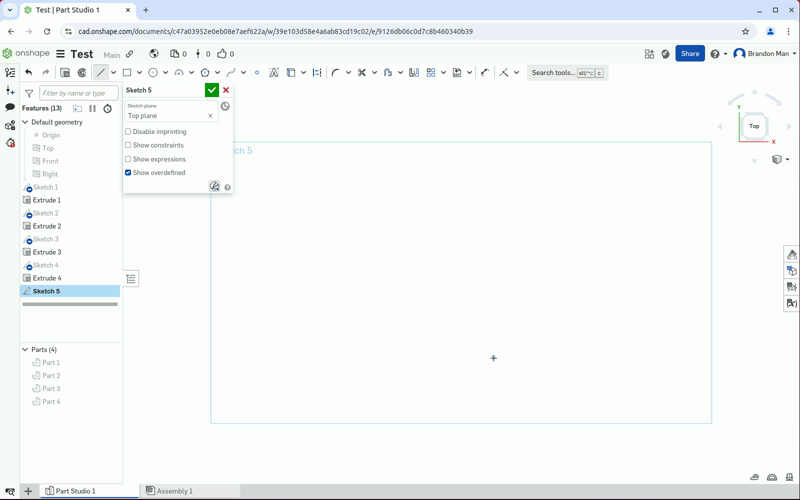
mouse_move(523, 357)
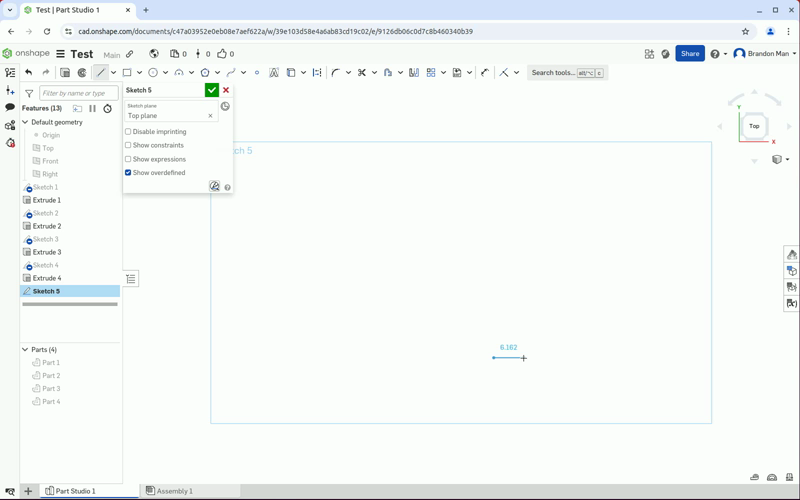
mouse_move(534, 357)
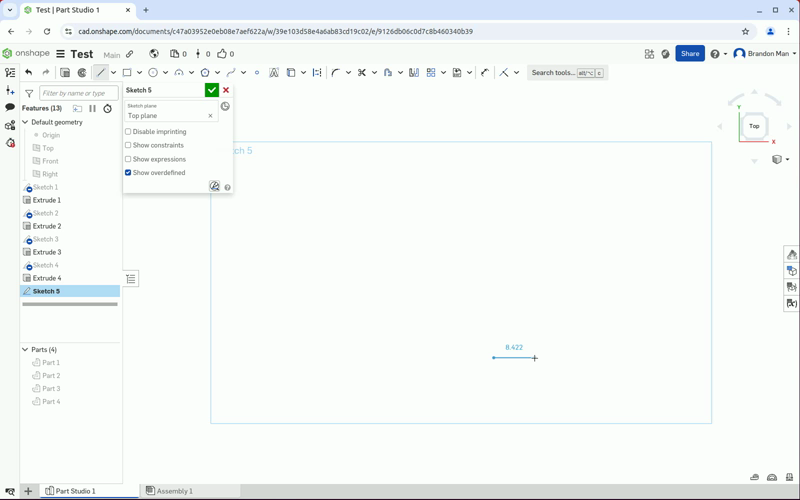
click(534, 357)
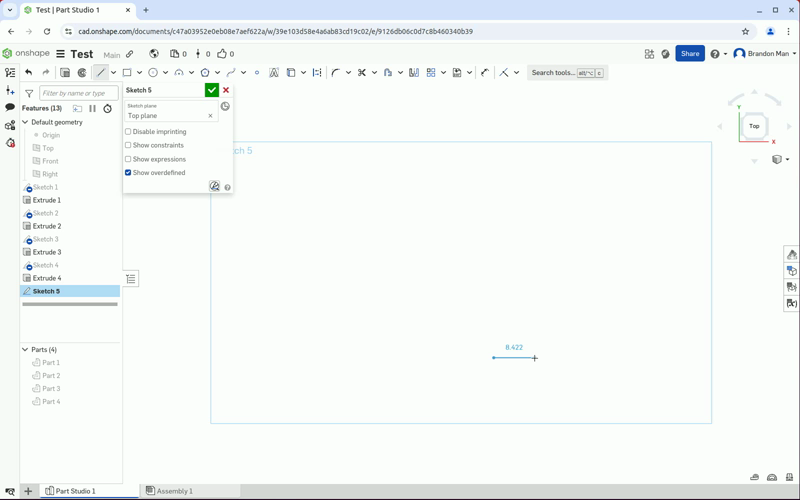
key_up(shift)
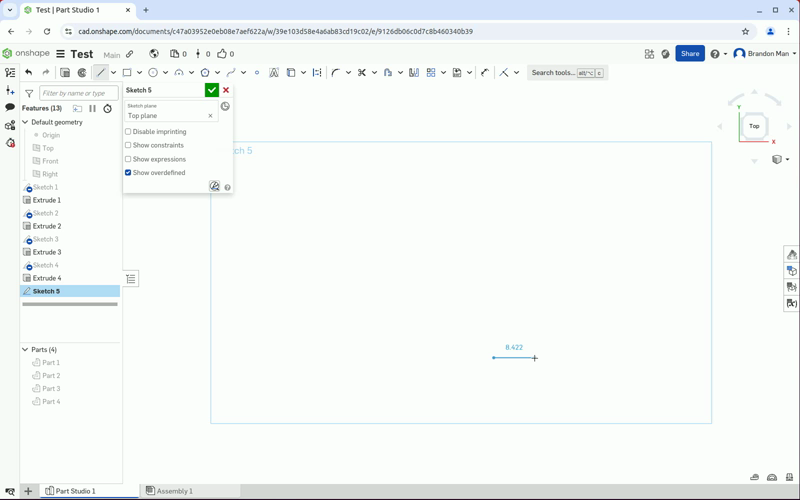
key_down(shift)
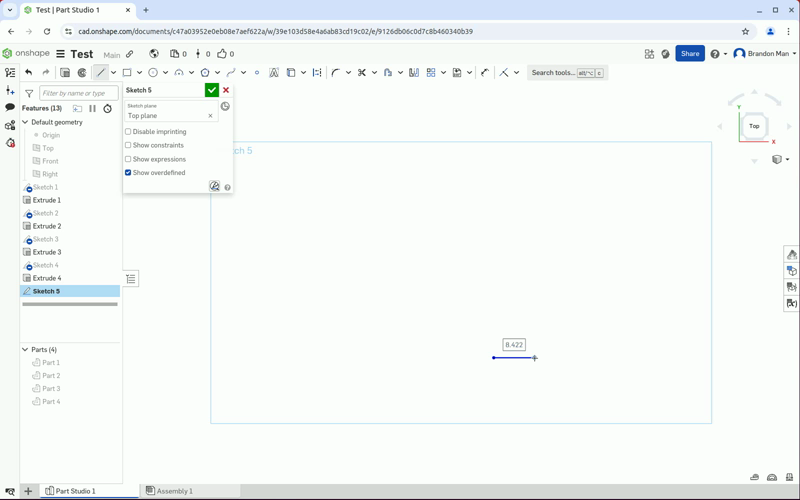
mouse_move(534, 207)
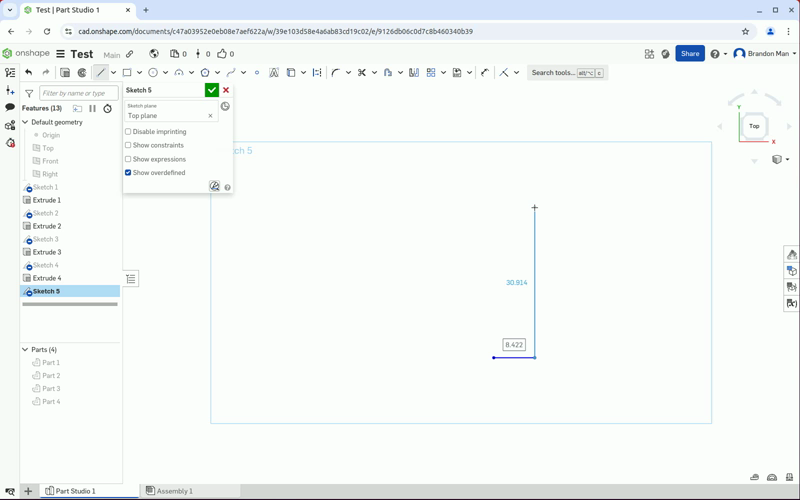
click(534, 207)
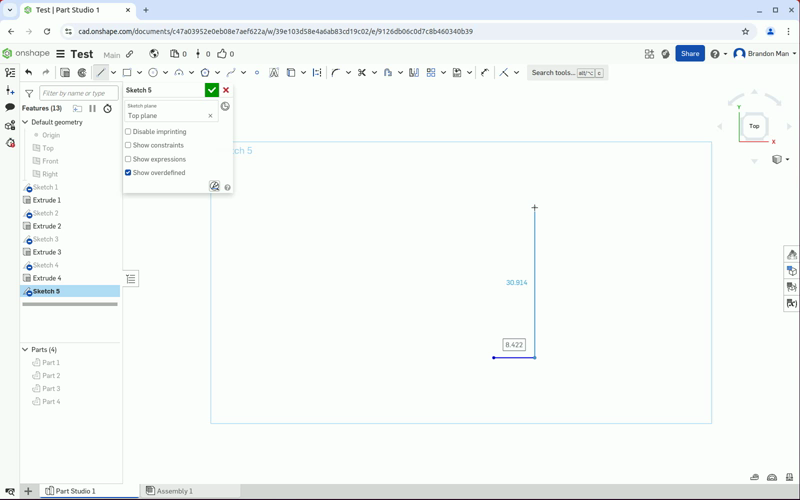
key_up(shift)
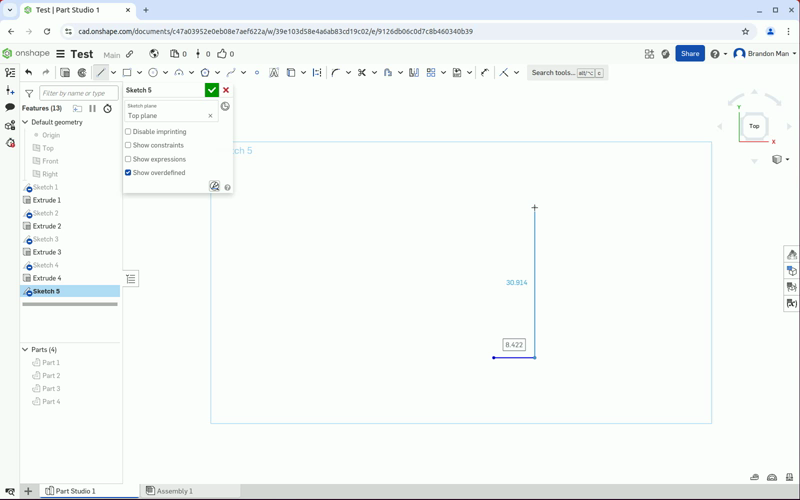
key_down(shift)
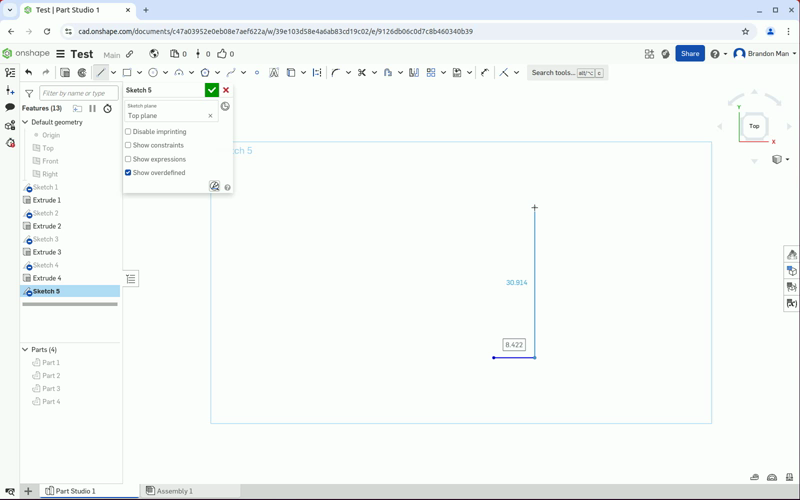
mouse_move(564, 207)
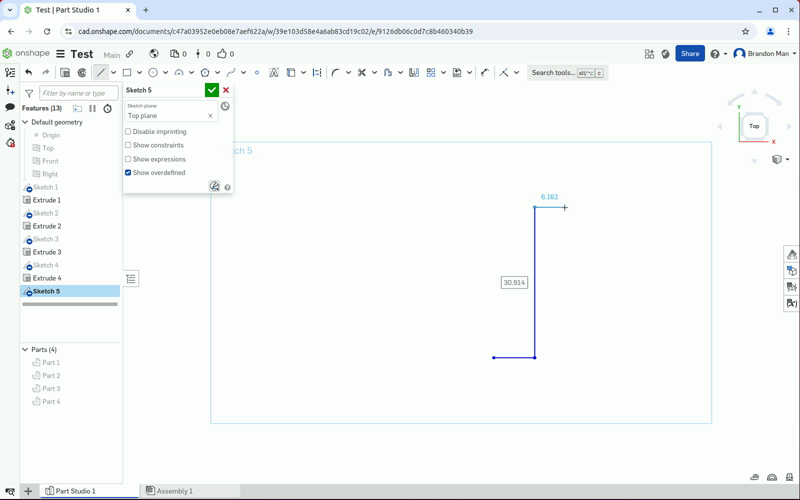
mouse_move(493, 207)
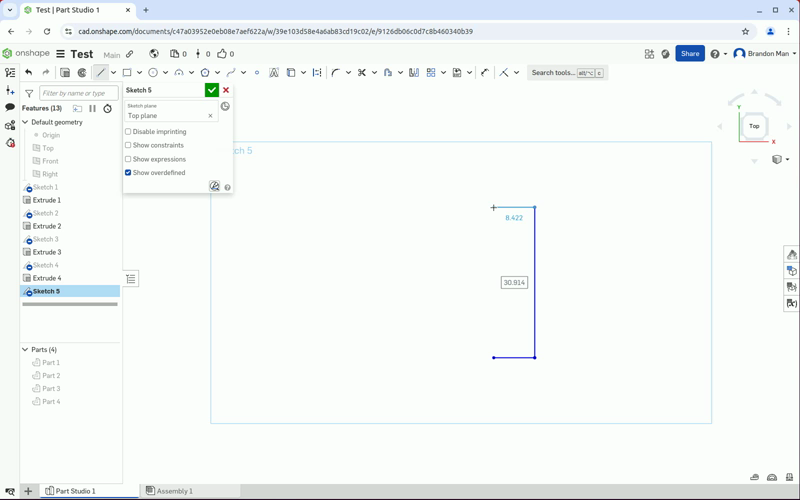
click(493, 207)
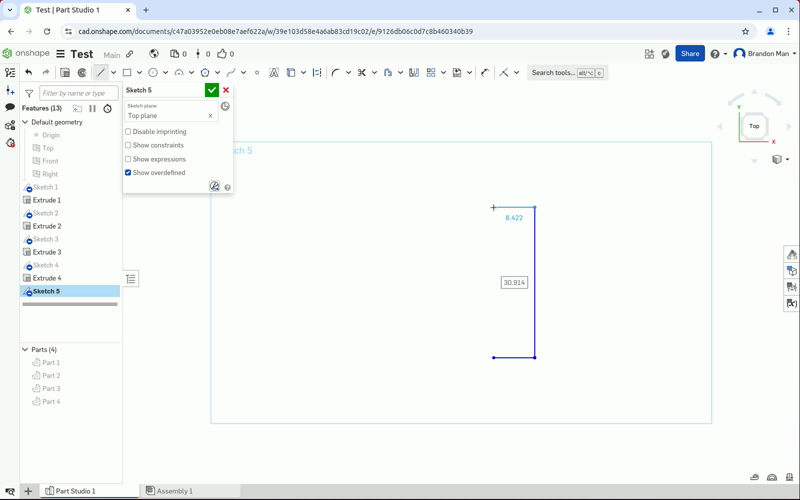
key_up(shift)
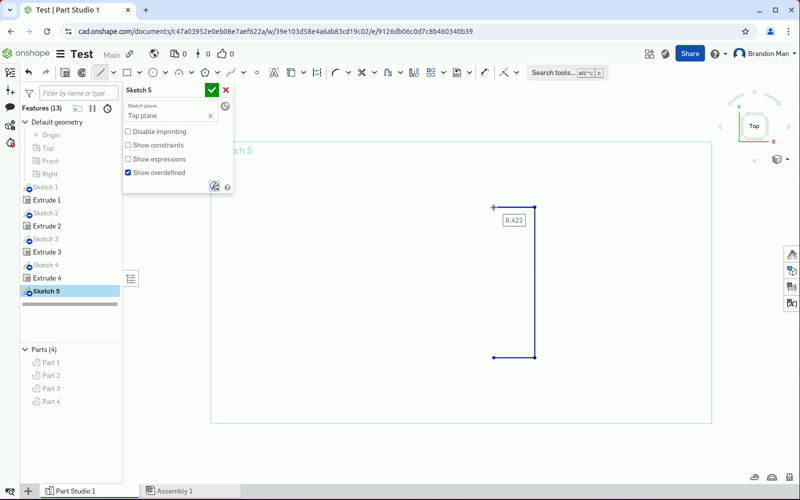
key_down(shift)
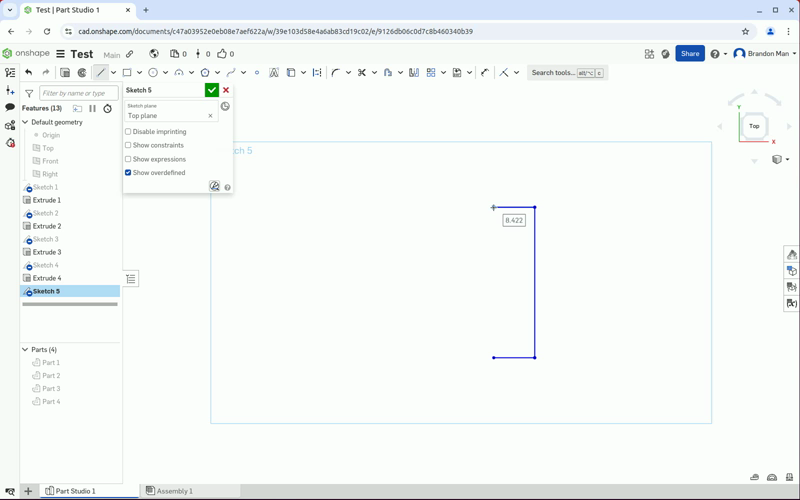
mouse_move(493, 357)
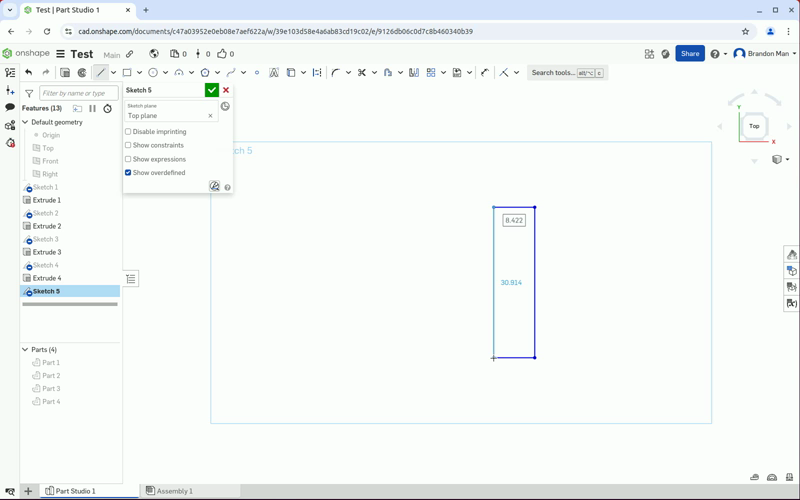
key_up(shift)
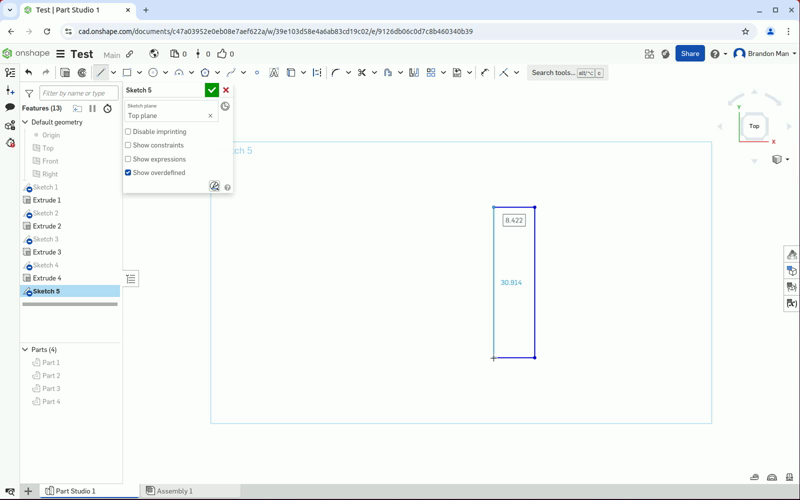
click(493, 357)
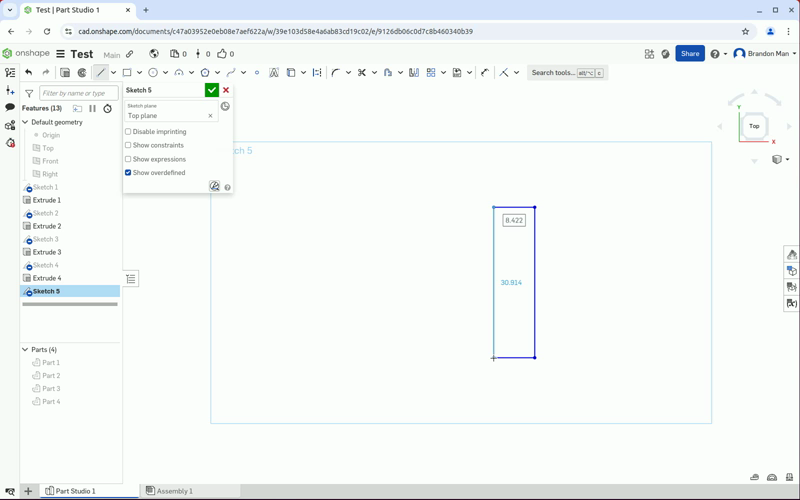
key(esc)
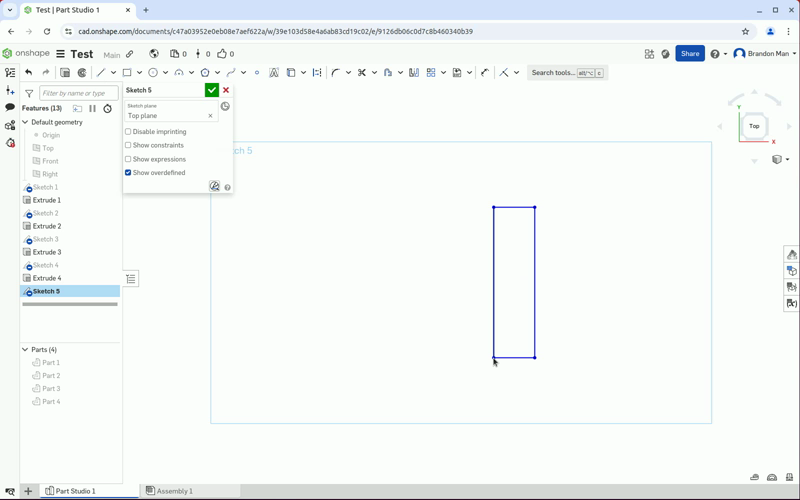
mouse_move(518, 277)
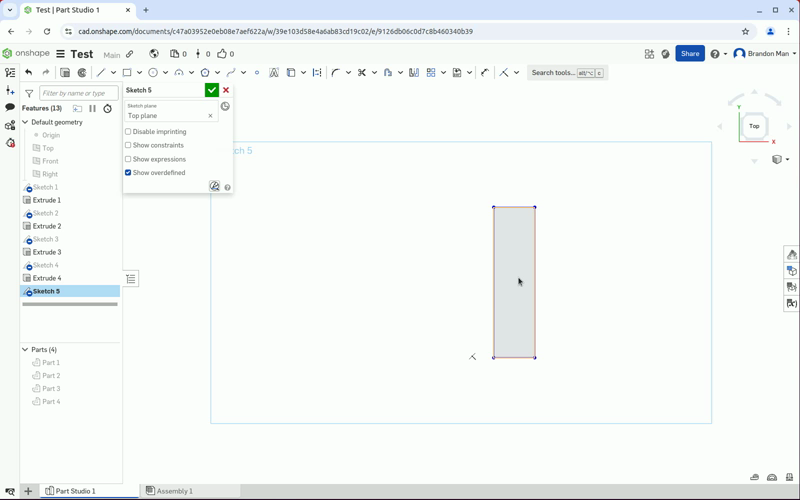
click(518, 277)
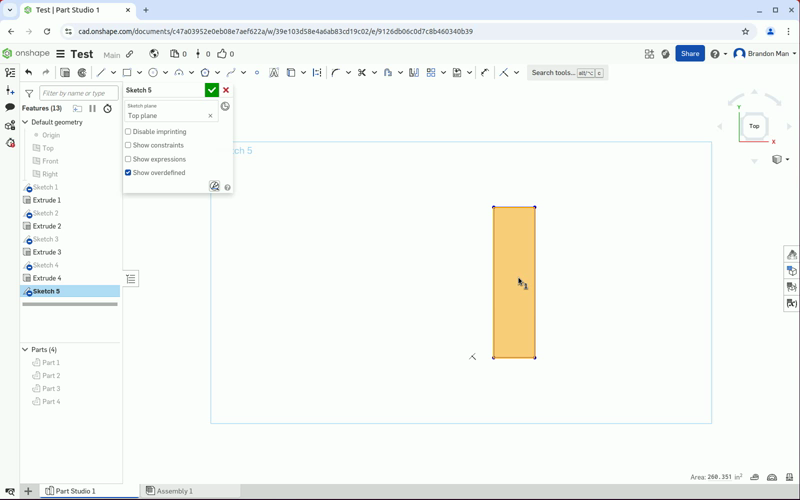
mouse_move(73, 352)
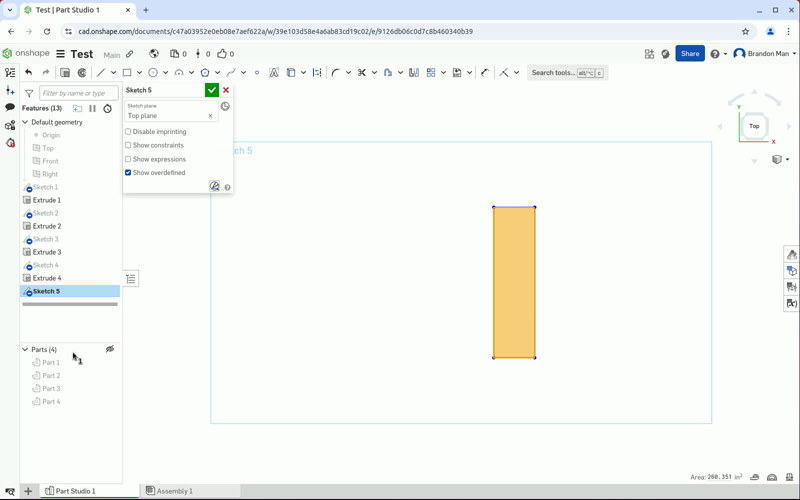
key(shift+y)
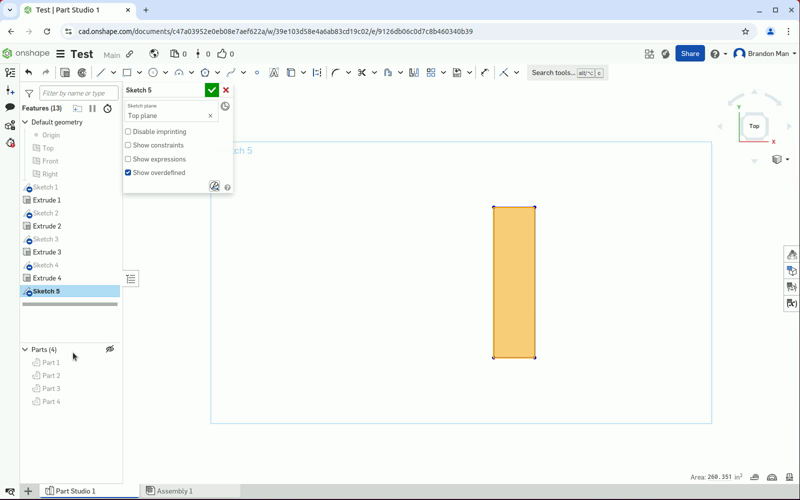
key(shift+e)
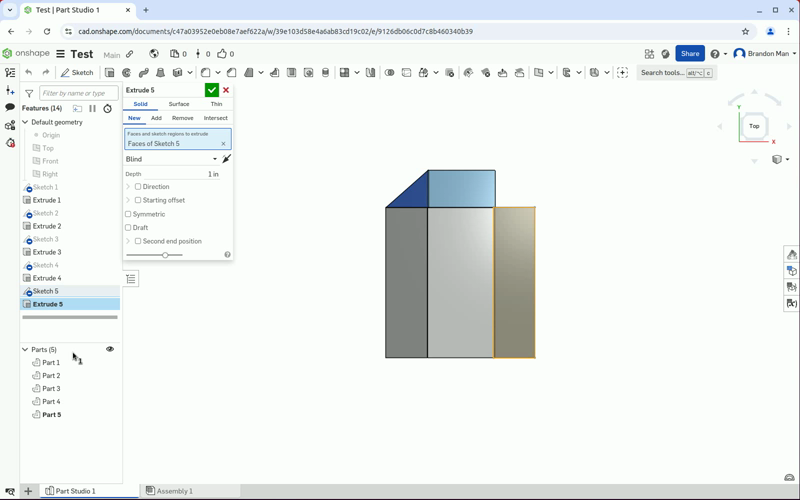
mouse_move(143, 106)
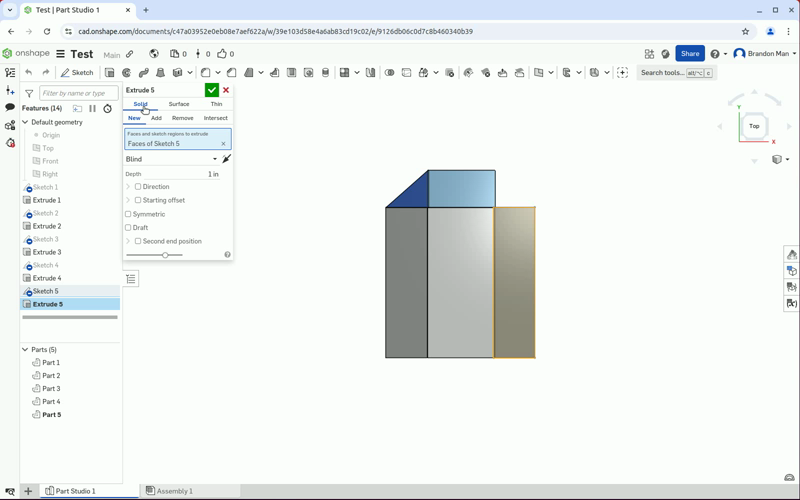
click(143, 106)
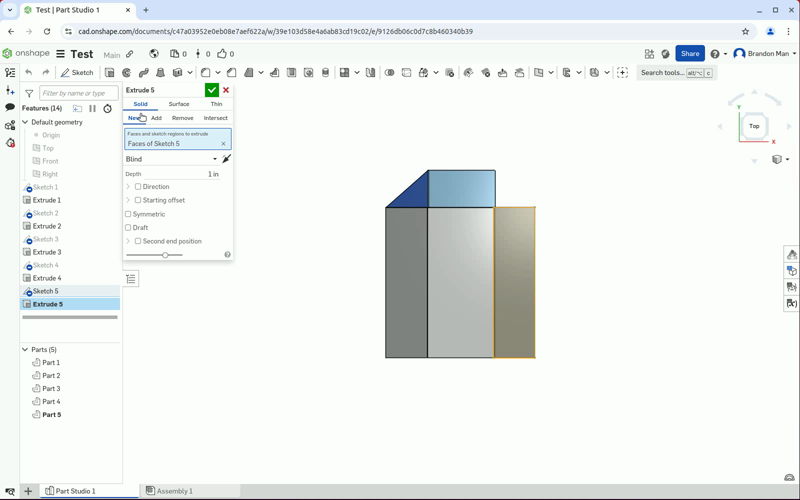
mouse_move(137, 120)
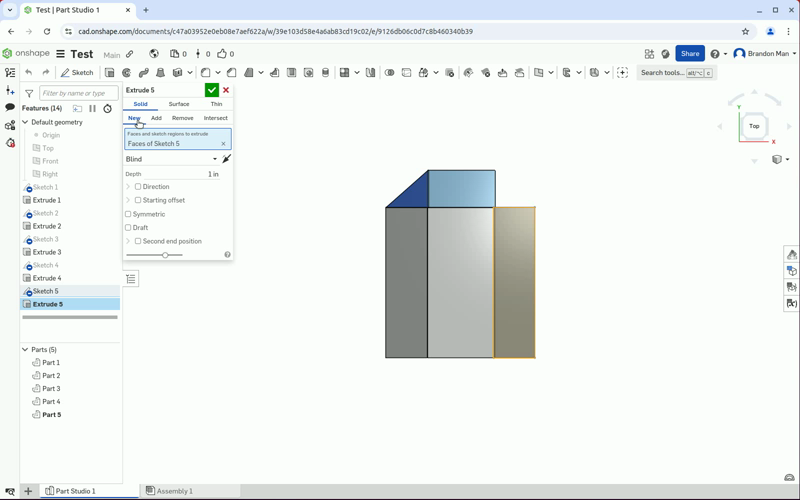
click(137, 120)
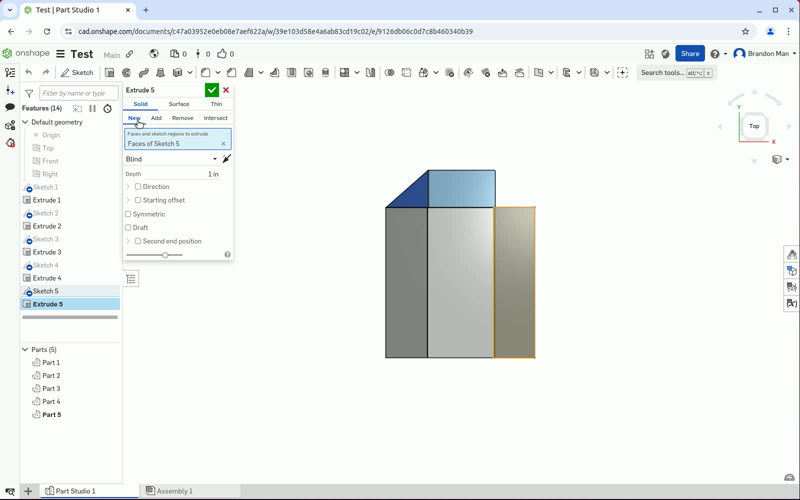
key(tab, 4)
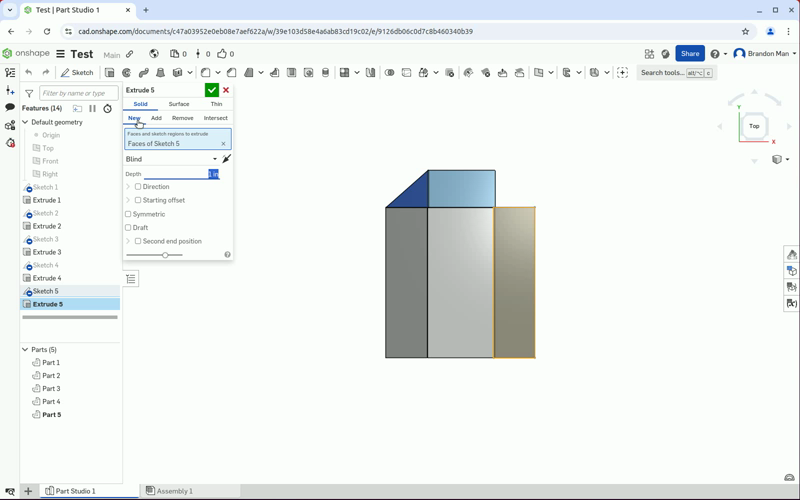
text(4.574)
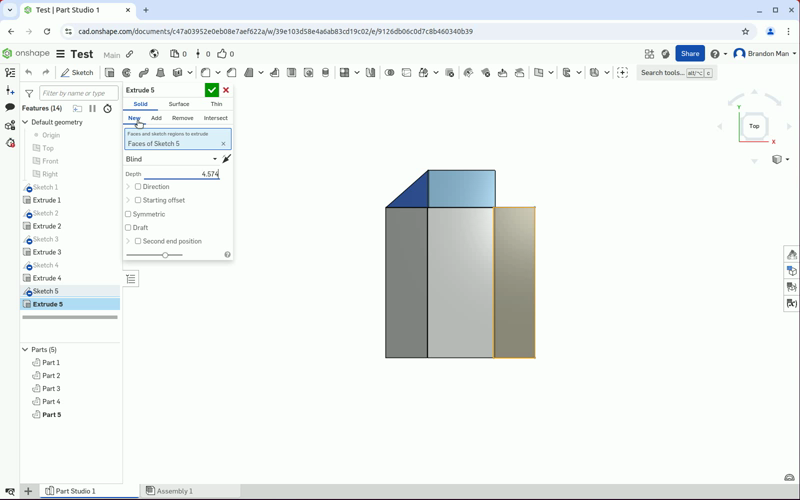
key(enter)
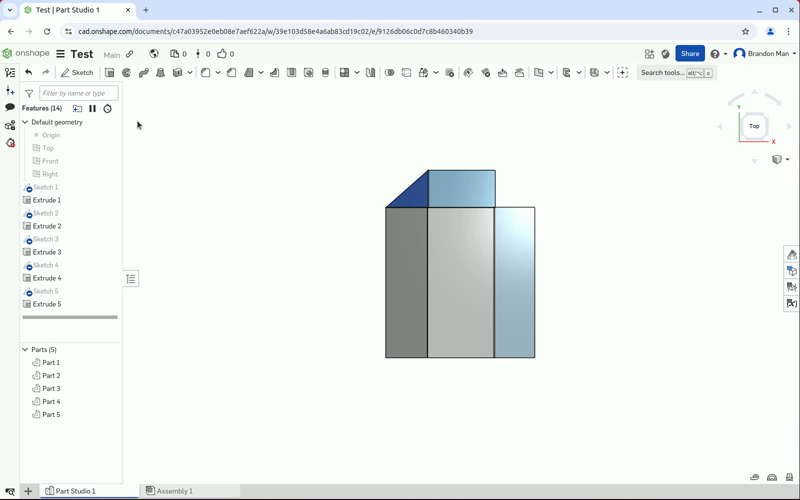
key(shift+h)
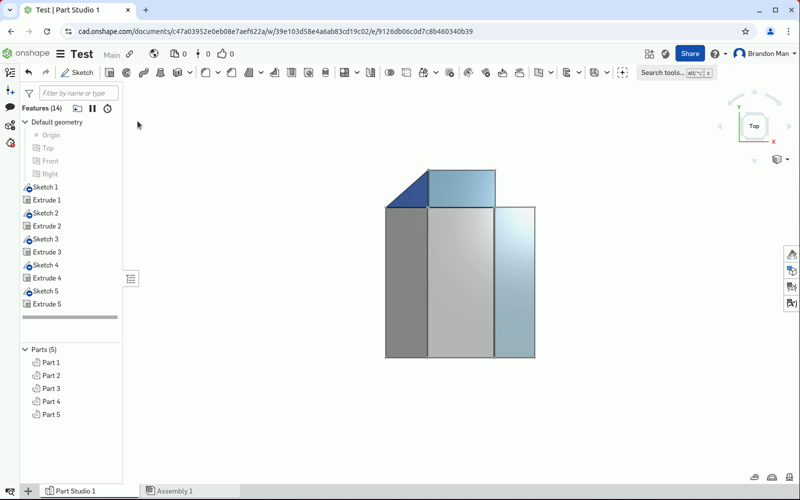
key(shift+h)
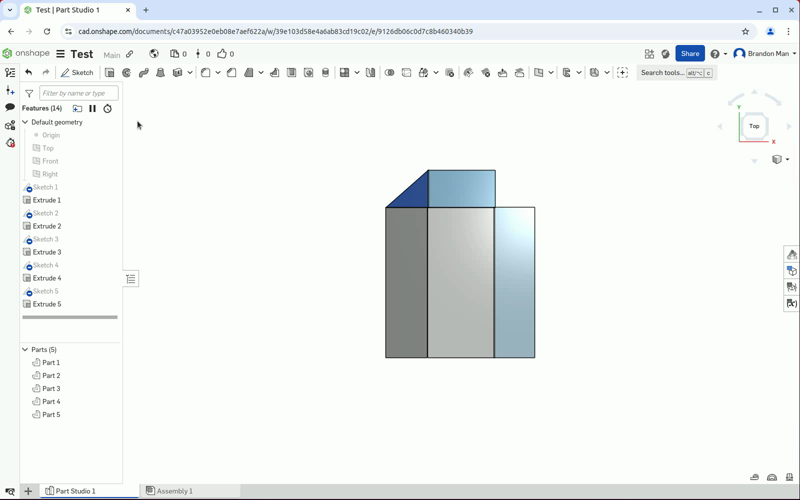
mouse_move(73, 189)
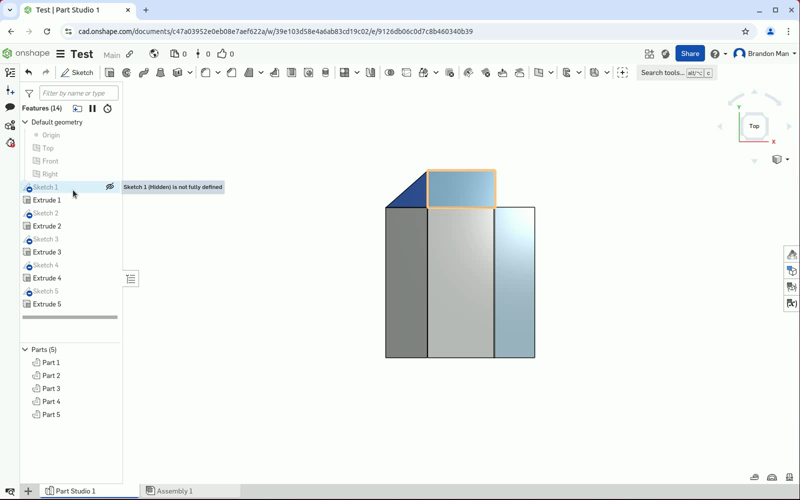
click(73, 189)
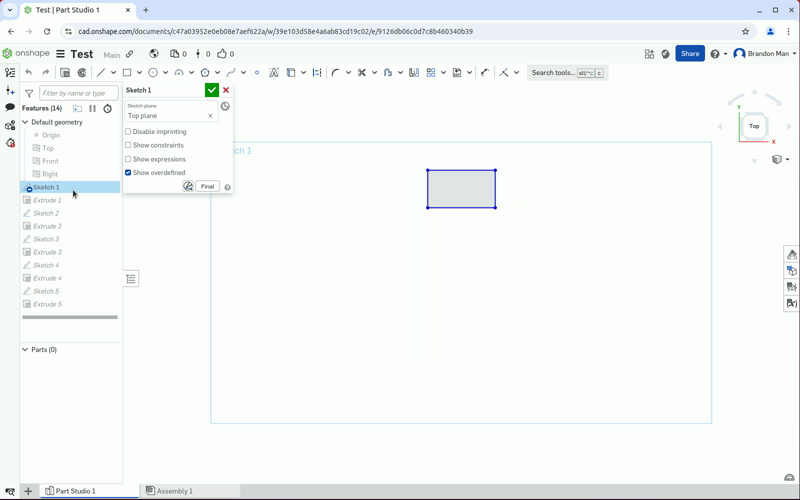
mouse_move(229, 92)
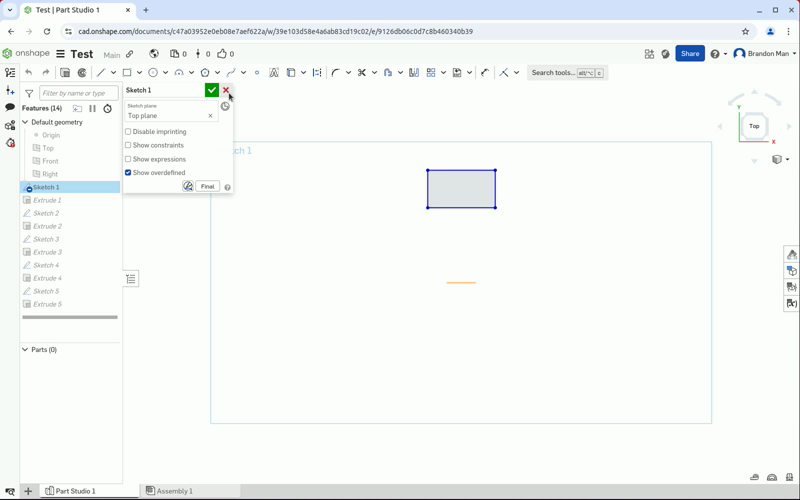
click(229, 92)
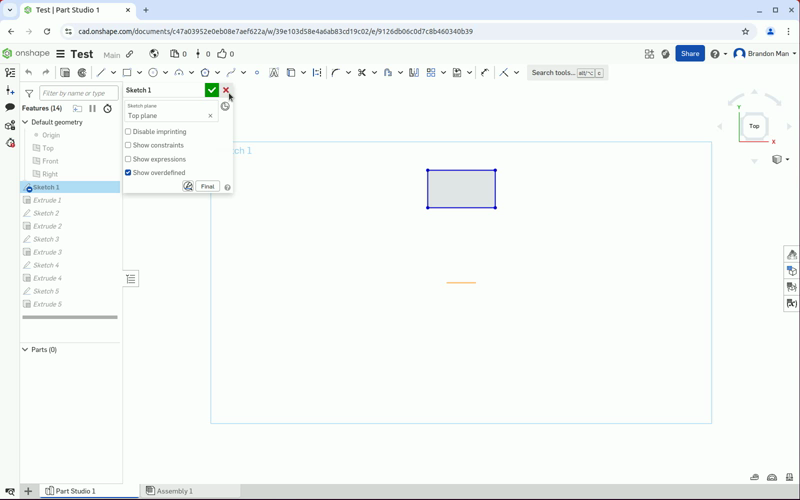
key(shift+s)
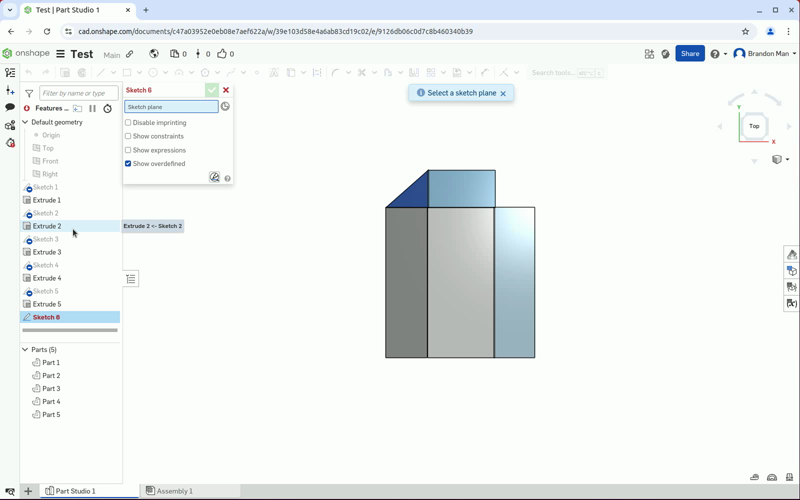
scroll(3)
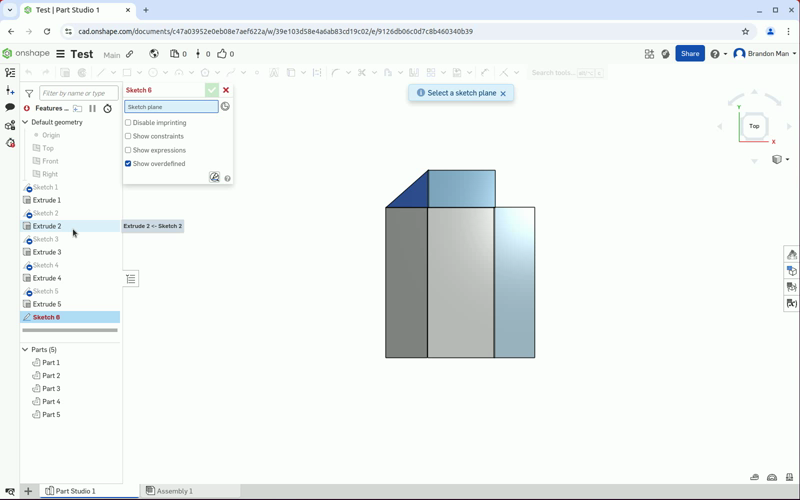
mouse_move(73, 150)
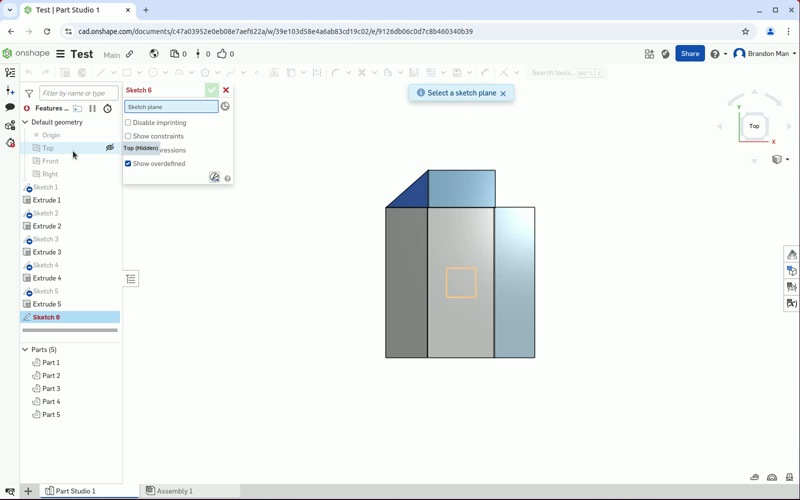
click(73, 150)
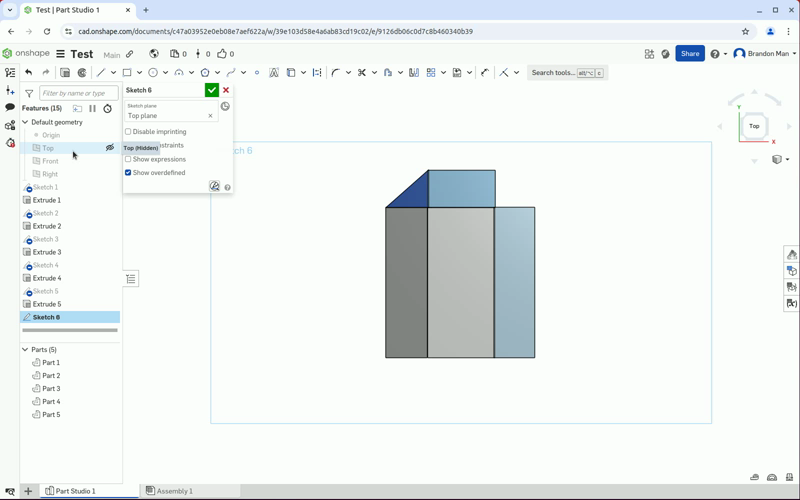
mouse_move(73, 352)
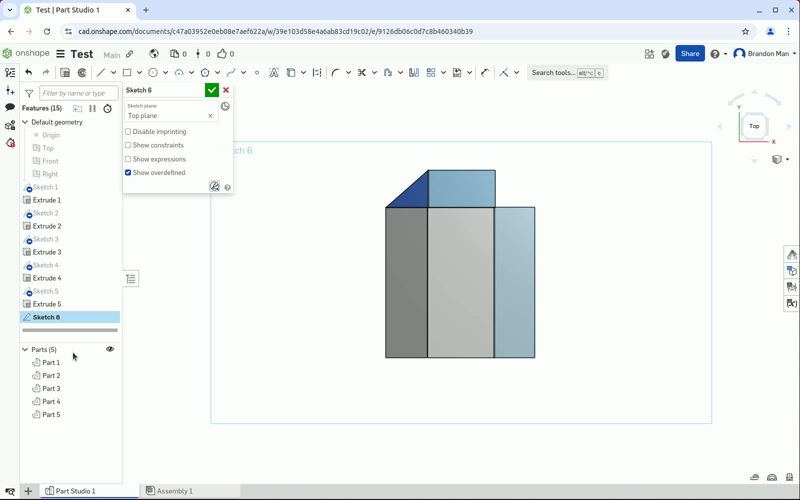
key(y)
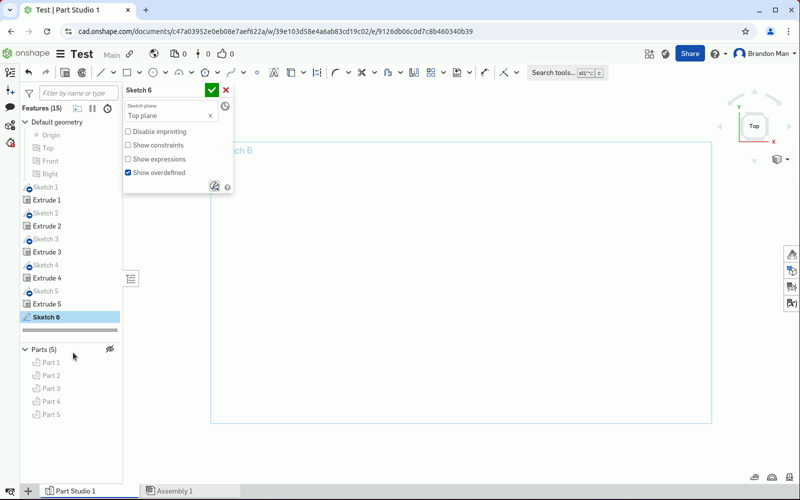
key(l)
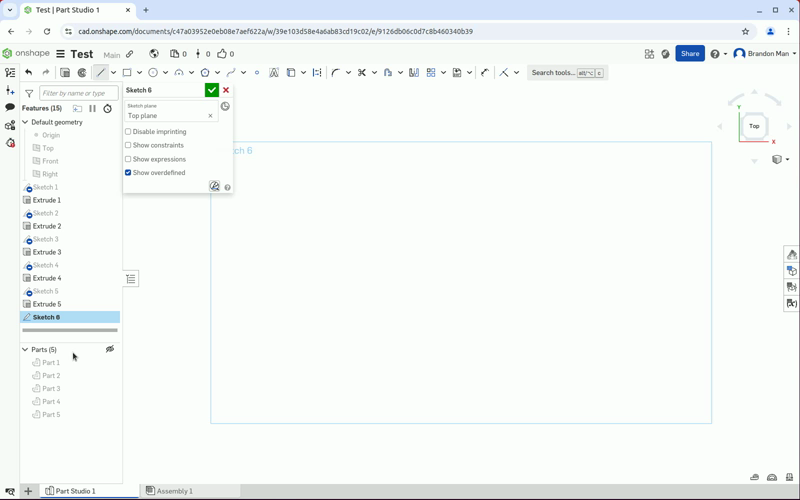
key_down(shift)
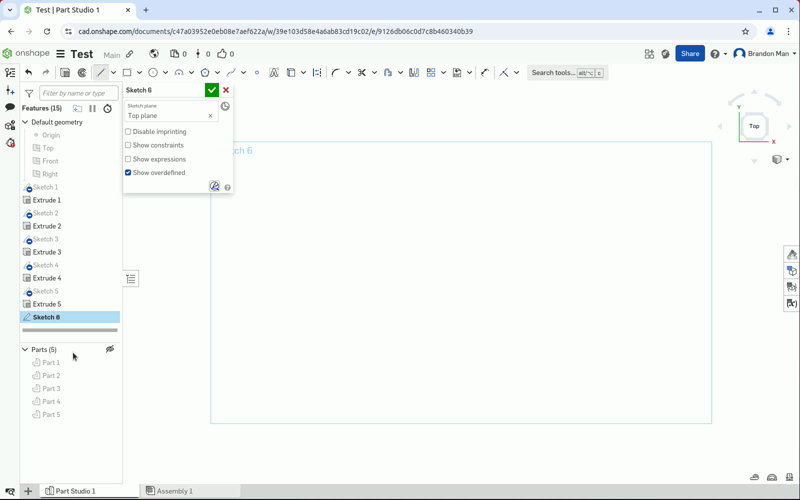
mouse_move(493, 207)
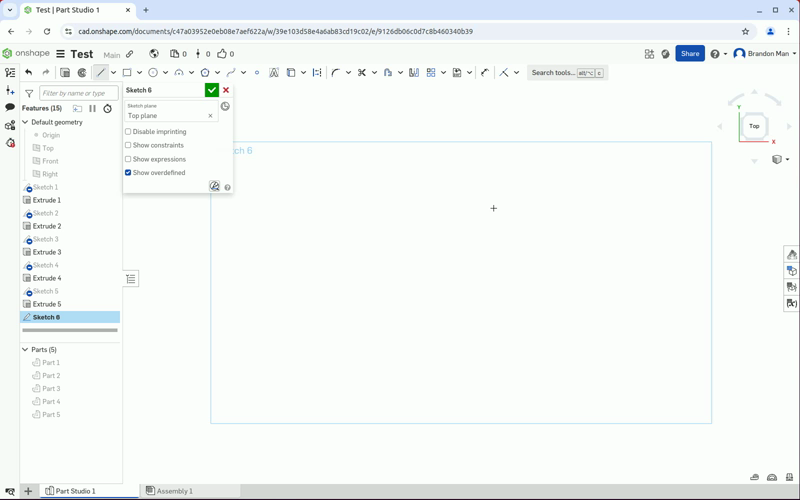
click(493, 207)
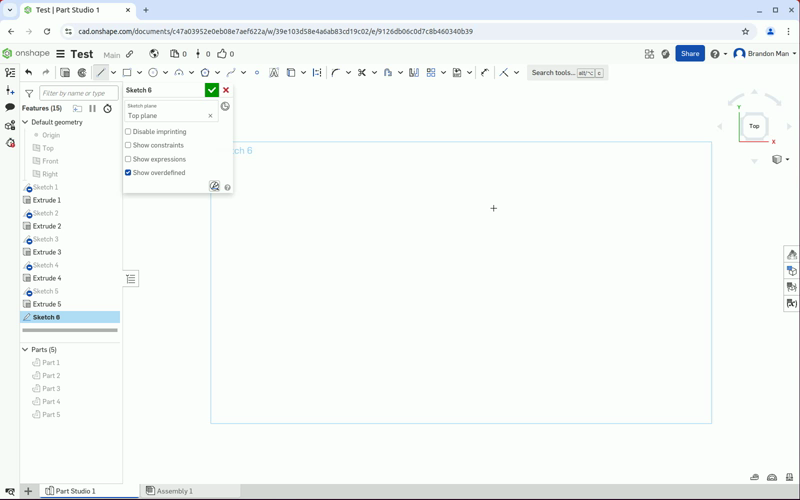
key_up(shift)
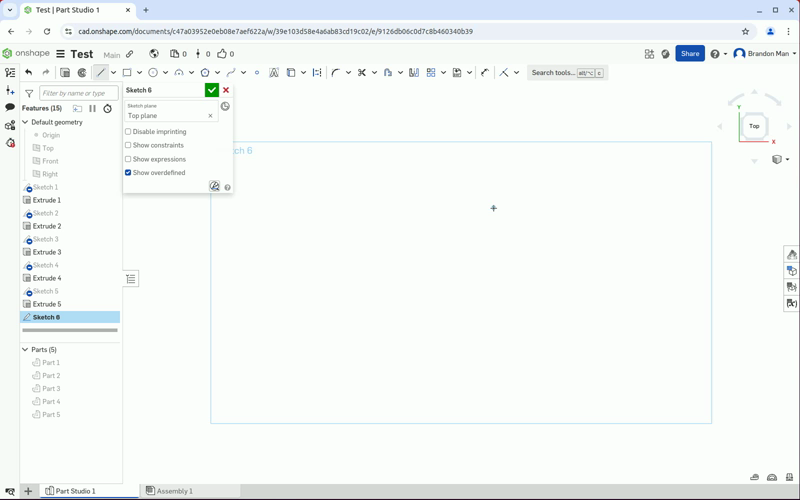
key_down(shift)
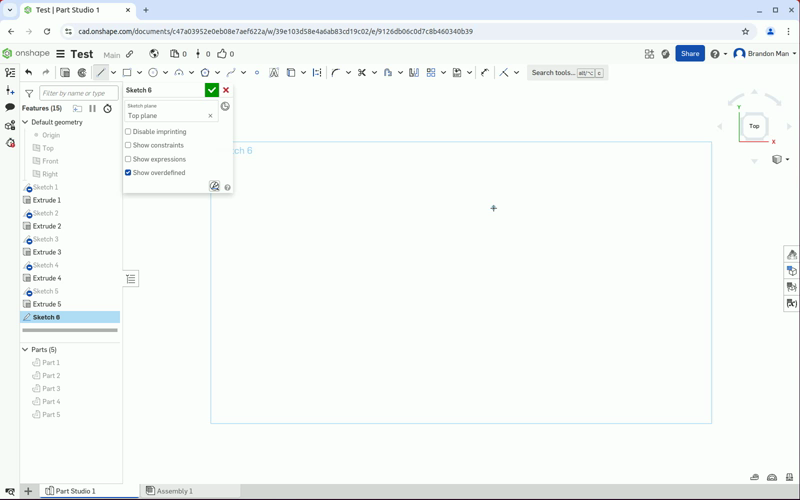
mouse_move(523, 207)
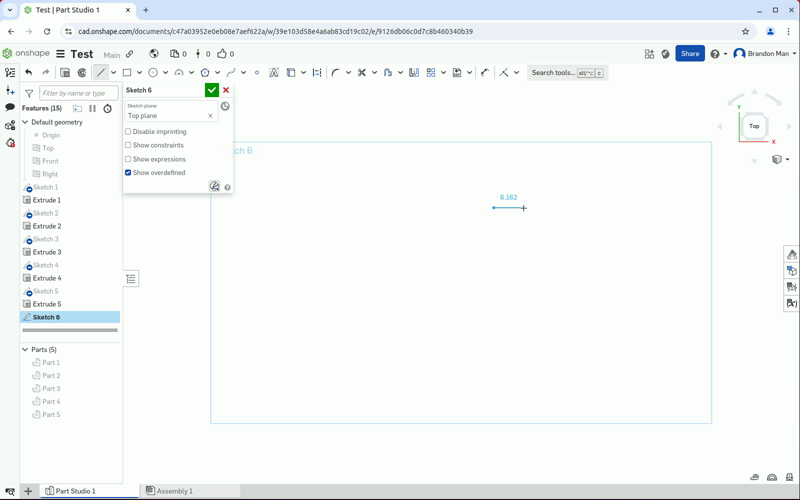
mouse_move(536, 207)
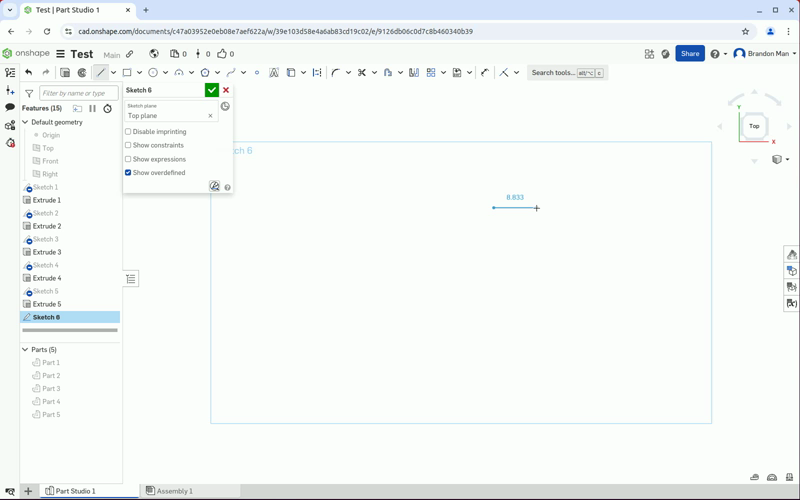
click(536, 207)
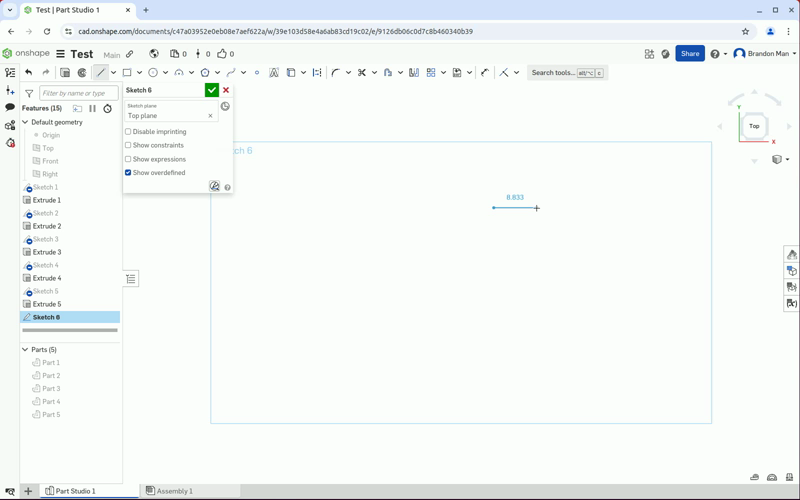
key_up(shift)
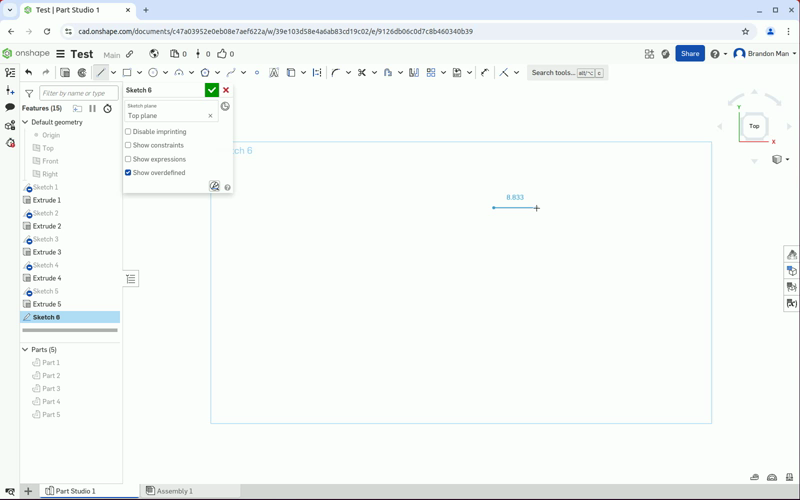
key_down(shift)
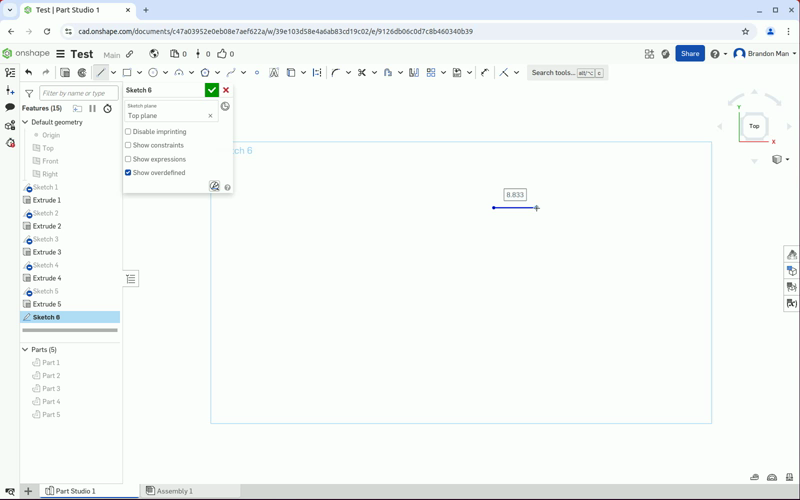
mouse_move(566, 207)
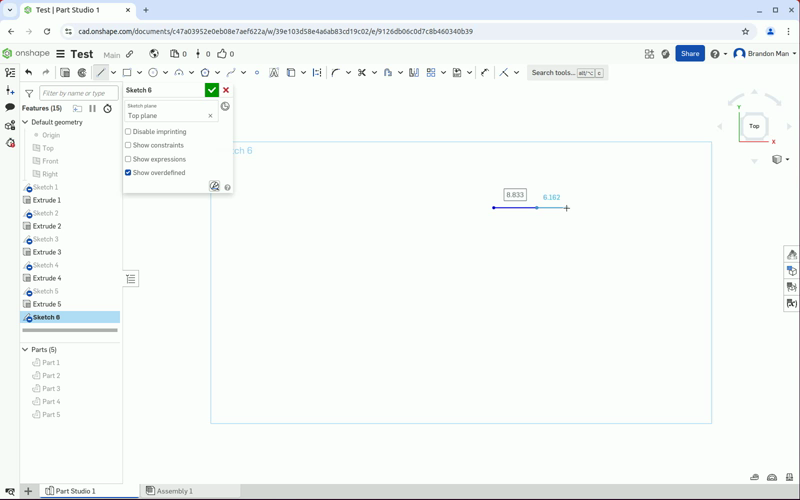
mouse_move(493, 169)
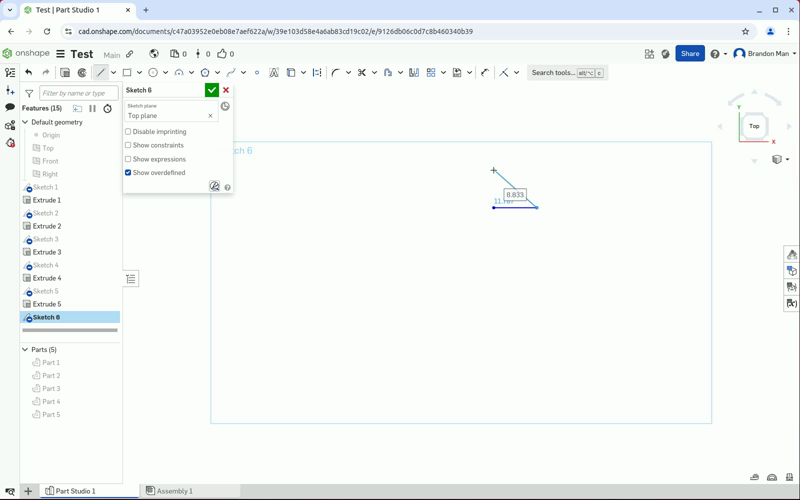
click(493, 169)
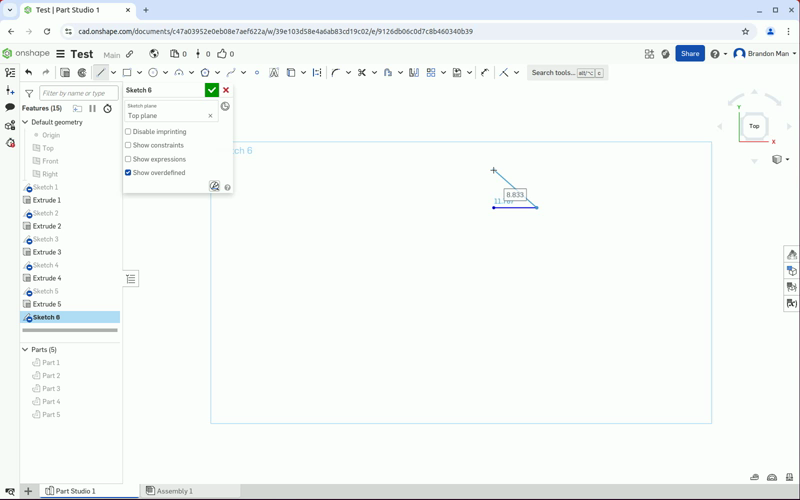
key_up(shift)
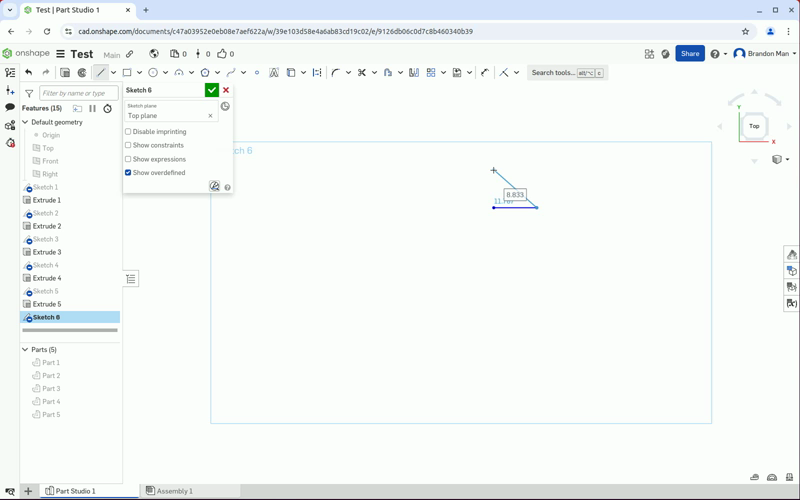
mouse_move(523, 169)
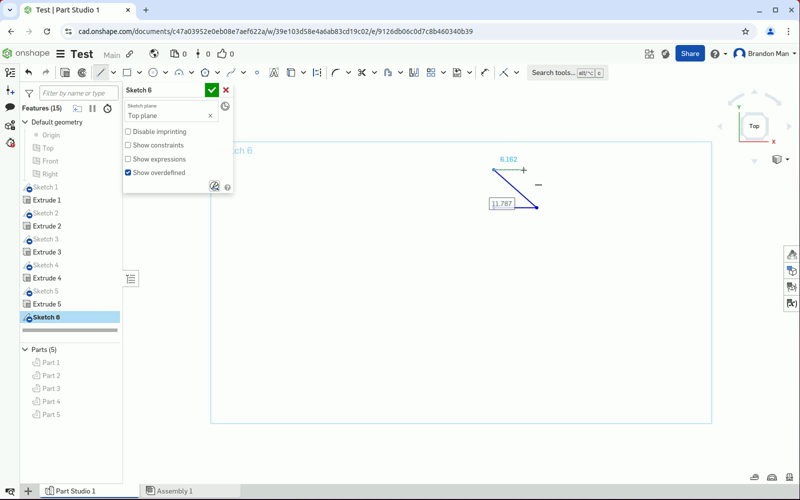
key_down(shift)
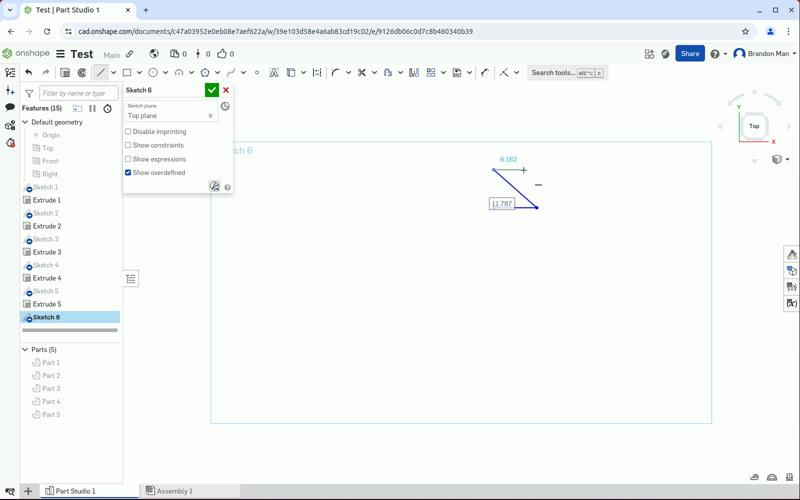
mouse_move(493, 207)
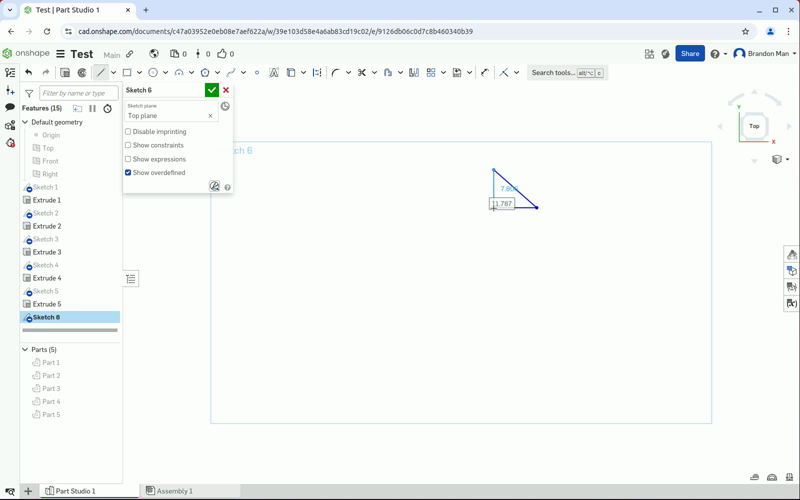
key_up(shift)
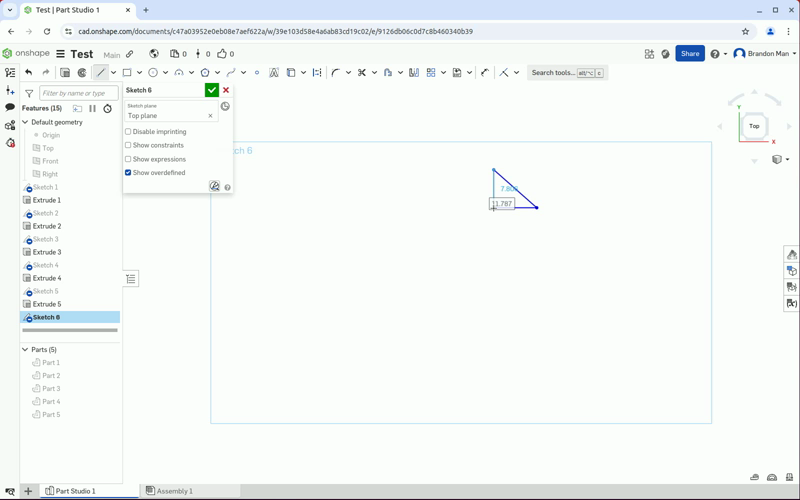
click(493, 207)
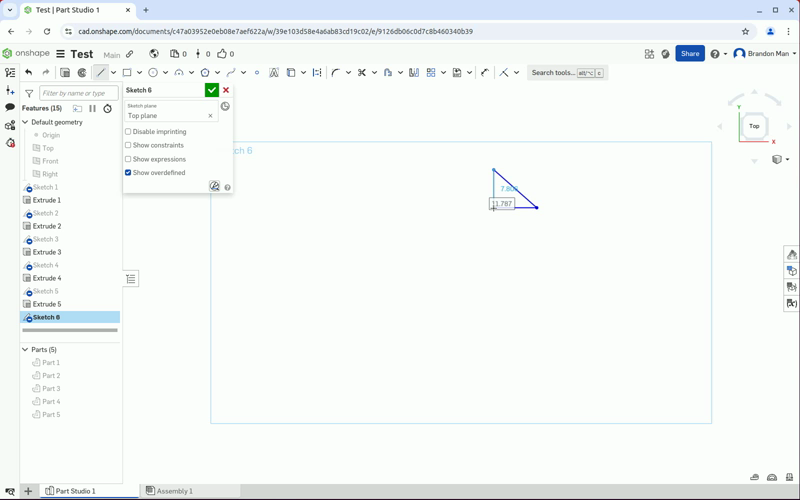
key(esc)
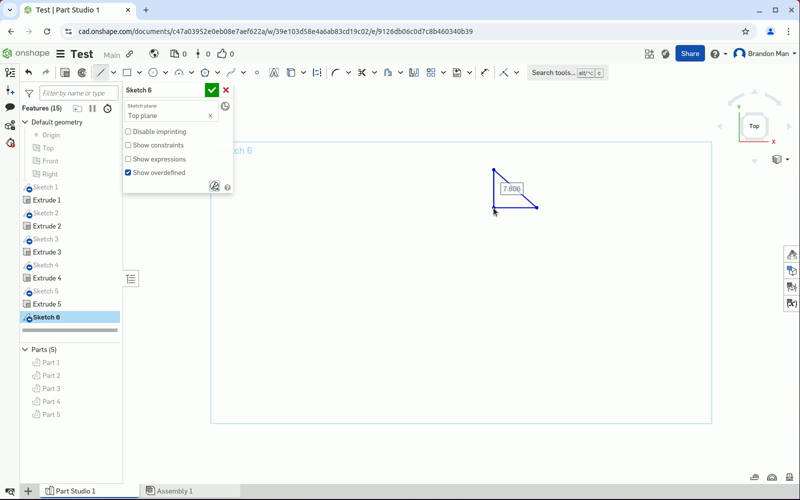
mouse_move(506, 192)
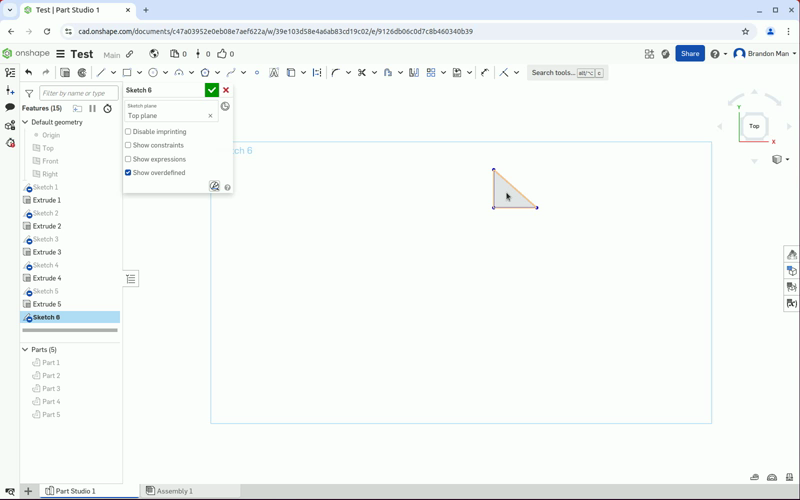
scroll(6)
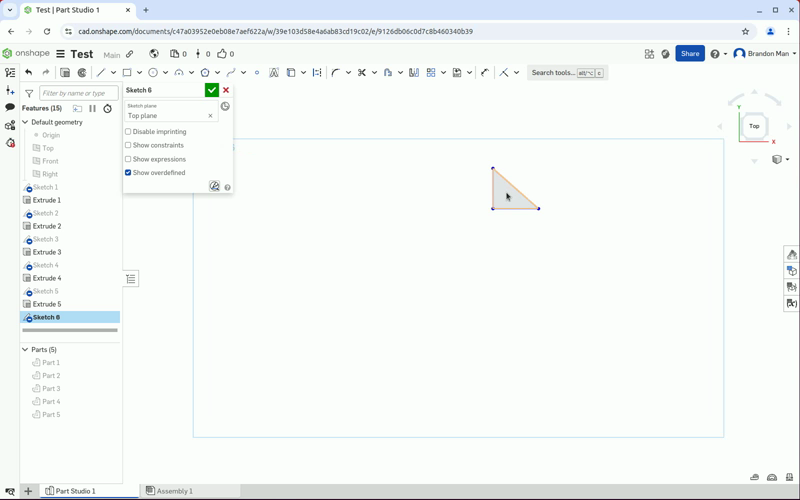
scroll(6)
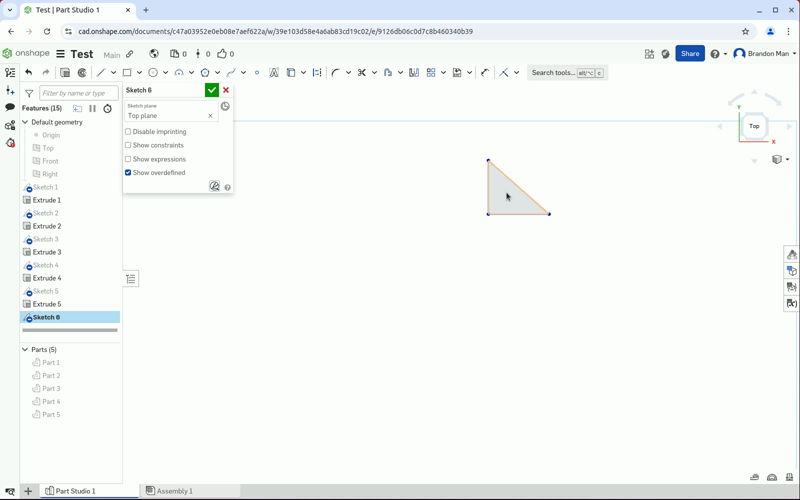
scroll(6)
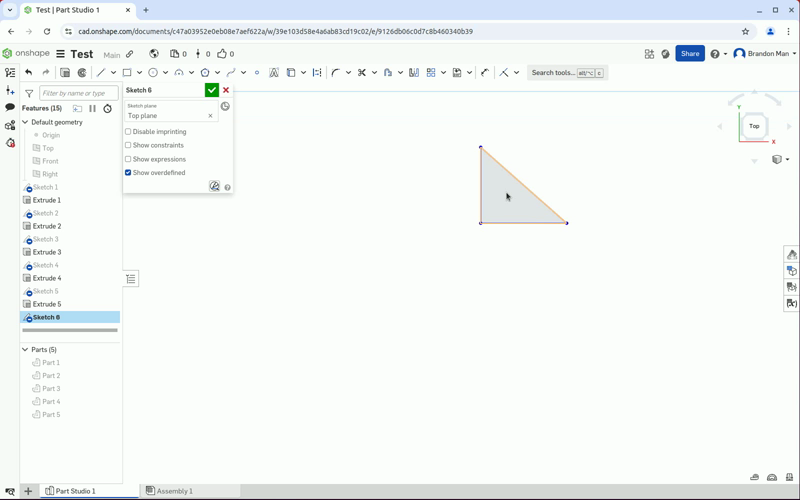
scroll(6)
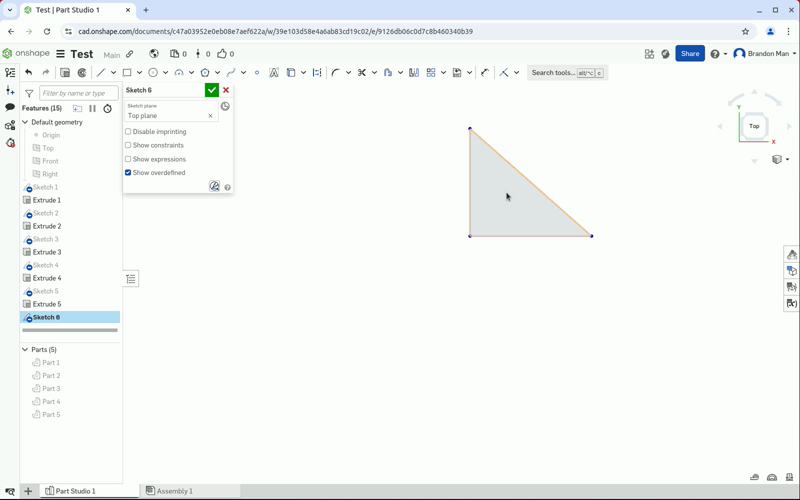
scroll(6)
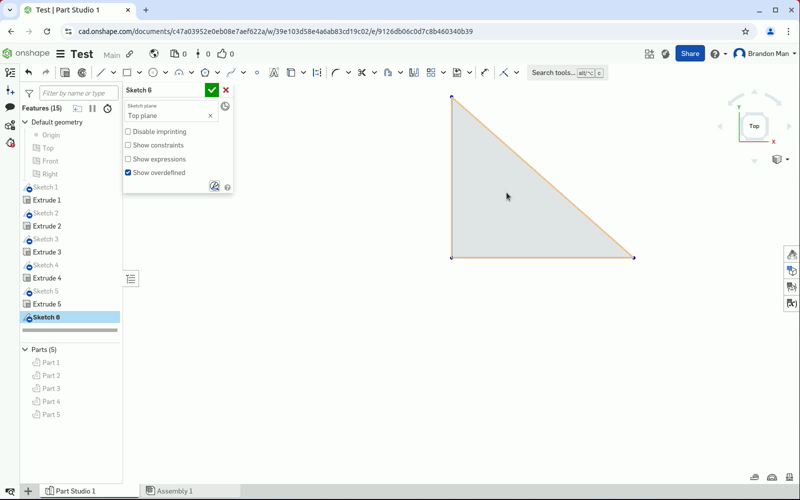
scroll(6)
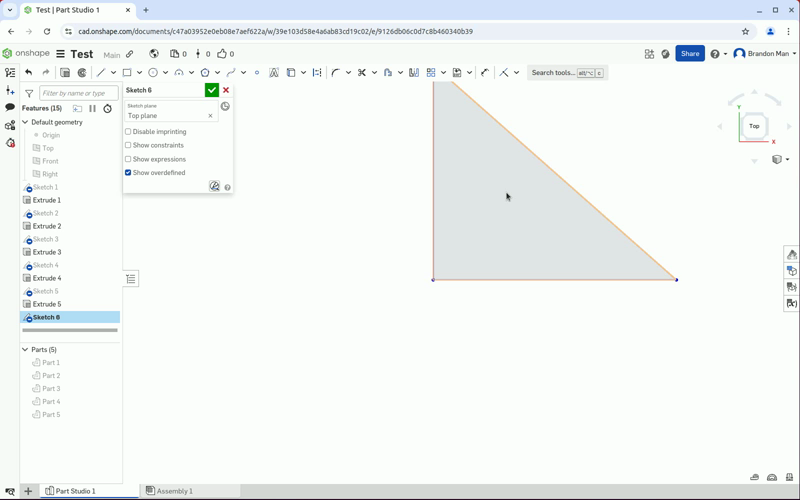
scroll(6)
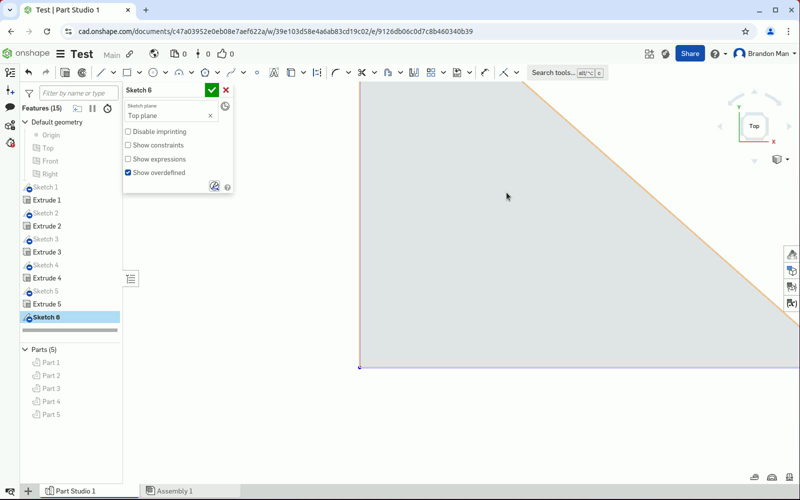
click(506, 192)
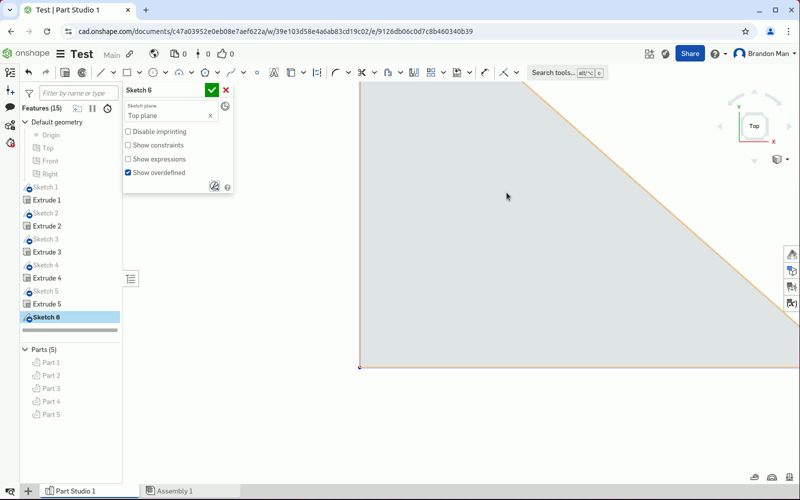
scroll(-6)
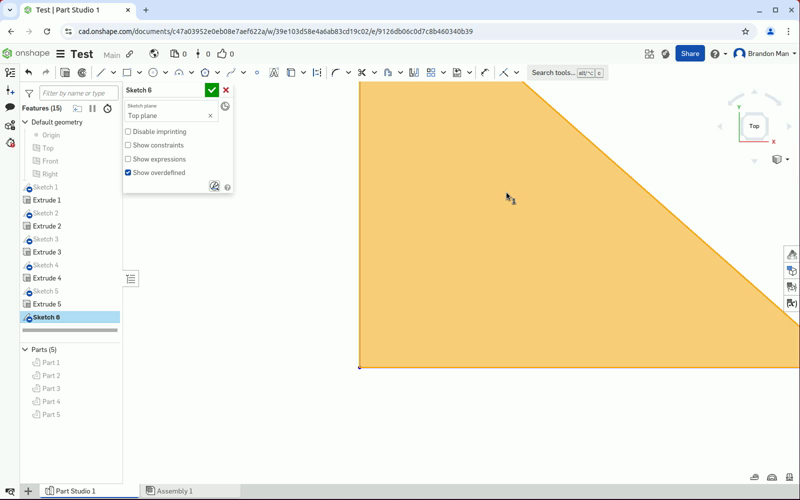
scroll(-6)
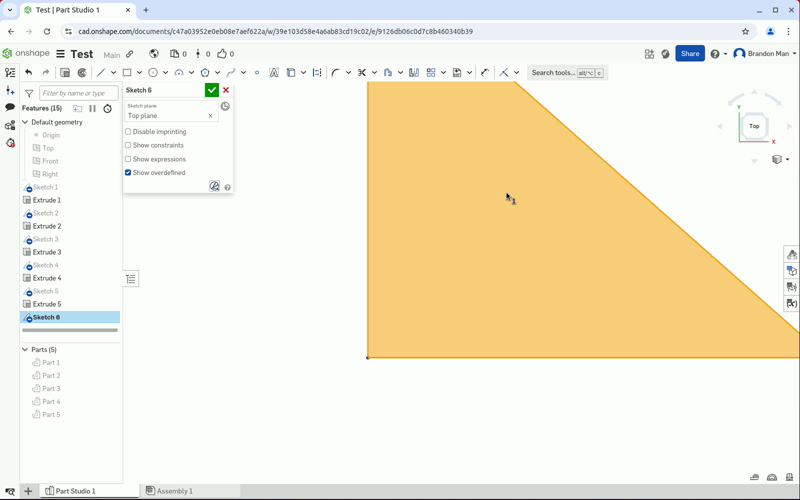
scroll(-6)
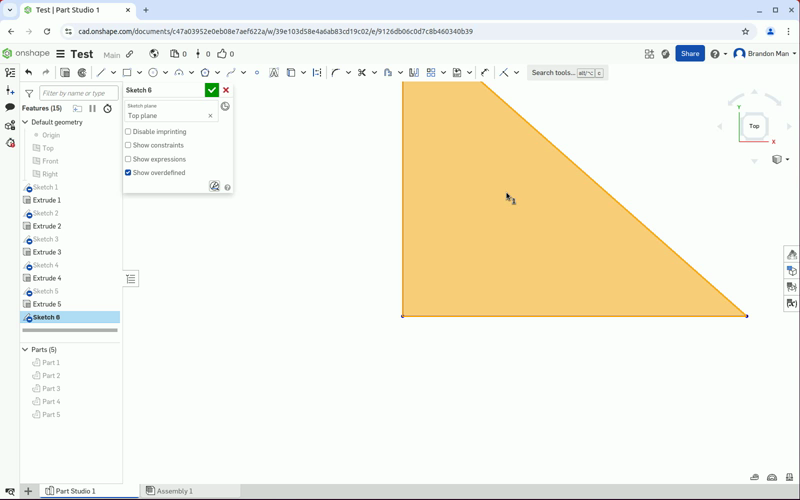
scroll(-6)
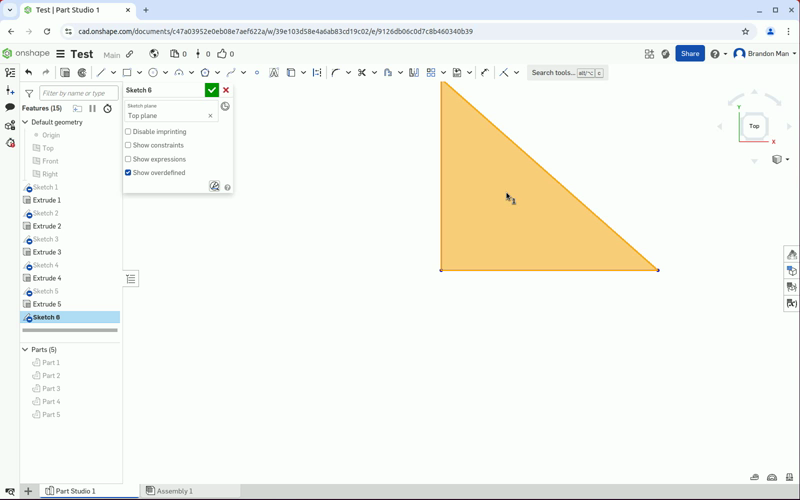
scroll(-6)
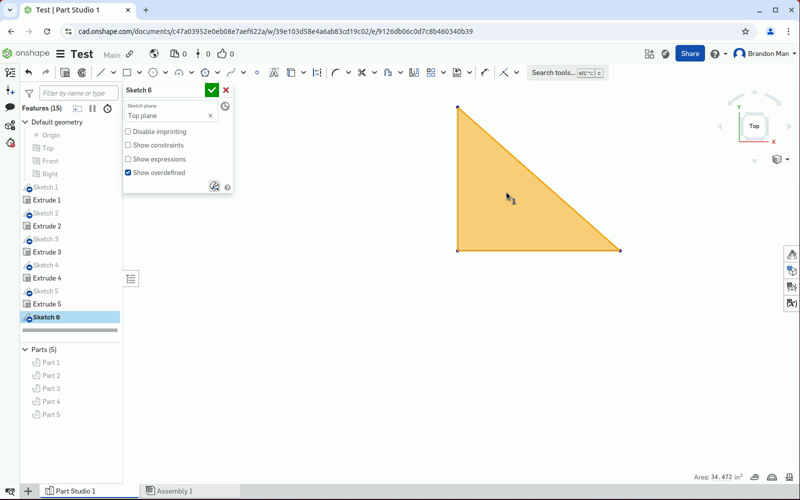
scroll(-6)
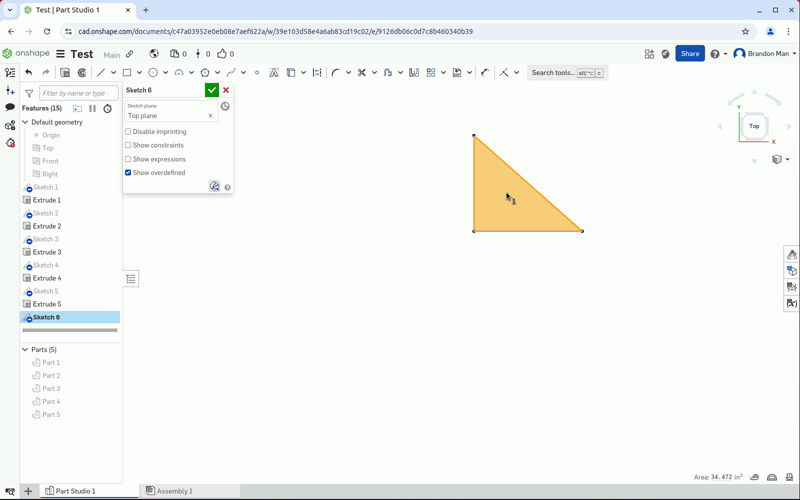
scroll(-6)
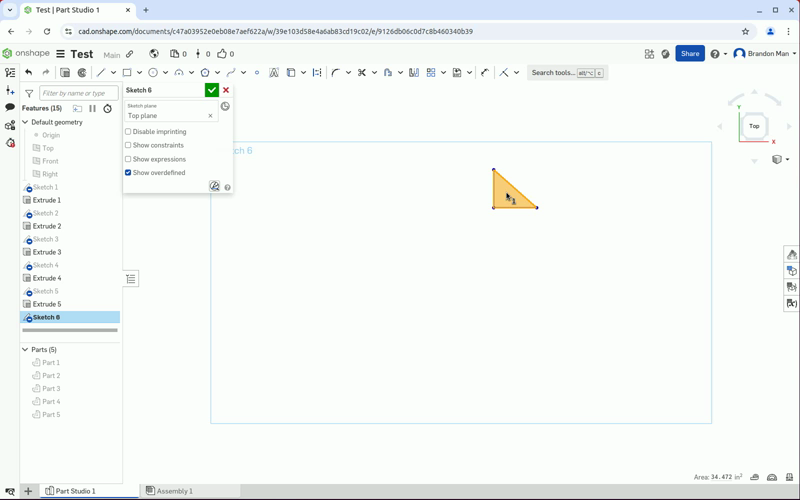
mouse_move(73, 352)
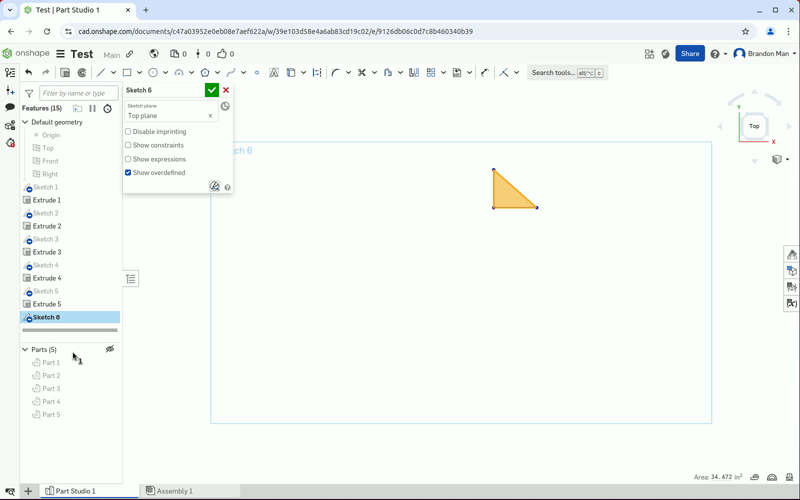
key(shift+y)
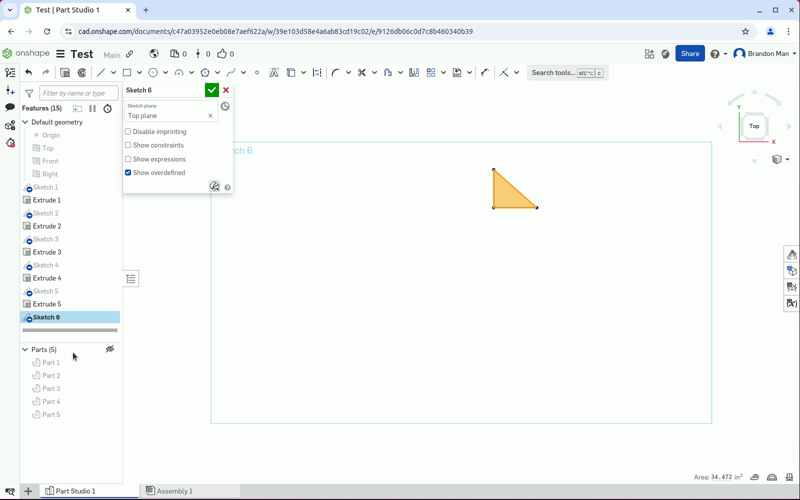
key(shift+e)
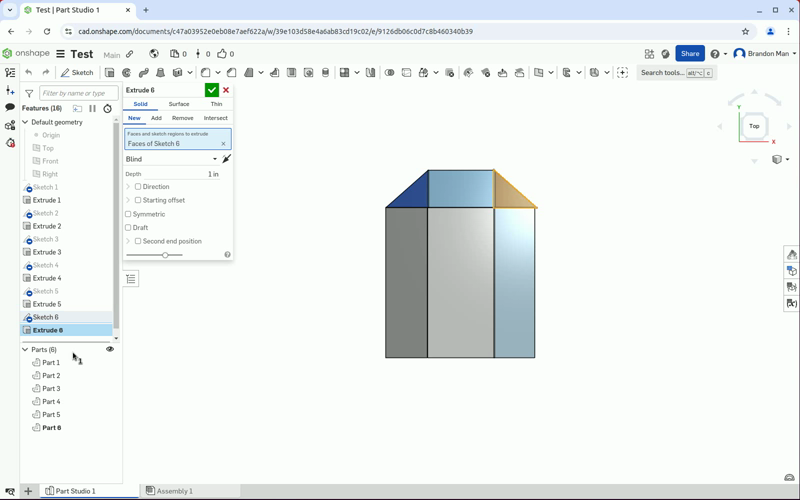
mouse_move(143, 106)
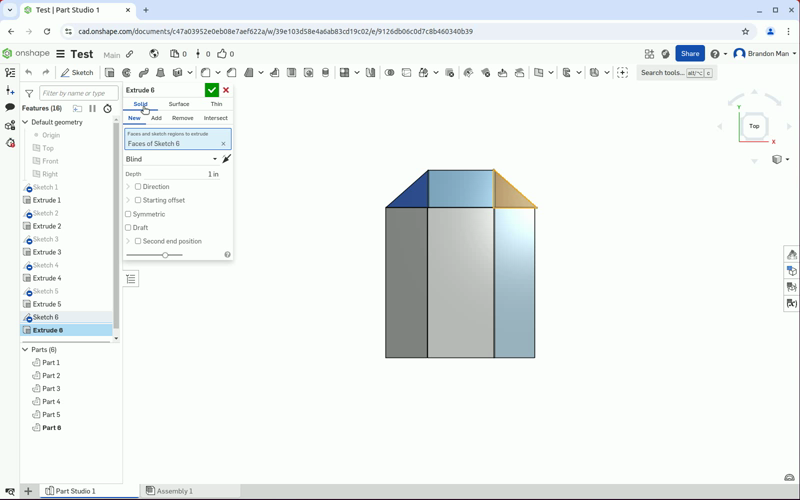
click(143, 106)
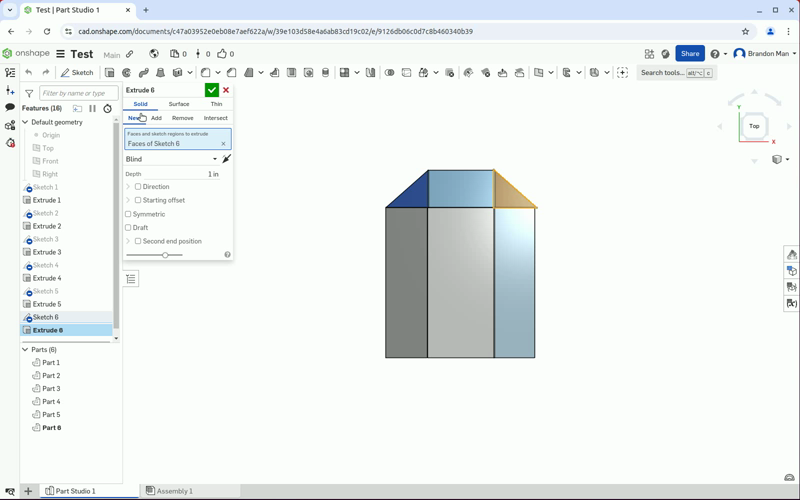
mouse_move(137, 120)
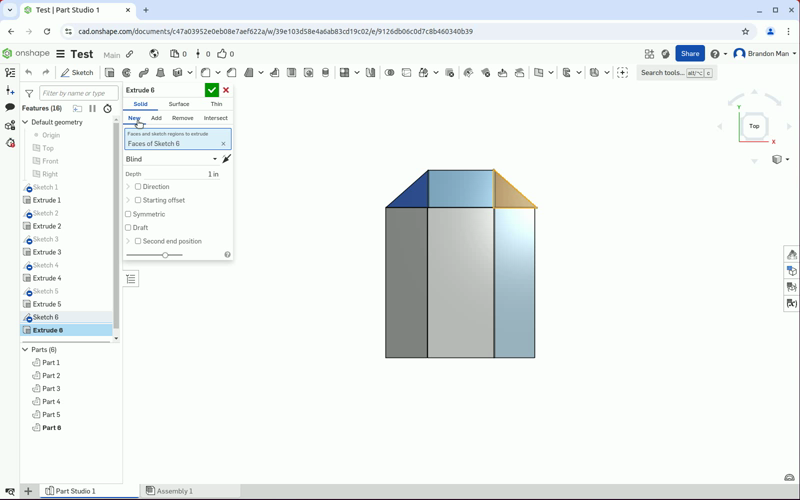
click(137, 120)
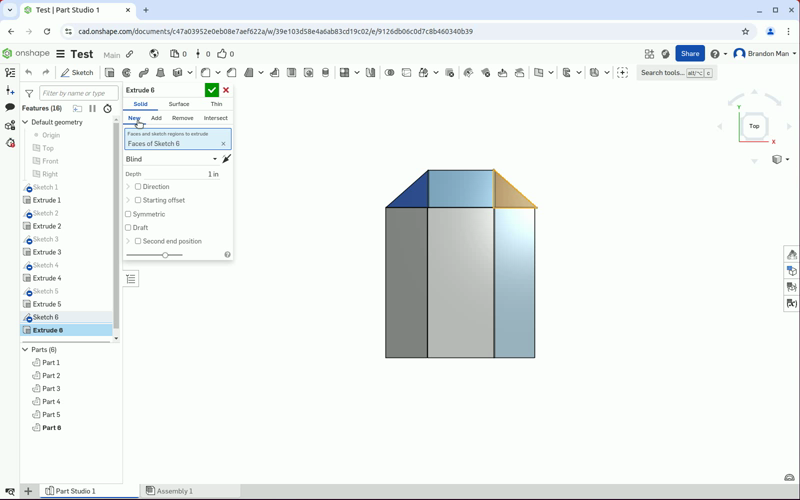
key(tab, 4)
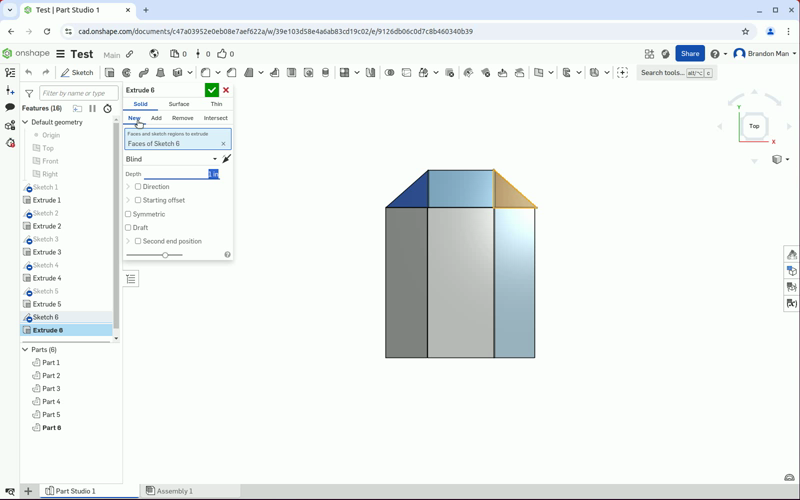
text(4.574)
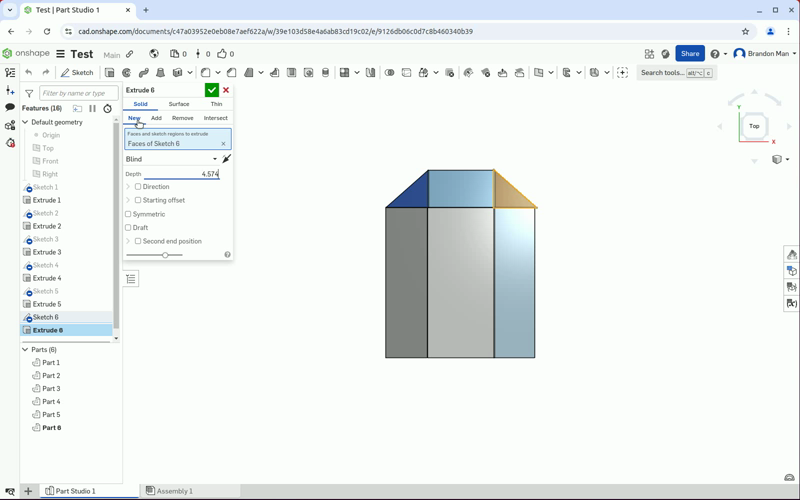
key(enter)
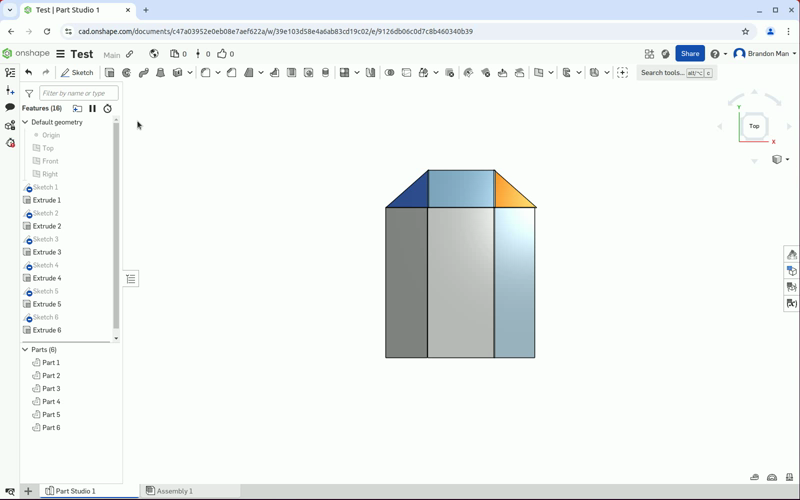
key(shift+h)
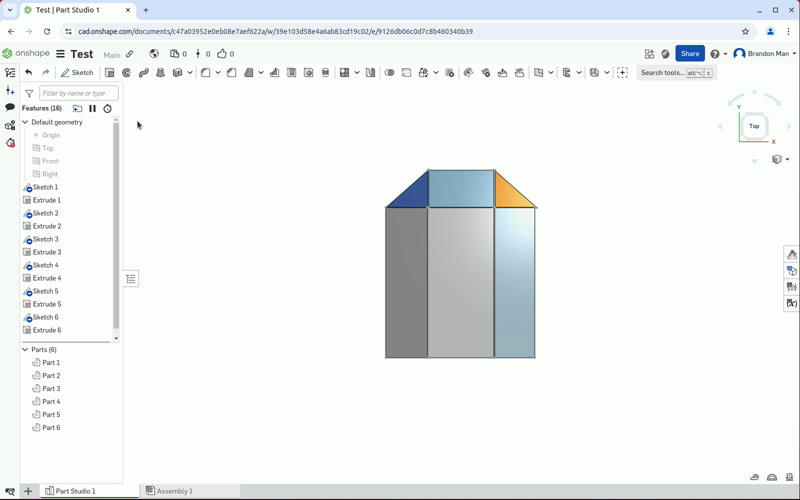
key(shift+h)
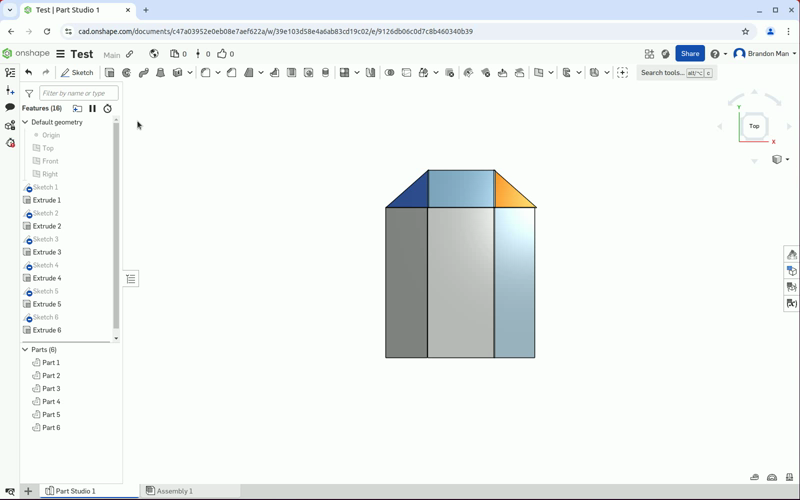
mouse_move(69, 189)
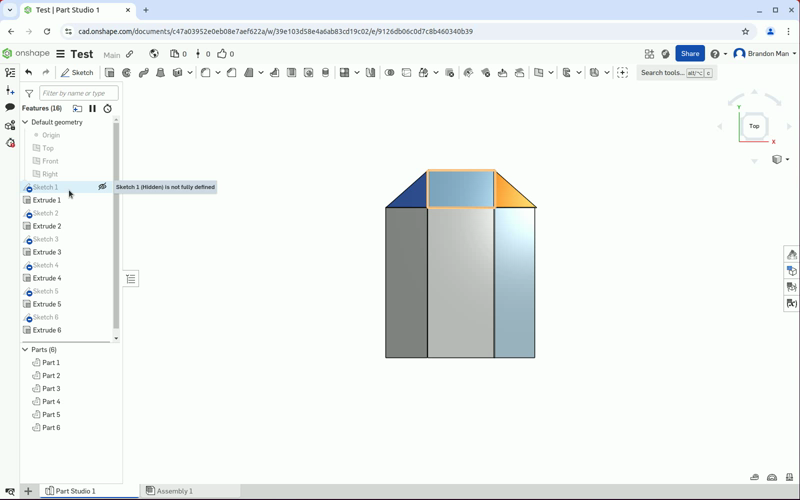
click(69, 189)
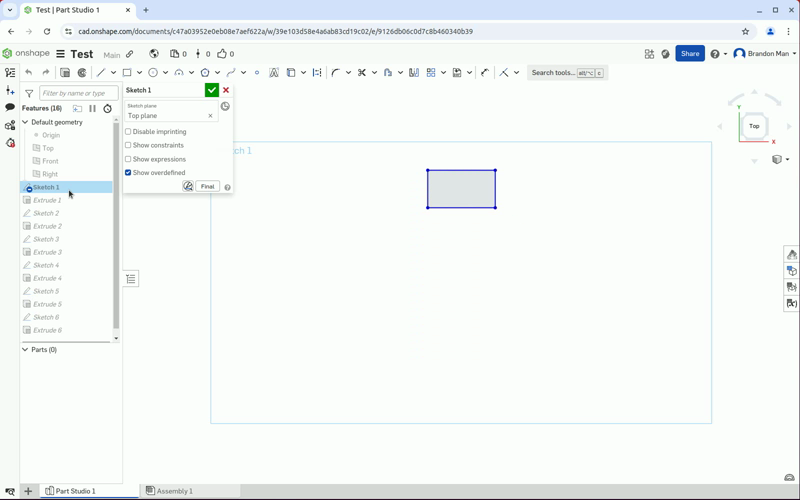
mouse_move(229, 92)
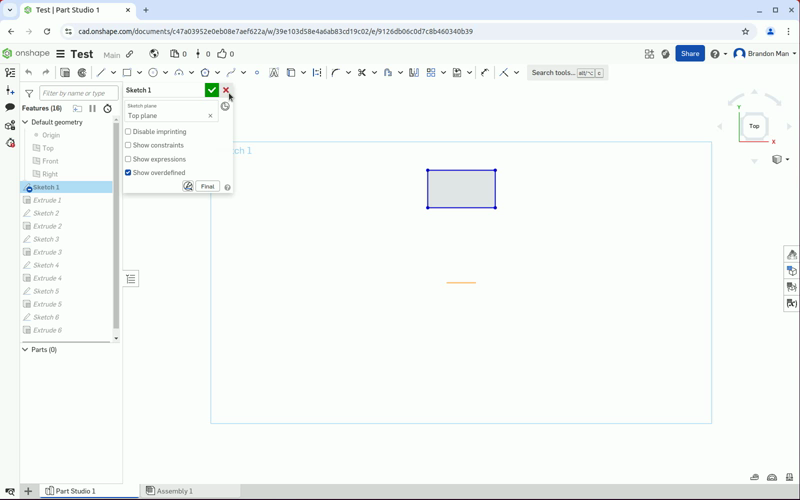
click(229, 92)
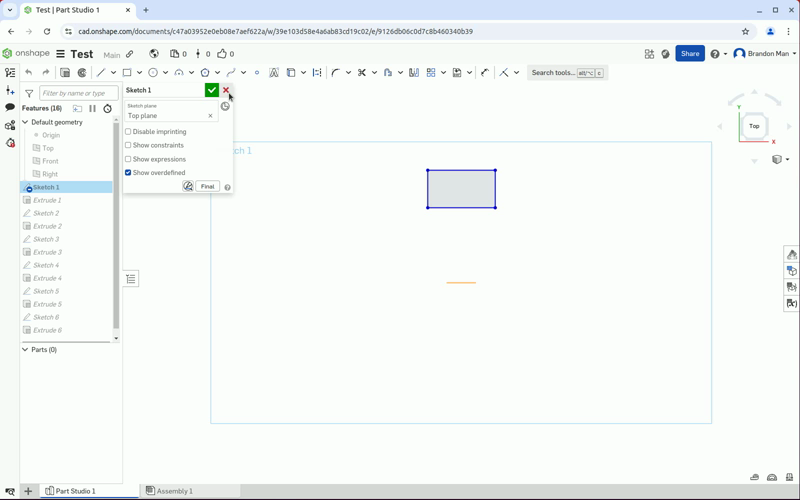
key(shift+s)
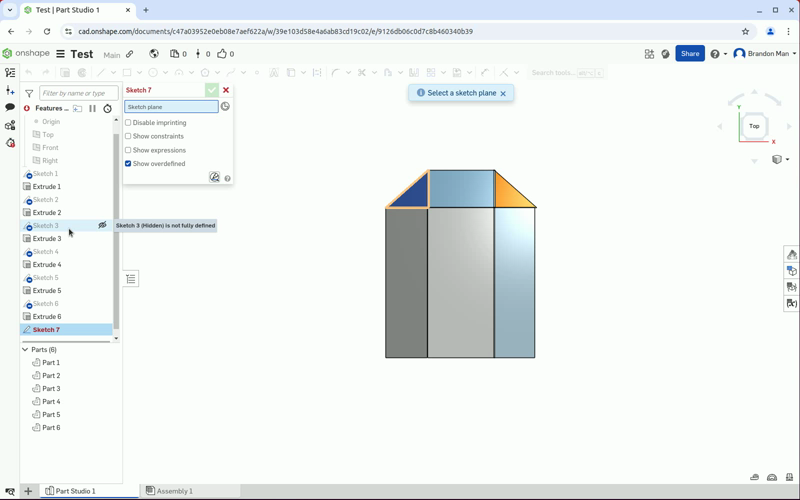
scroll(3)
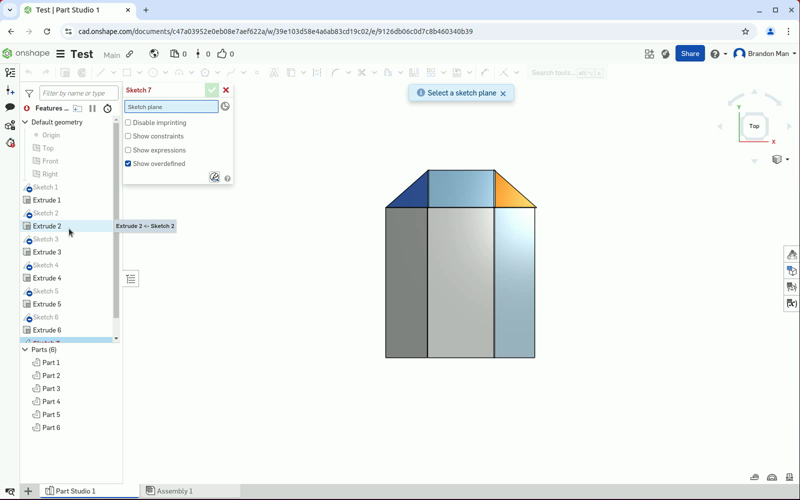
mouse_move(69, 150)
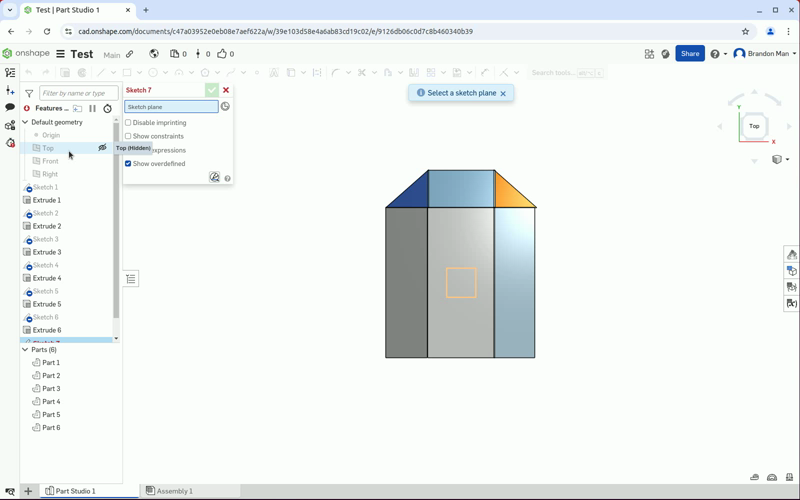
click(69, 150)
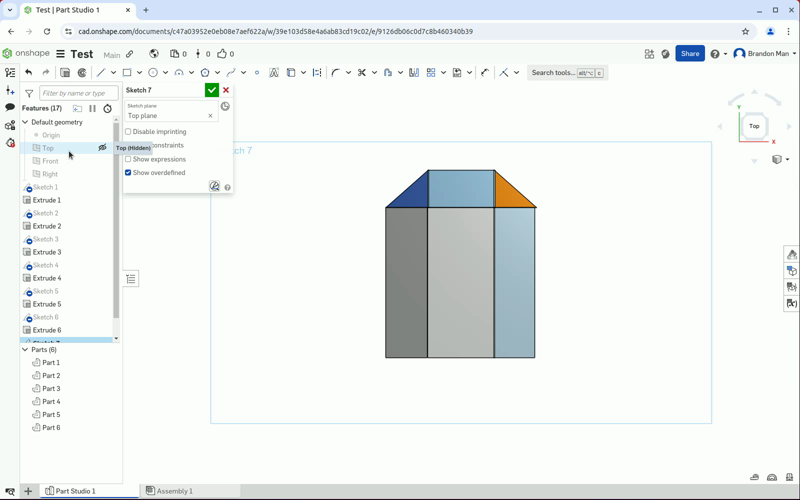
mouse_move(73, 352)
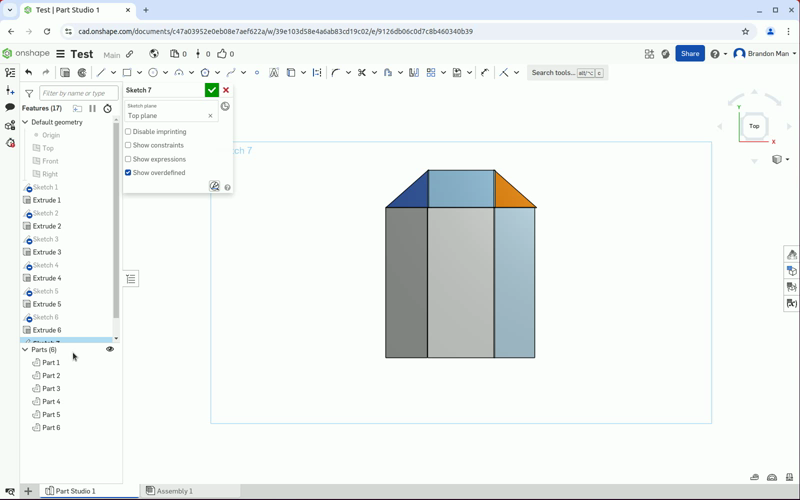
key(y)
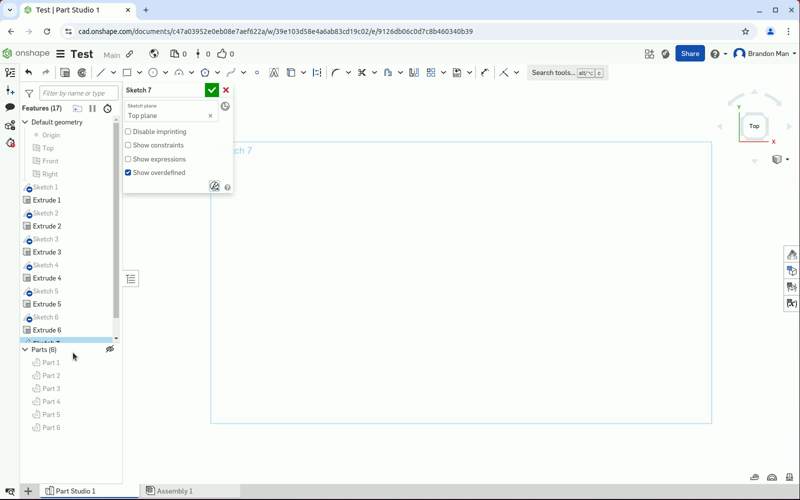
key(l)
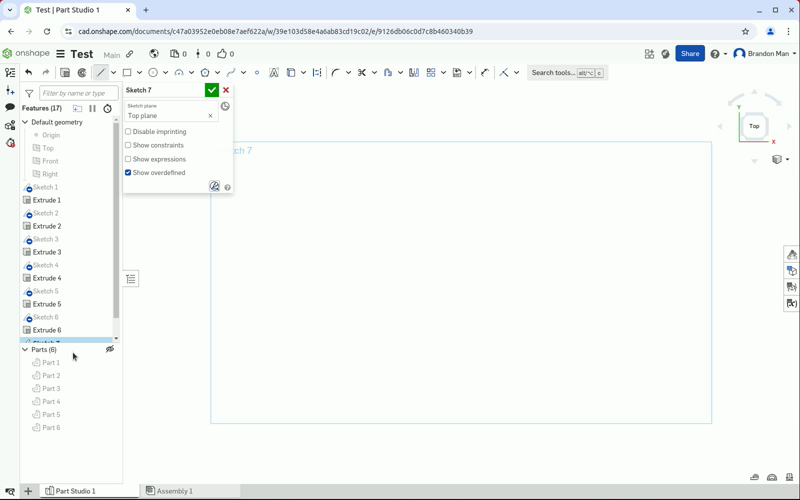
key_down(shift)
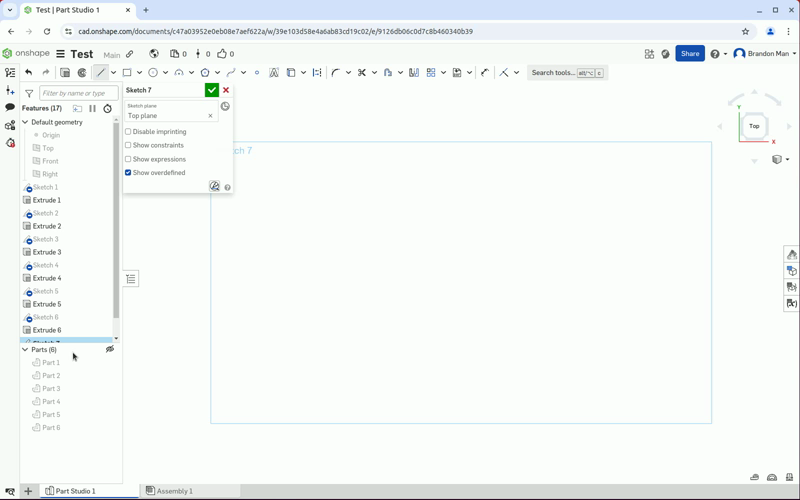
mouse_move(493, 395)
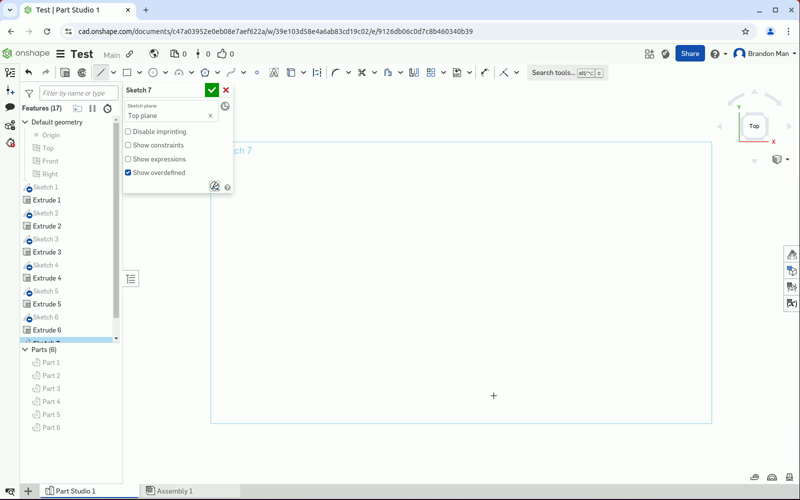
click(493, 395)
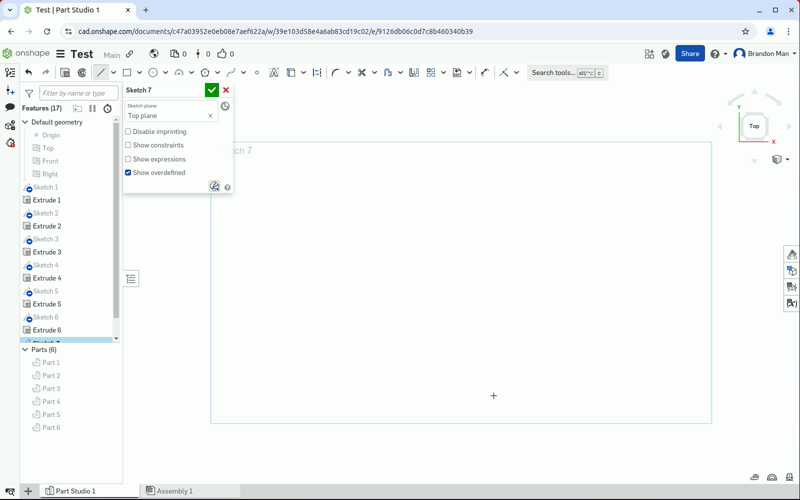
key_up(shift)
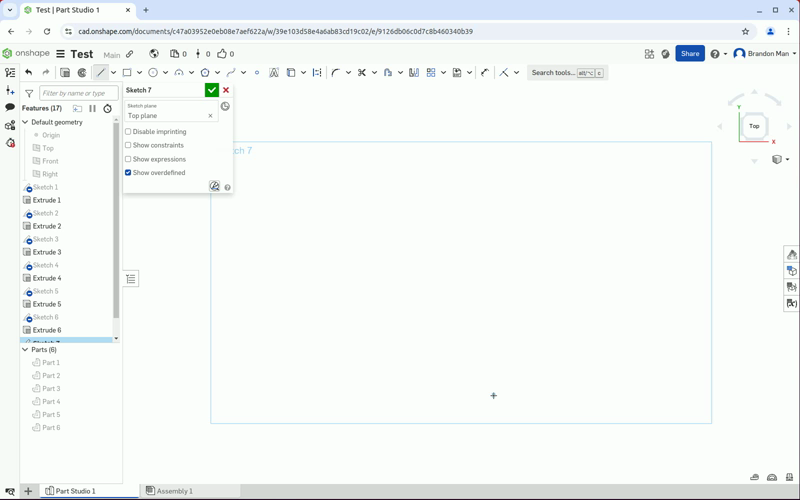
key_down(shift)
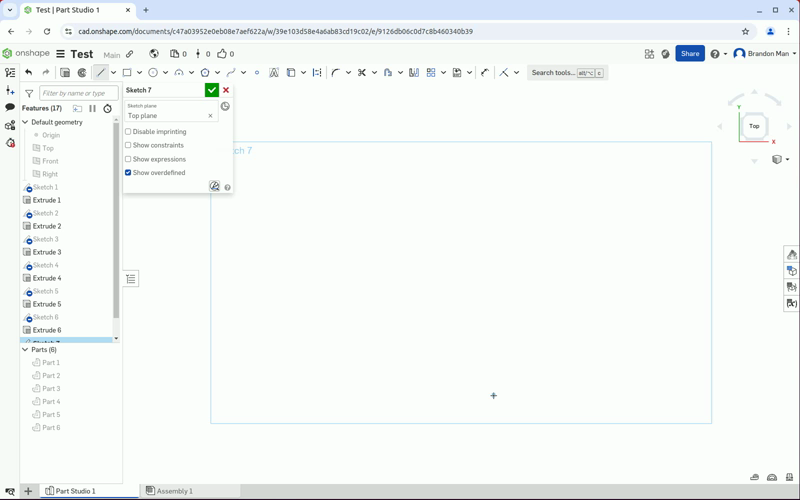
mouse_move(523, 395)
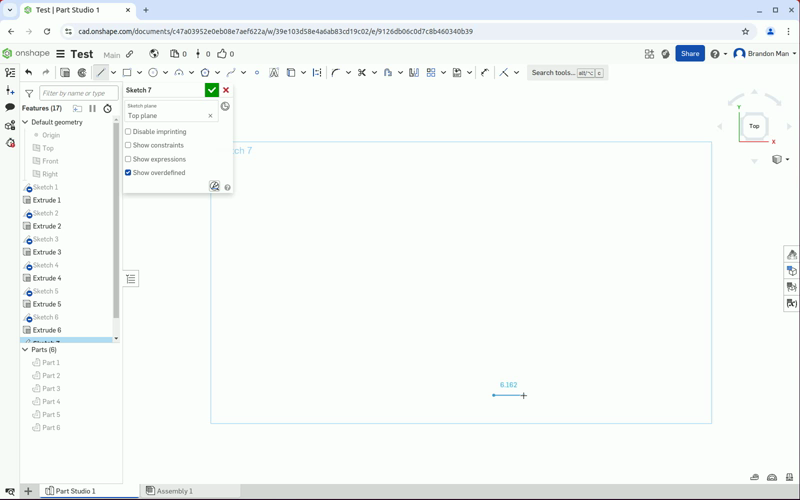
mouse_move(536, 357)
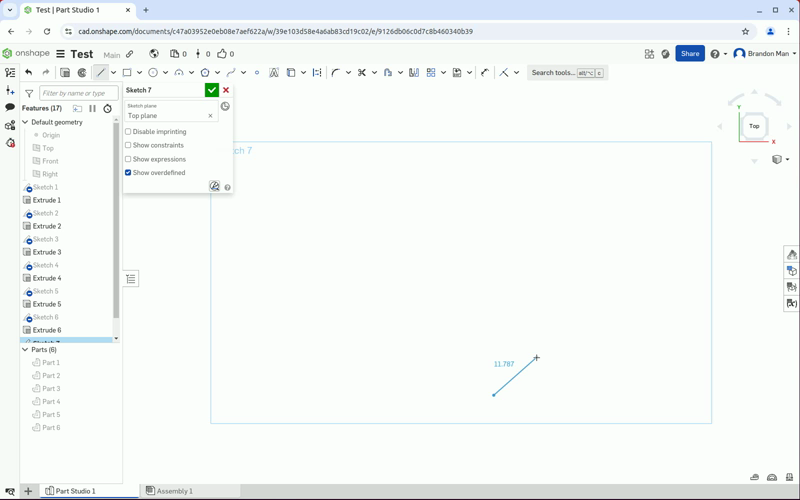
click(536, 357)
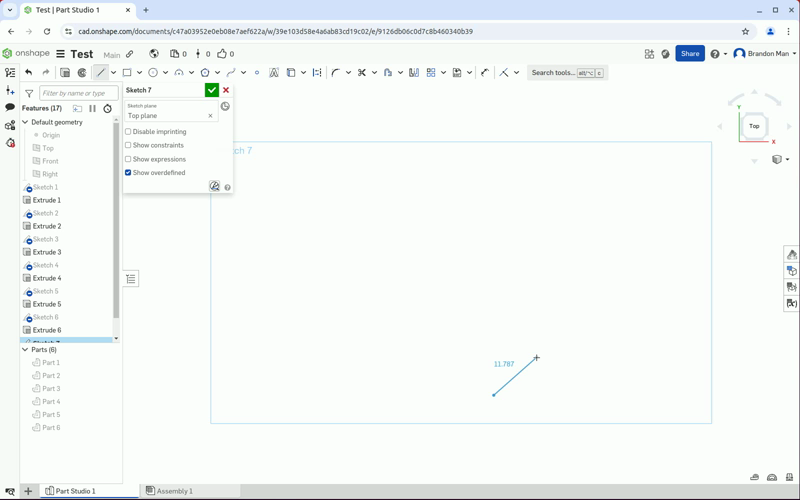
key_up(shift)
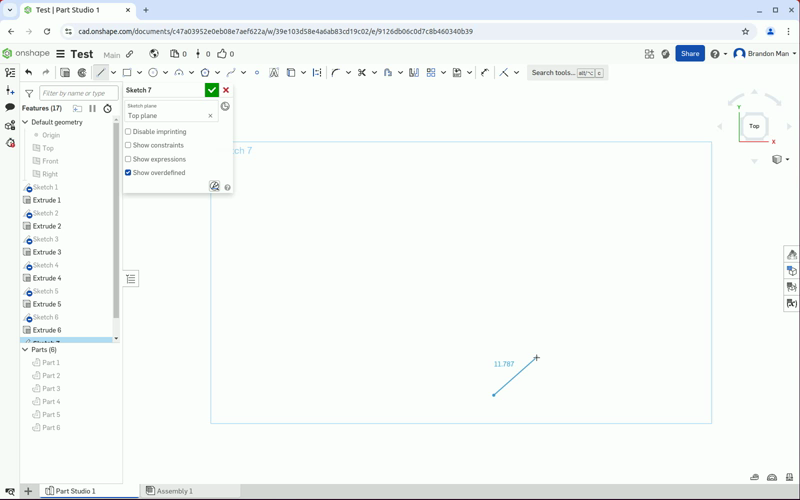
key_down(shift)
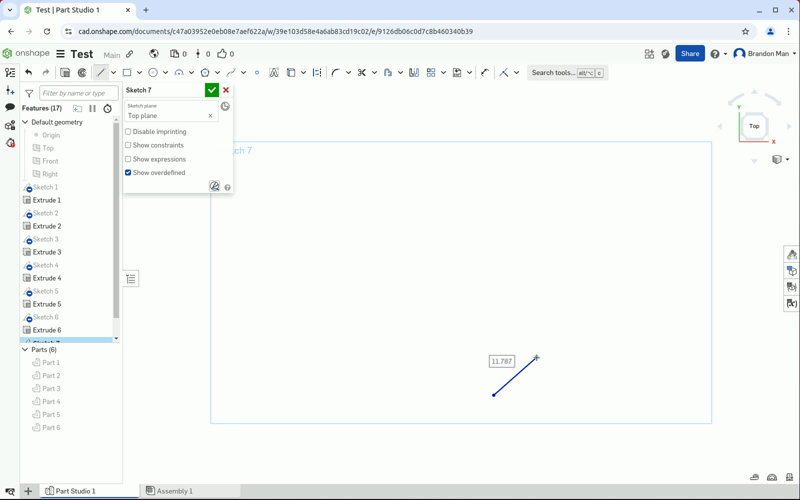
mouse_move(566, 357)
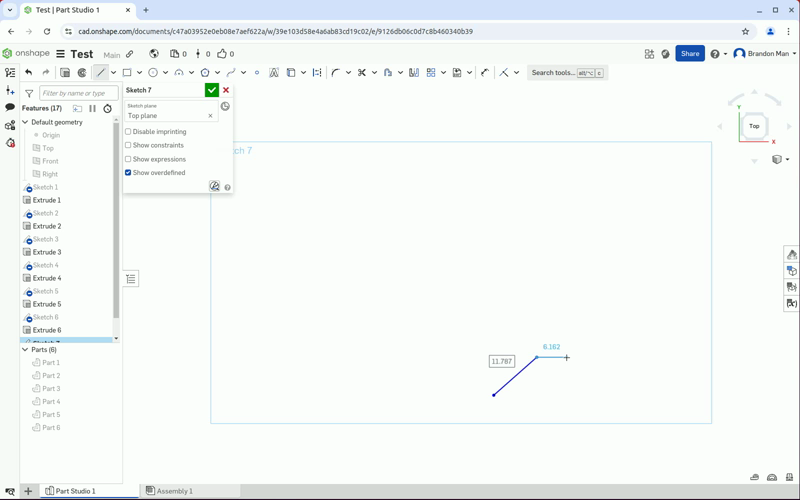
mouse_move(493, 357)
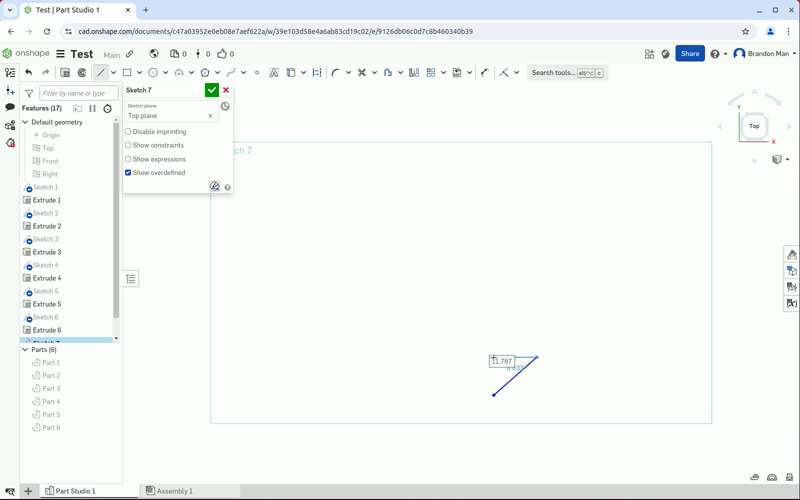
click(493, 357)
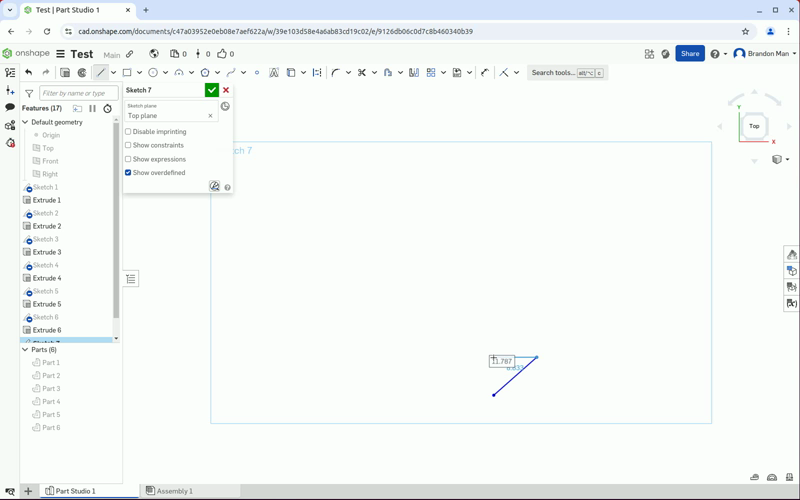
key_up(shift)
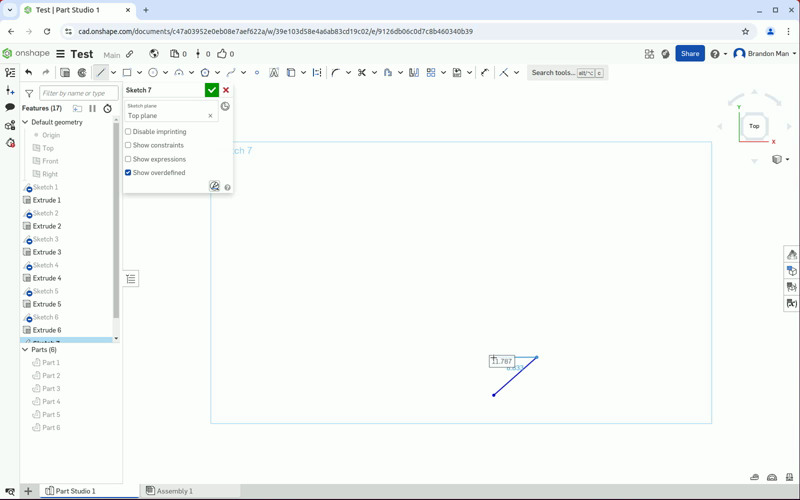
mouse_move(523, 357)
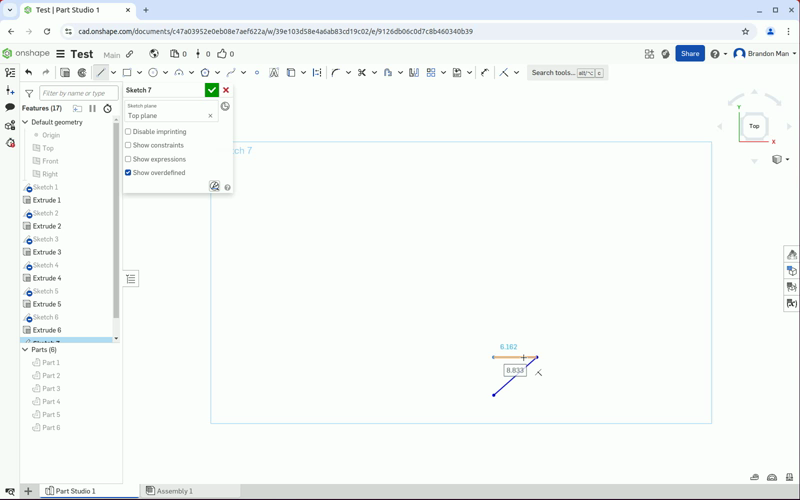
key_down(shift)
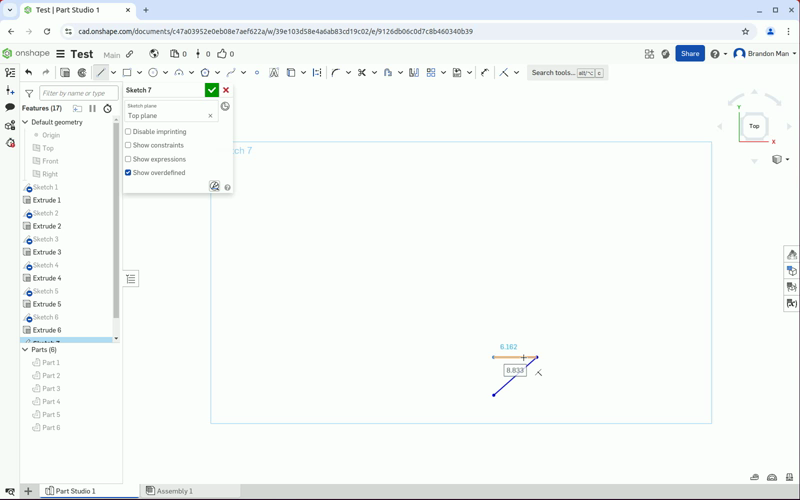
mouse_move(493, 395)
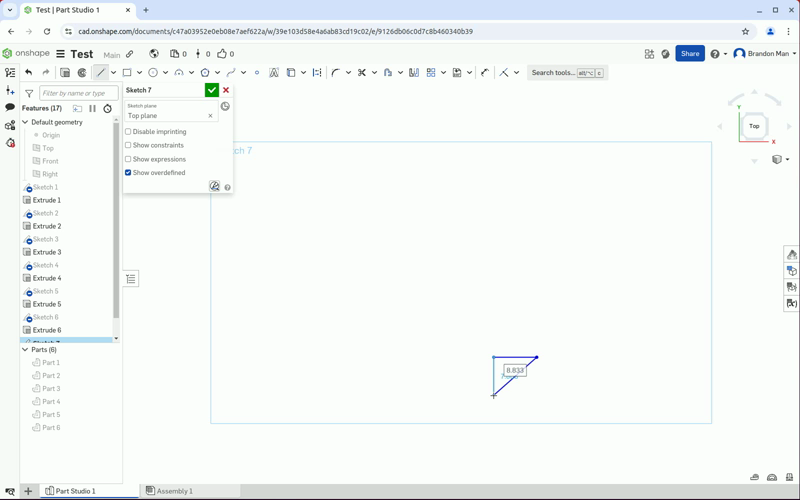
key_up(shift)
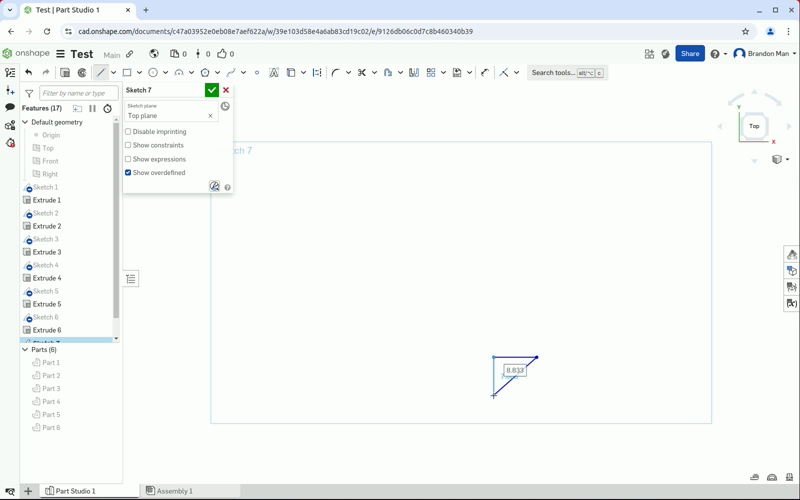
click(493, 395)
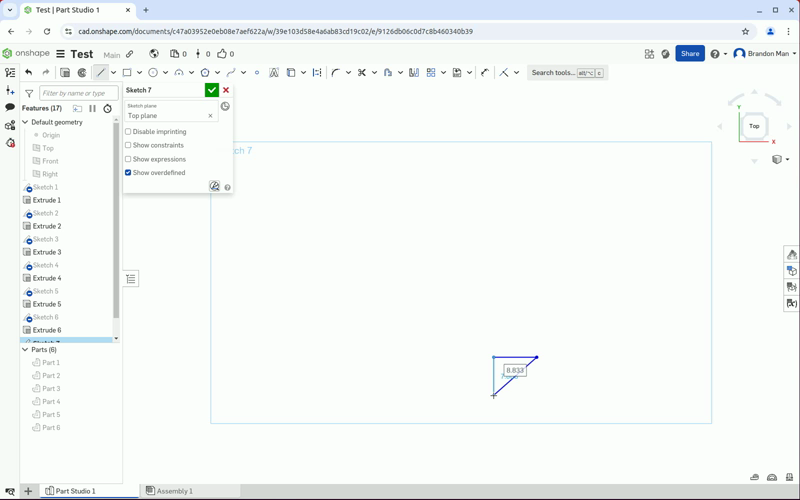
key(esc)
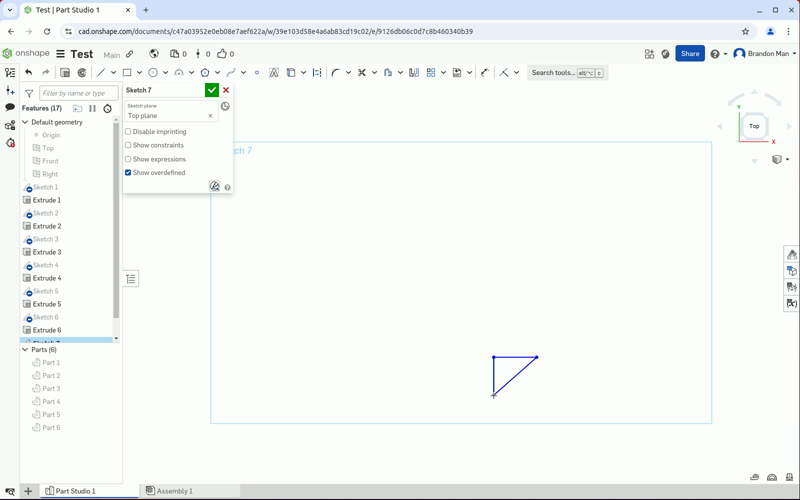
mouse_move(510, 375)
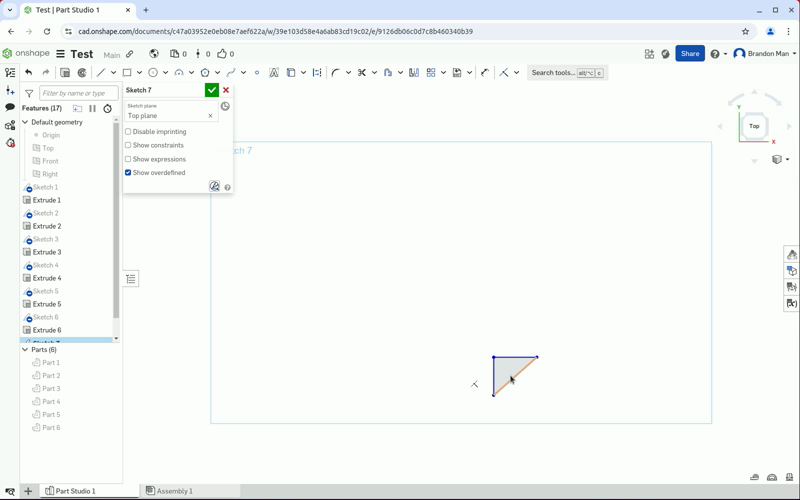
scroll(6)
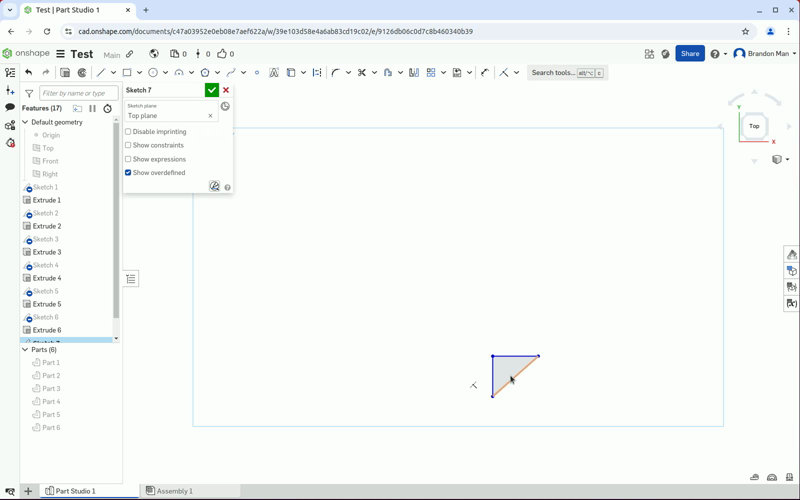
scroll(6)
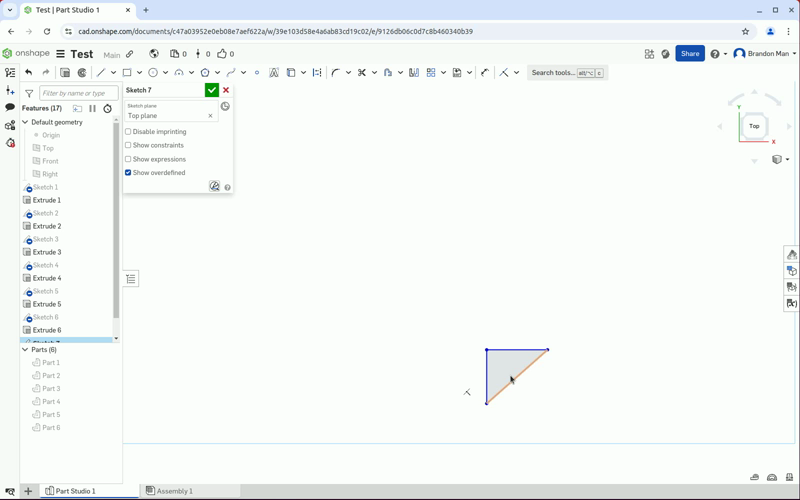
scroll(6)
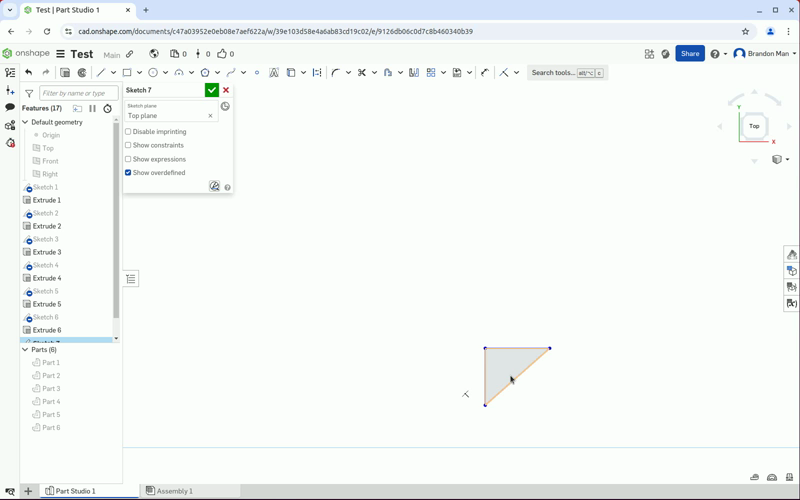
scroll(6)
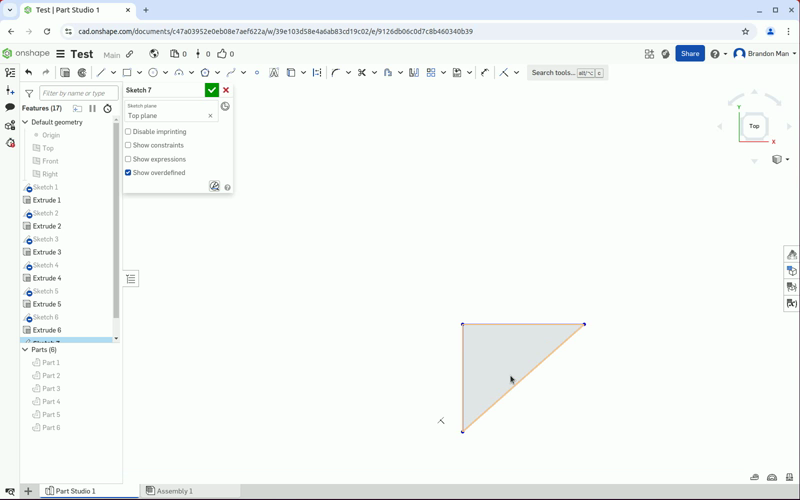
scroll(6)
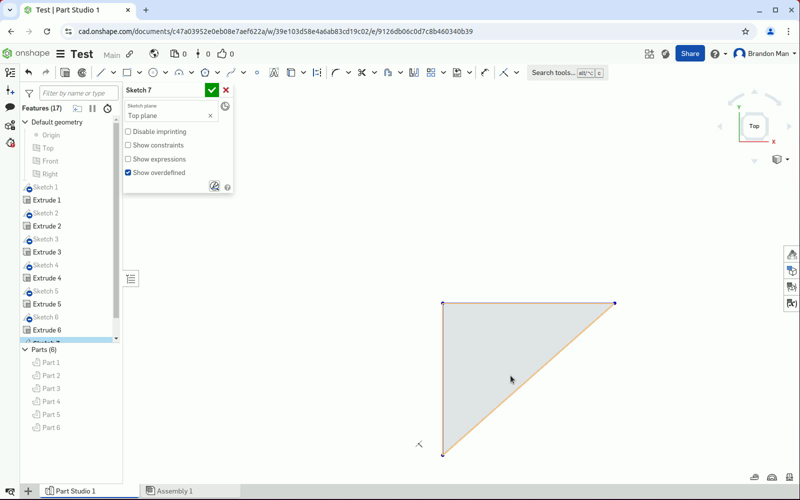
scroll(6)
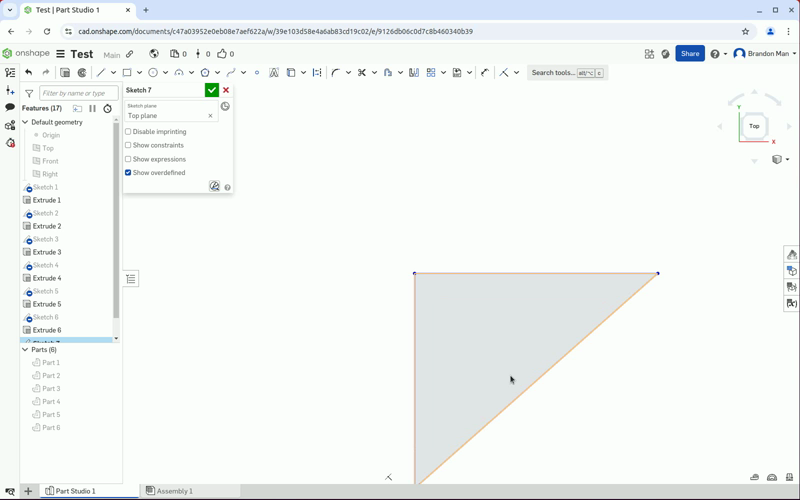
scroll(6)
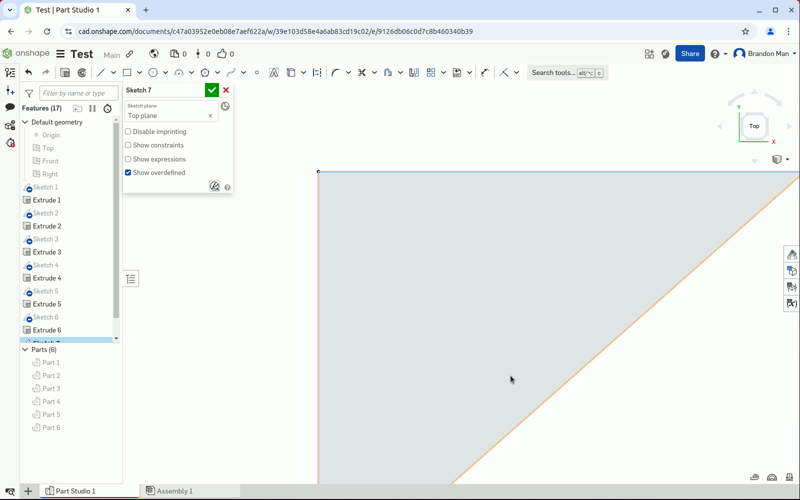
click(510, 375)
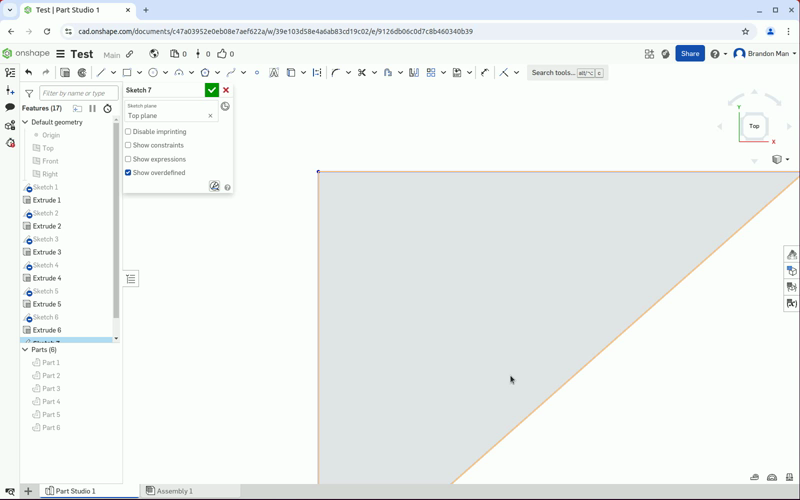
scroll(-6)
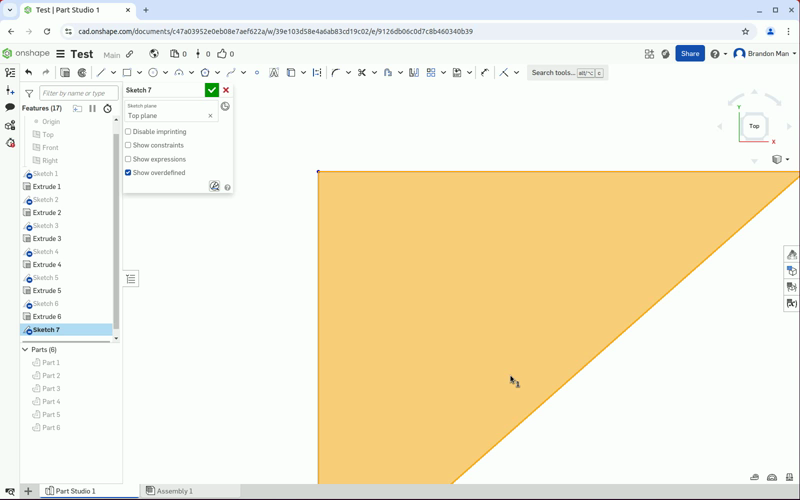
scroll(-6)
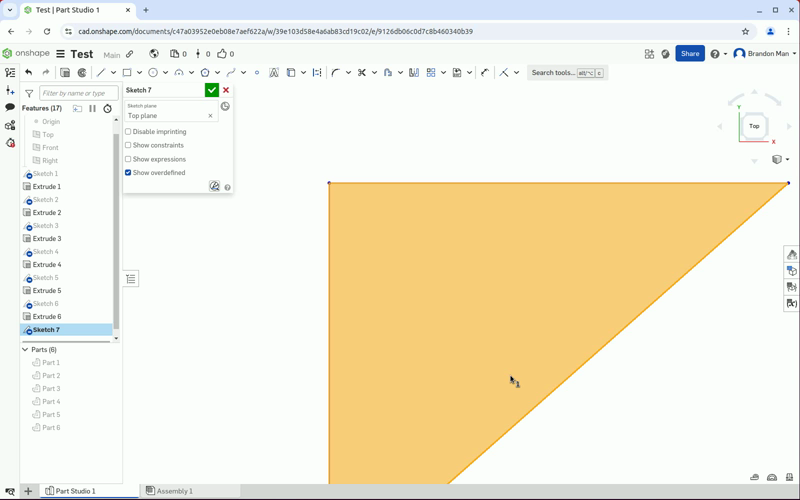
scroll(-6)
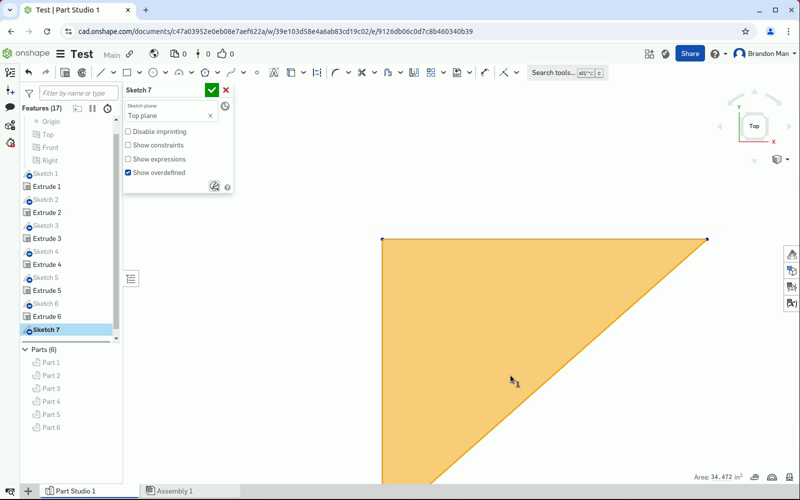
scroll(-6)
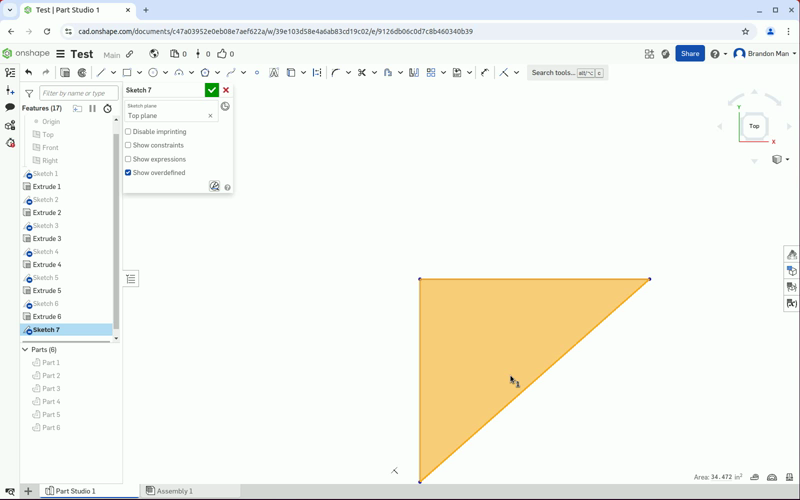
scroll(-6)
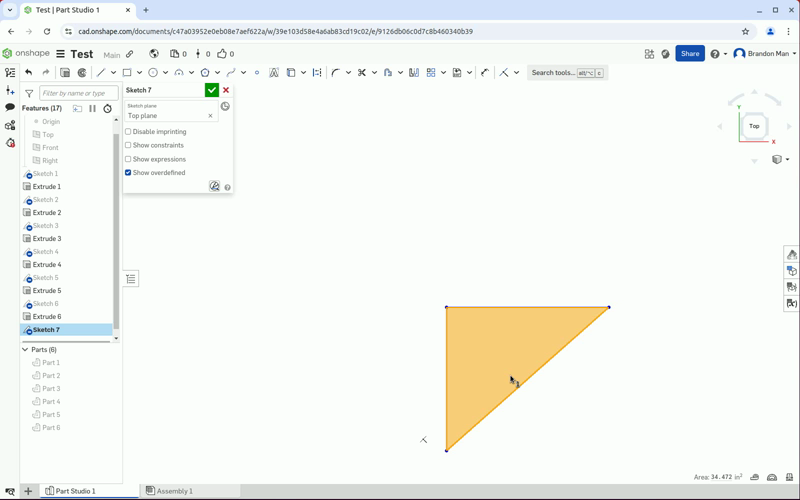
scroll(-6)
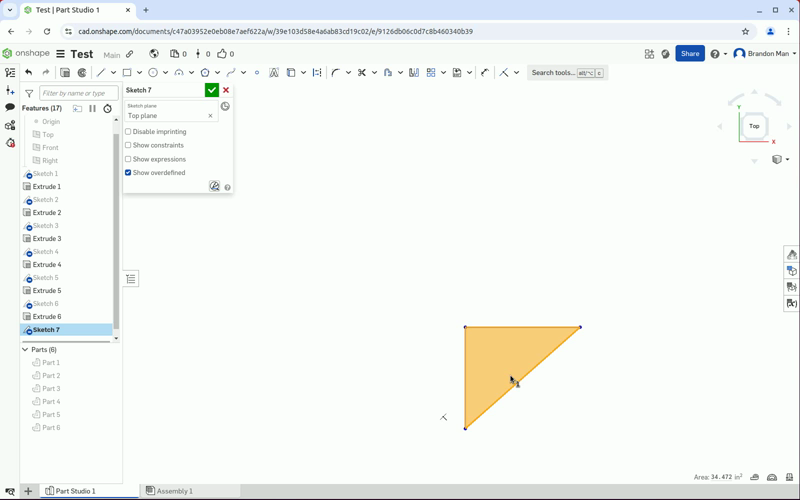
scroll(-6)
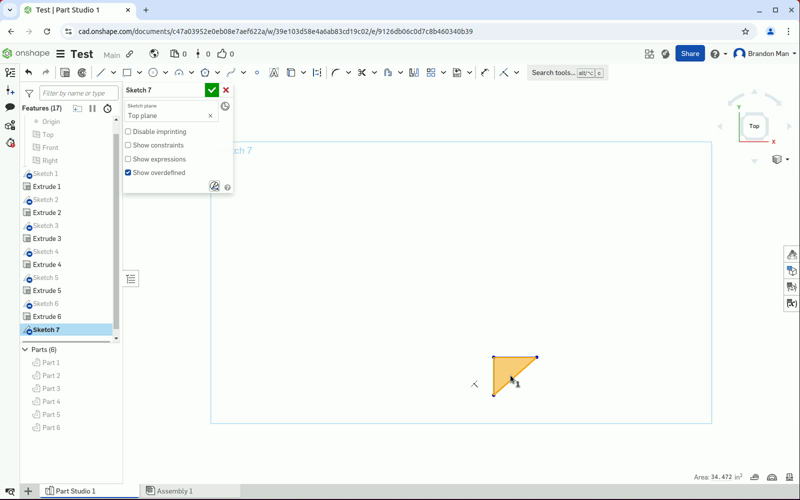
mouse_move(73, 352)
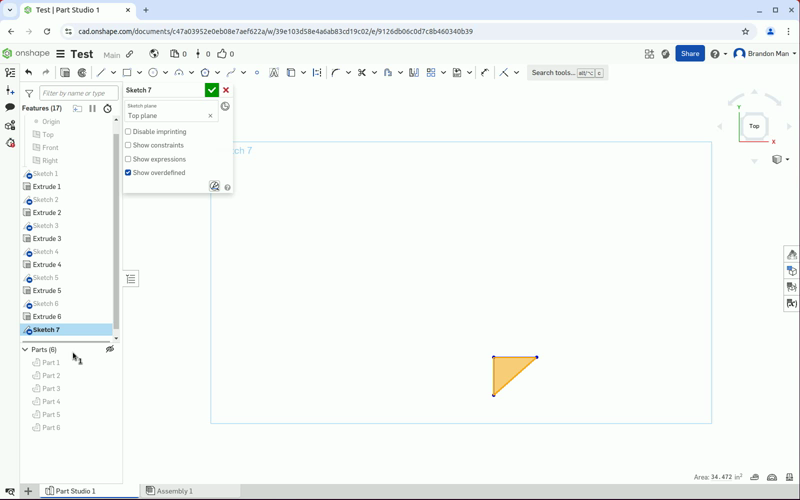
key(shift+y)
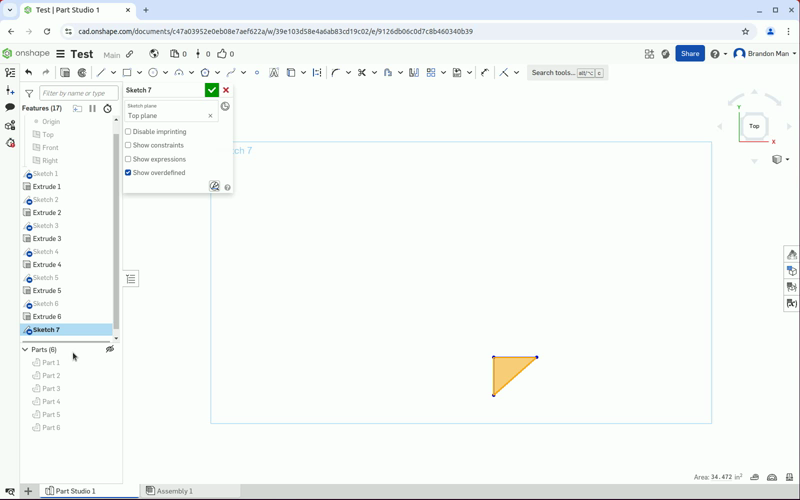
key(shift+e)
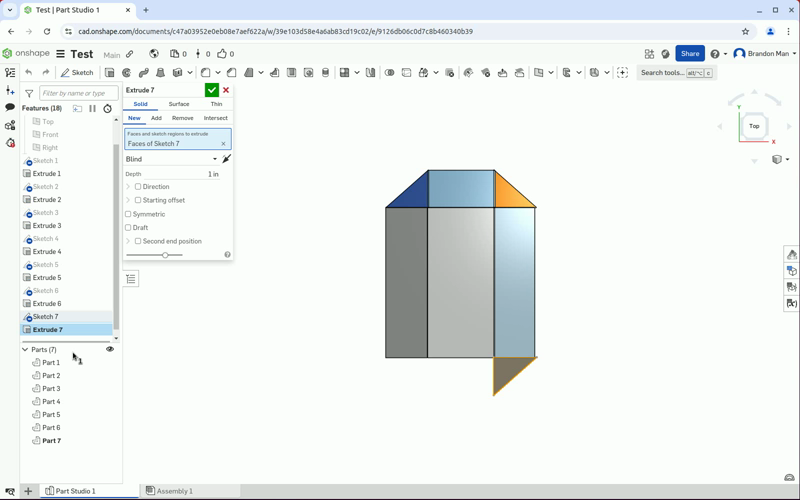
mouse_move(143, 106)
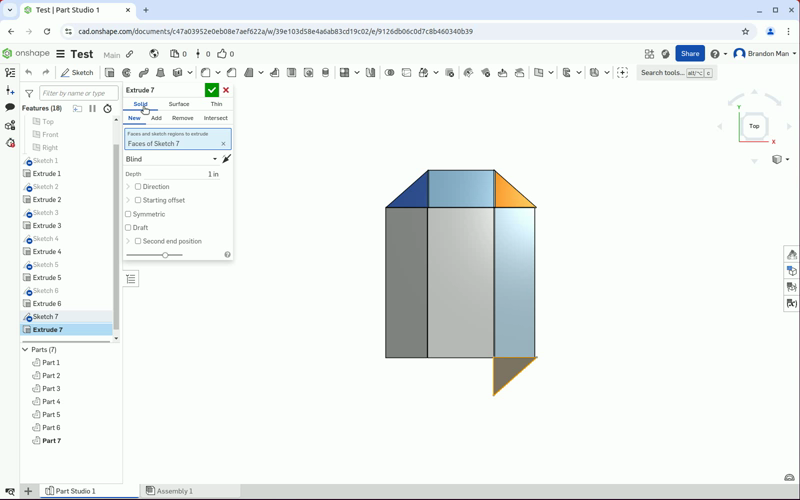
click(143, 106)
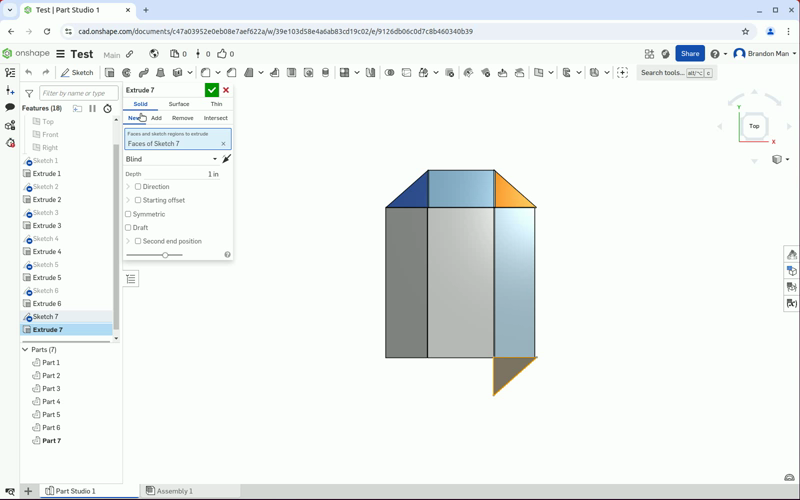
mouse_move(137, 120)
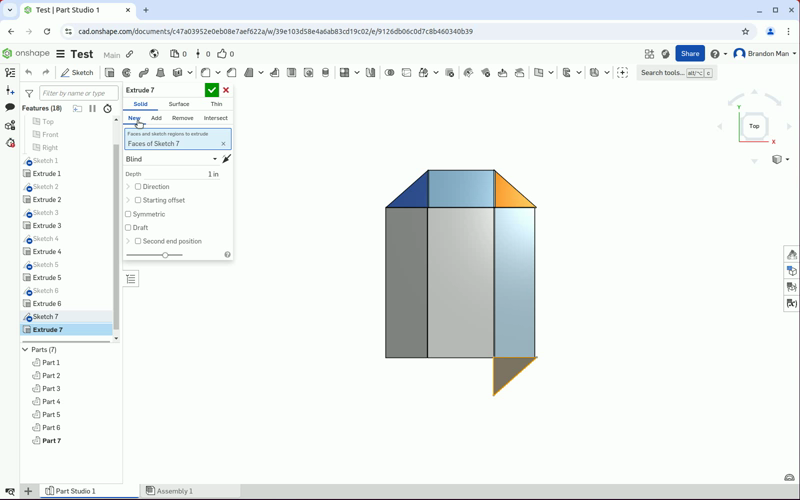
click(137, 120)
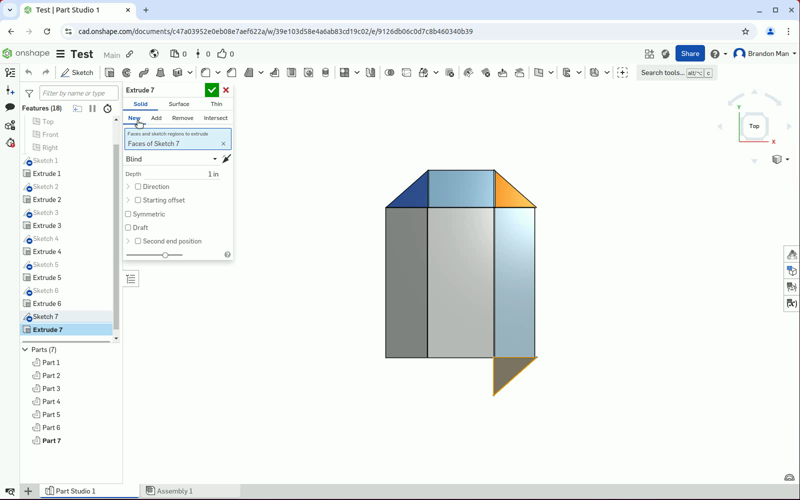
key(tab, 4)
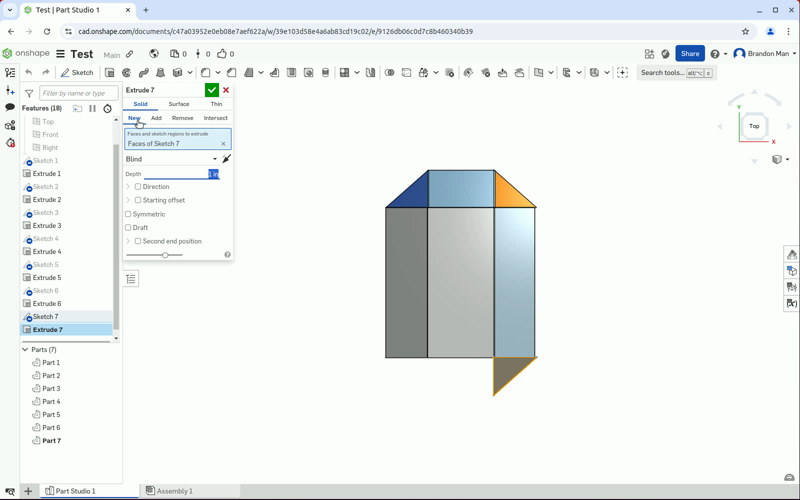
text(4.574)
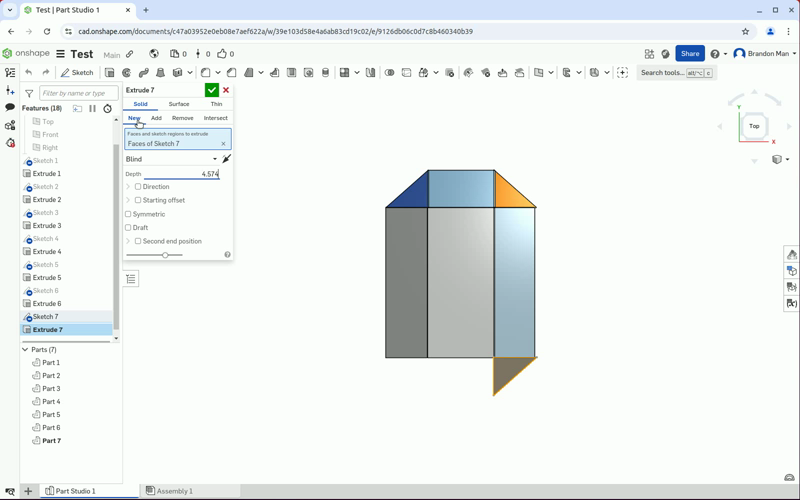
key(enter)
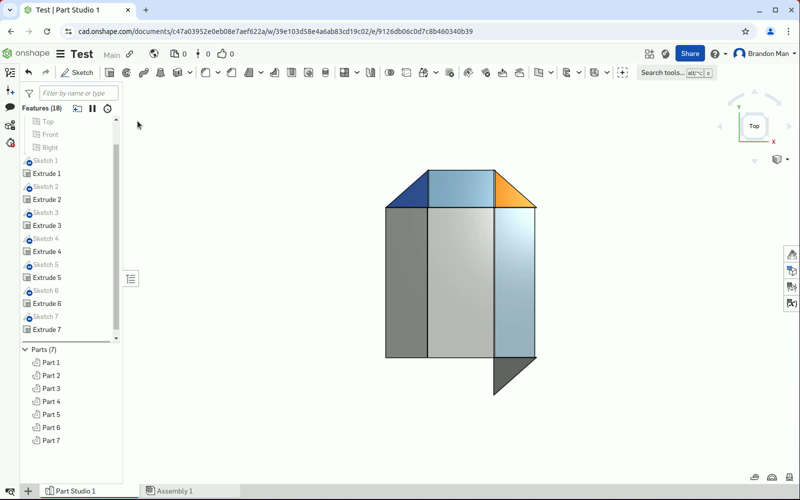
key(shift+h)
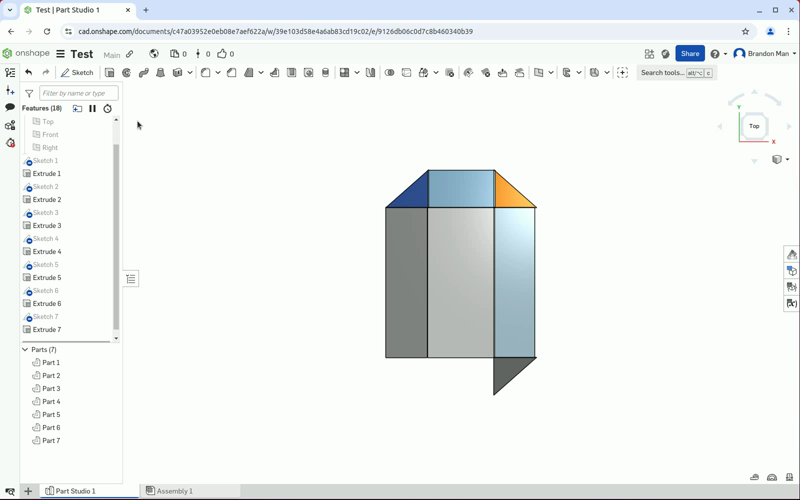
key(shift+h)
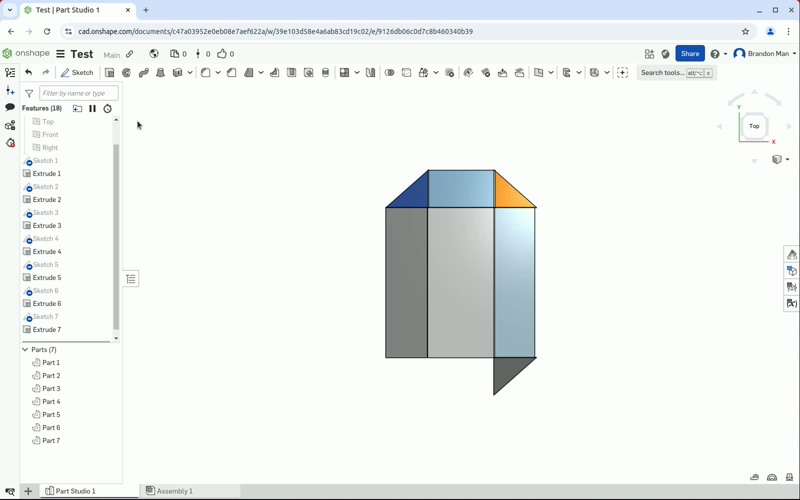
mouse_move(69, 163)
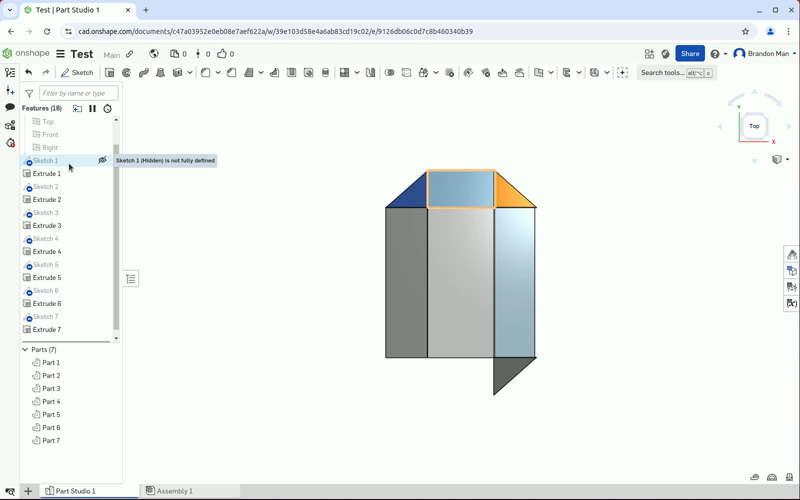
click(69, 163)
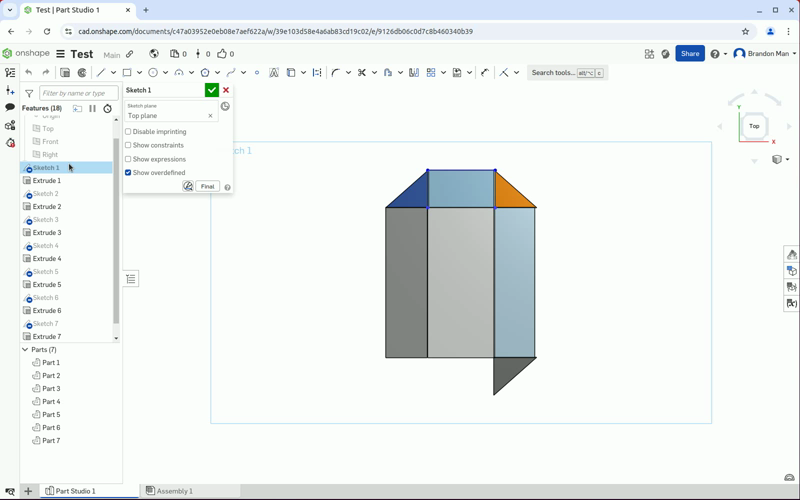
mouse_move(229, 92)
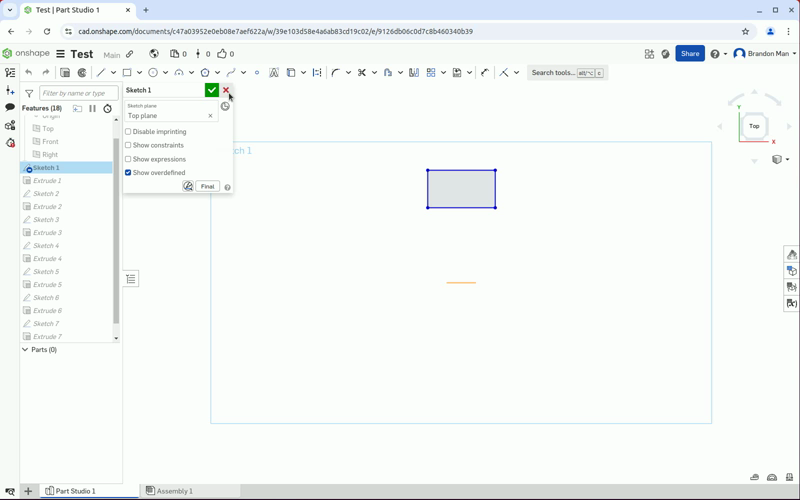
click(229, 92)
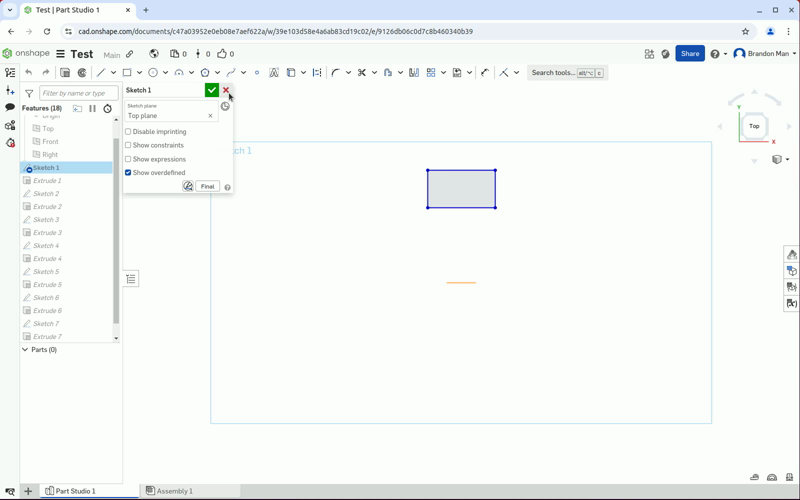
key(shift+s)
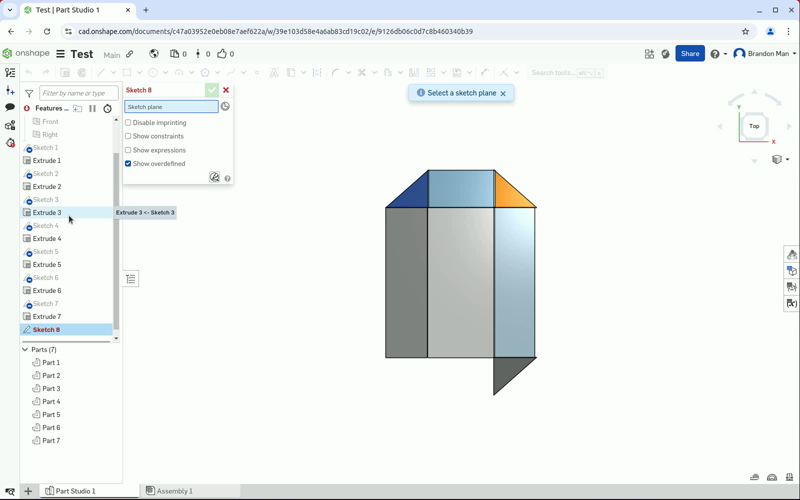
scroll(3)
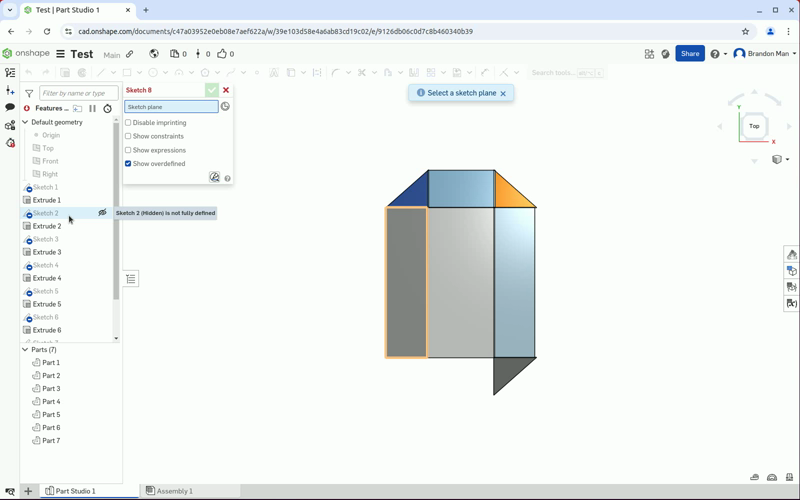
mouse_move(69, 150)
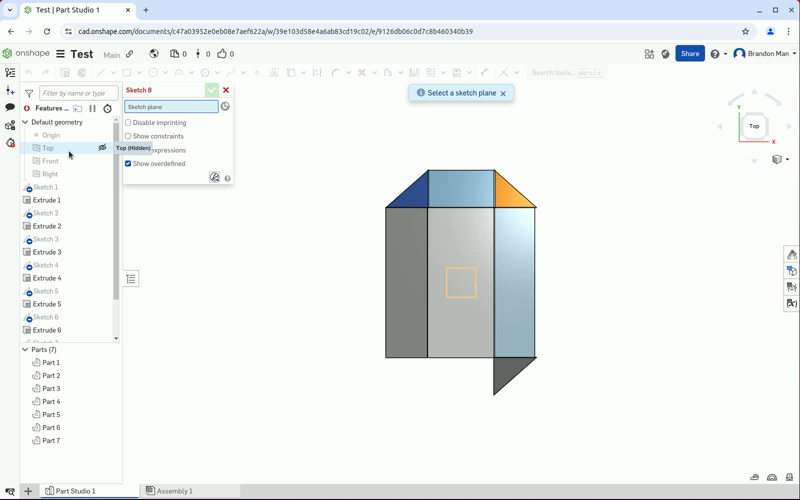
click(69, 150)
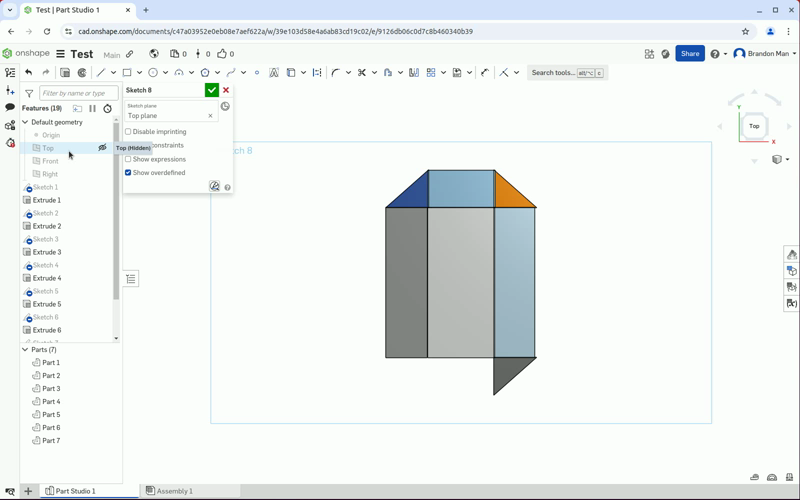
mouse_move(73, 352)
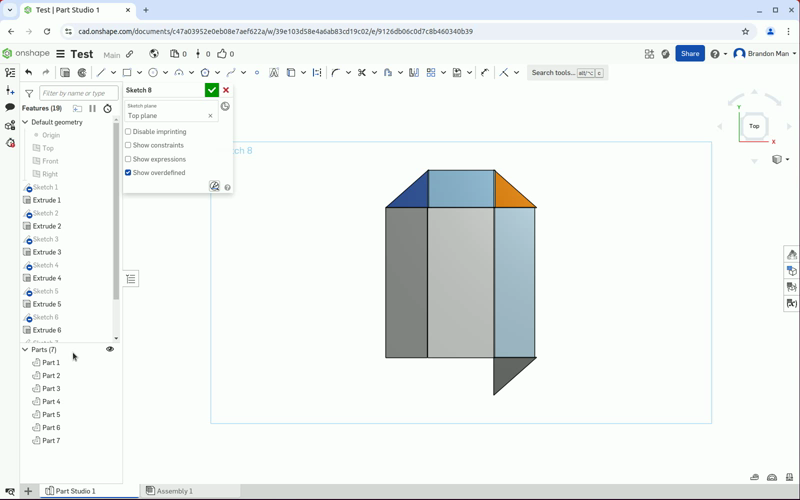
key(y)
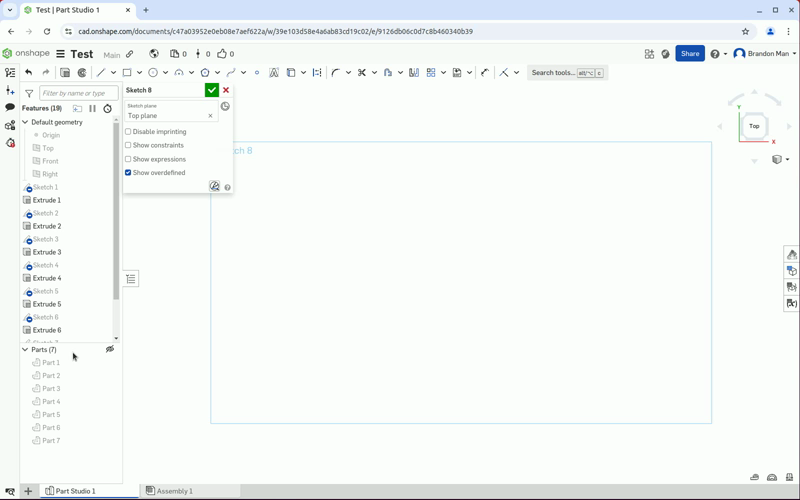
key(l)
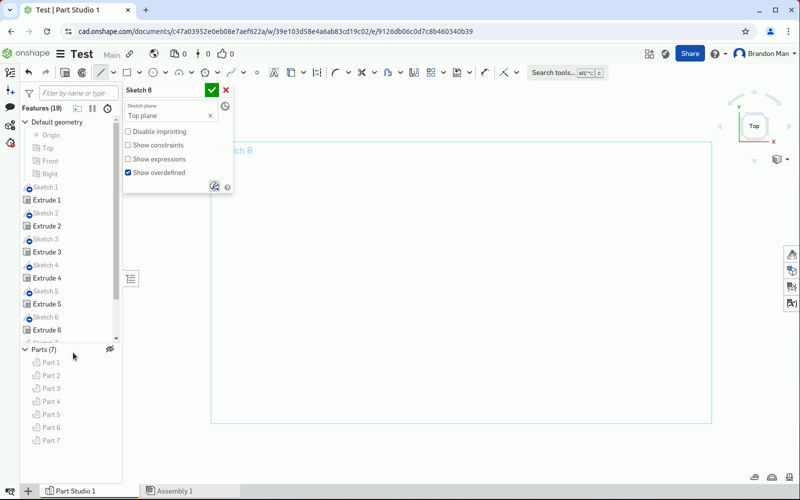
key_down(shift)
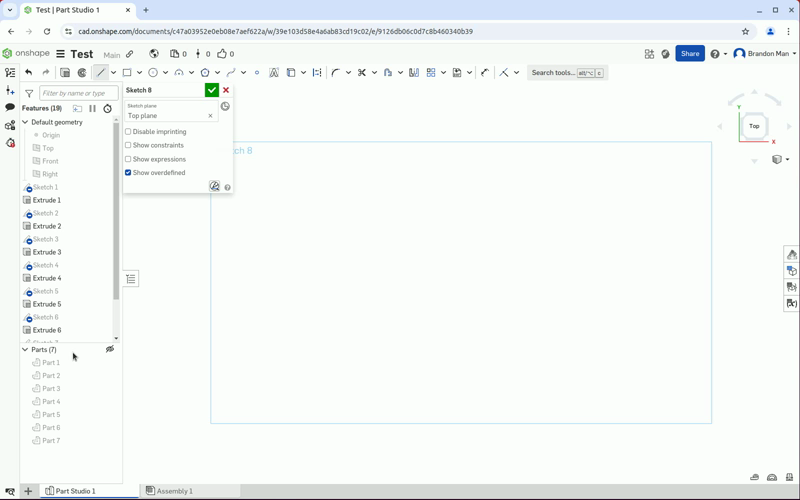
mouse_move(427, 395)
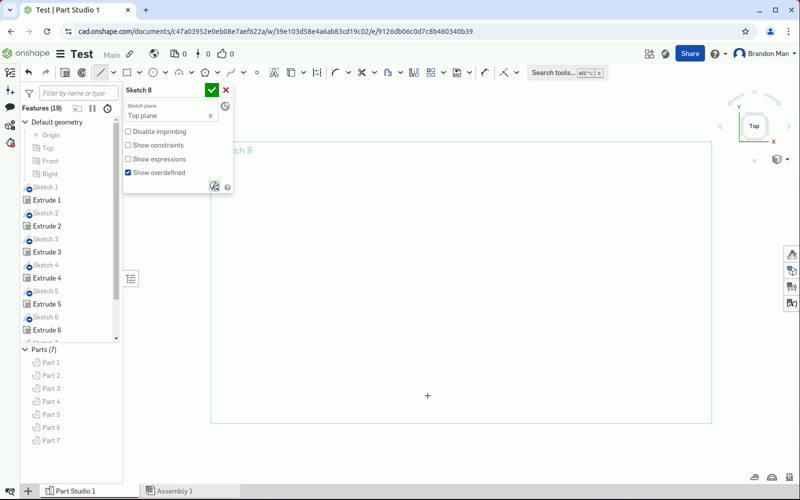
click(427, 395)
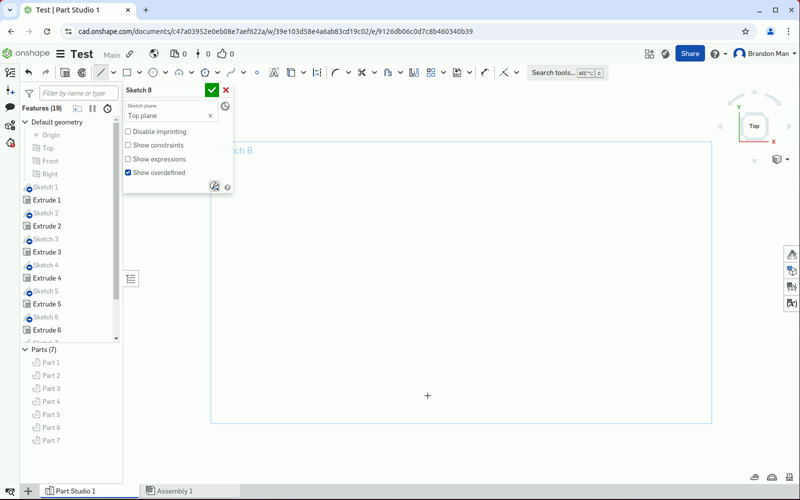
key_up(shift)
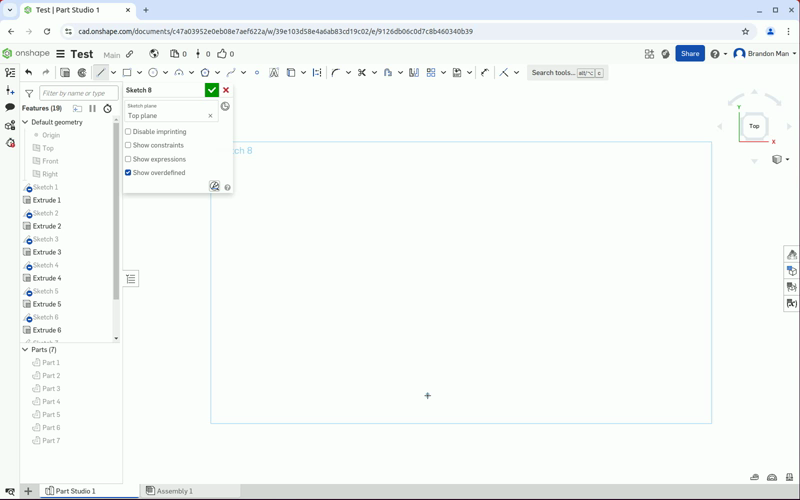
key_down(shift)
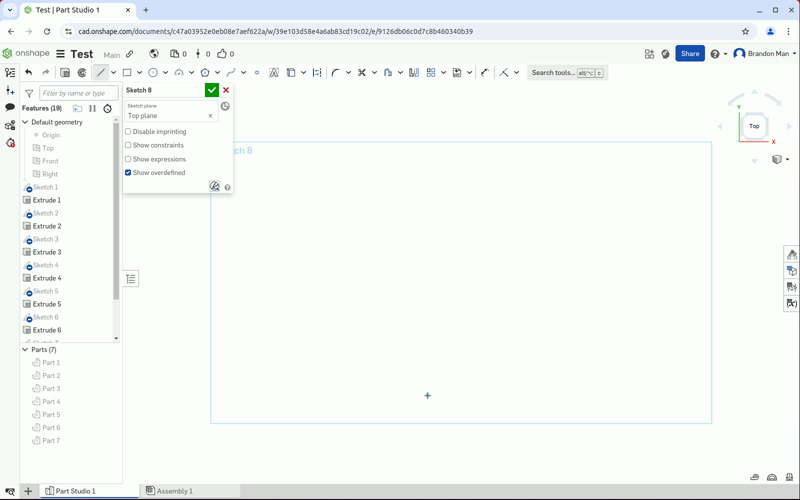
mouse_move(495, 395)
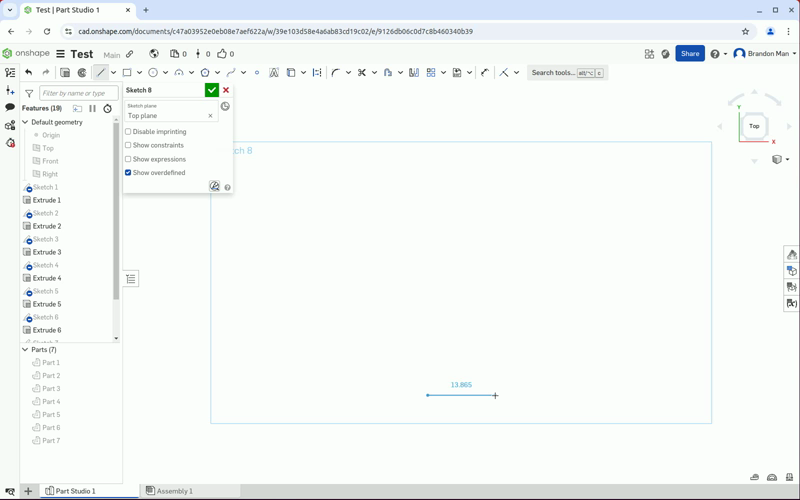
click(495, 395)
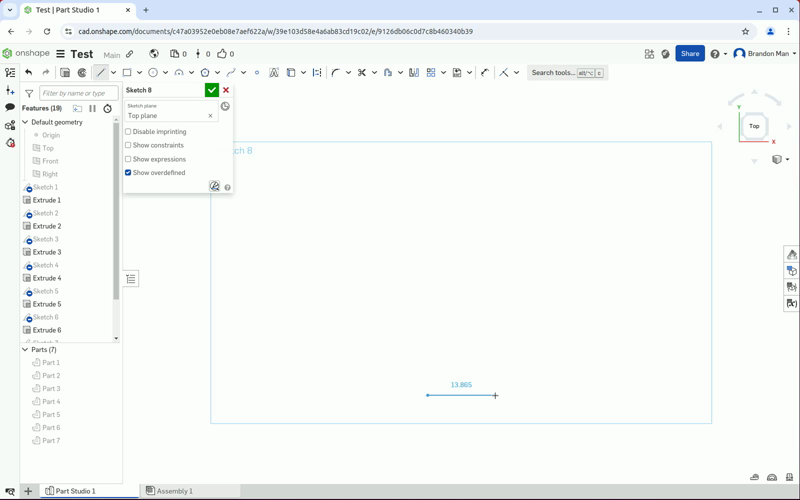
key_up(shift)
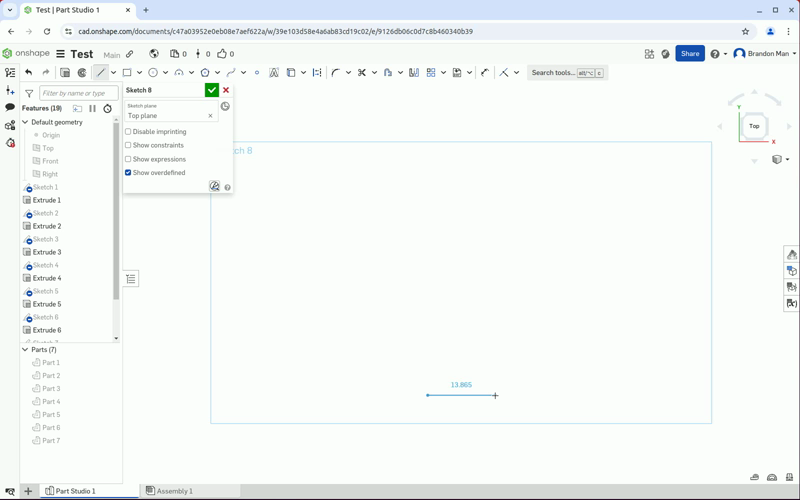
key_down(shift)
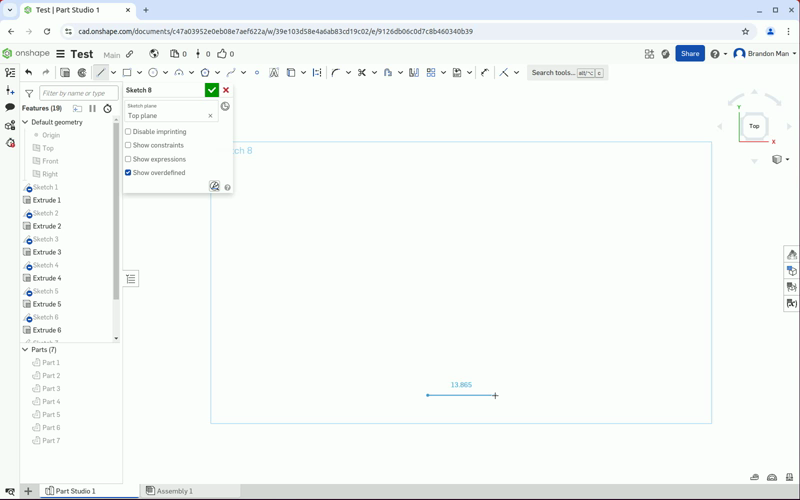
mouse_move(525, 395)
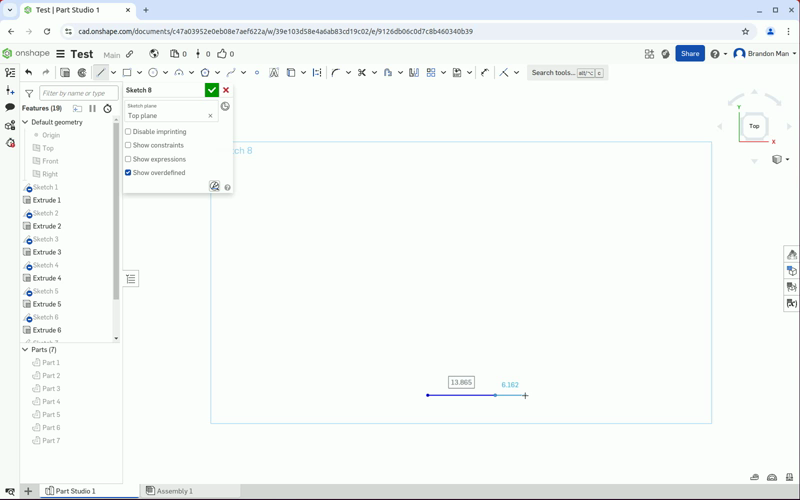
mouse_move(495, 357)
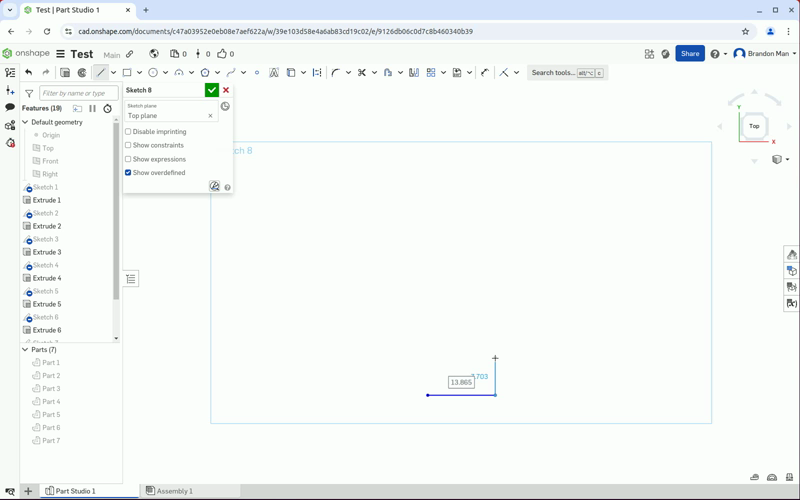
click(495, 357)
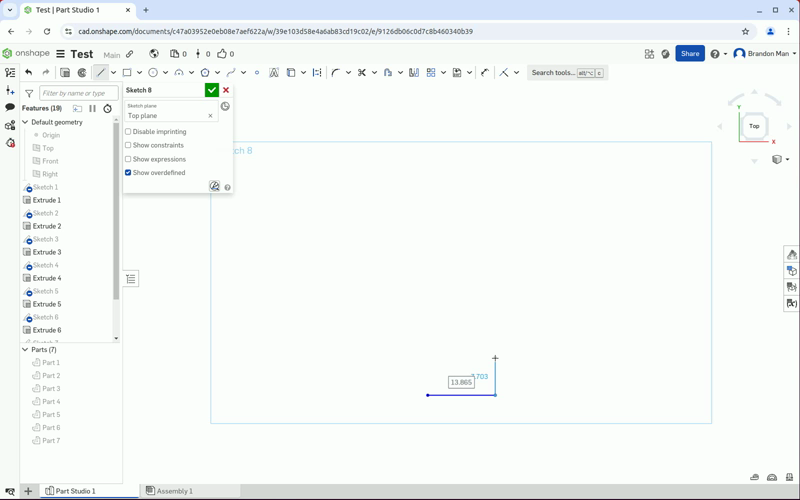
key_up(shift)
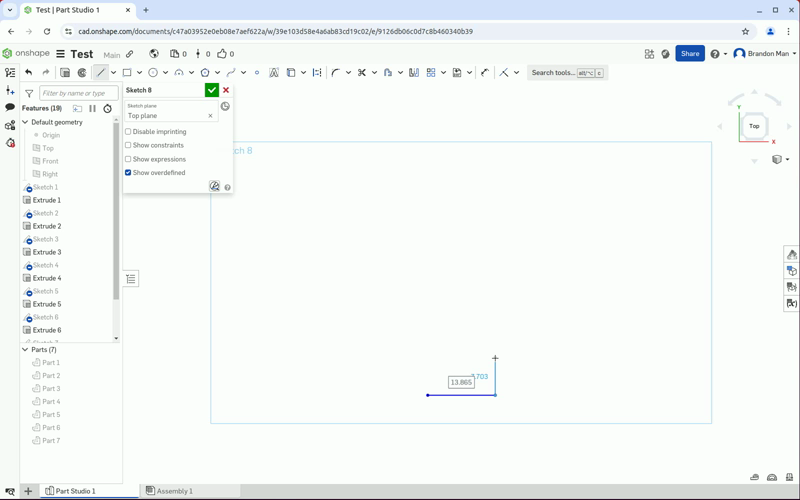
key_down(shift)
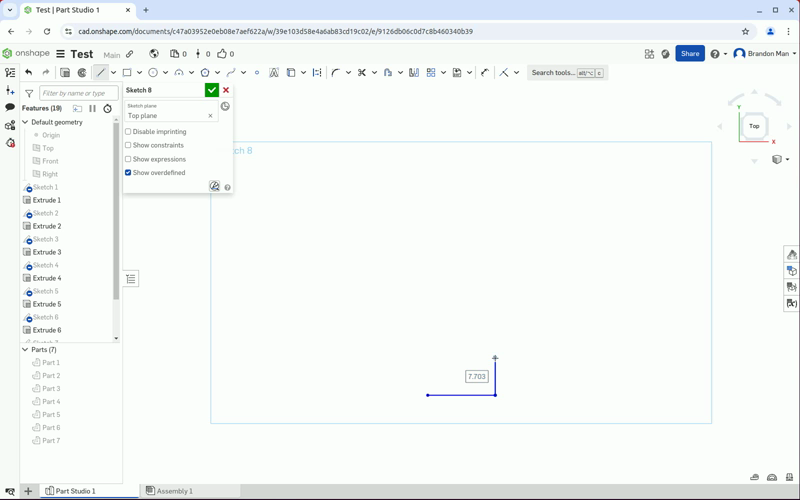
mouse_move(427, 357)
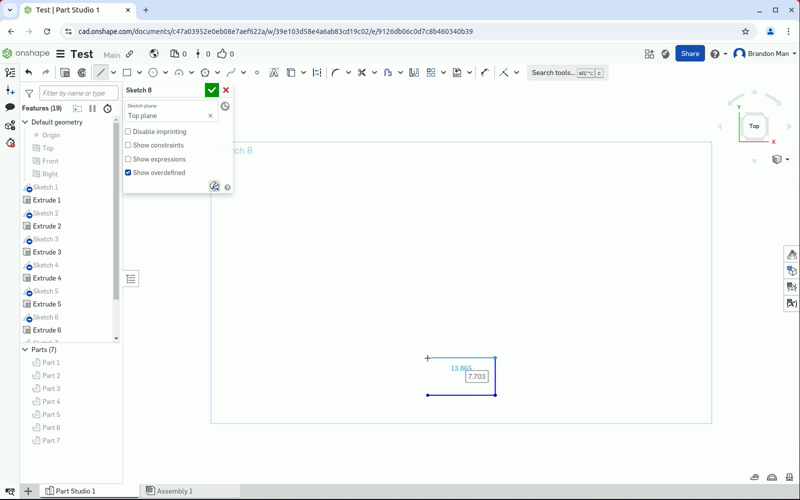
click(427, 357)
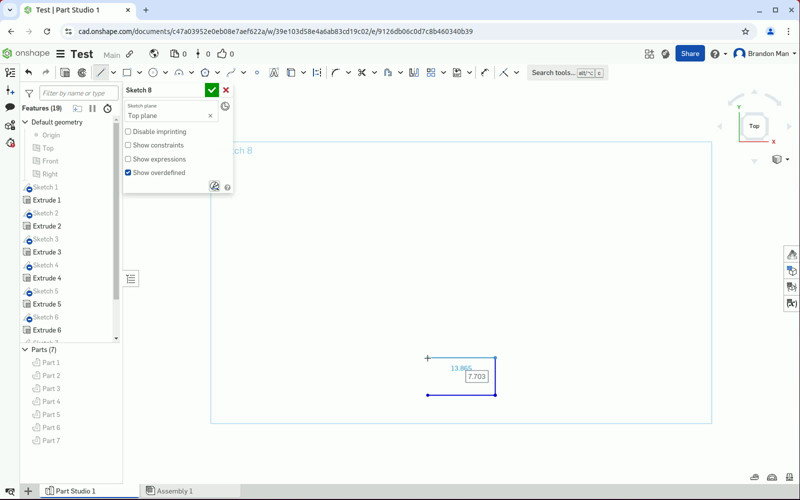
key_up(shift)
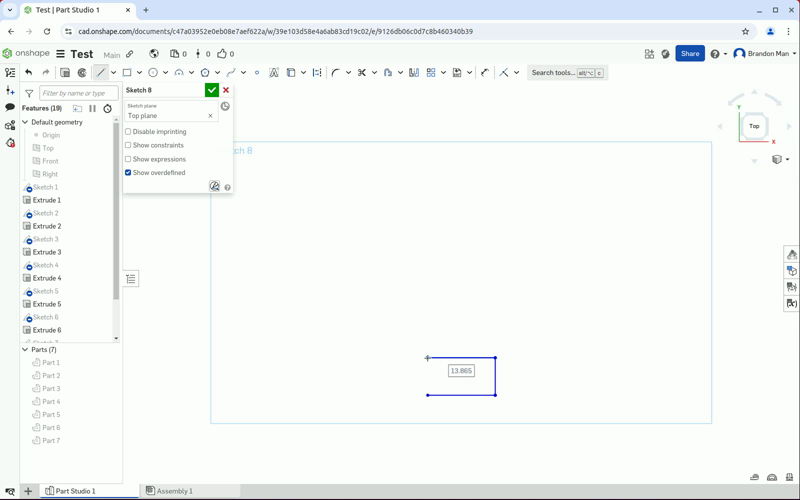
mouse_move(457, 357)
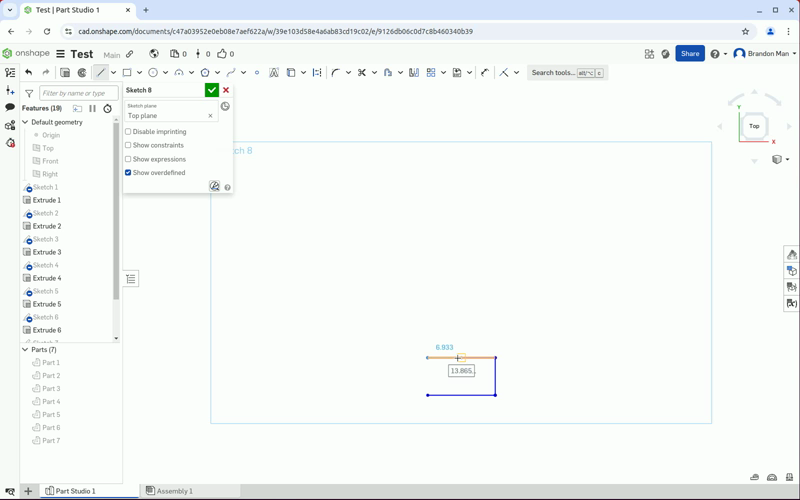
key_down(shift)
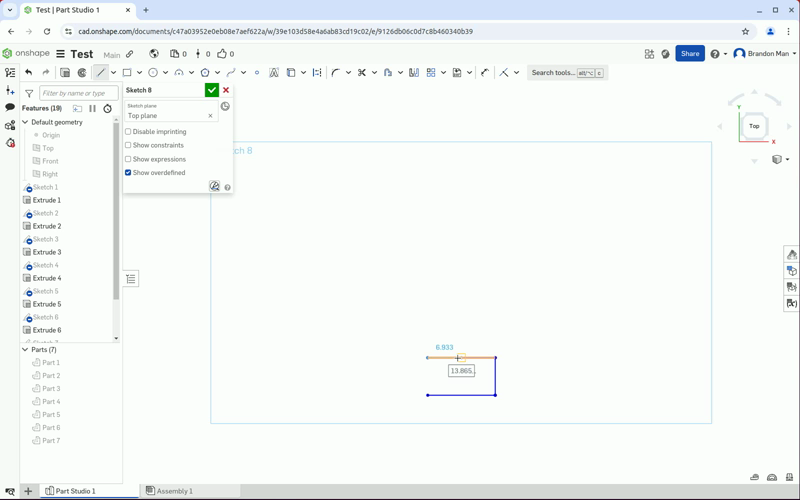
mouse_move(427, 395)
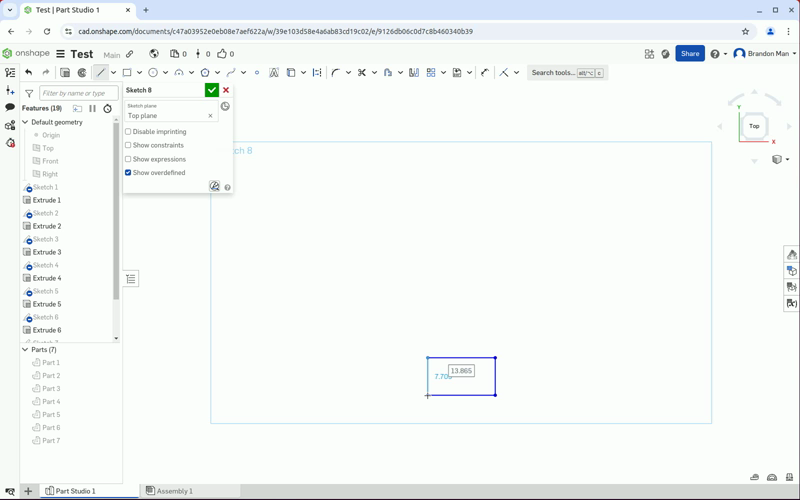
key_up(shift)
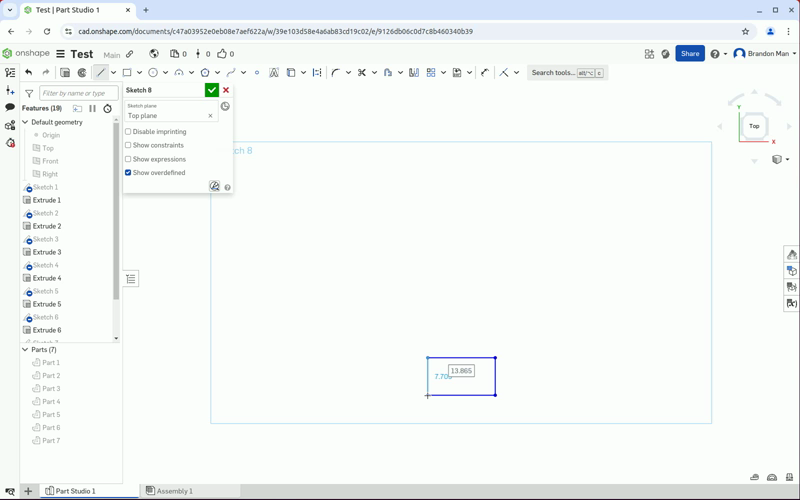
click(427, 395)
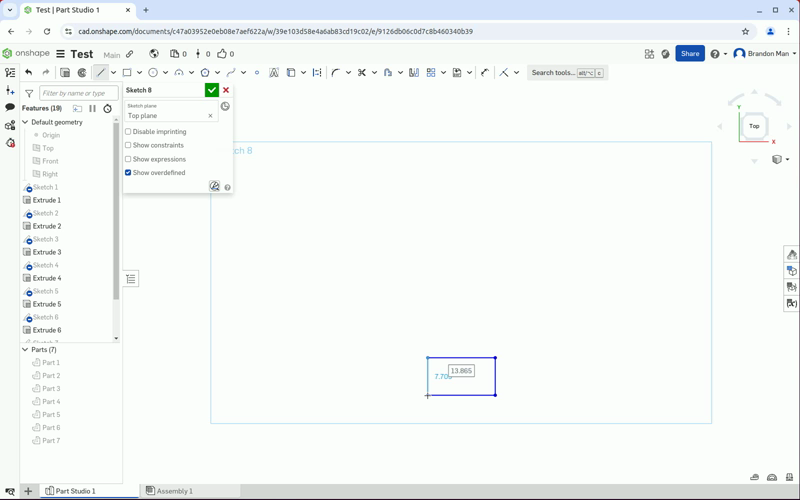
key(esc)
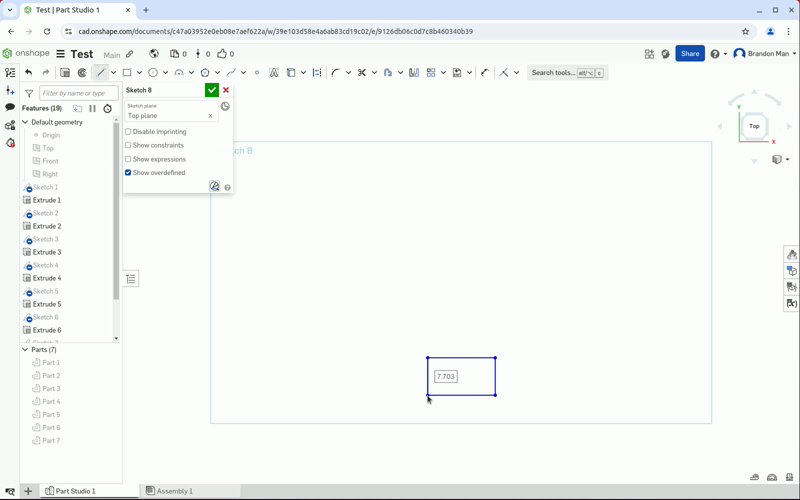
mouse_move(429, 378)
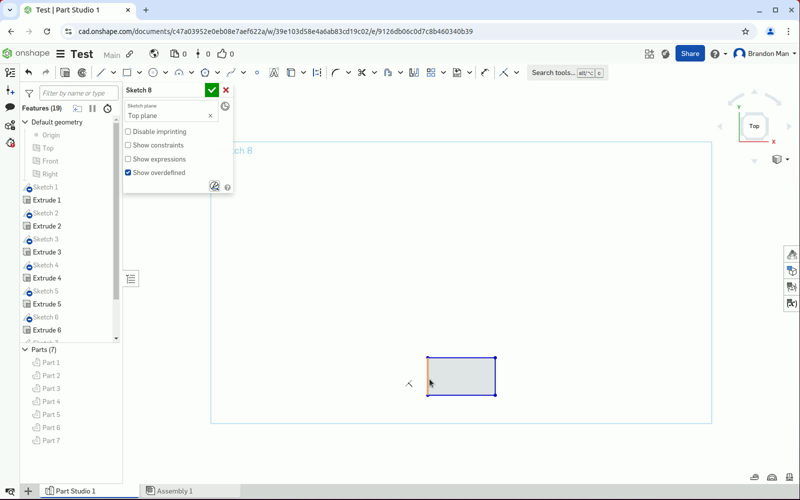
click(429, 378)
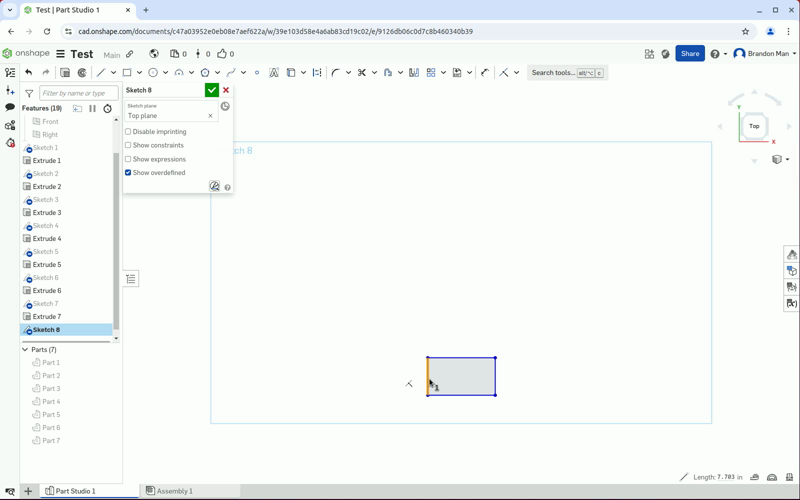
mouse_move(73, 352)
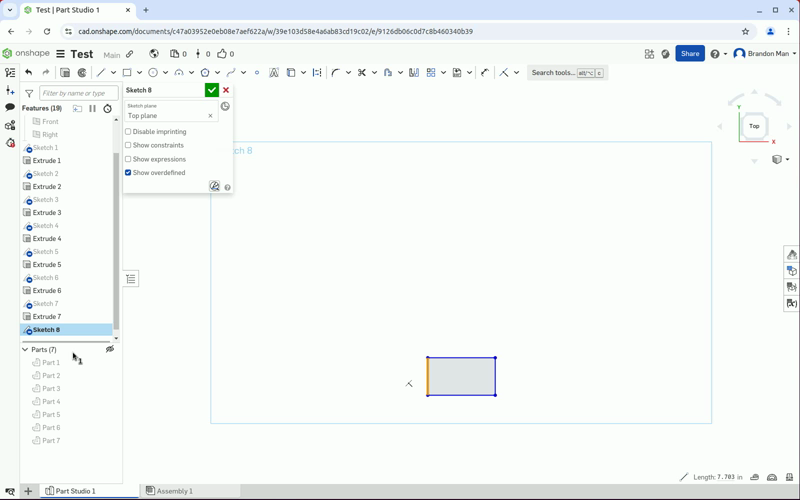
key(shift+y)
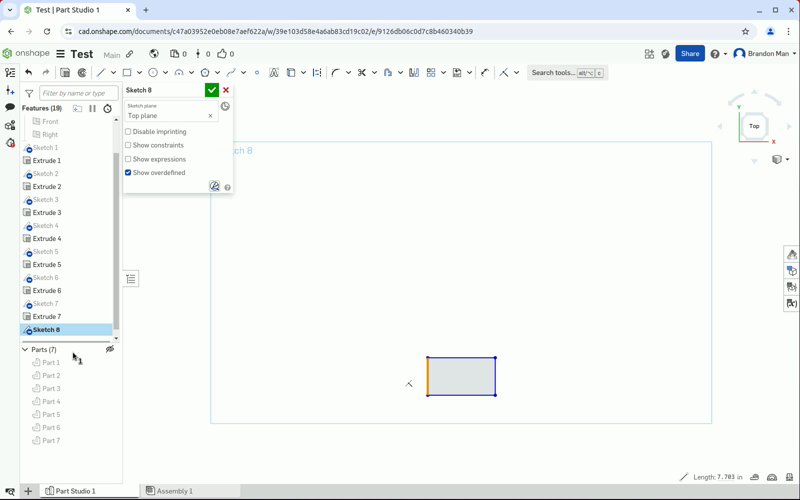
key(shift+e)
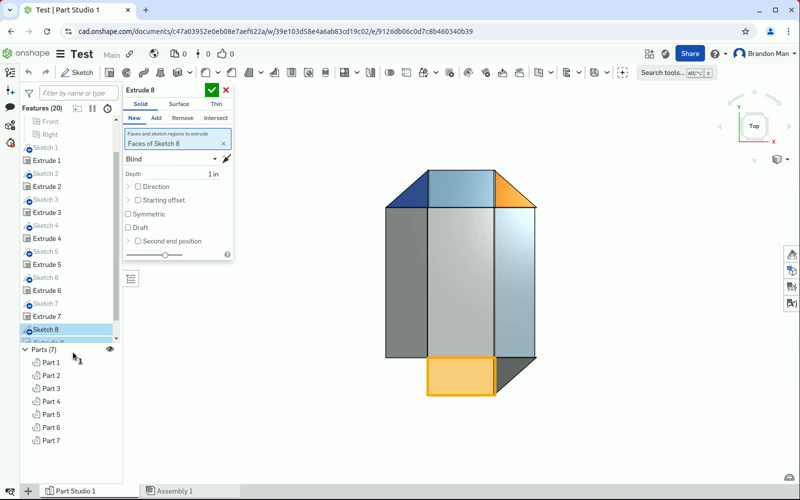
mouse_move(143, 106)
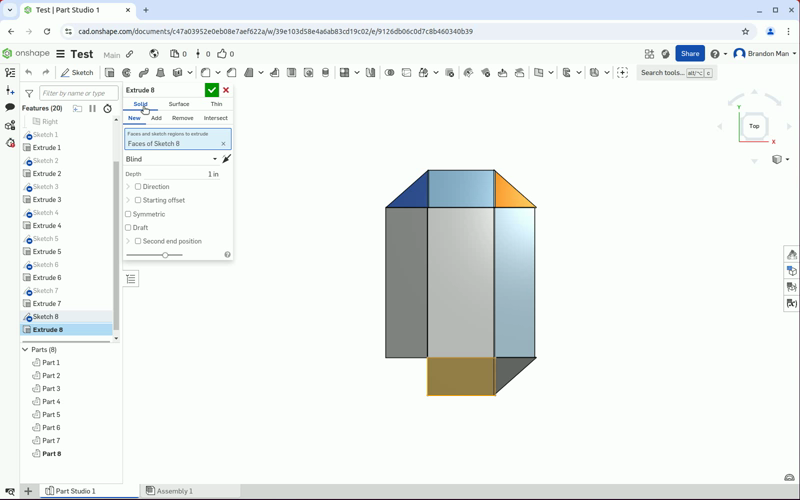
click(143, 106)
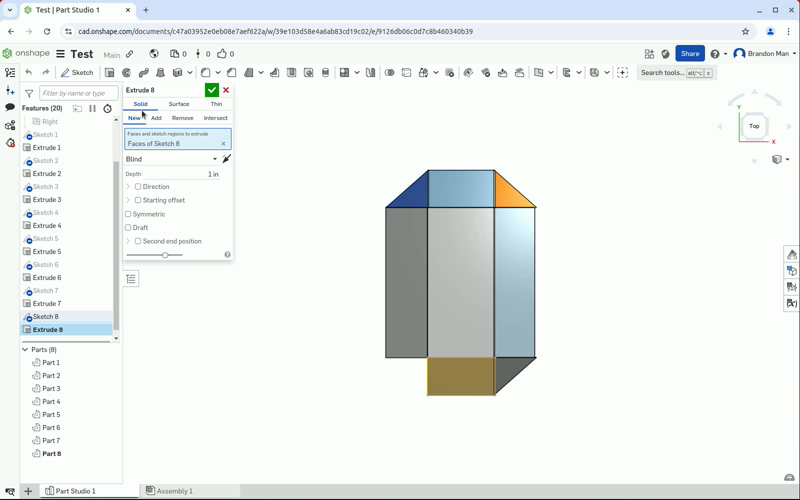
mouse_move(137, 120)
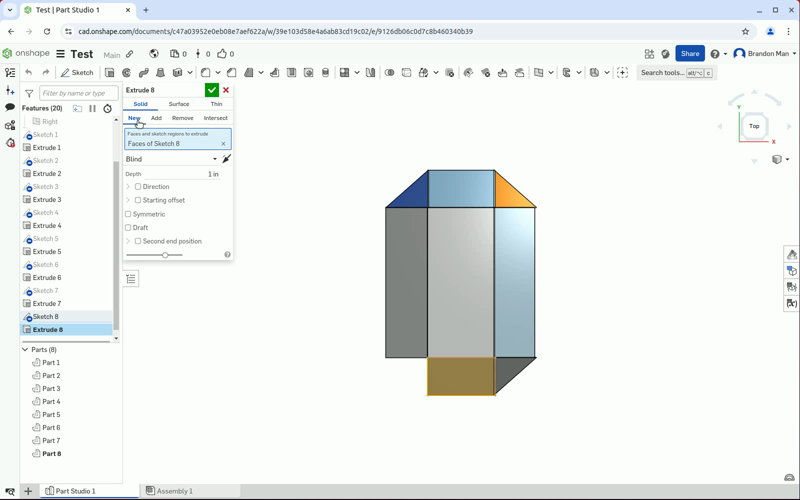
click(137, 120)
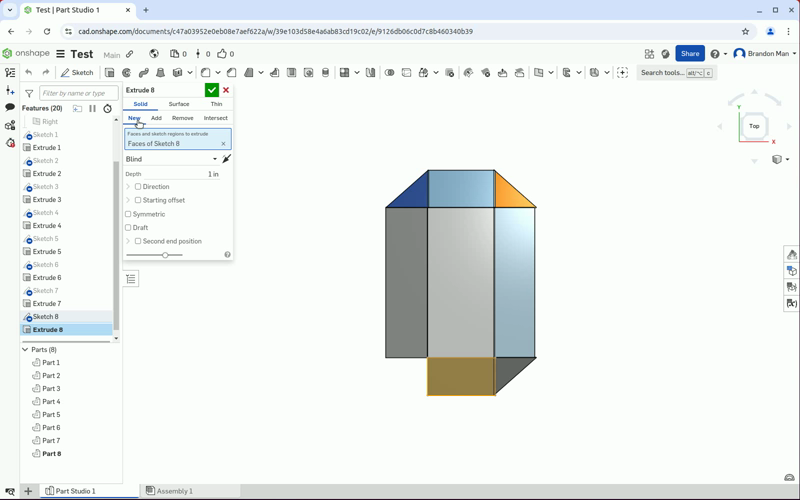
key(tab, 4)
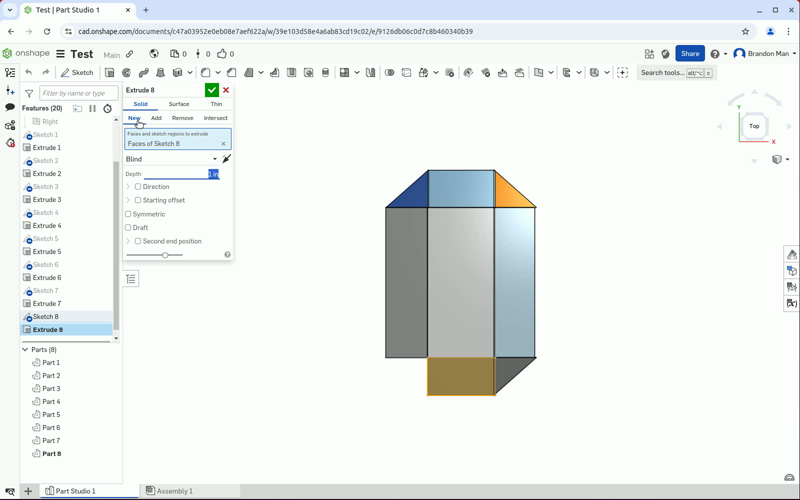
text(4.574)
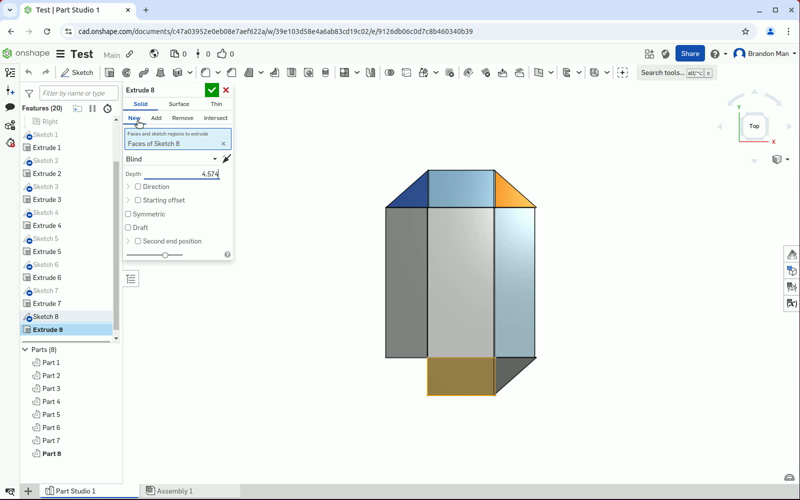
key(enter)
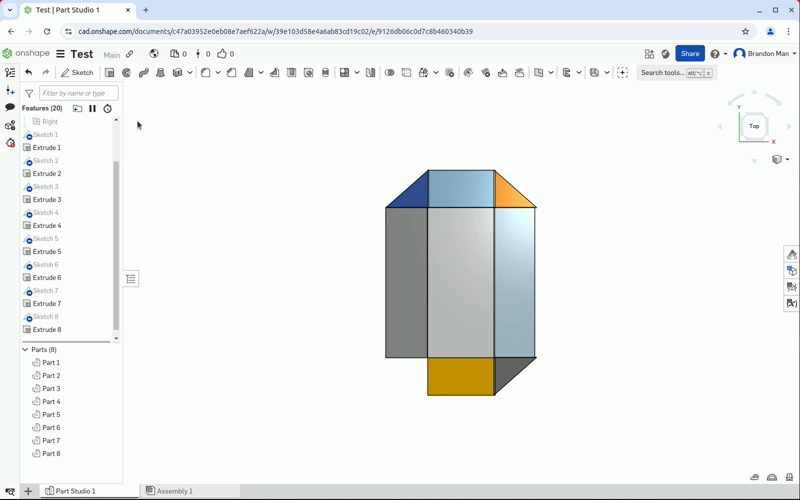
key(shift+h)
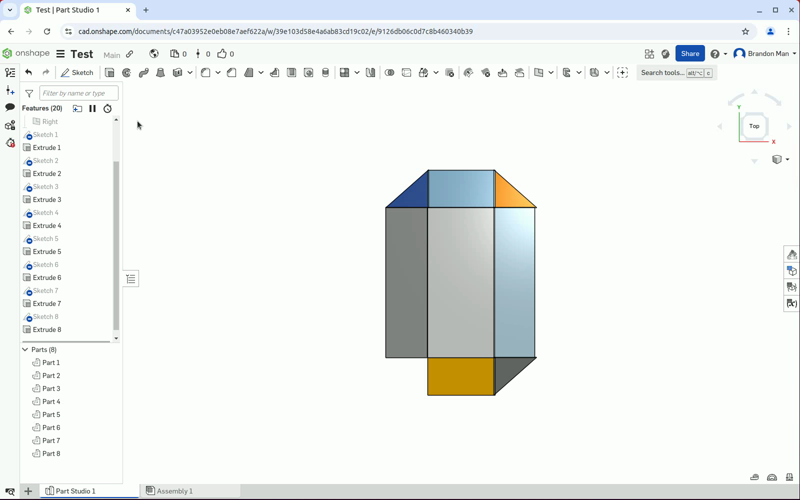
key(shift+h)
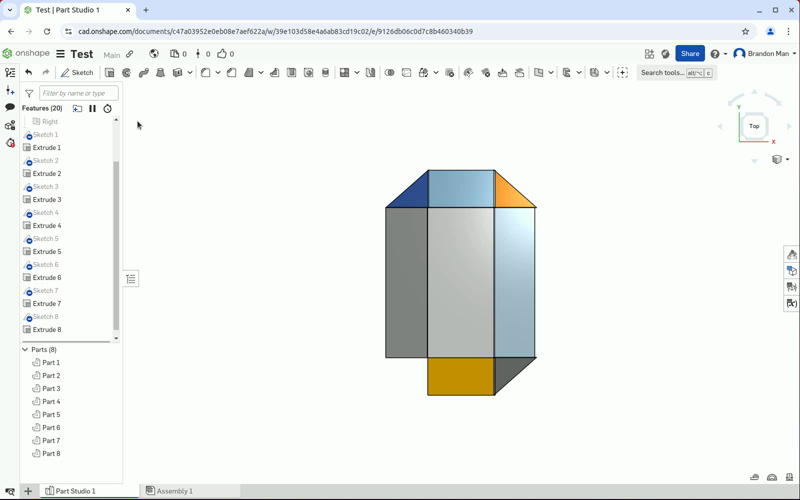
mouse_move(69, 137)
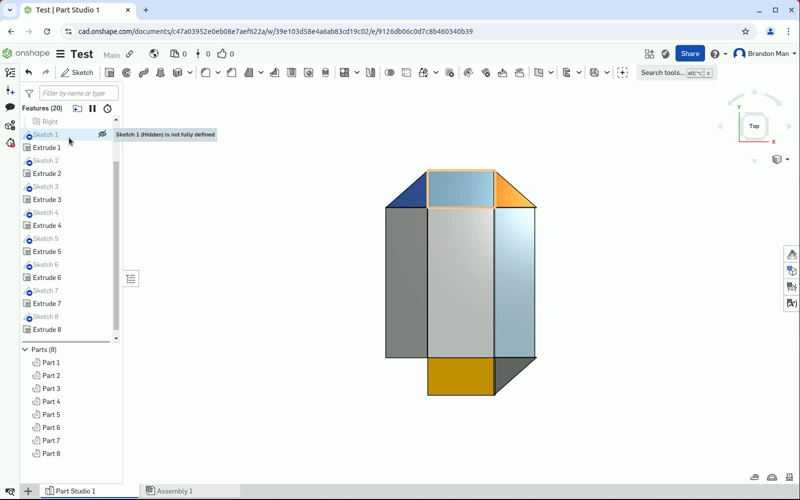
click(69, 137)
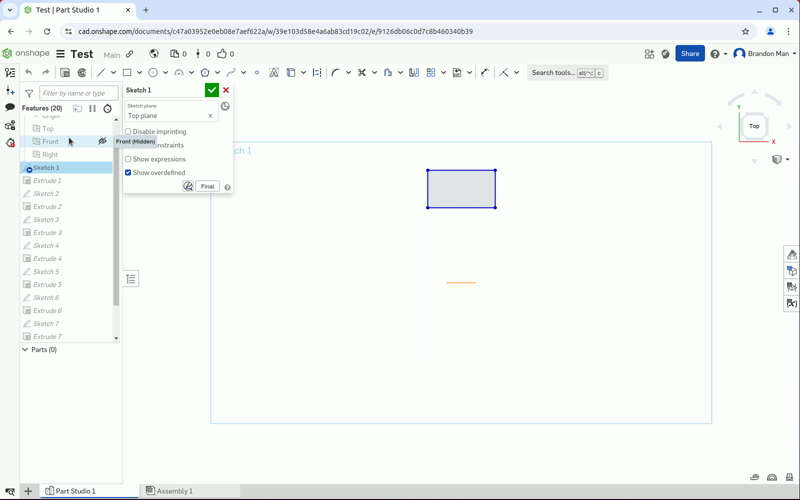
mouse_move(229, 92)
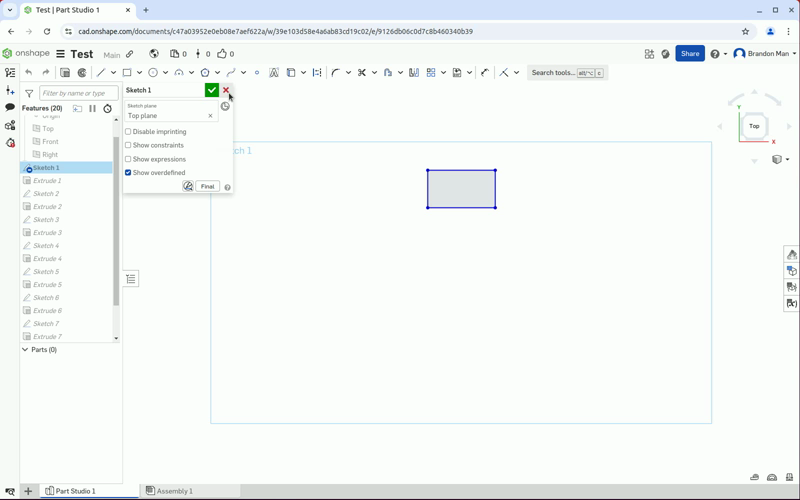
click(229, 92)
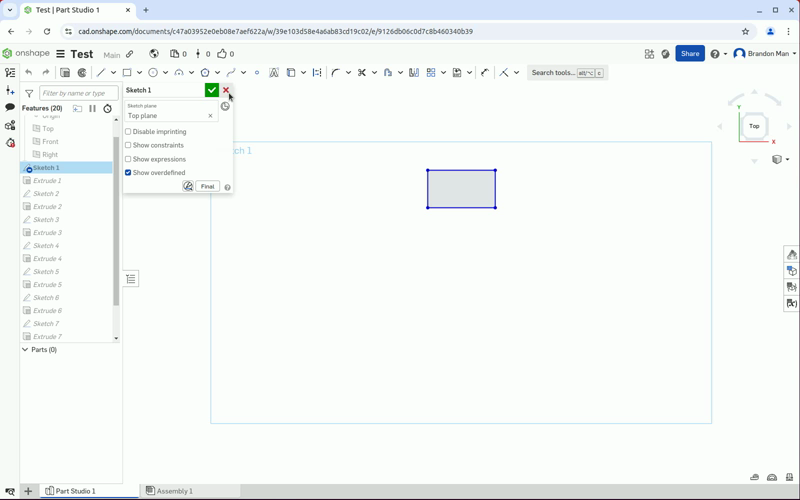
key(shift+s)
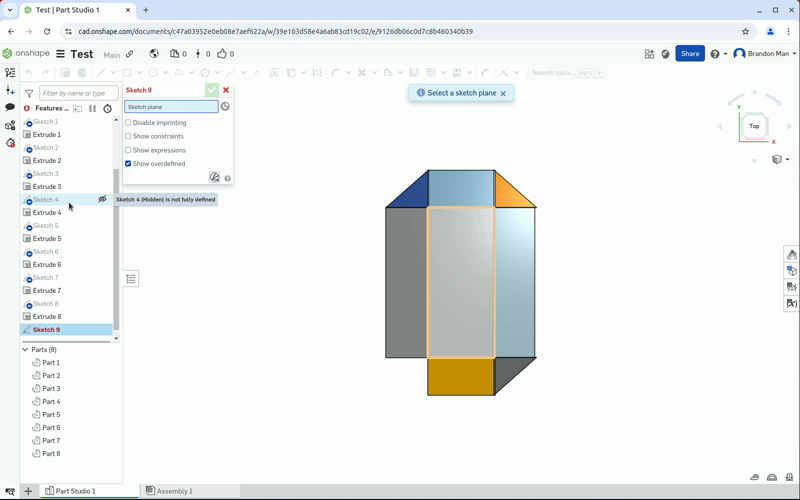
scroll(3)
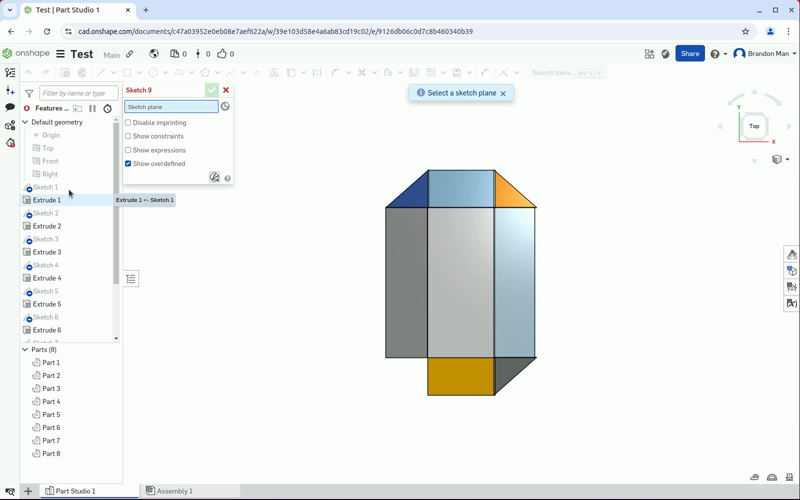
mouse_move(69, 150)
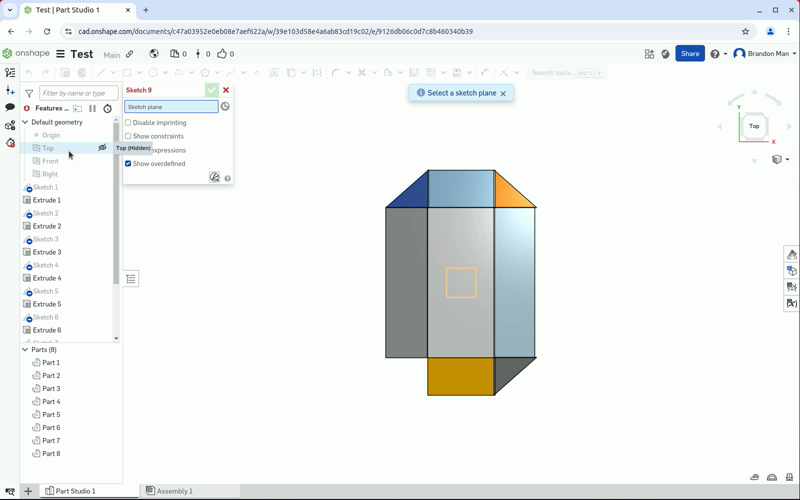
click(69, 150)
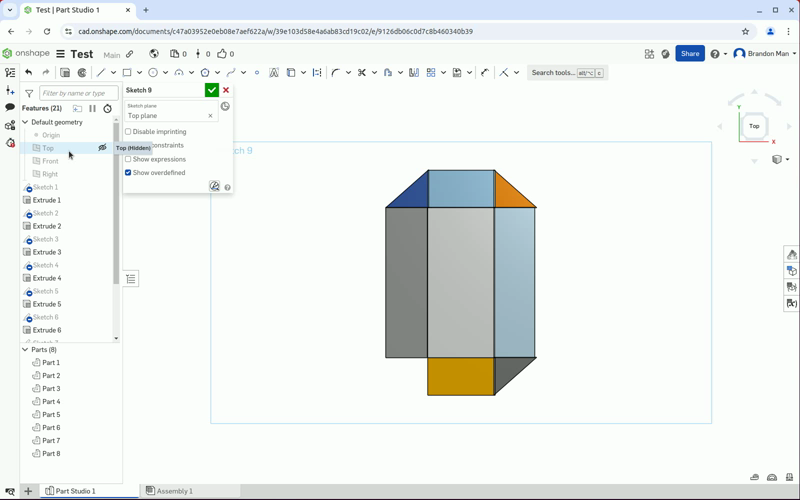
mouse_move(73, 352)
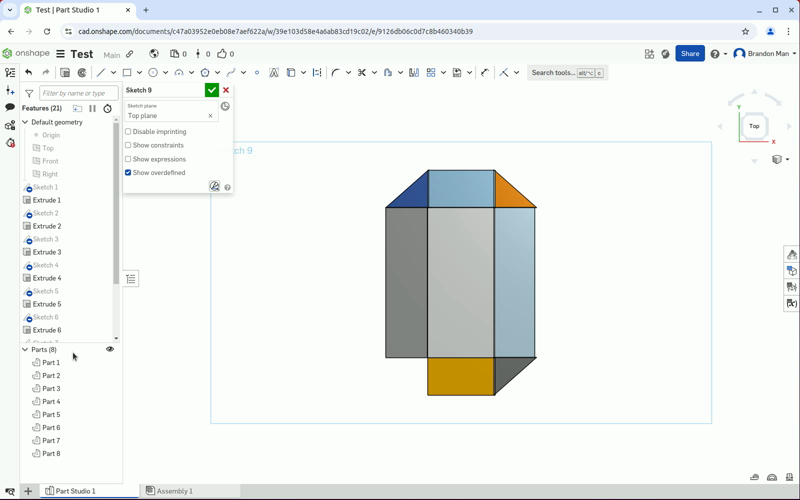
key(y)
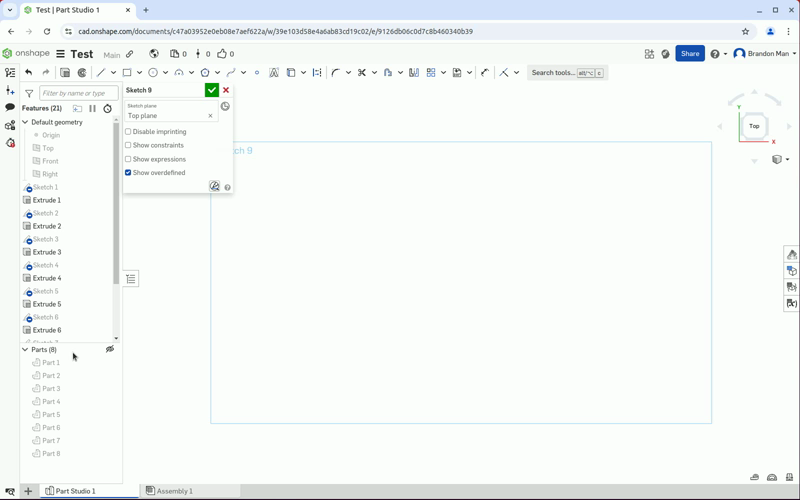
key(l)
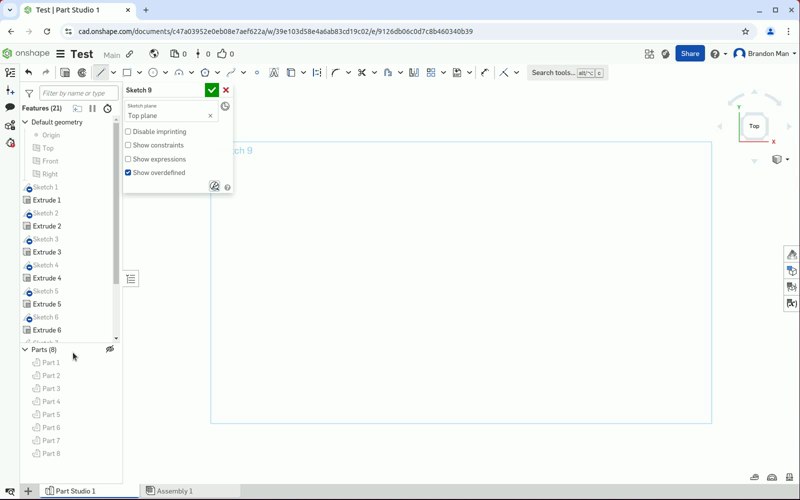
key_down(shift)
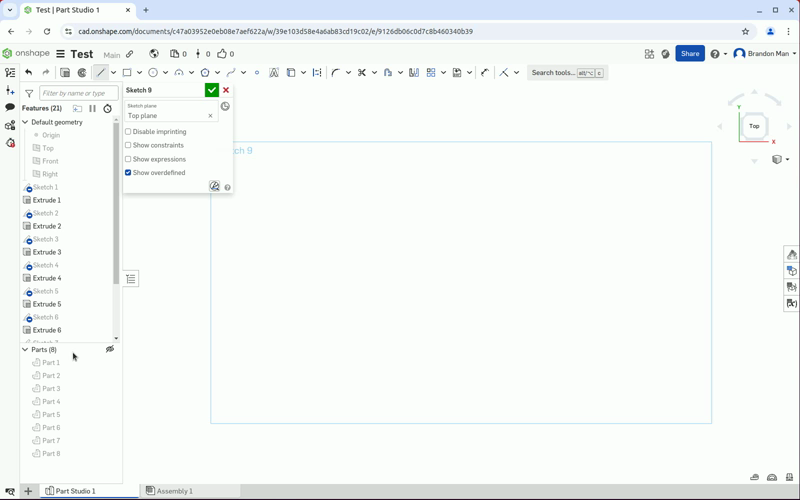
mouse_move(385, 357)
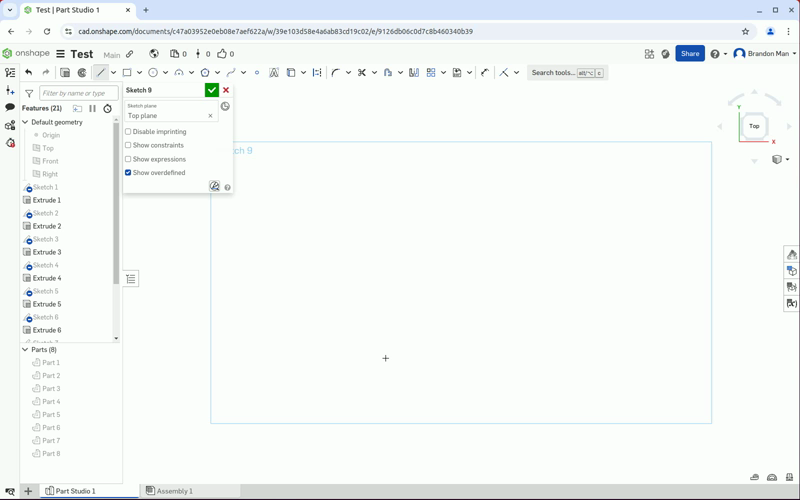
click(385, 357)
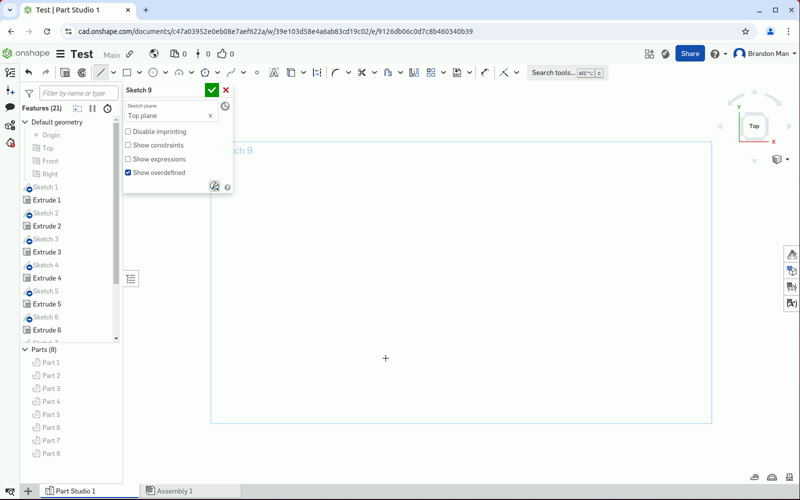
key_up(shift)
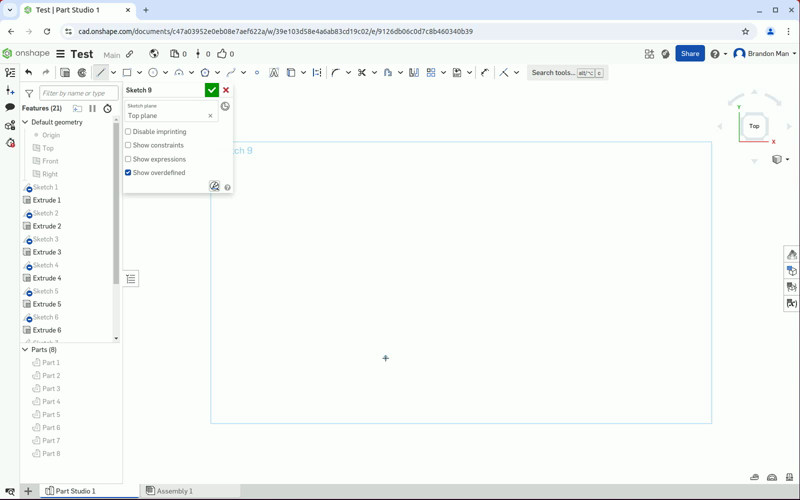
key_down(shift)
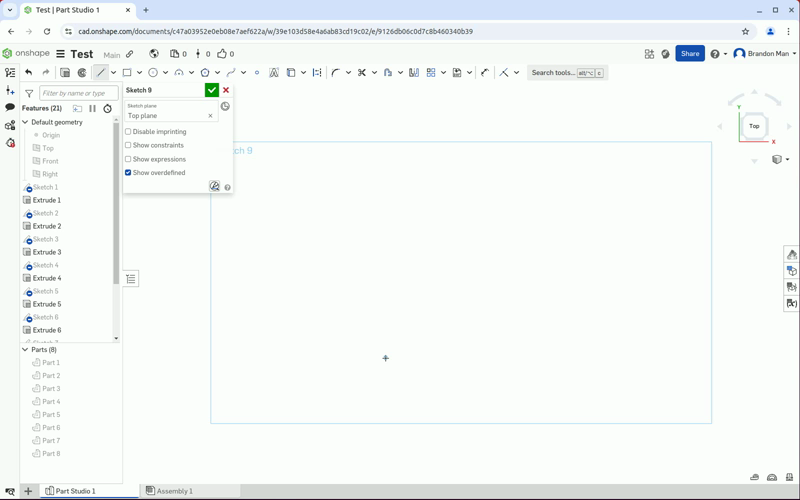
mouse_move(415, 357)
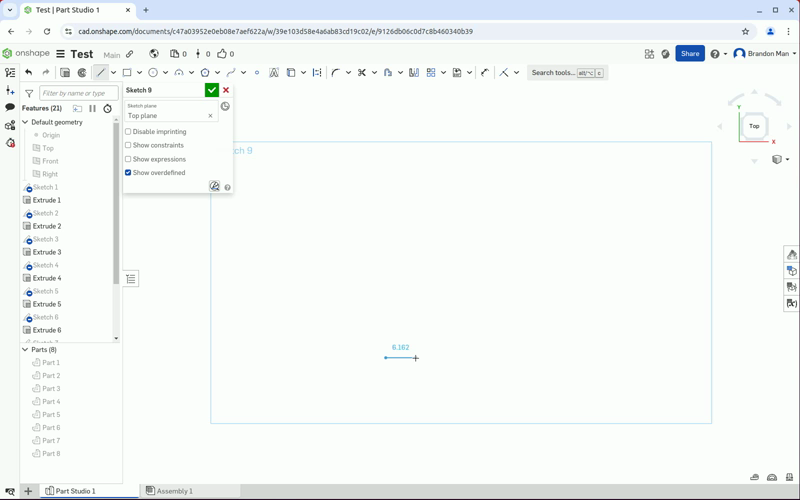
mouse_move(428, 396)
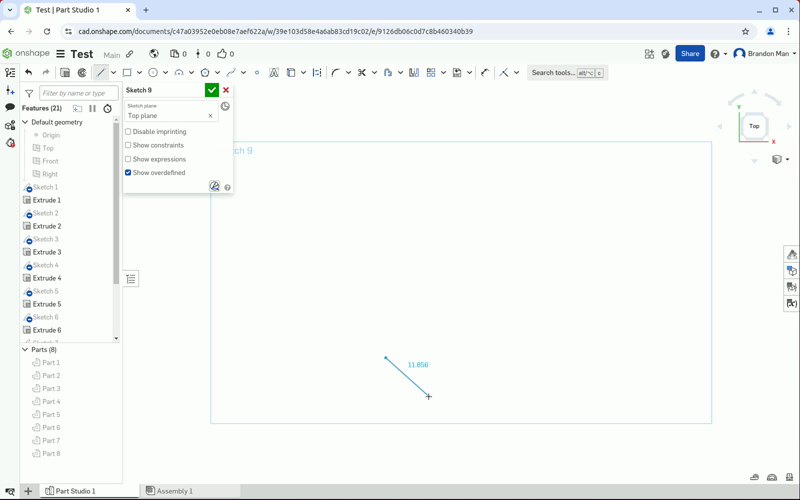
click(428, 396)
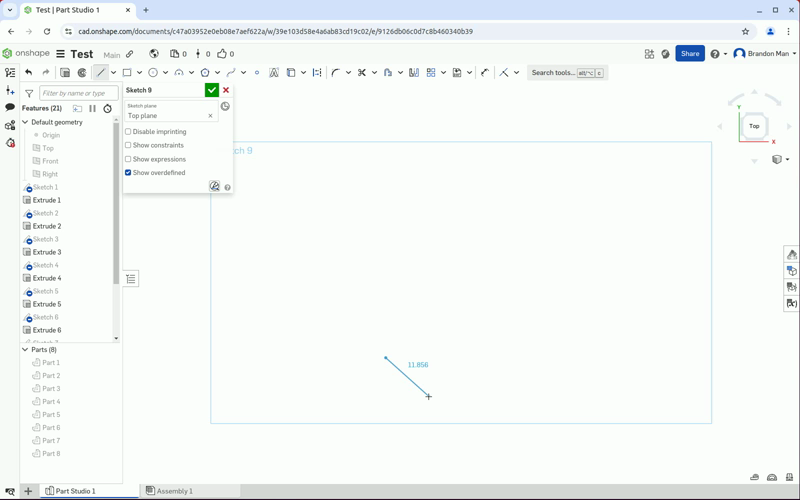
key_up(shift)
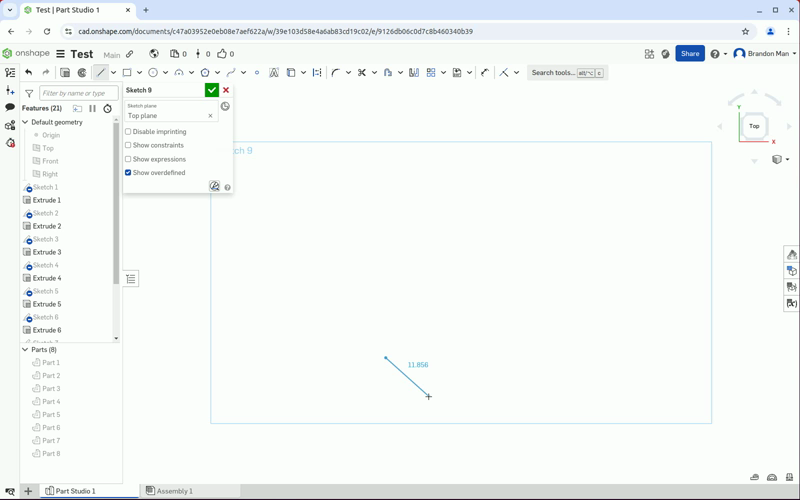
key_down(shift)
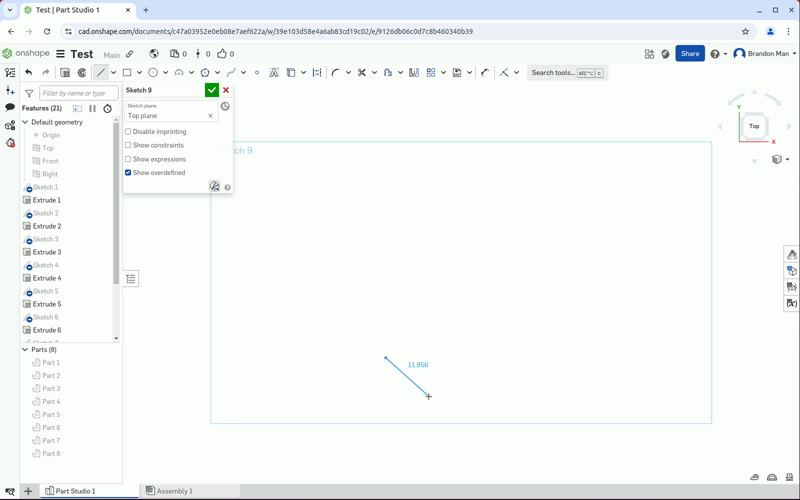
mouse_move(458, 396)
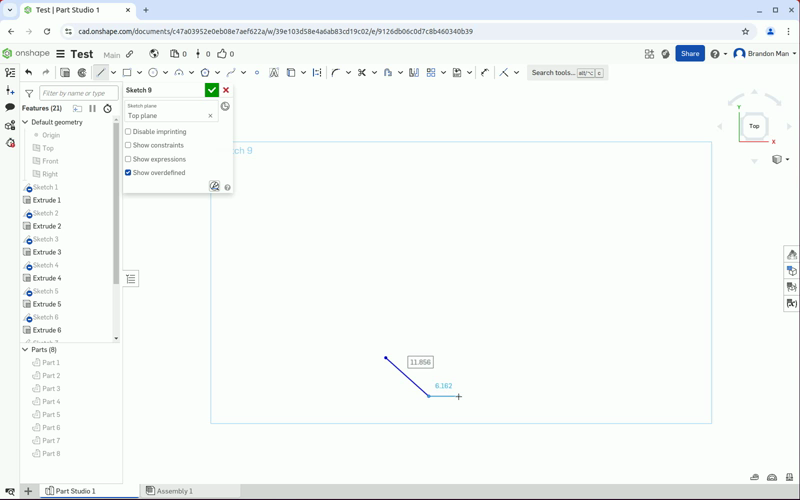
mouse_move(428, 357)
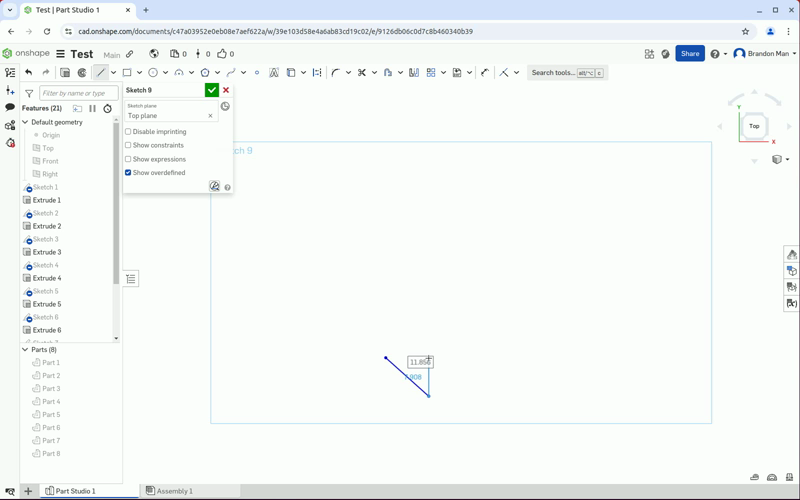
click(428, 357)
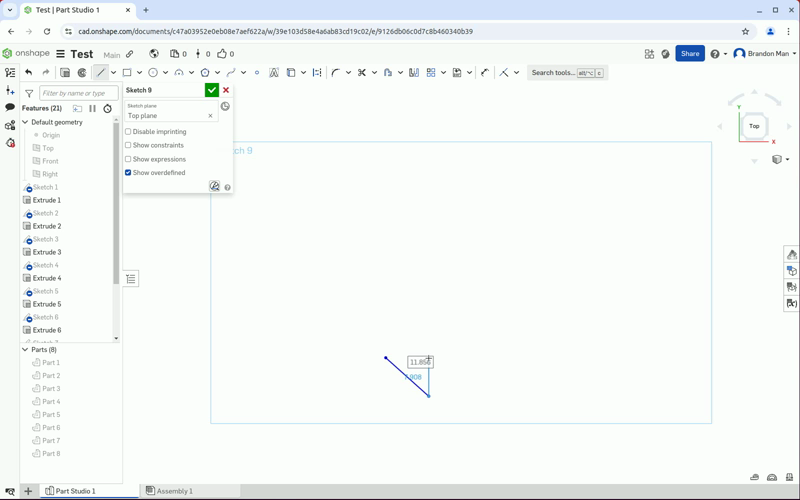
key_up(shift)
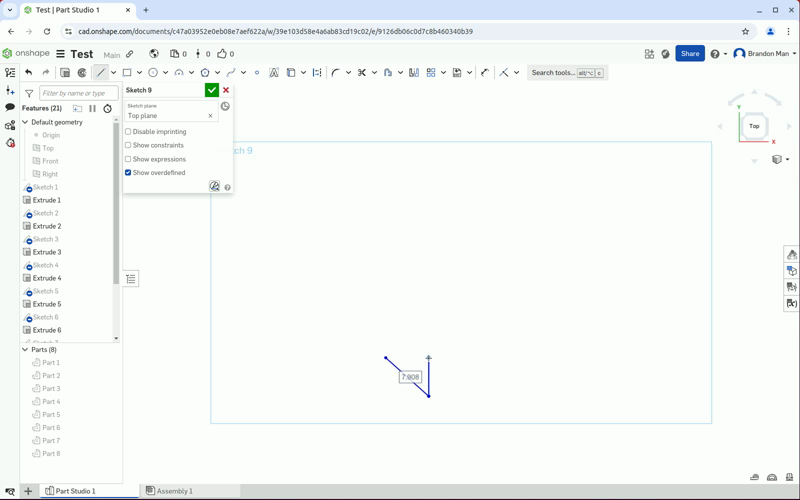
mouse_move(458, 357)
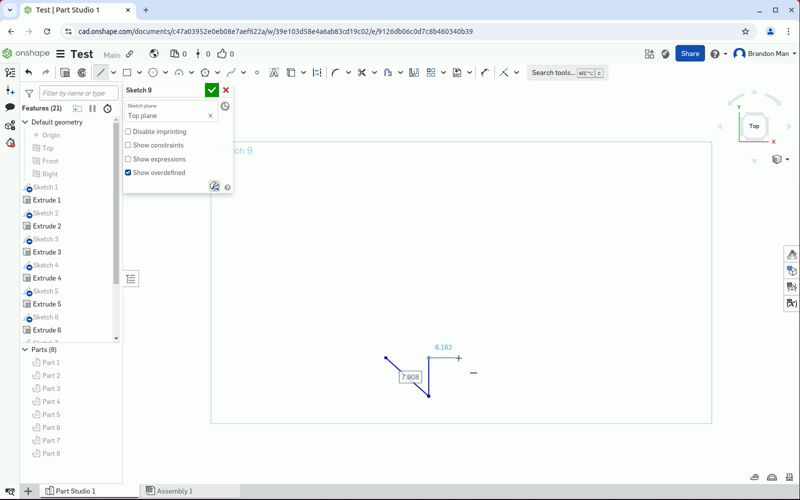
key_down(shift)
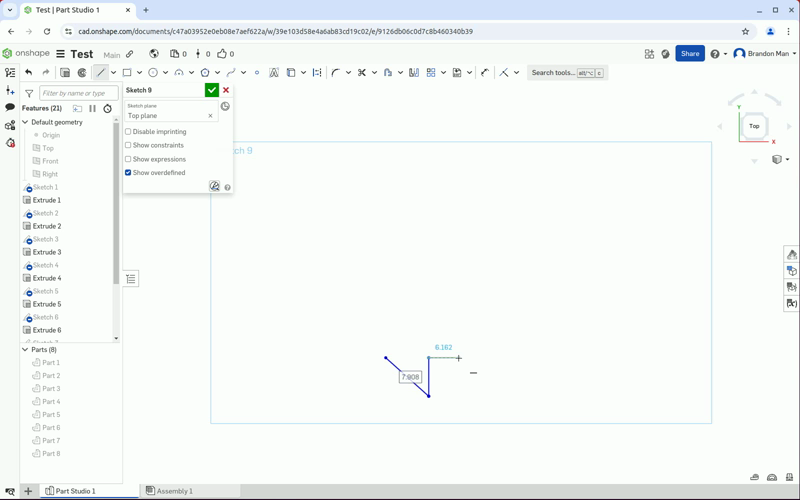
mouse_move(385, 357)
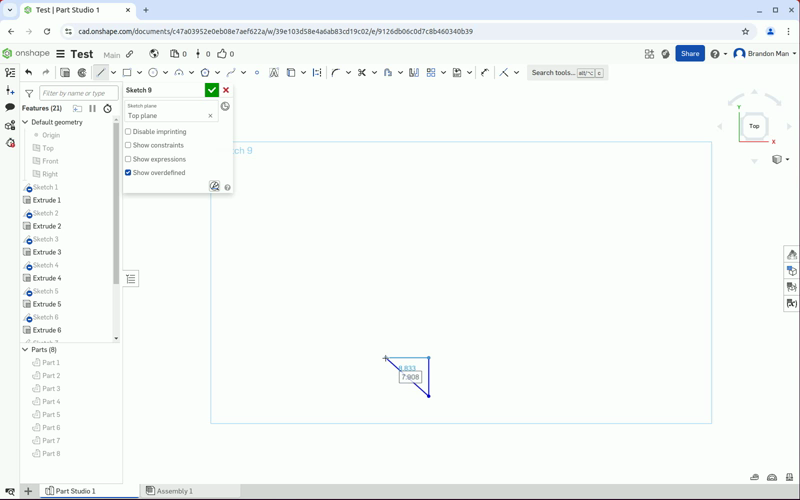
key_up(shift)
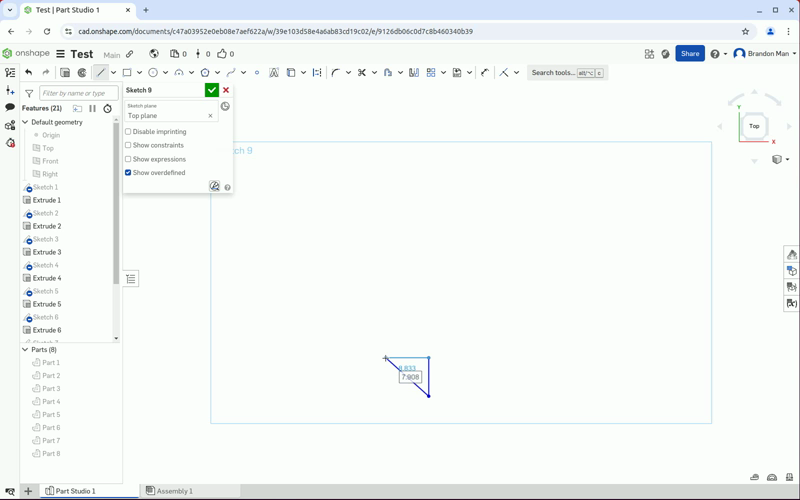
click(385, 357)
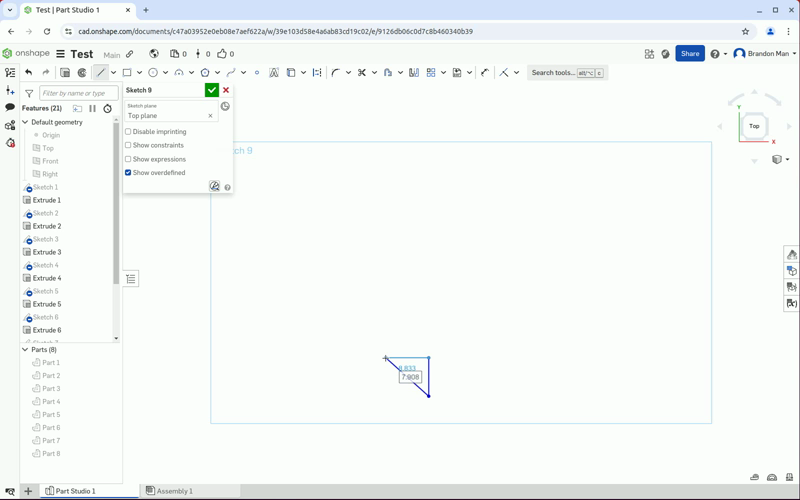
key(esc)
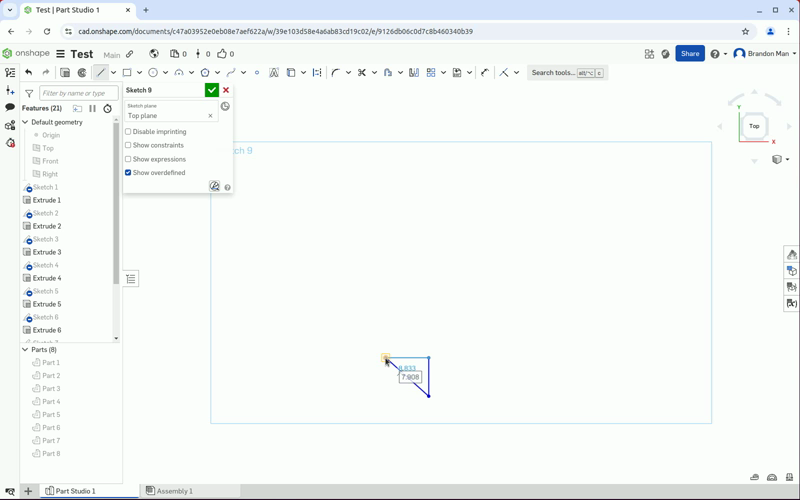
mouse_move(424, 387)
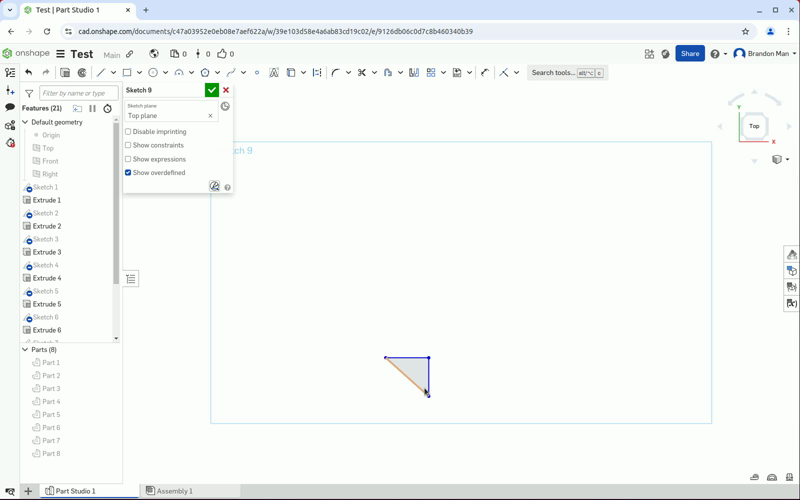
scroll(6)
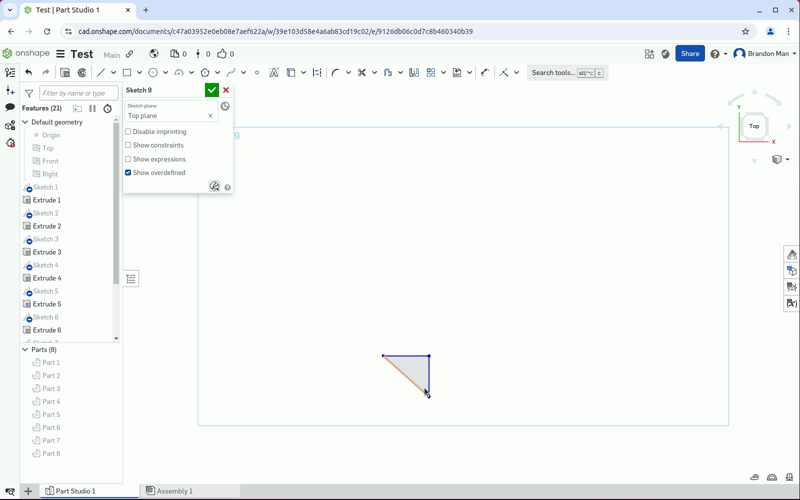
scroll(6)
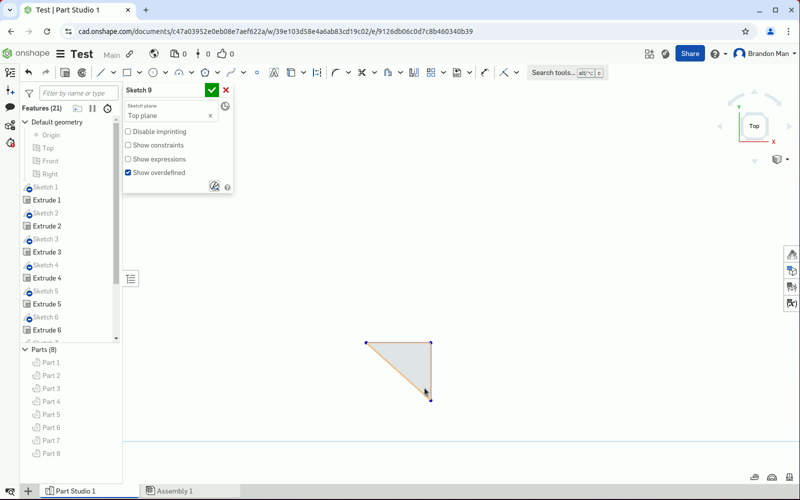
scroll(6)
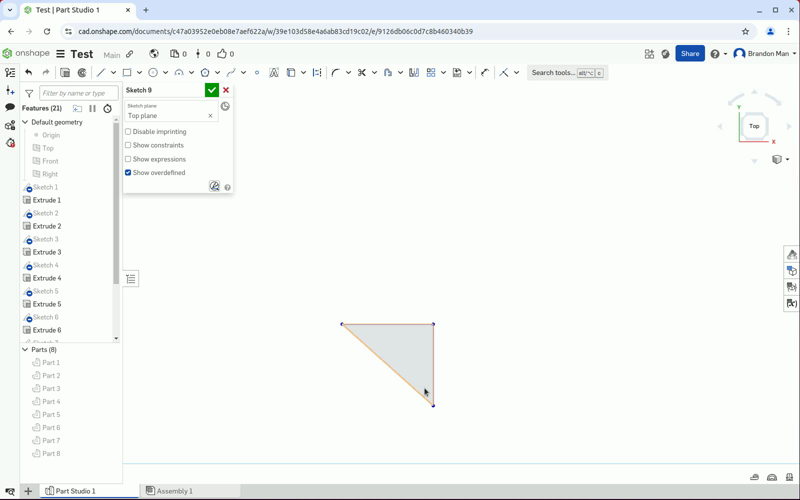
scroll(6)
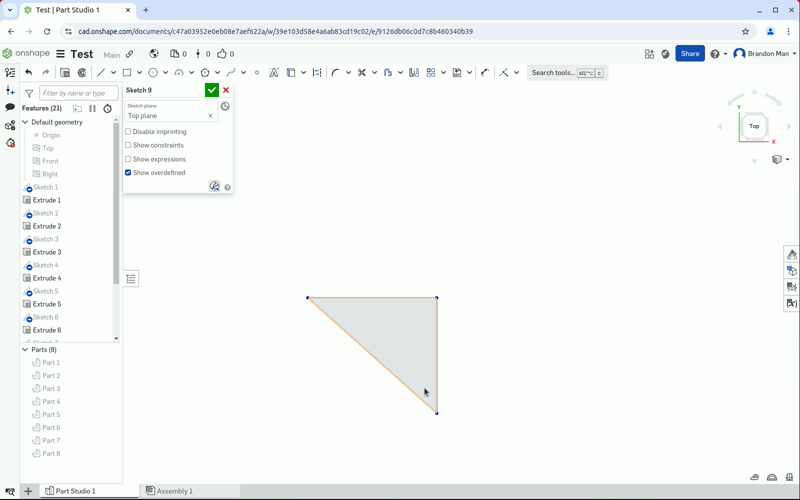
scroll(6)
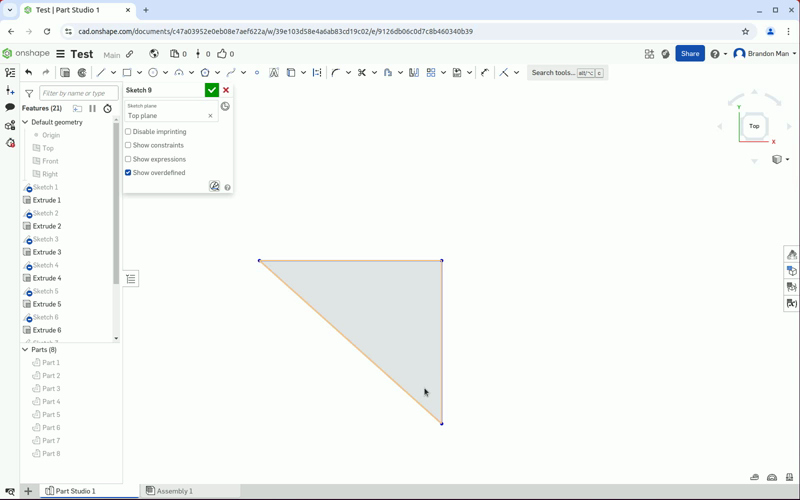
scroll(6)
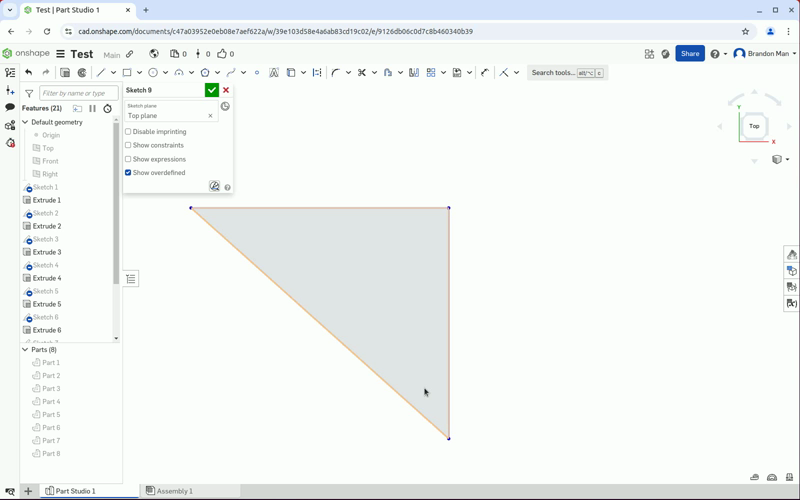
scroll(6)
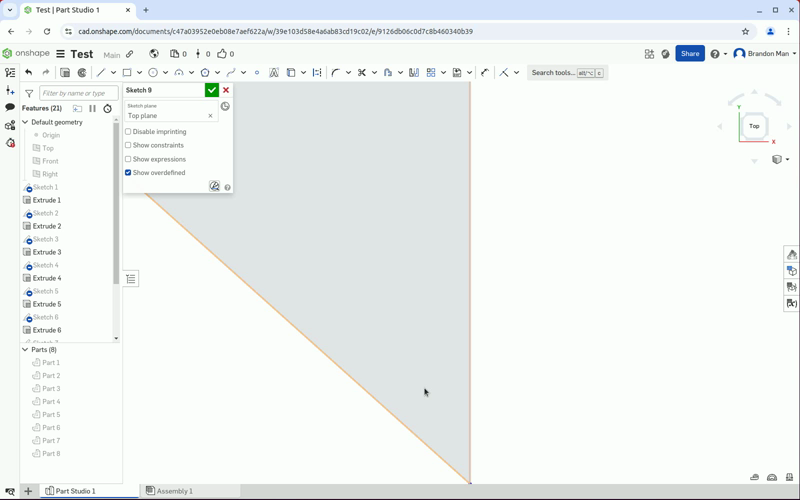
click(424, 387)
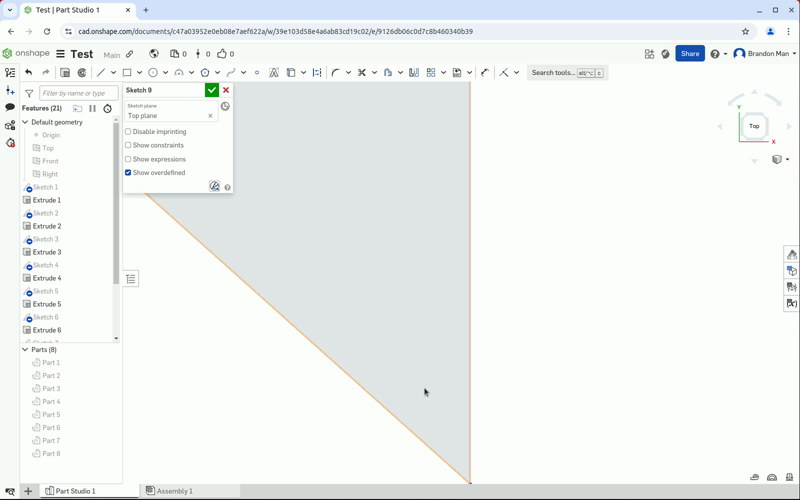
scroll(-6)
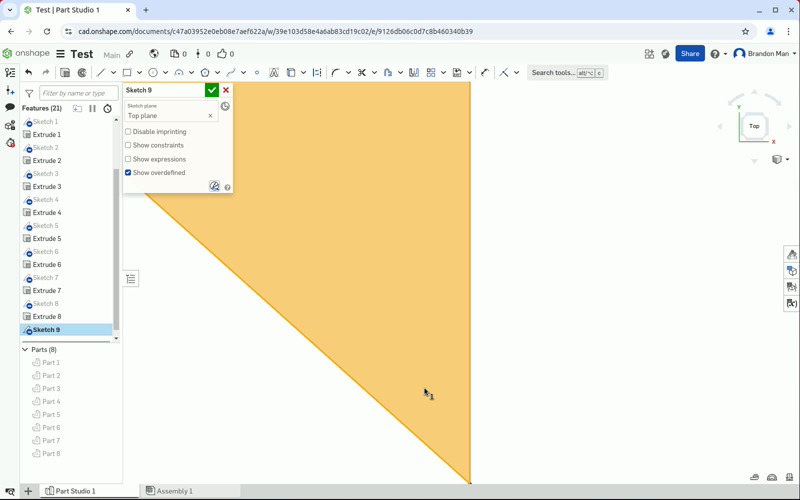
scroll(-6)
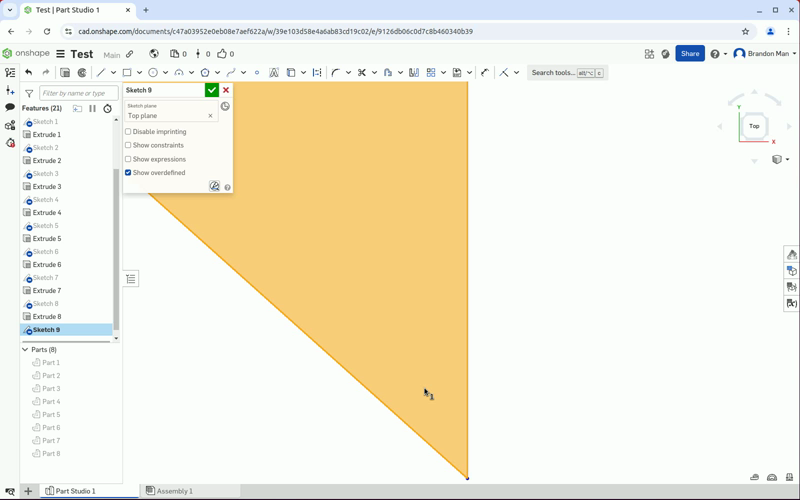
scroll(-6)
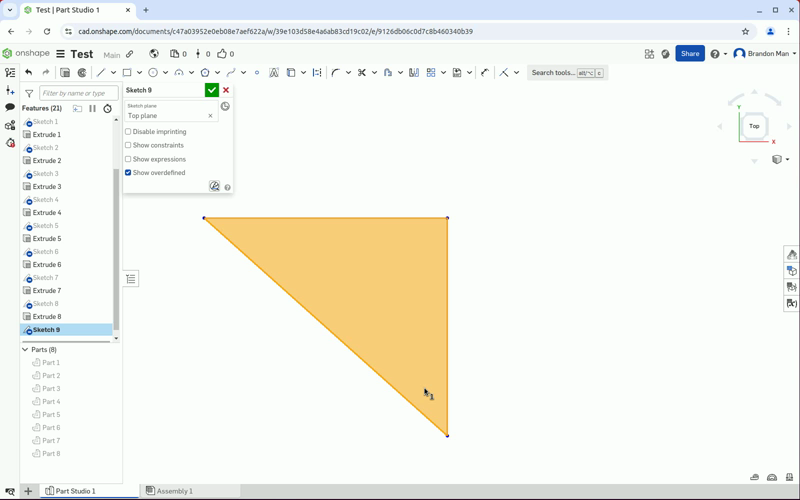
scroll(-6)
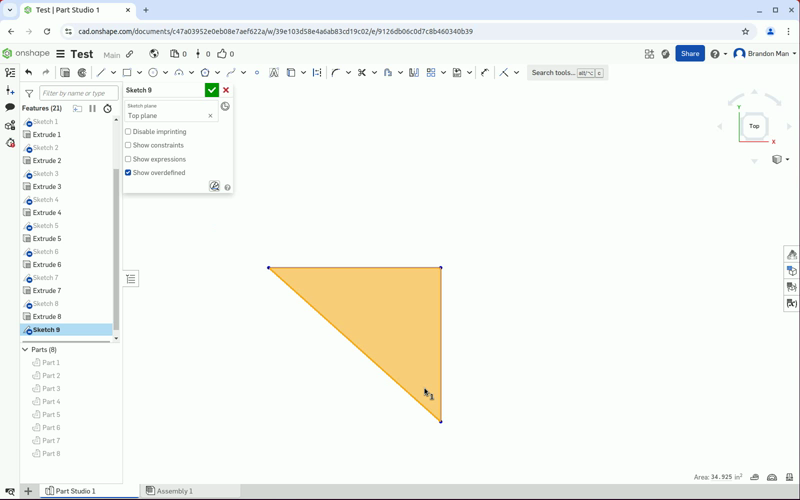
scroll(-6)
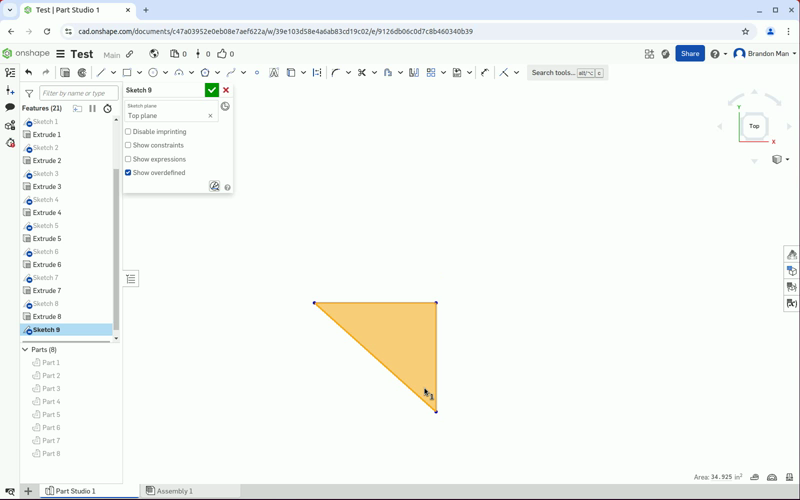
scroll(-6)
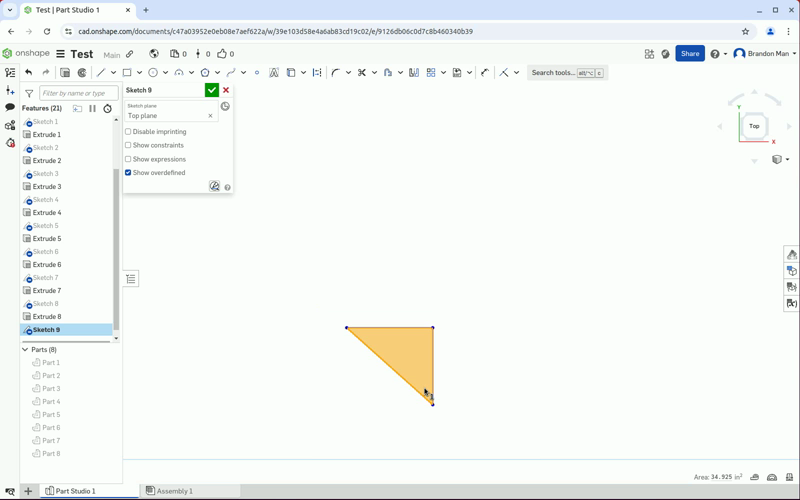
scroll(-6)
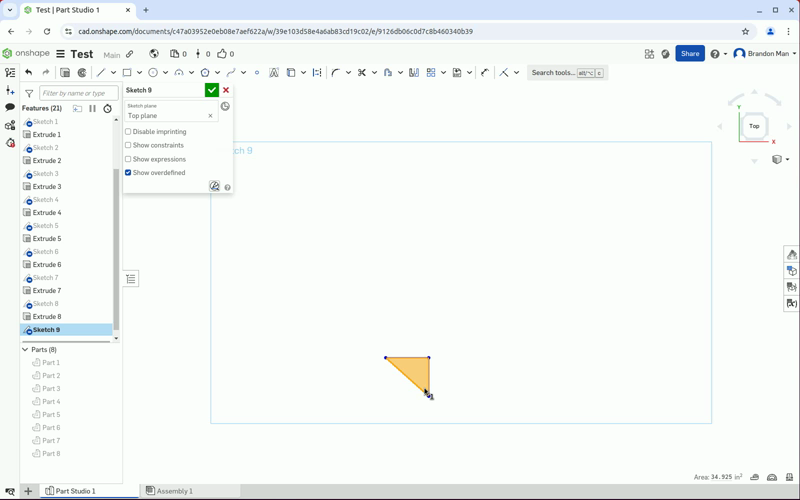
mouse_move(73, 352)
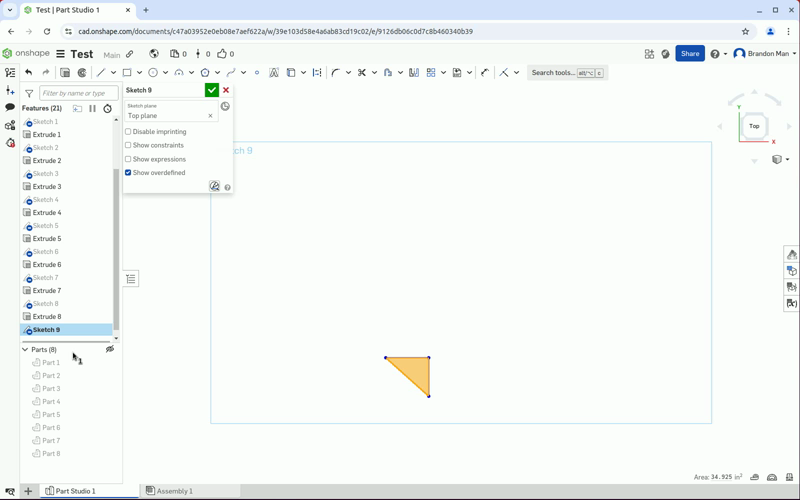
key(shift+y)
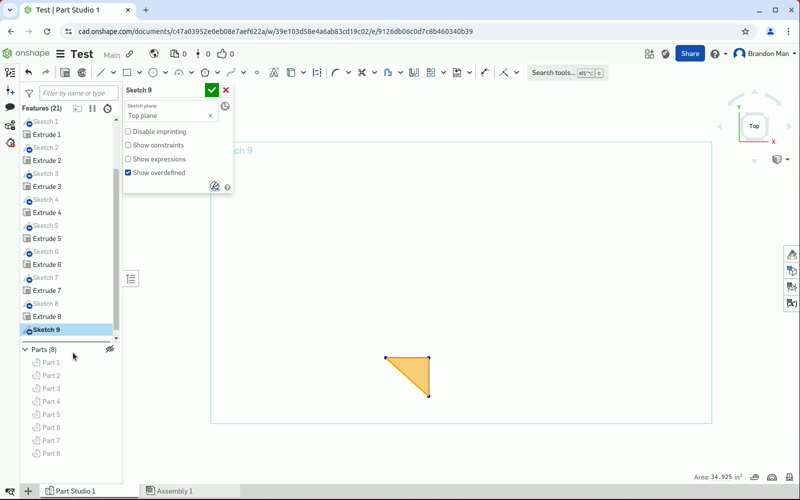
key(shift+e)
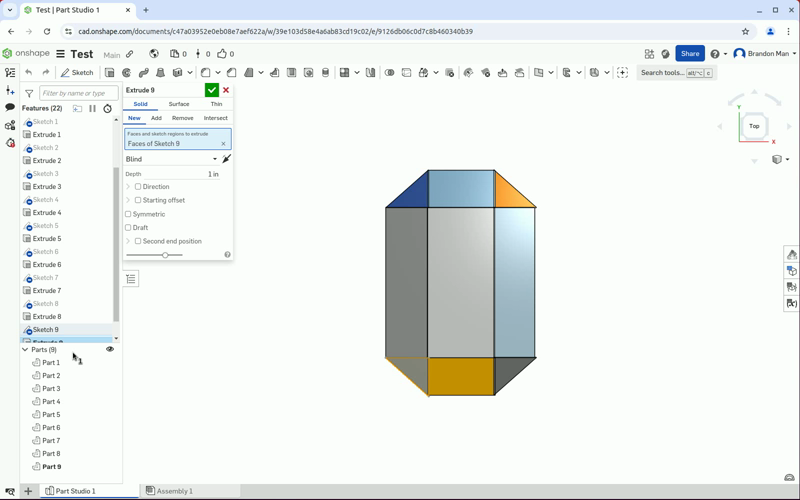
mouse_move(143, 106)
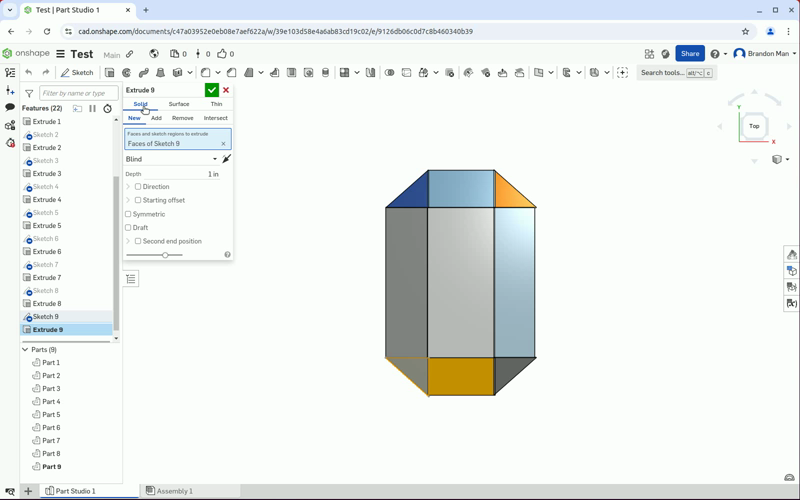
click(143, 106)
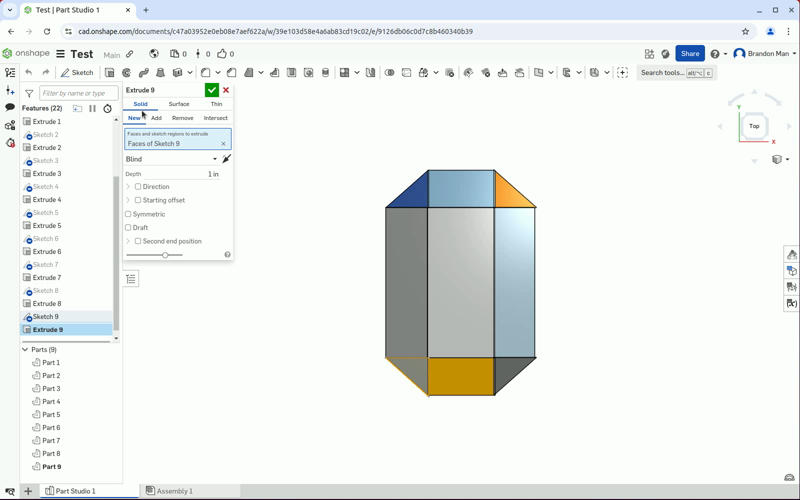
mouse_move(137, 120)
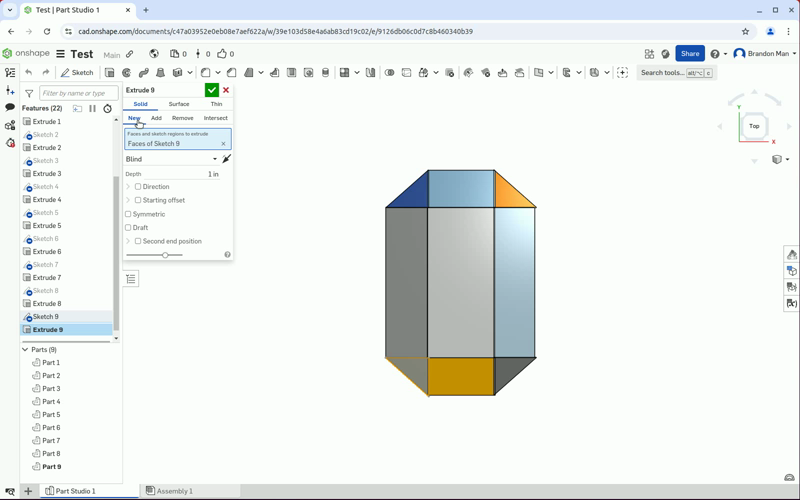
click(137, 120)
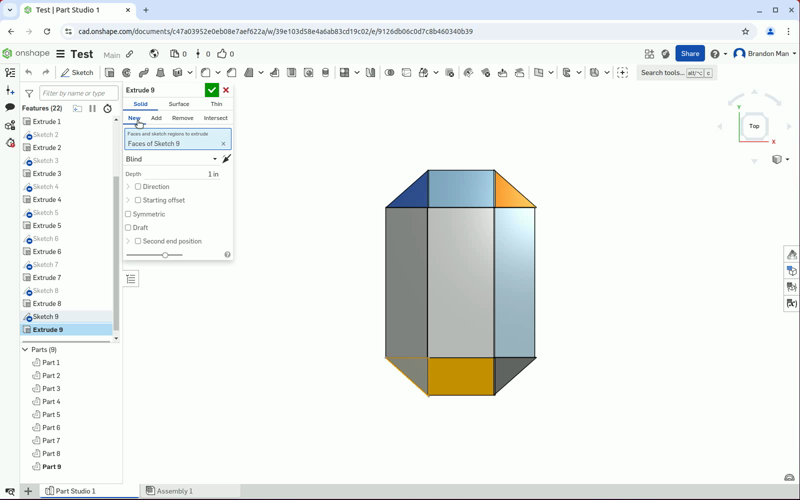
key(tab, 4)
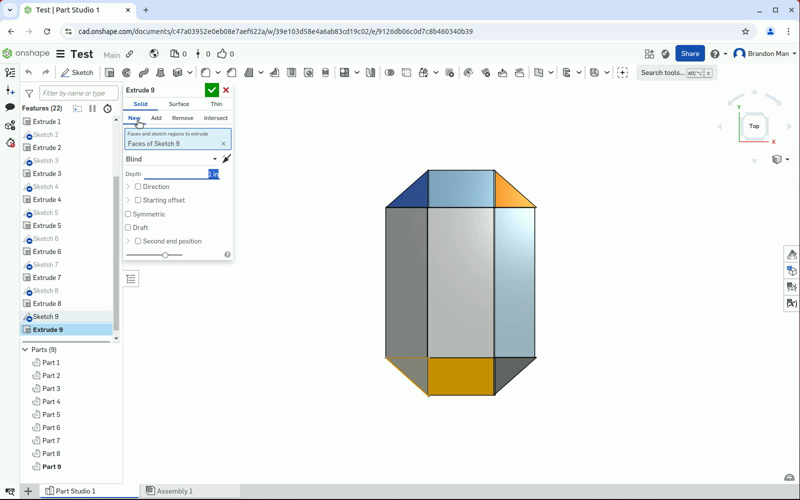
text(4.574)
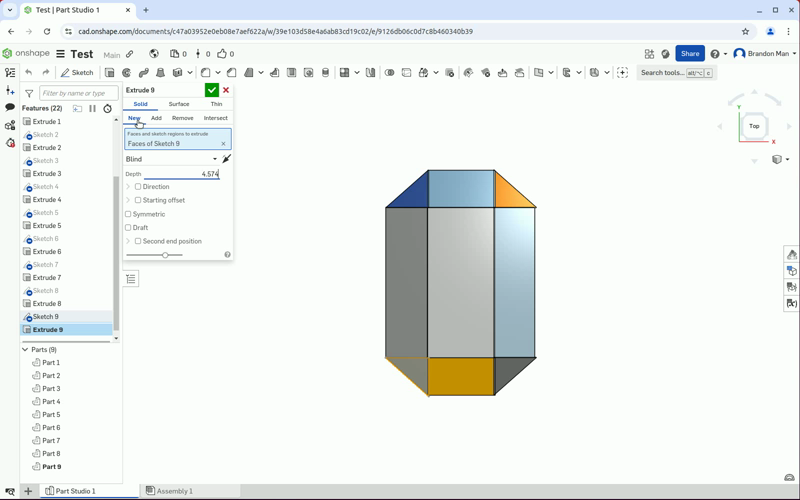
key(enter)
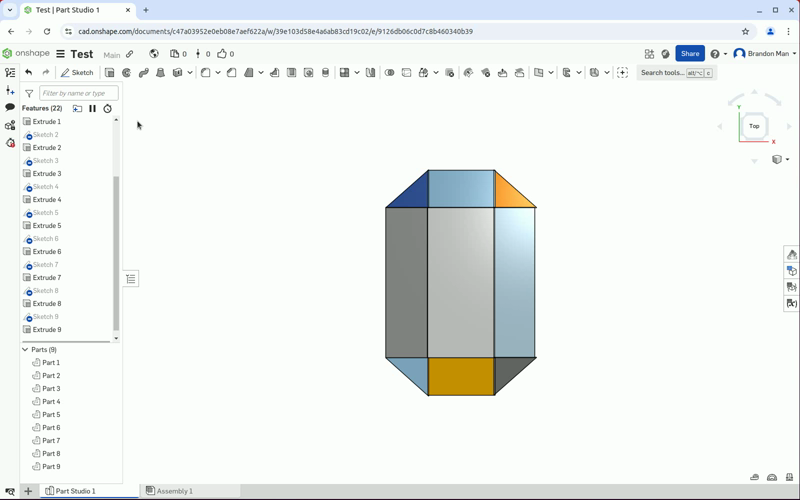
key(shift+h)
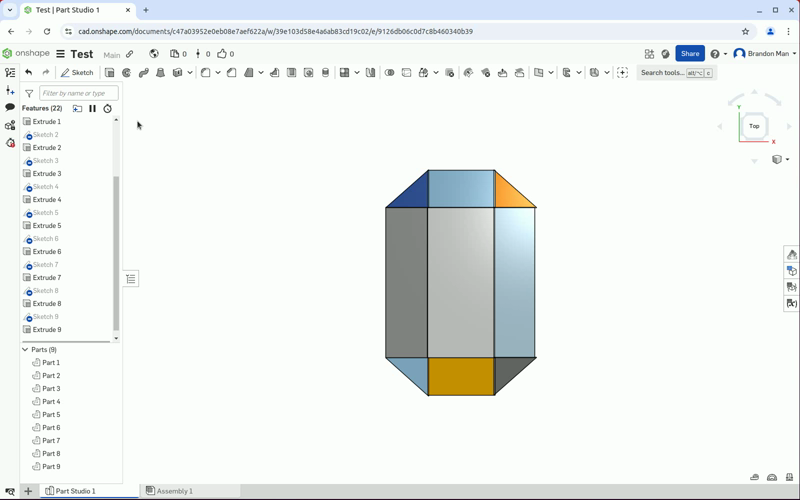
key(shift+h)
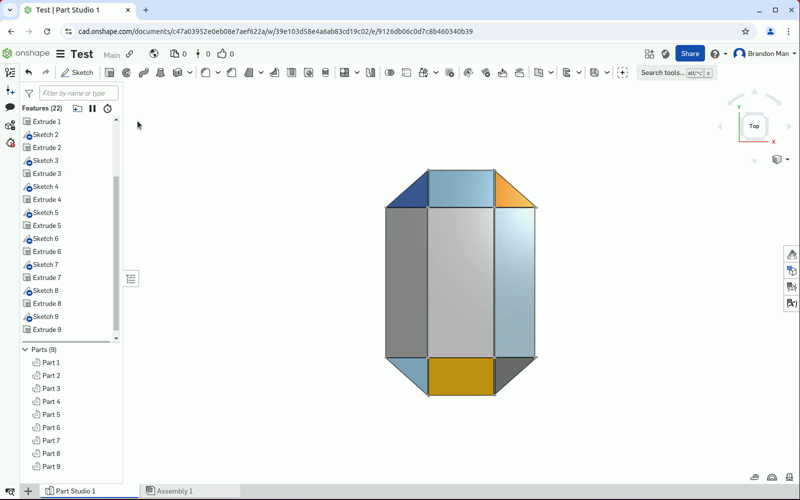
key(shift+7)
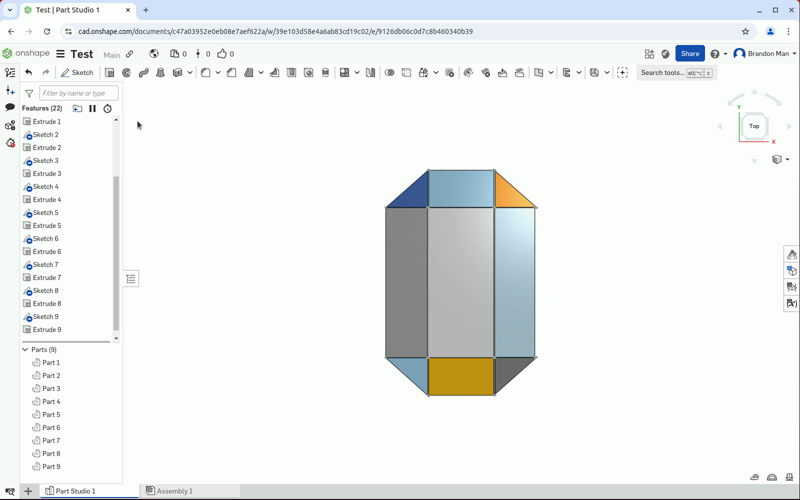
key(up, 3)
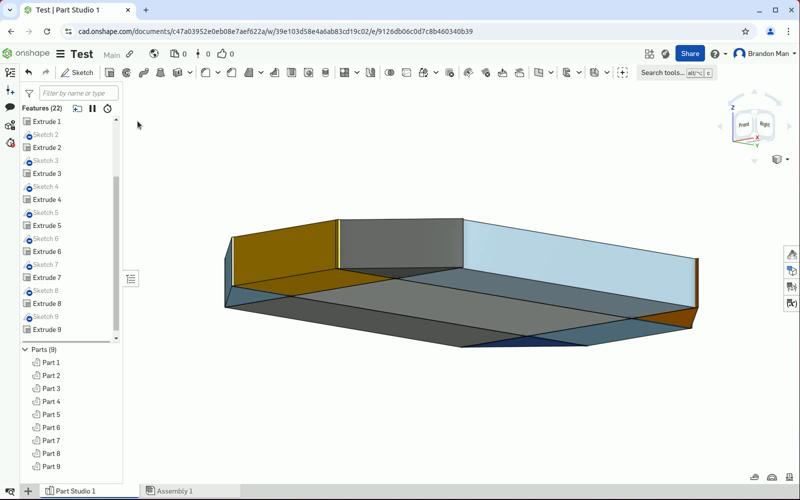
key(left, 3)
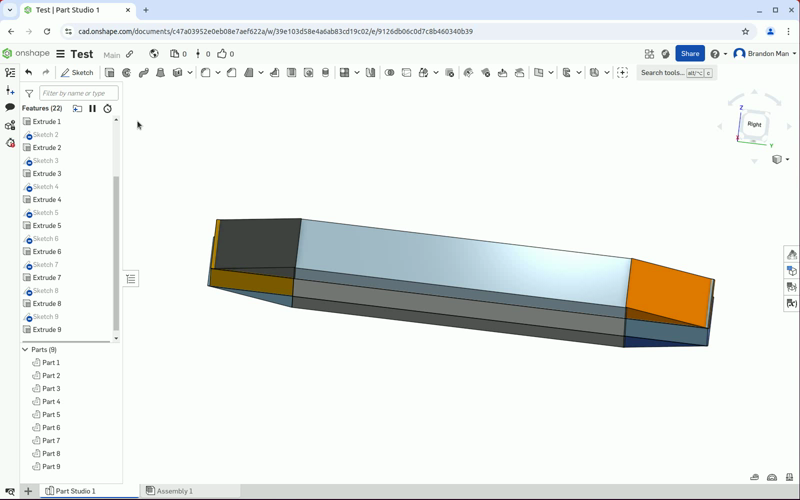
key(right, 3)
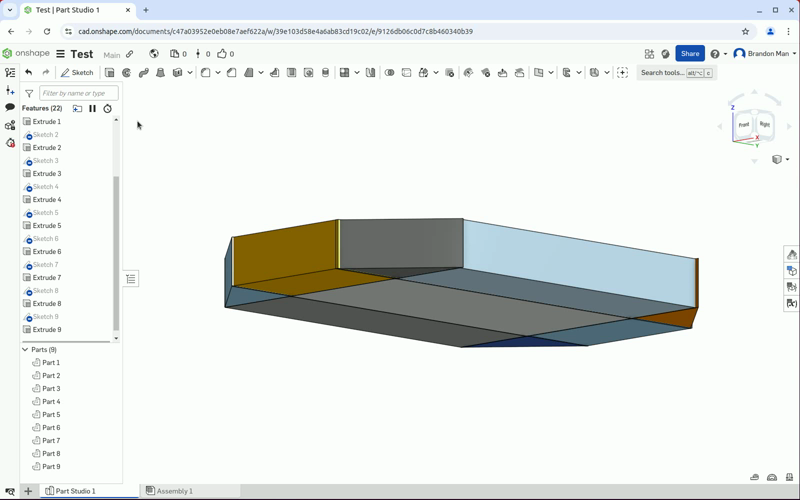
key(down, 3)
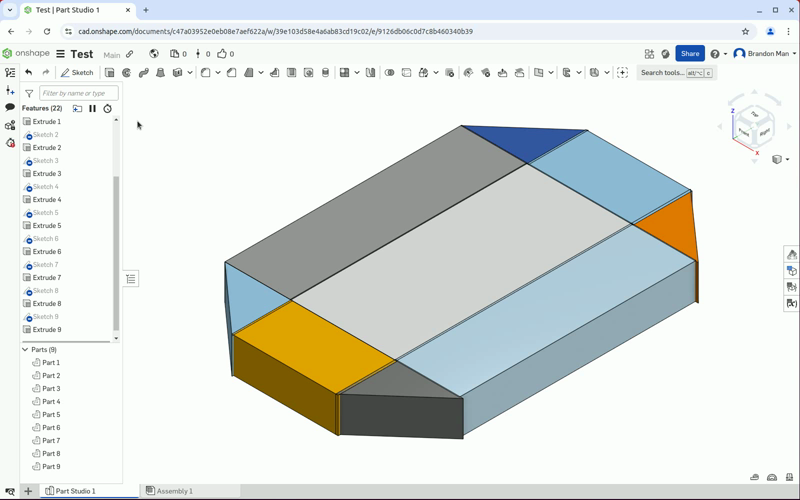
mouse_move(69, 111)
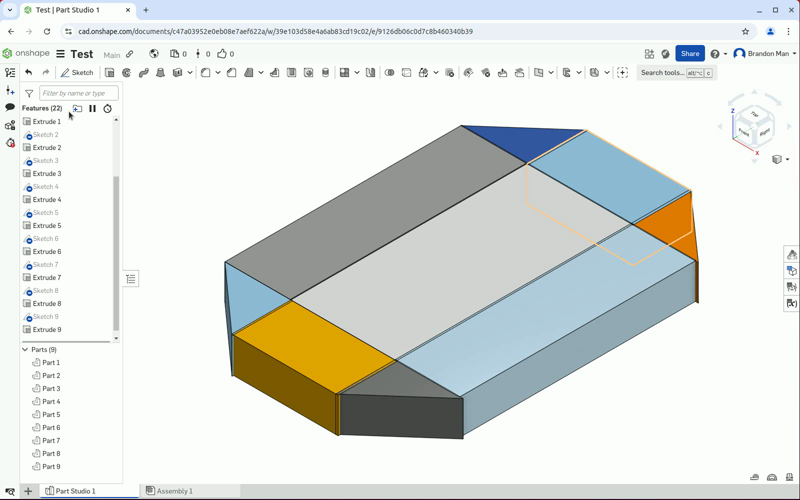
click(69, 111)